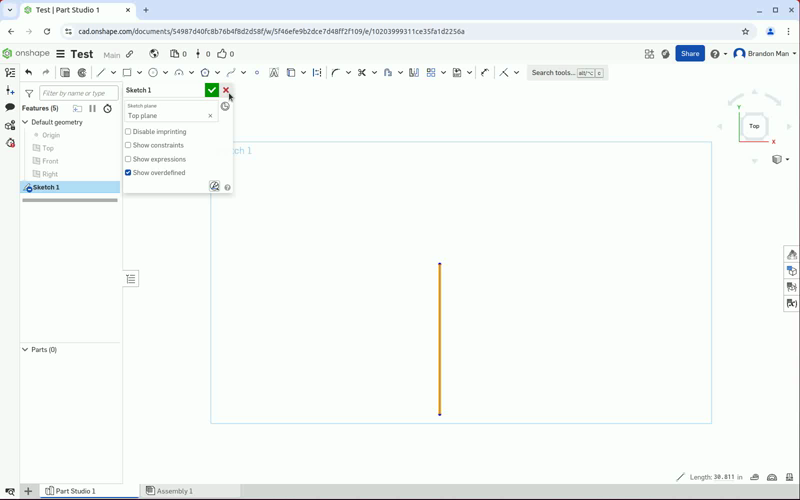
key(shift+h)
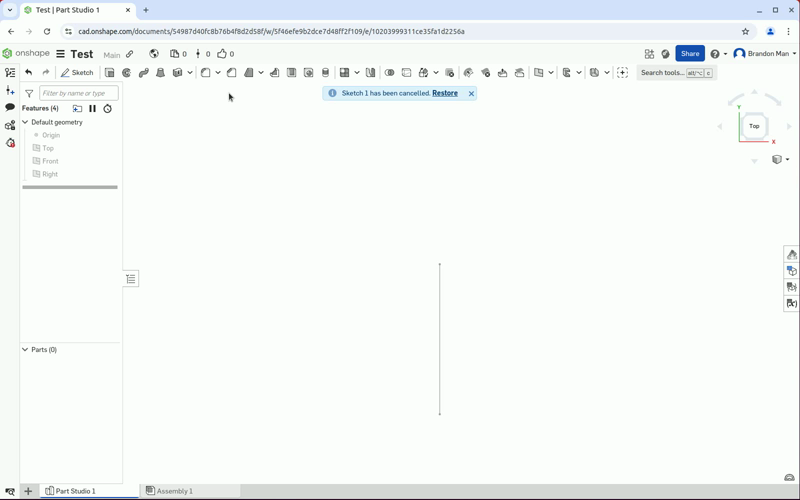
mouse_move(73, 352)
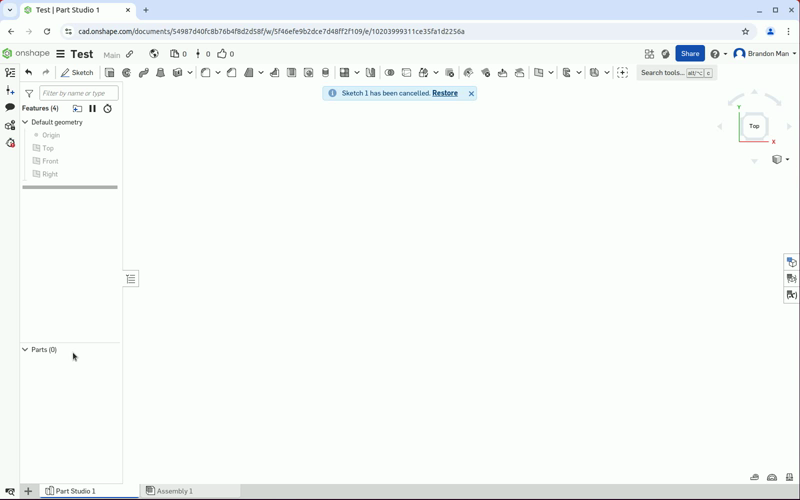
key(y)
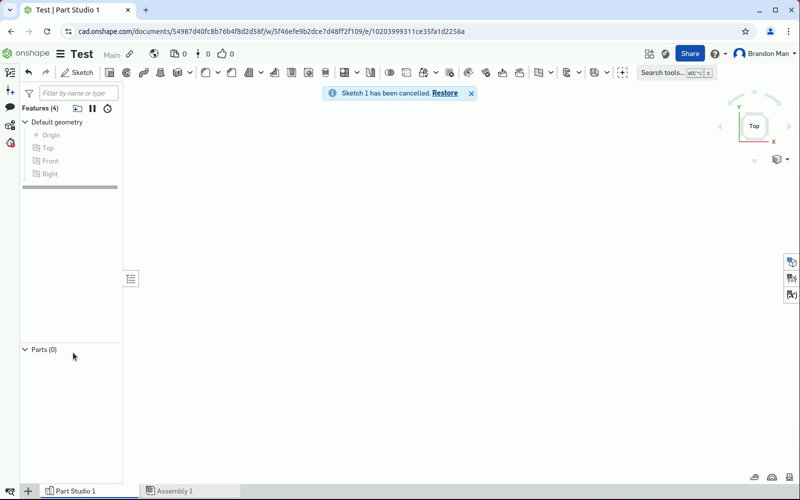
key(shift+p)
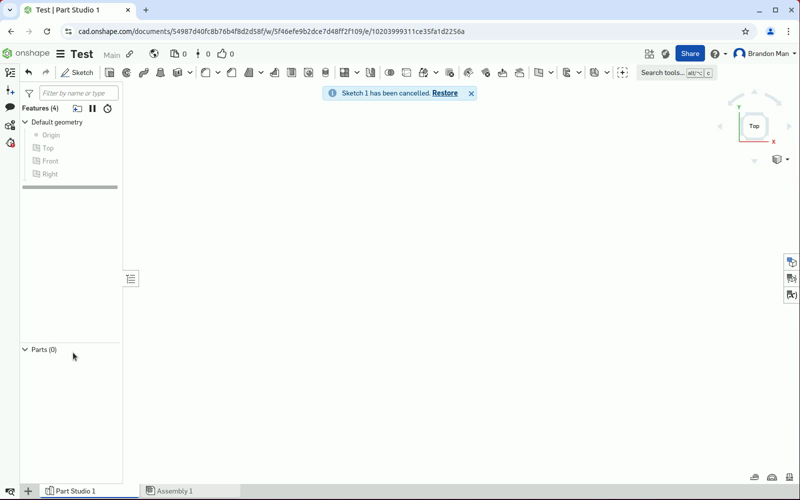
key(space)
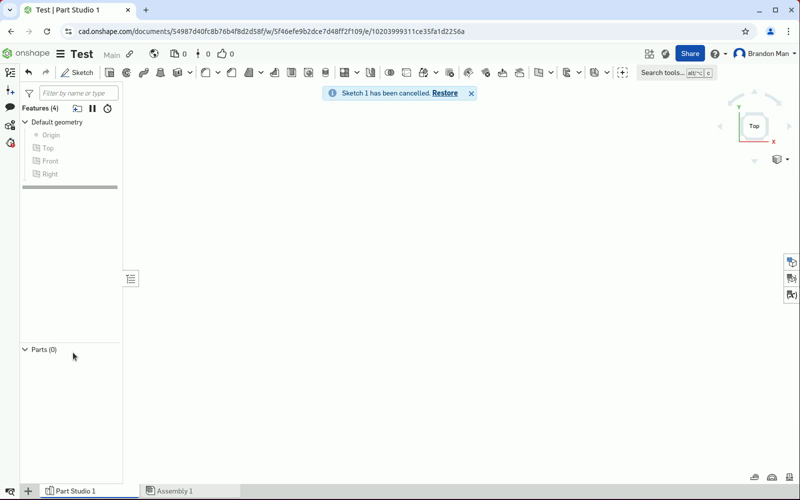
key_down(shift)
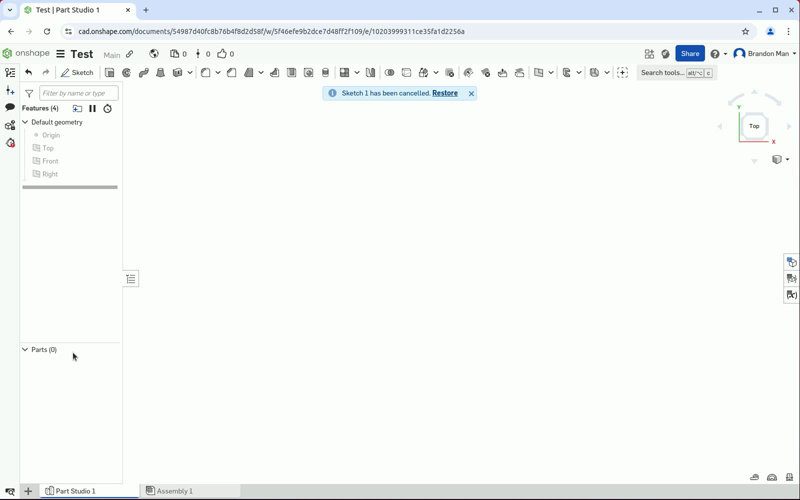
key(up)
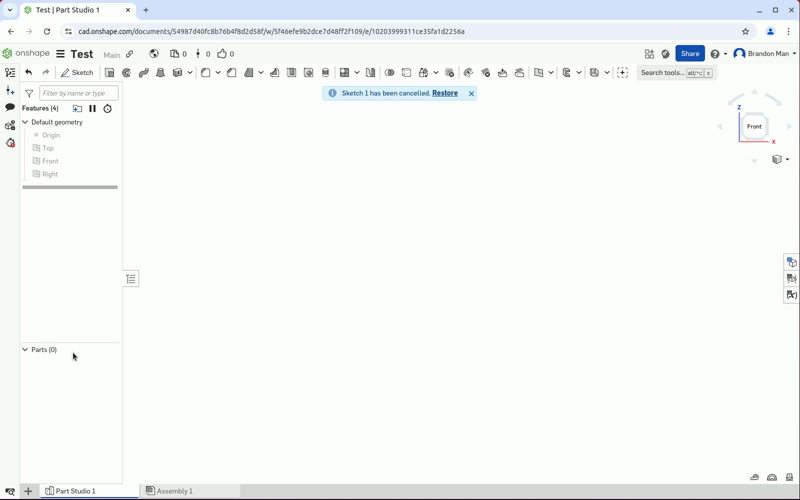
key_up(shift)
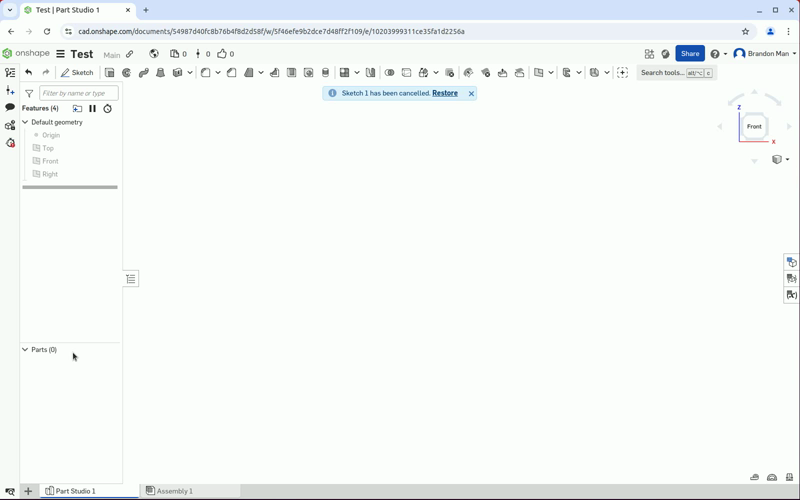
mouse_move(73, 352)
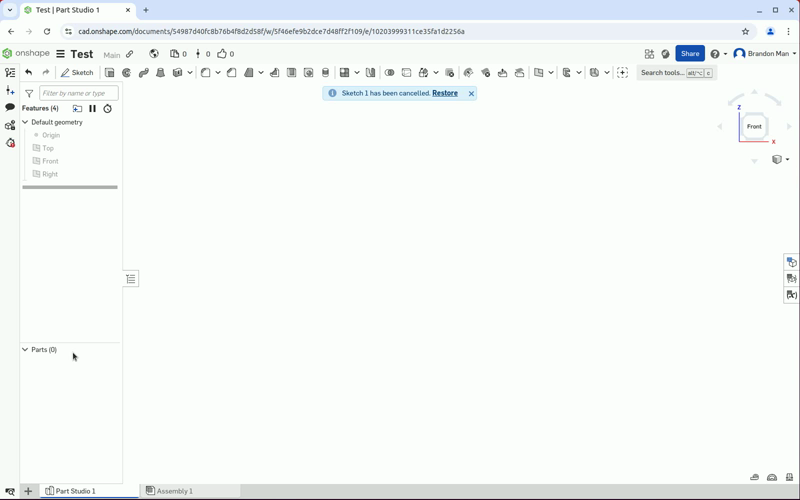
key(shift+y)
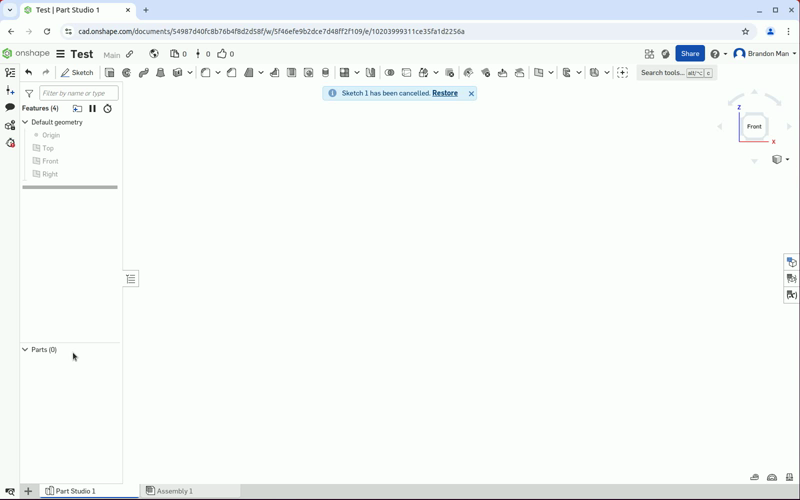
key(shift+s)
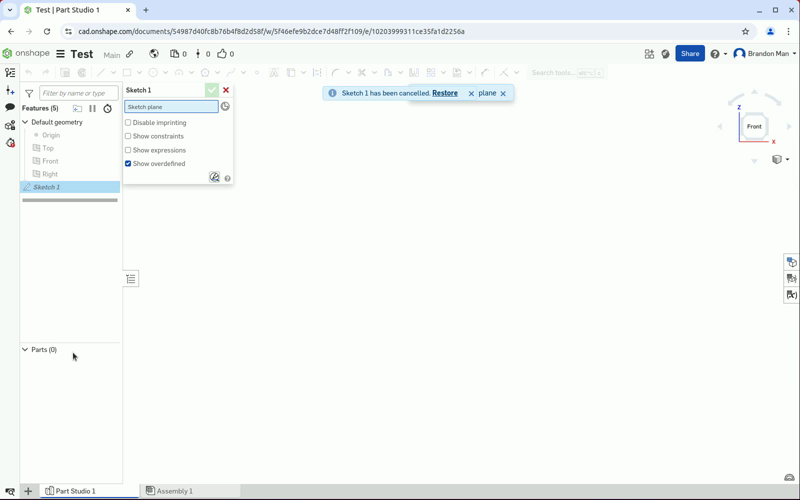
mouse_move(73, 163)
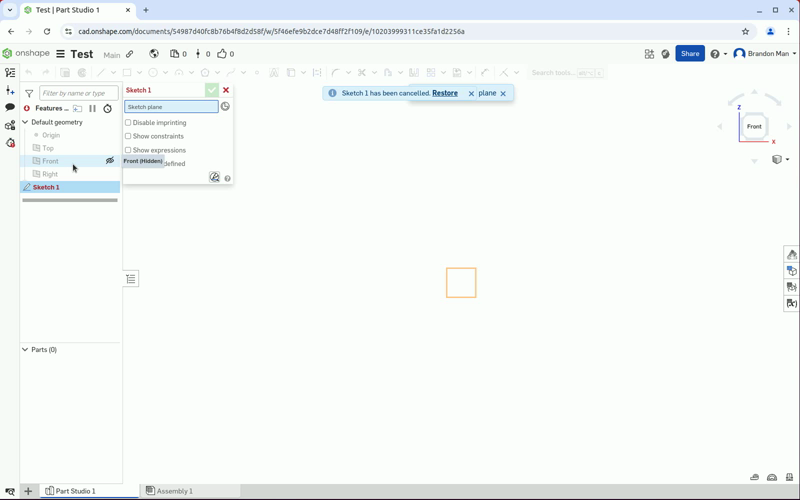
click(73, 163)
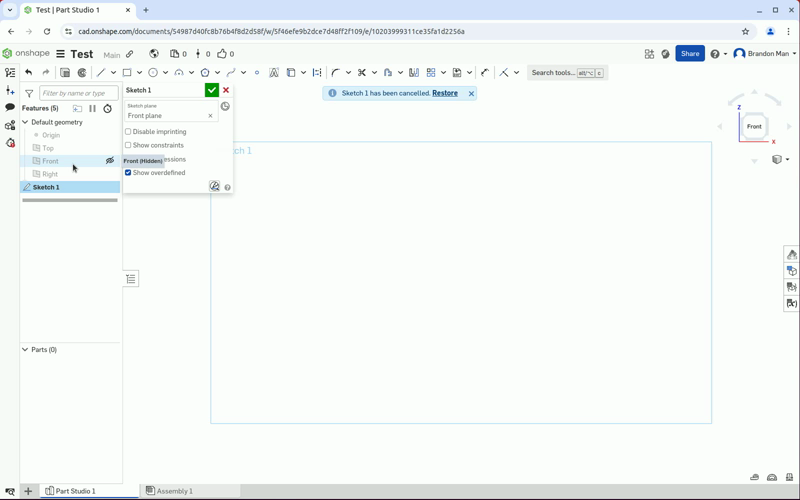
mouse_move(73, 352)
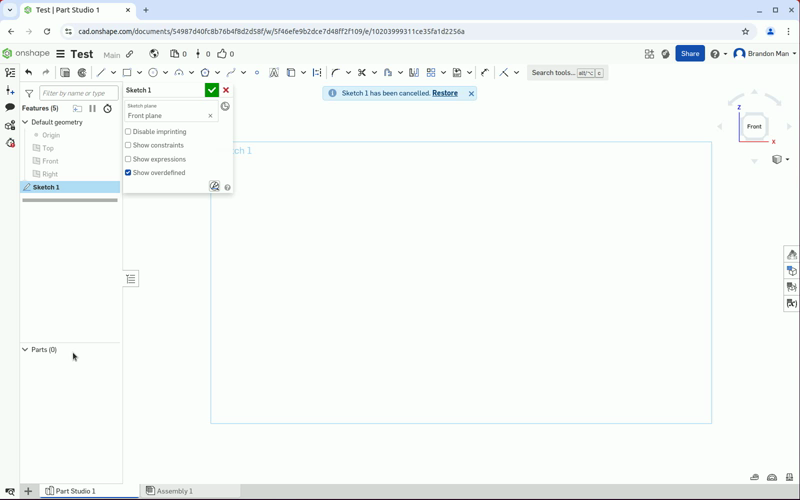
key(y)
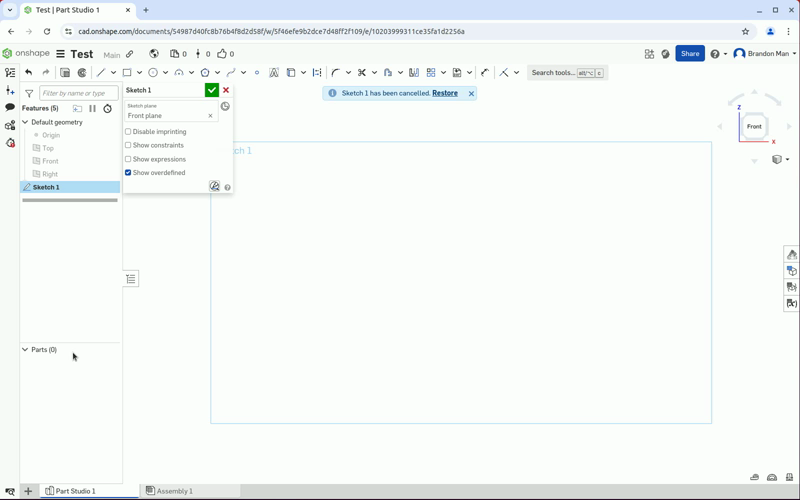
key(l)
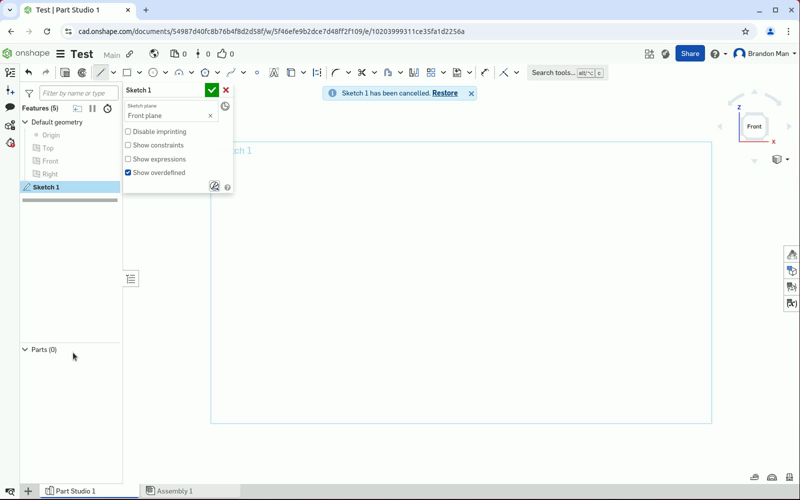
key_down(shift)
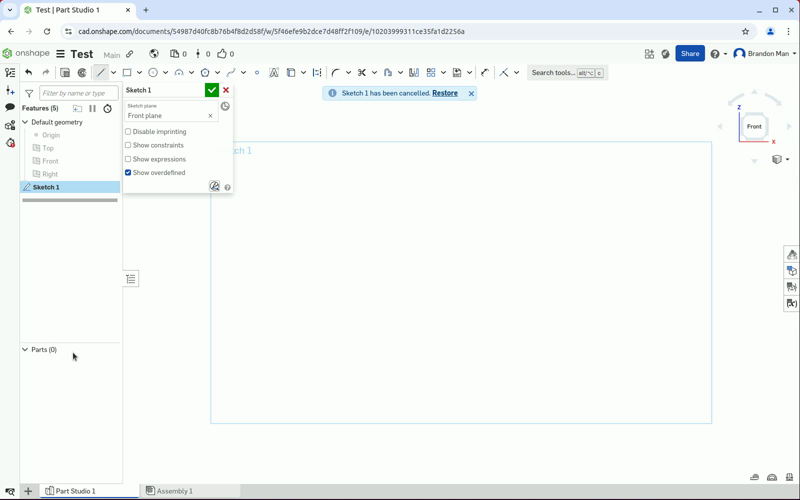
mouse_move(460, 282)
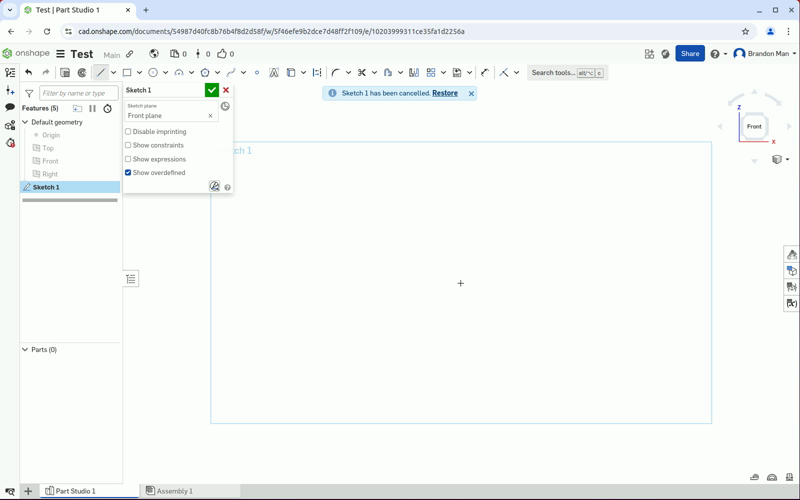
click(460, 282)
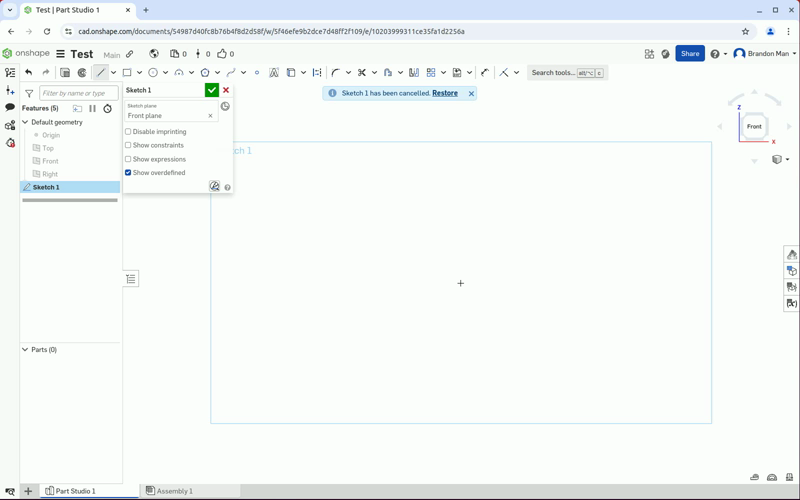
key_up(shift)
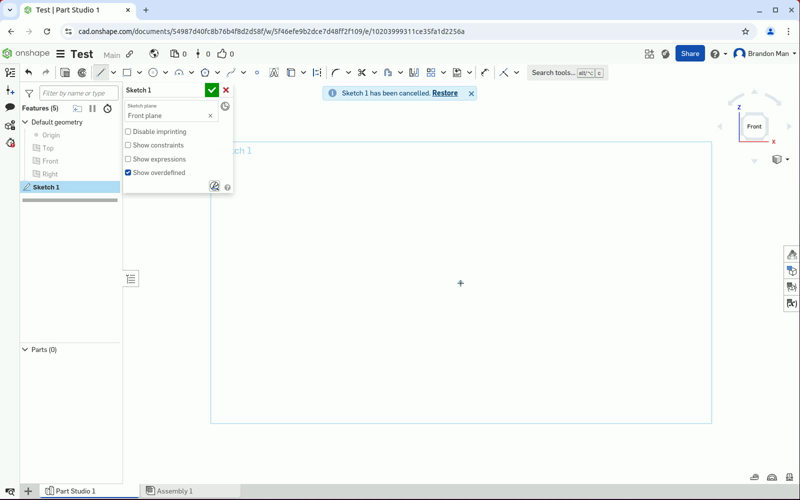
key_down(shift)
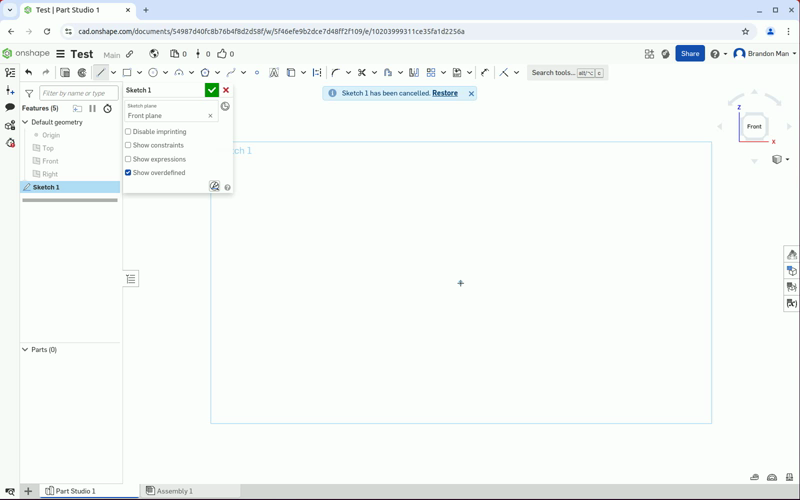
mouse_move(524, 282)
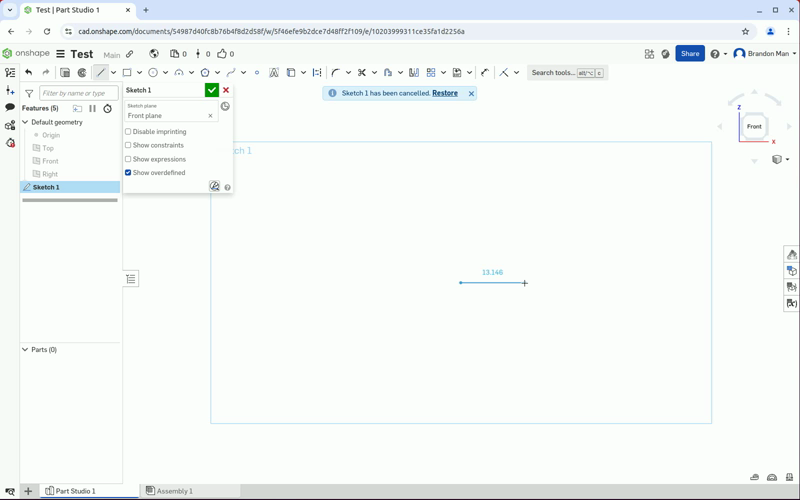
click(524, 282)
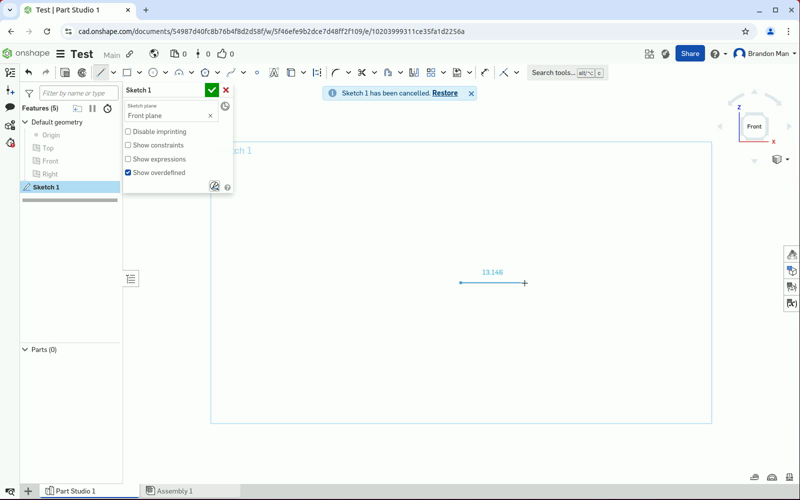
key_up(shift)
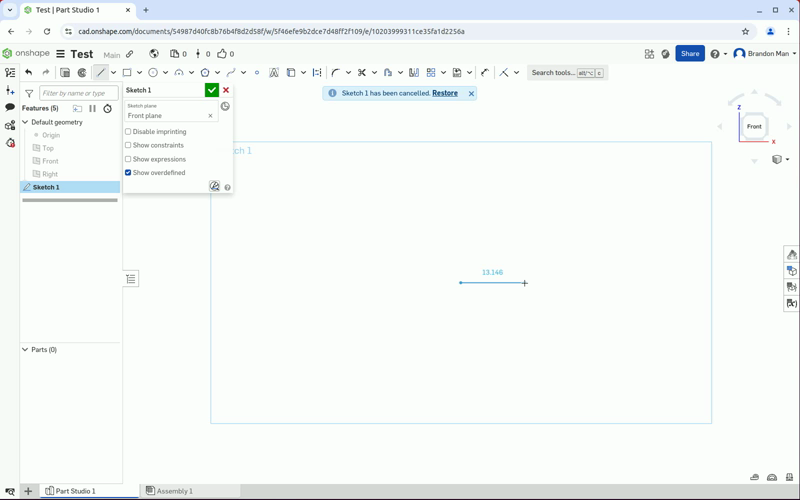
key_down(shift)
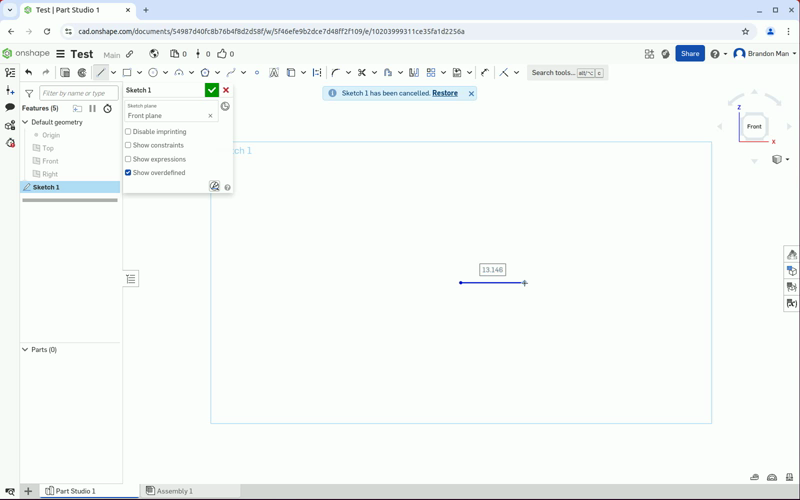
mouse_move(524, 170)
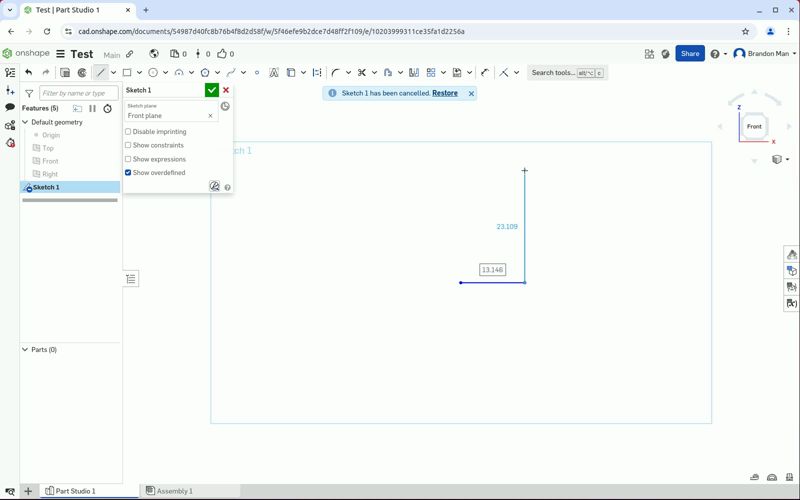
click(524, 170)
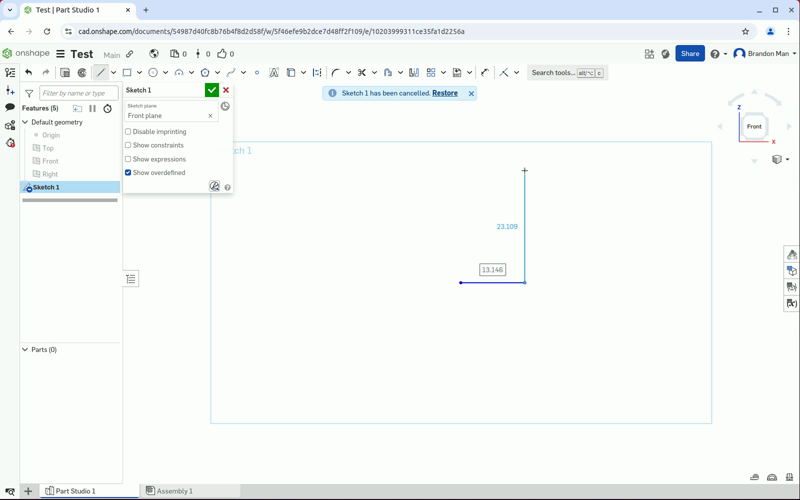
key_up(shift)
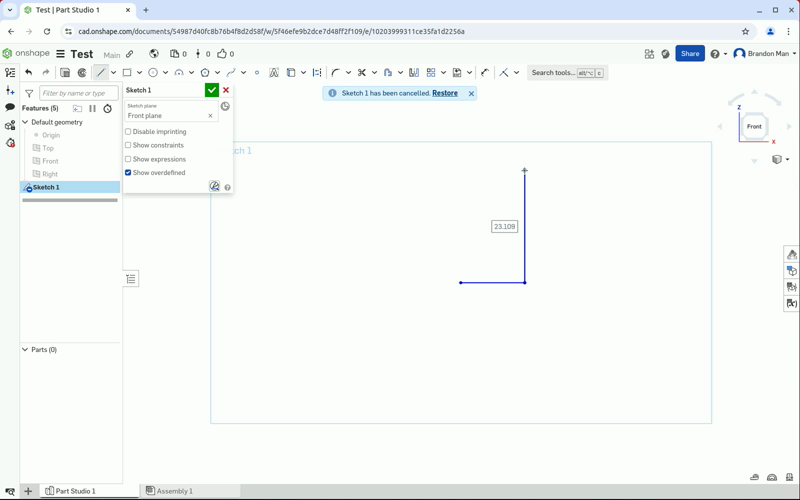
key_down(shift)
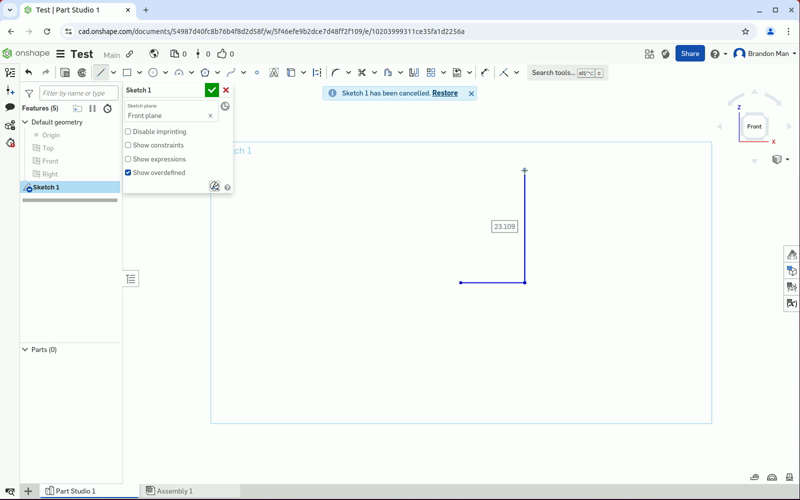
mouse_move(460, 170)
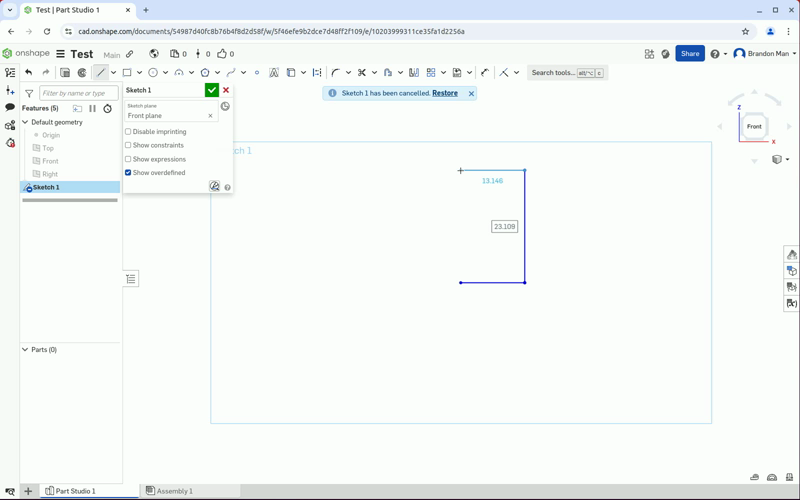
click(460, 170)
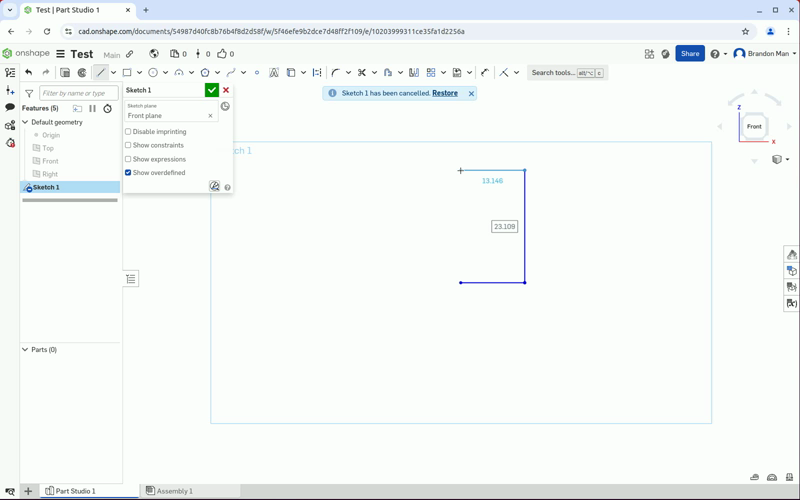
key_up(shift)
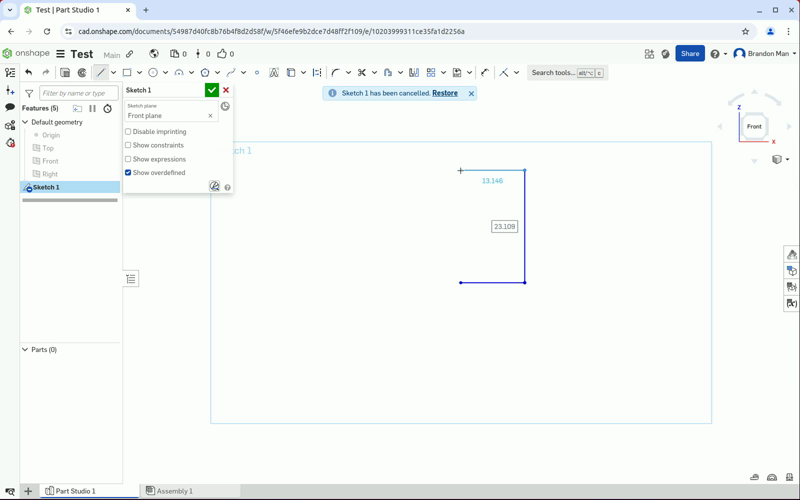
key_down(shift)
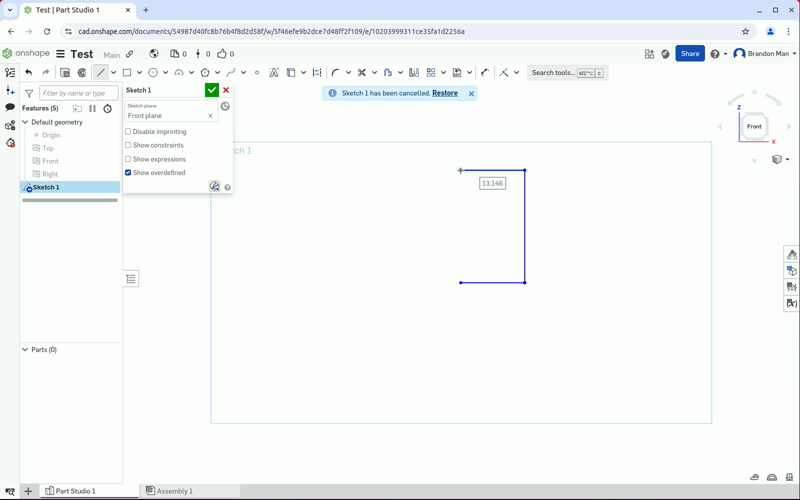
mouse_move(460, 282)
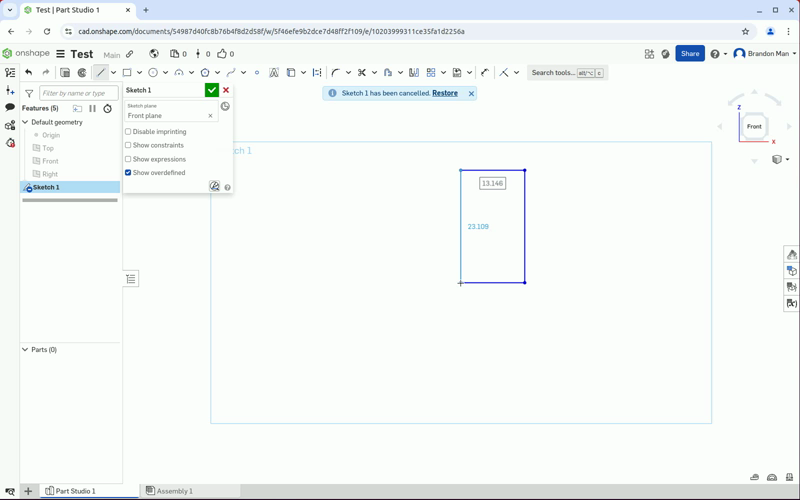
key_up(shift)
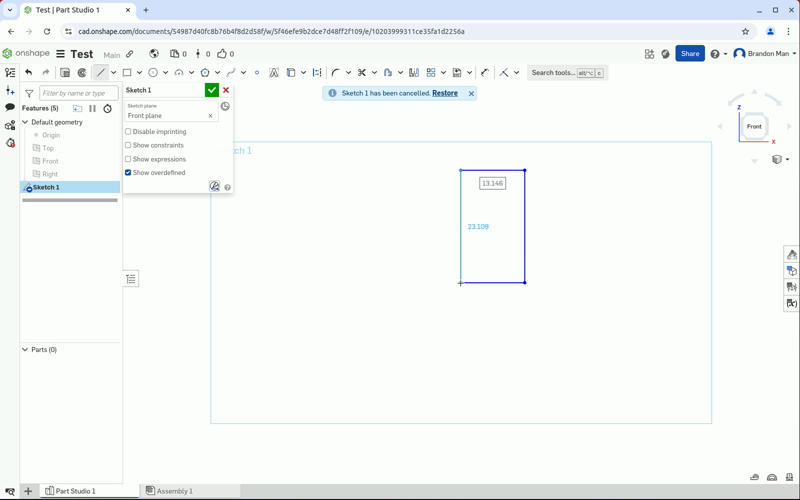
click(460, 282)
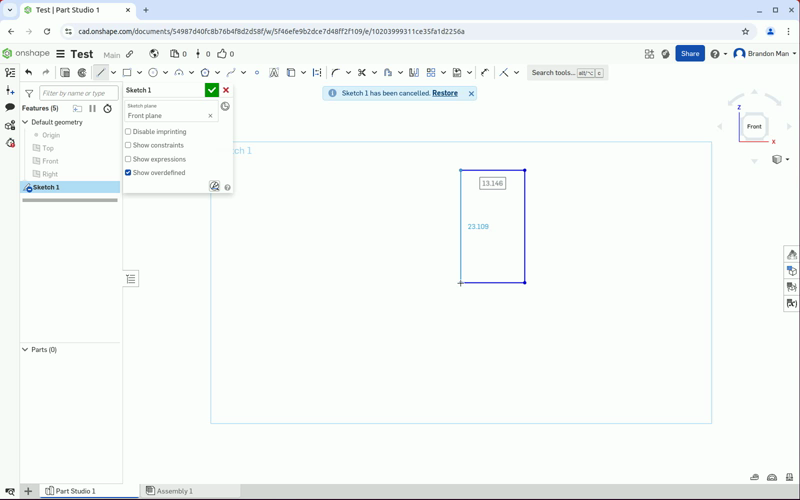
key(esc)
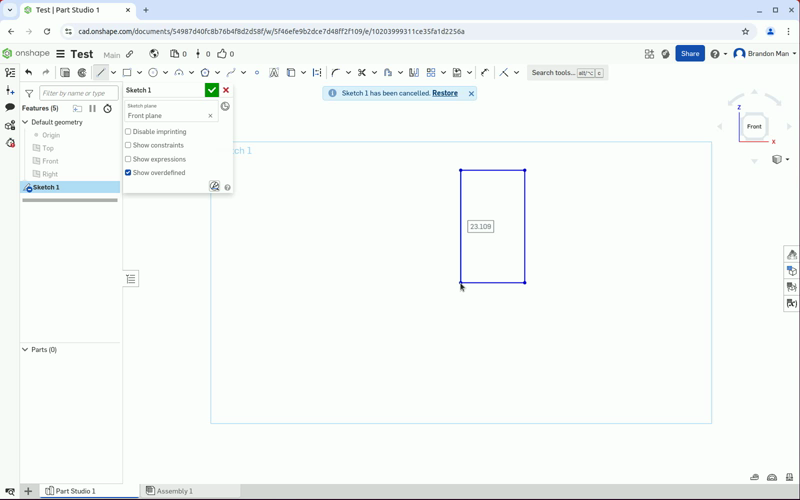
key(l)
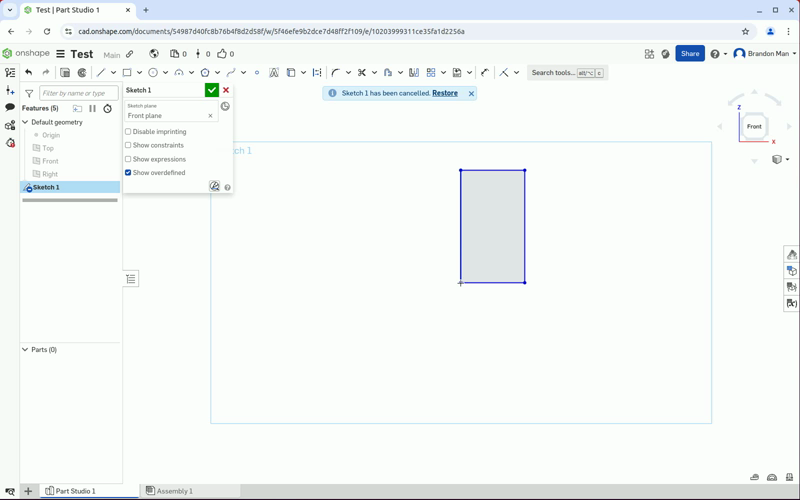
key_down(shift)
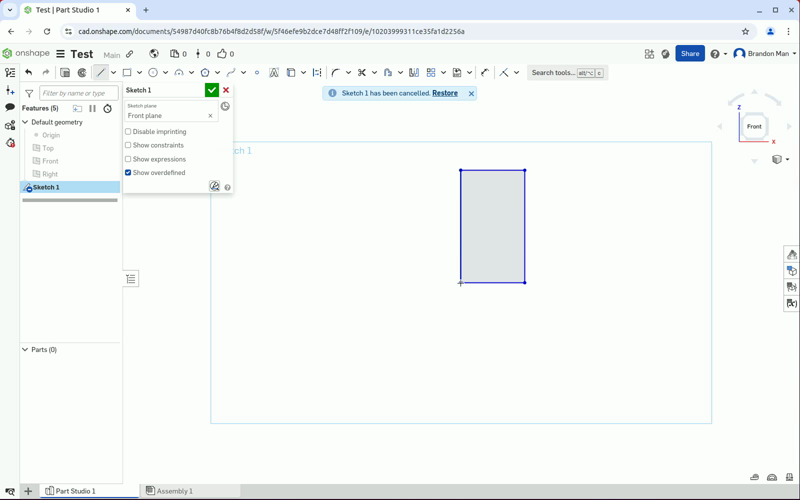
mouse_move(465, 278)
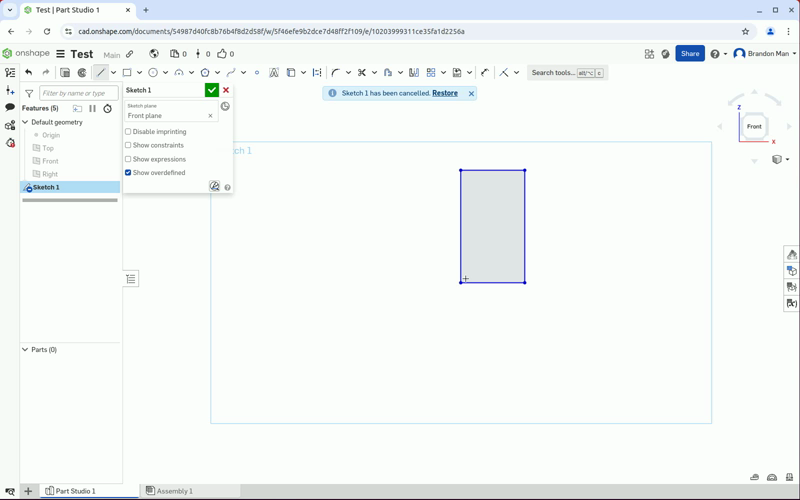
click(465, 278)
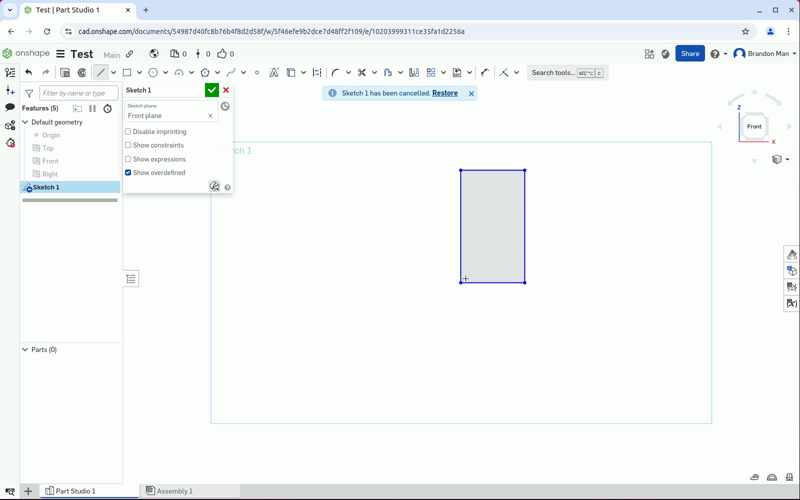
key_up(shift)
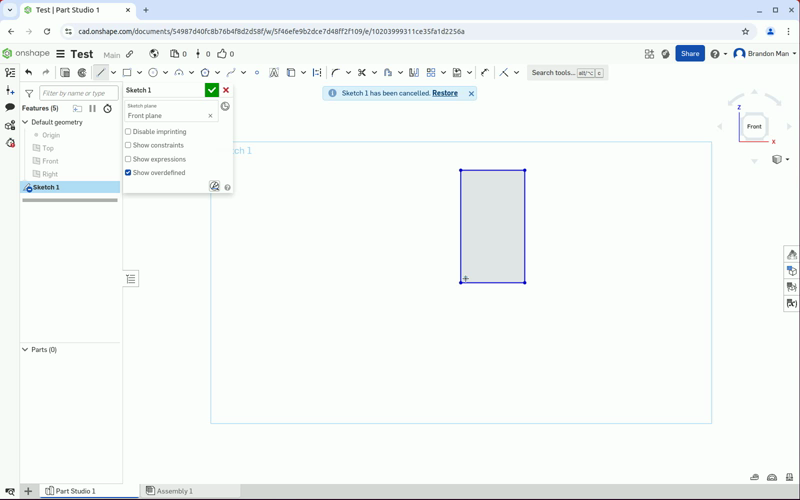
key_down(shift)
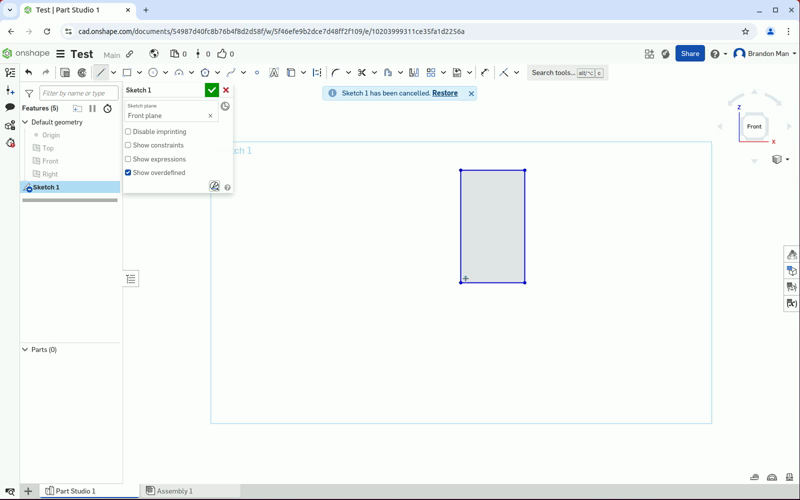
mouse_move(495, 278)
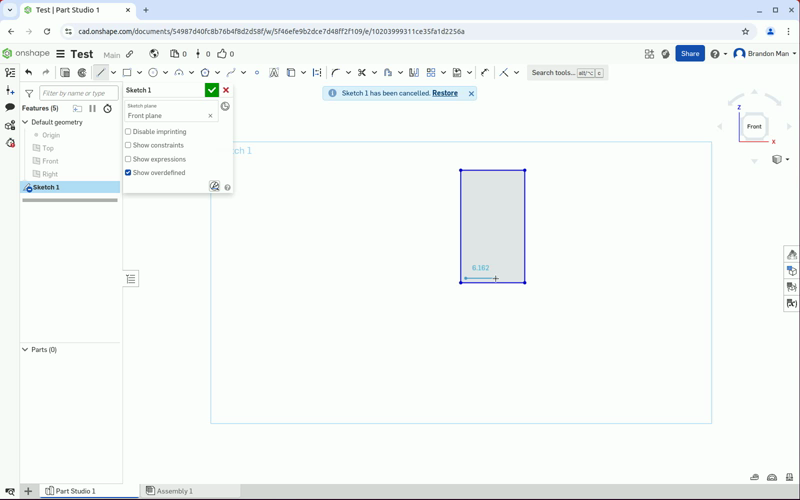
mouse_move(519, 278)
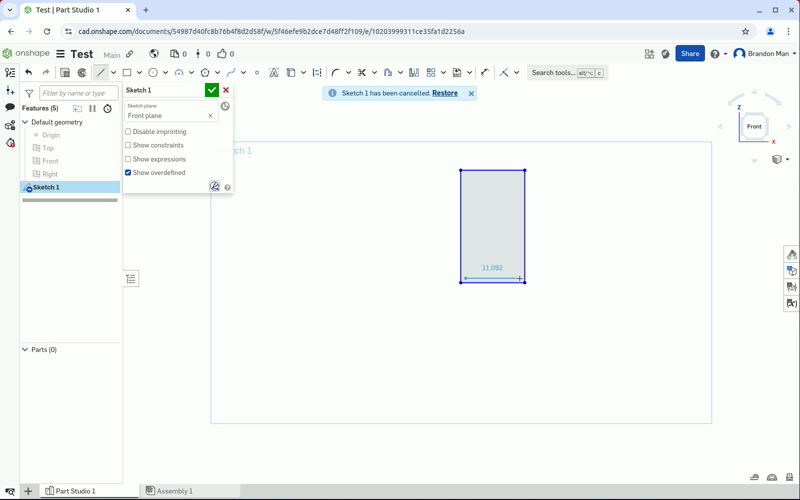
click(519, 278)
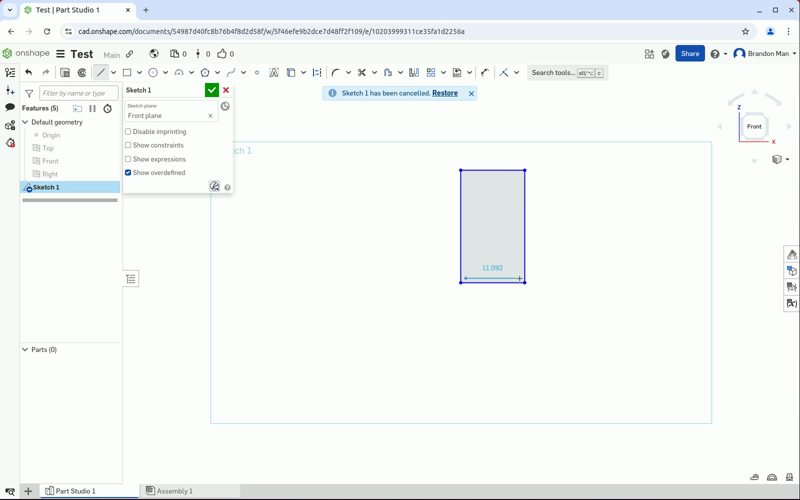
key_up(shift)
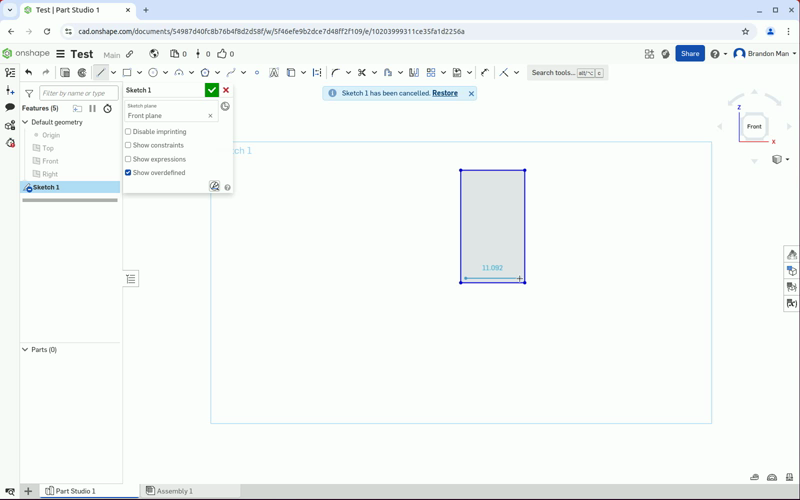
key_down(shift)
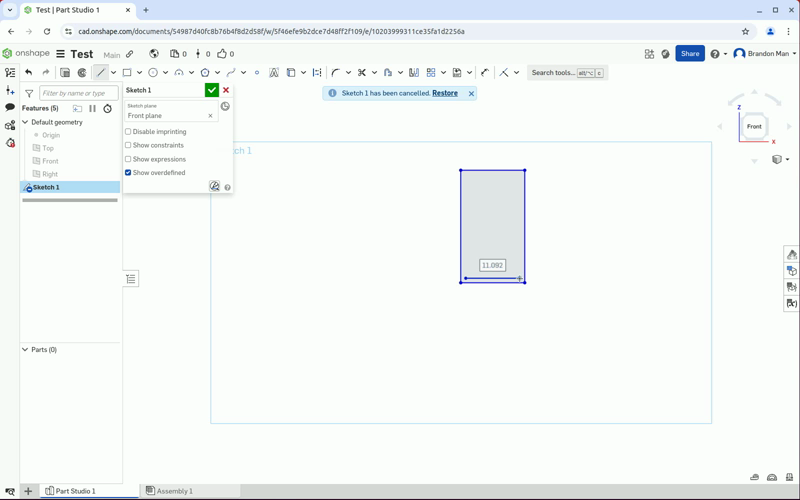
mouse_move(519, 213)
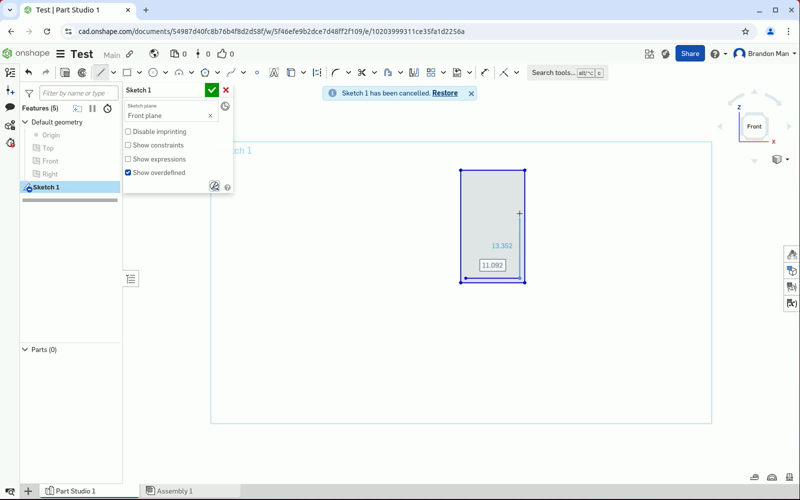
click(519, 213)
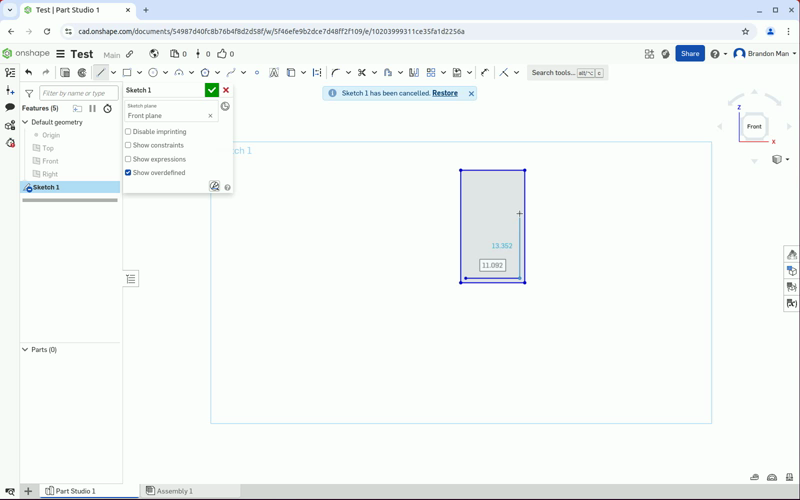
key_up(shift)
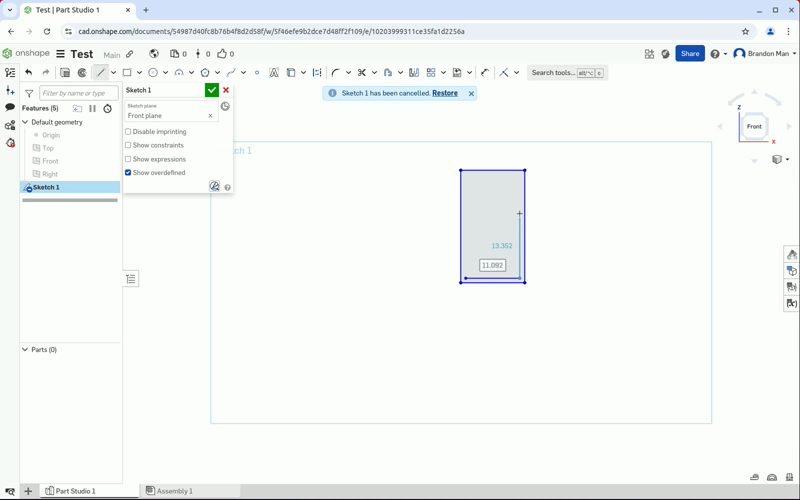
key_down(shift)
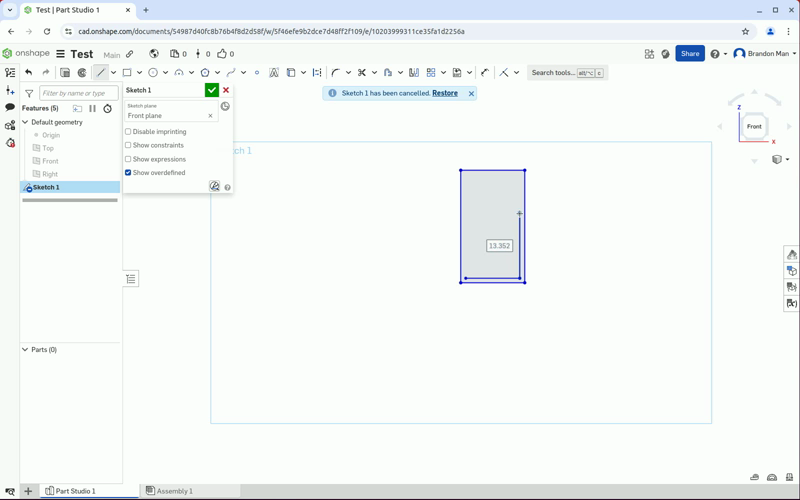
mouse_move(549, 213)
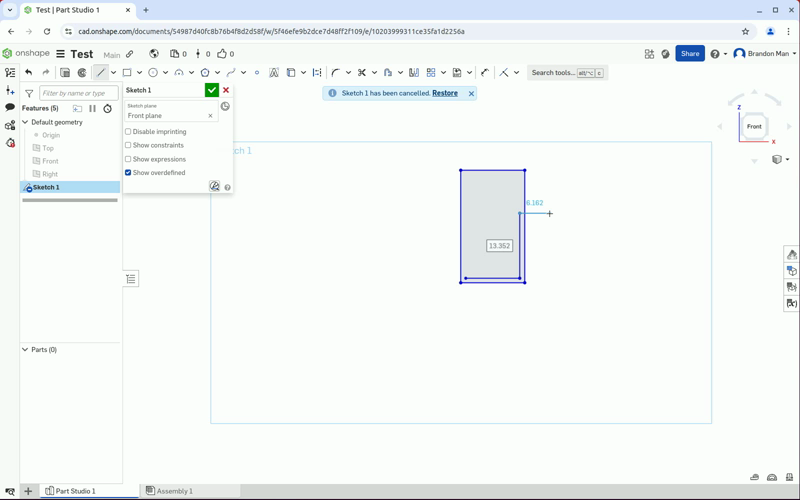
mouse_move(465, 213)
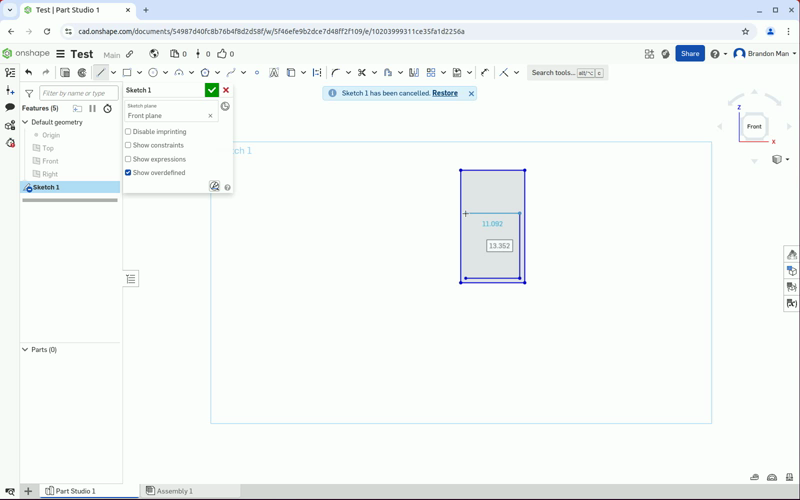
click(465, 213)
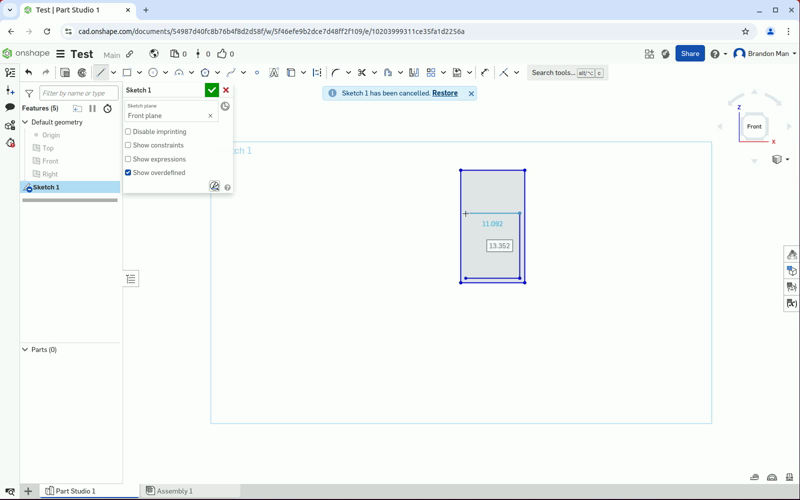
key_up(shift)
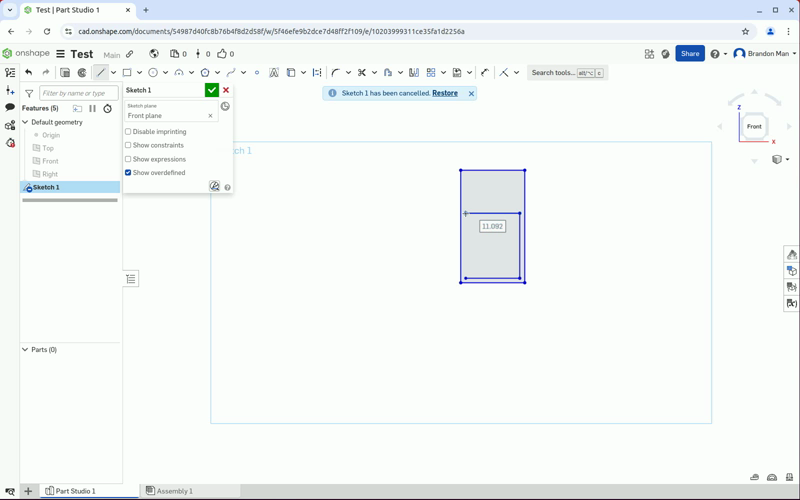
key_down(shift)
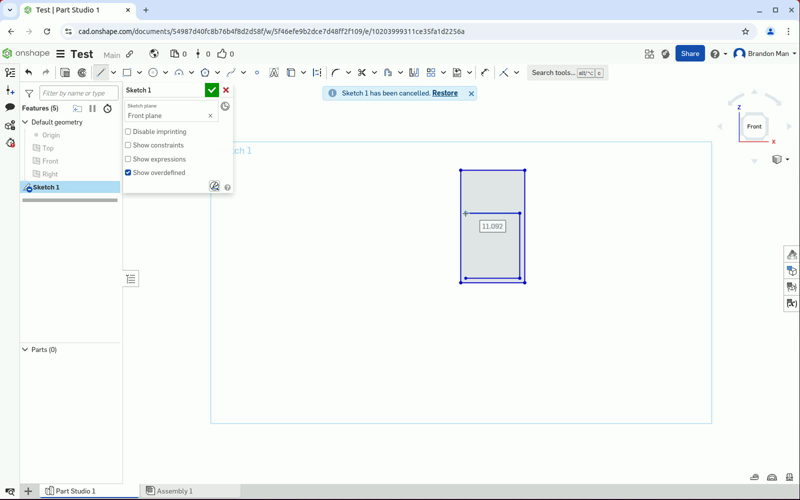
mouse_move(465, 278)
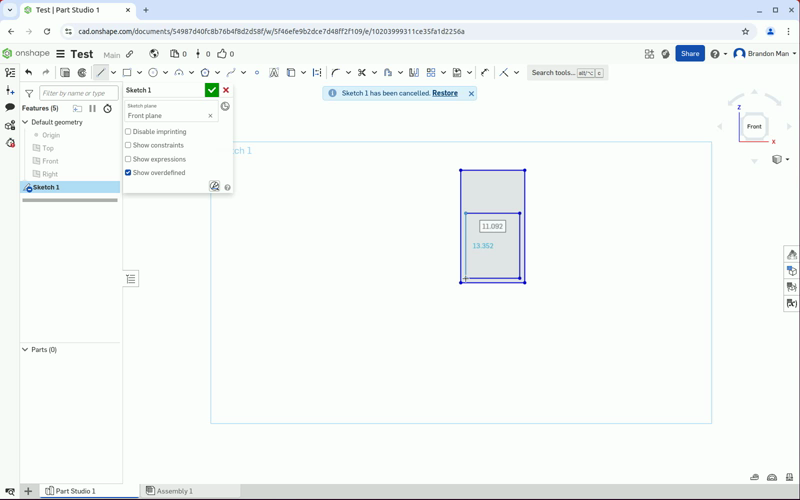
key_up(shift)
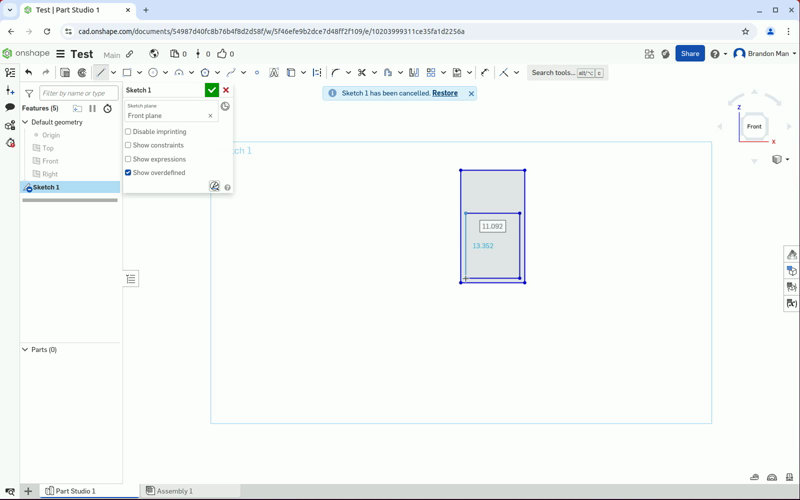
click(465, 278)
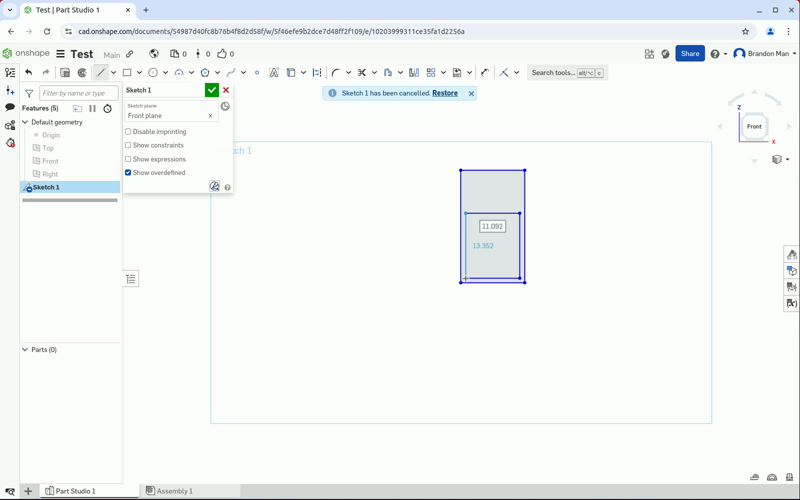
key(esc)
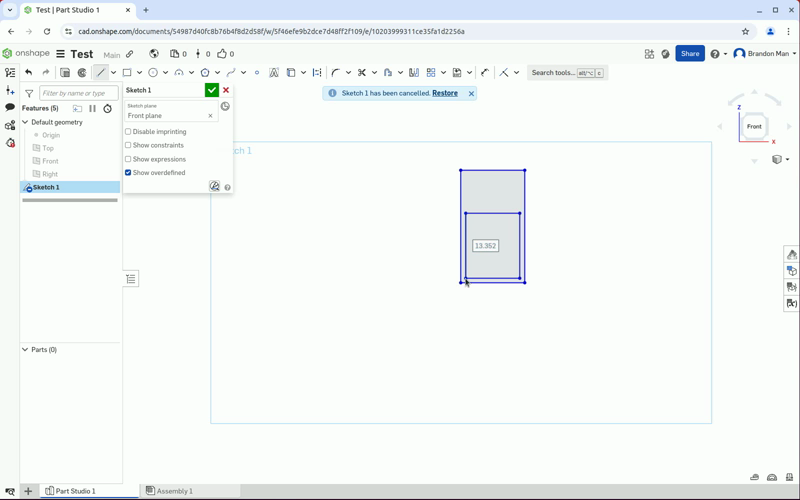
key(l)
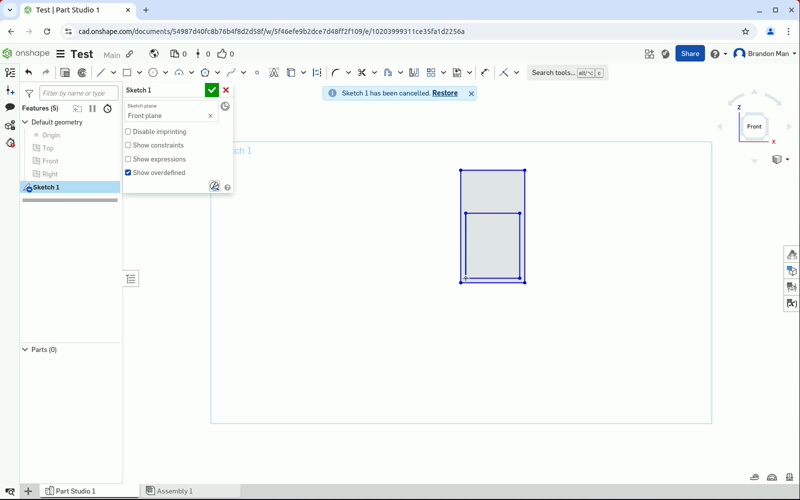
key_down(shift)
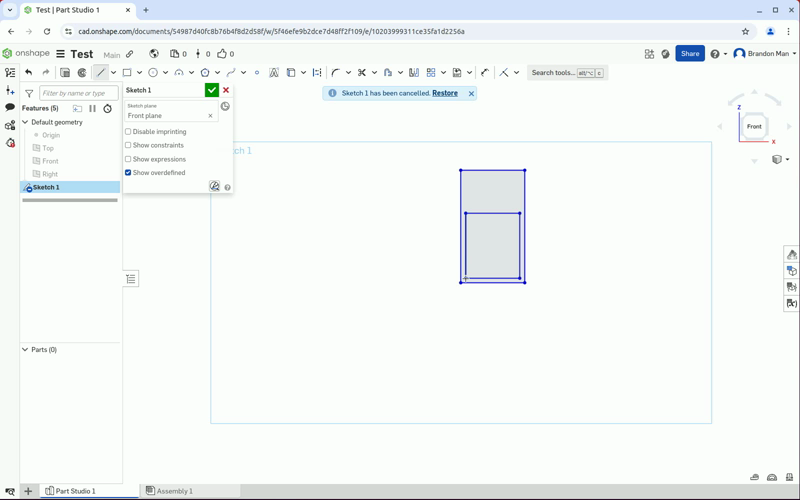
mouse_move(465, 207)
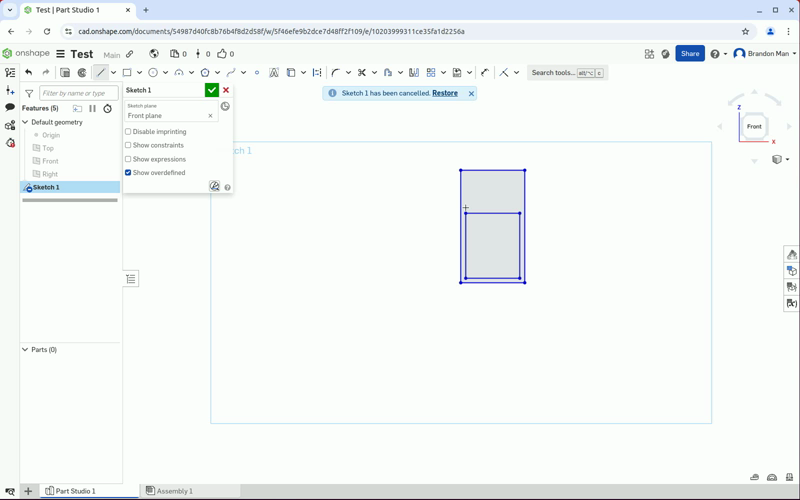
click(465, 207)
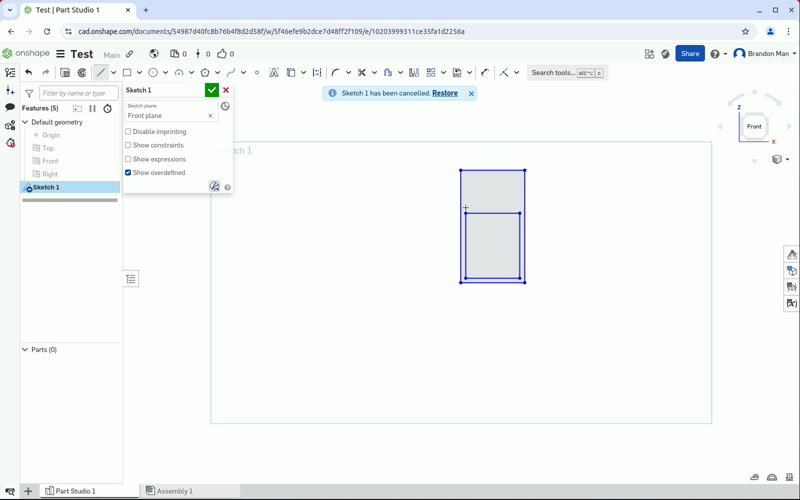
key_up(shift)
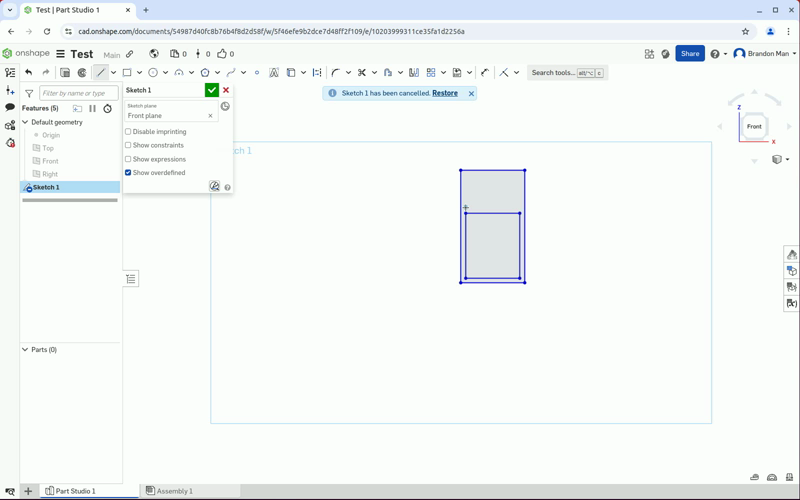
key_down(shift)
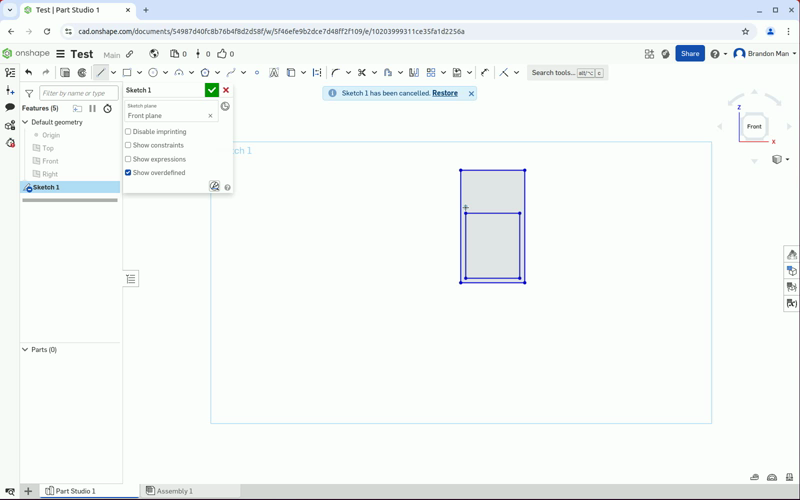
mouse_move(495, 207)
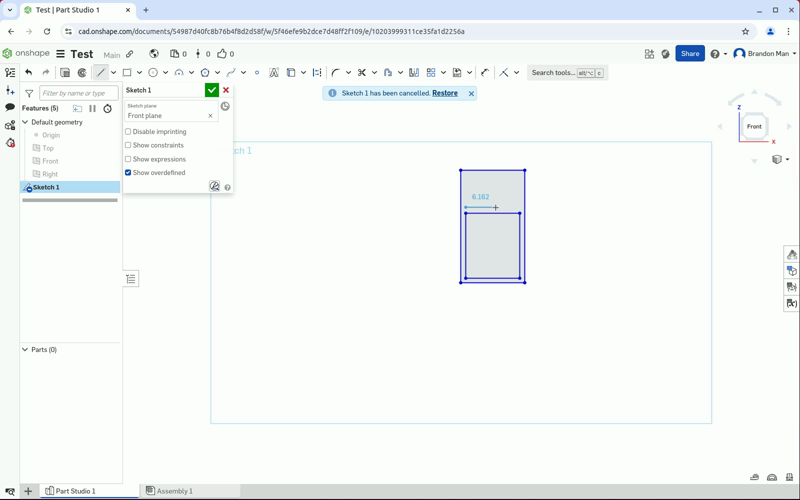
mouse_move(519, 207)
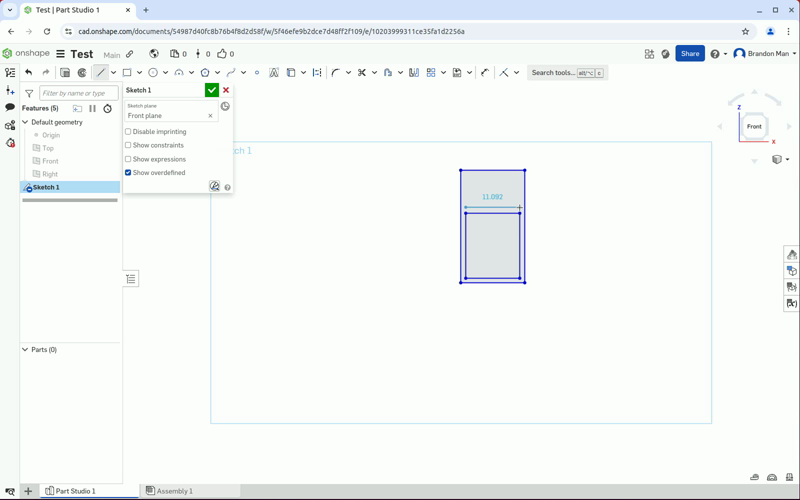
click(519, 207)
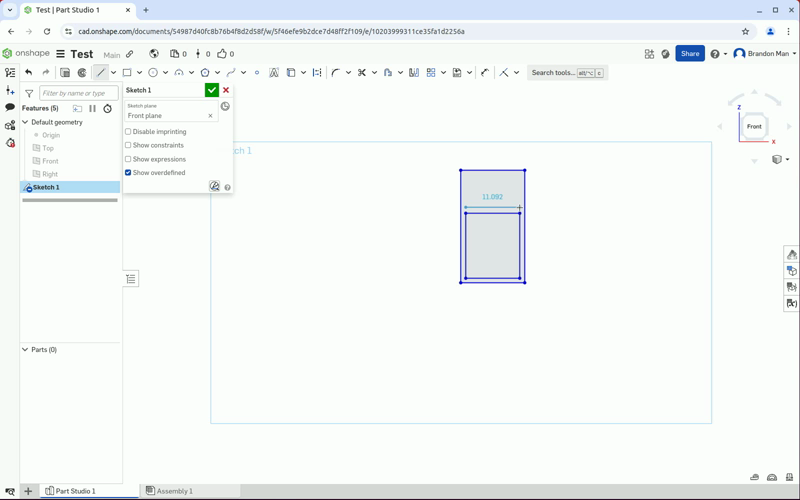
key_up(shift)
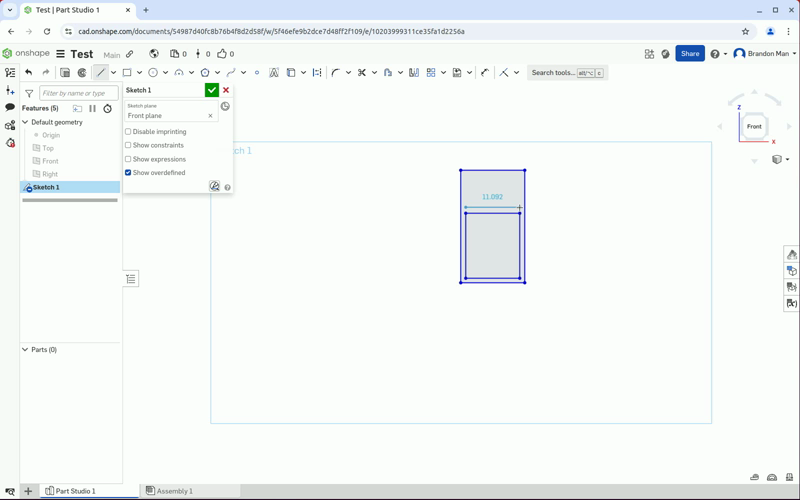
key_down(shift)
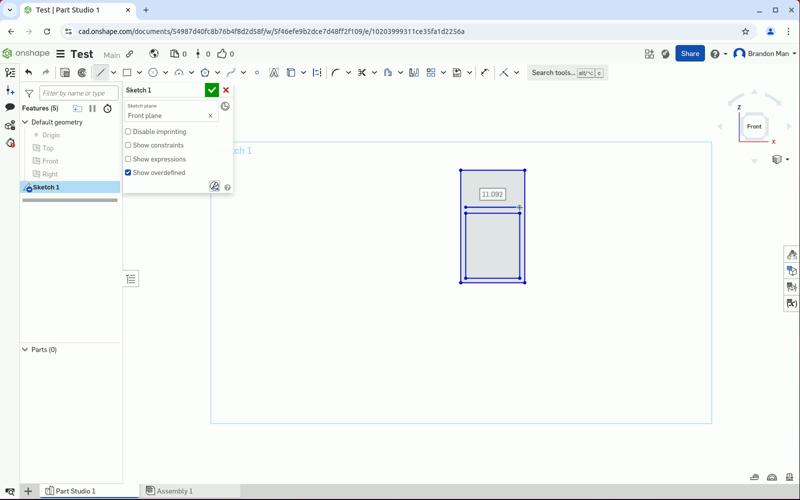
mouse_move(549, 207)
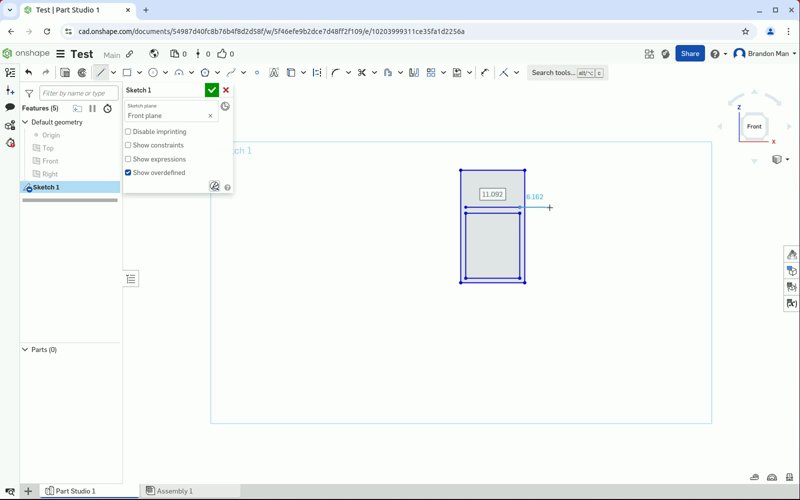
mouse_move(519, 175)
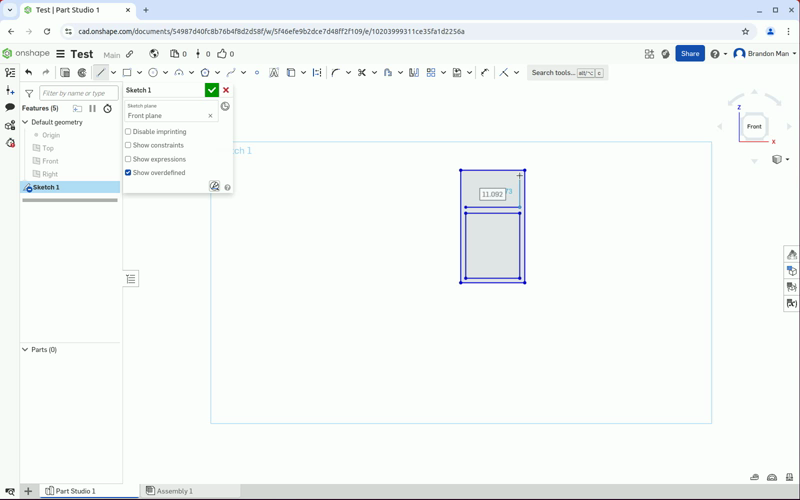
click(519, 175)
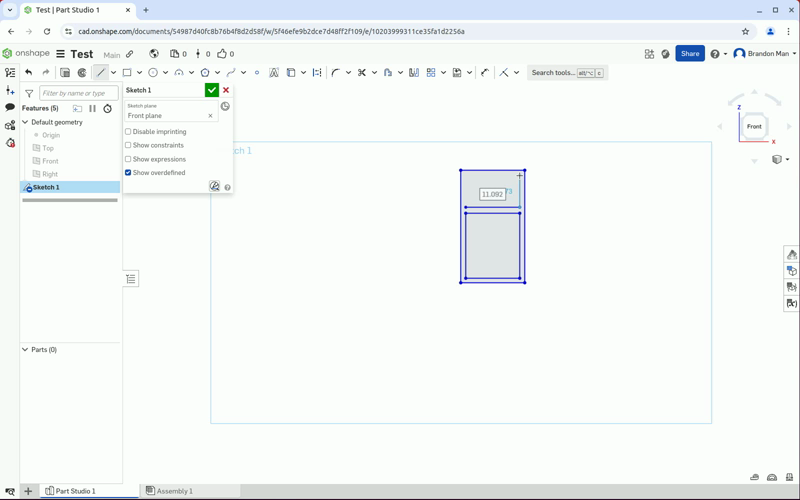
key_up(shift)
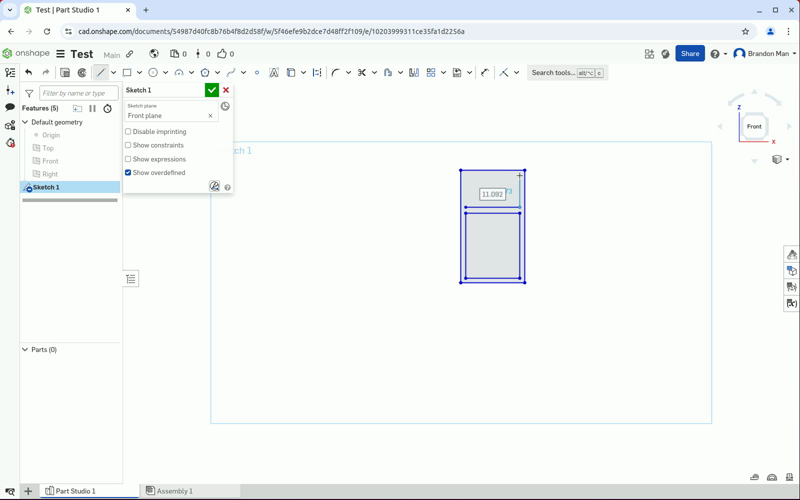
key_down(shift)
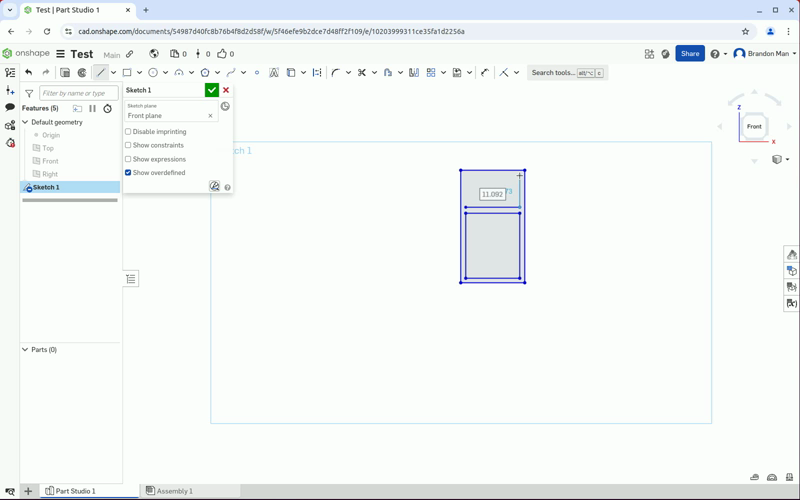
mouse_move(549, 175)
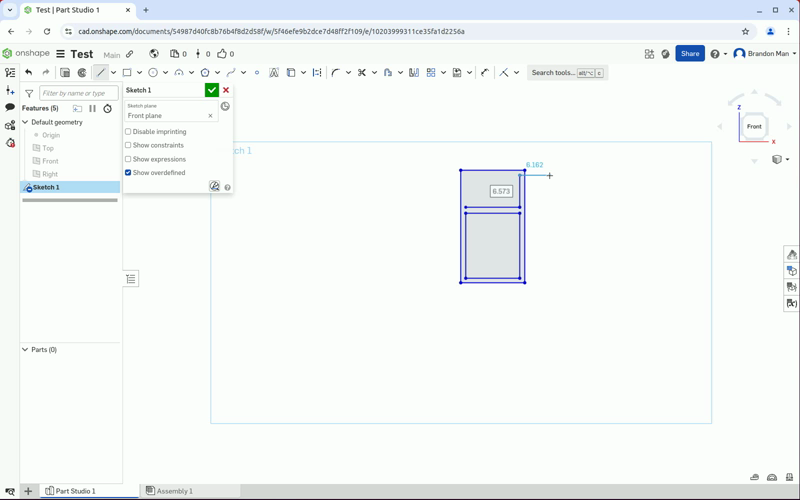
mouse_move(465, 175)
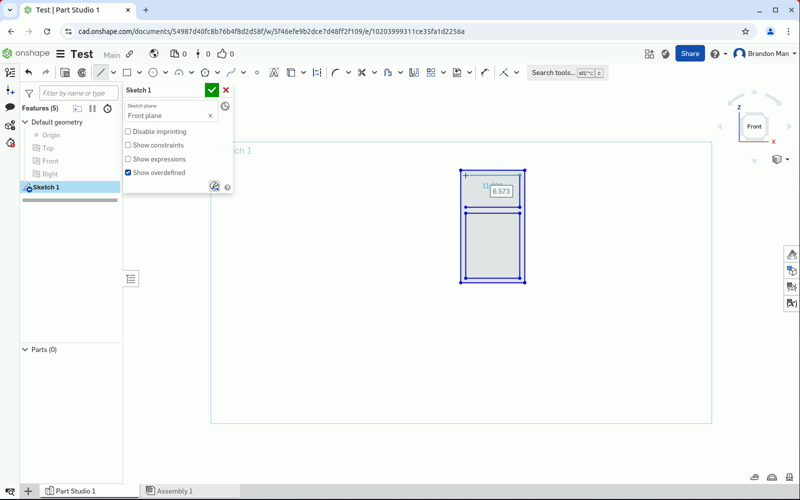
click(465, 175)
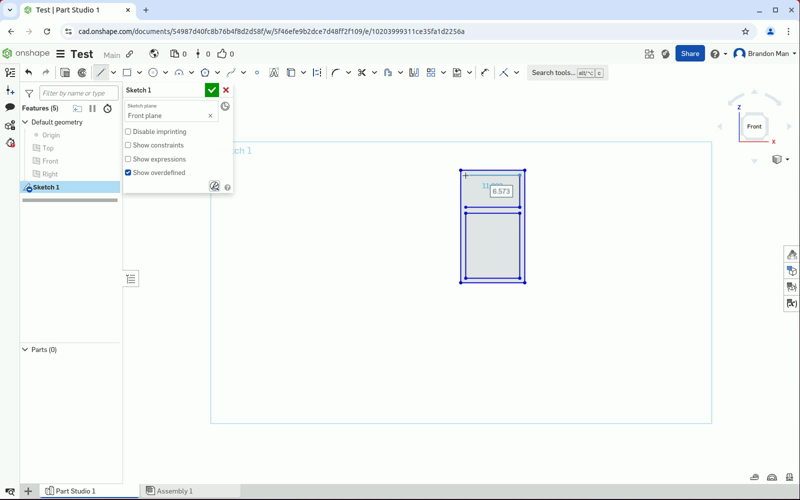
key_up(shift)
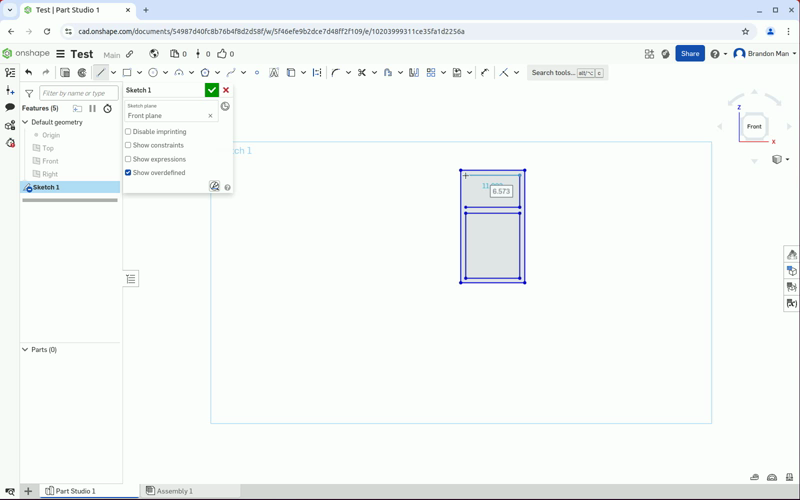
mouse_move(495, 175)
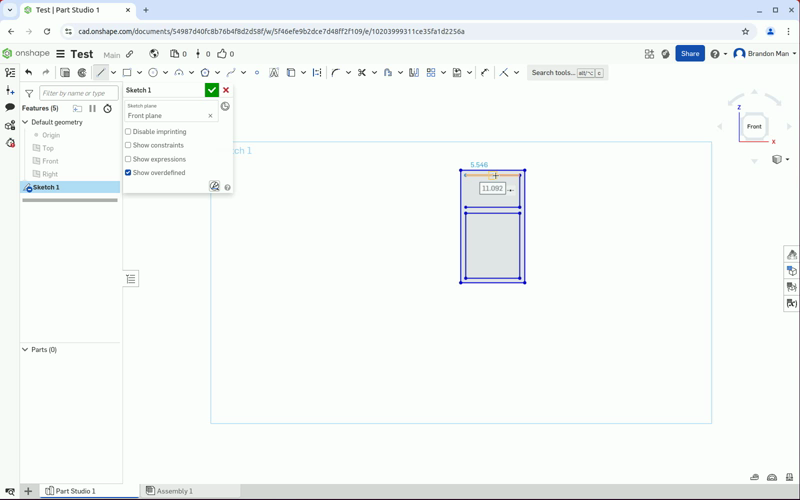
key_down(shift)
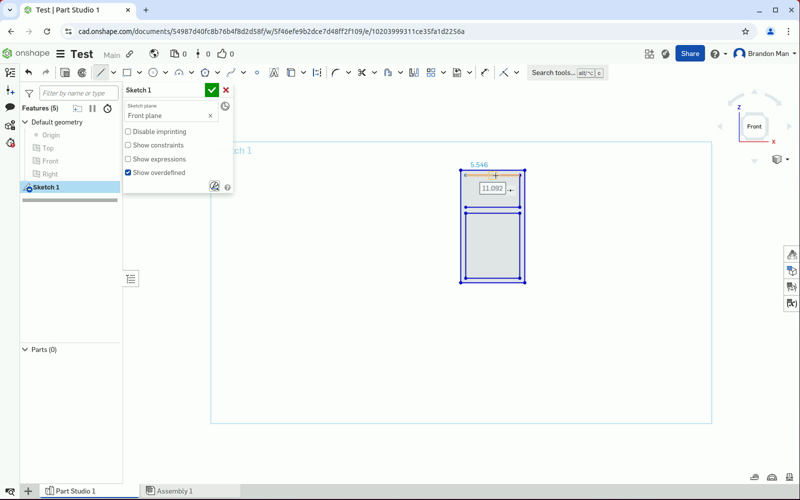
mouse_move(465, 207)
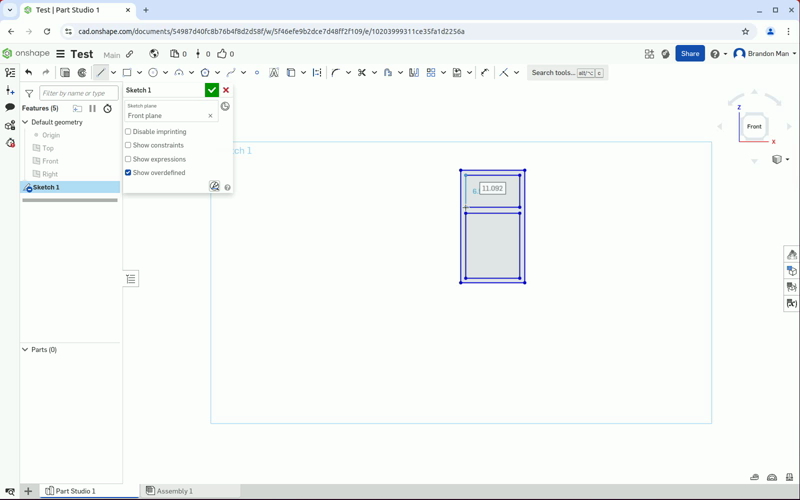
key_up(shift)
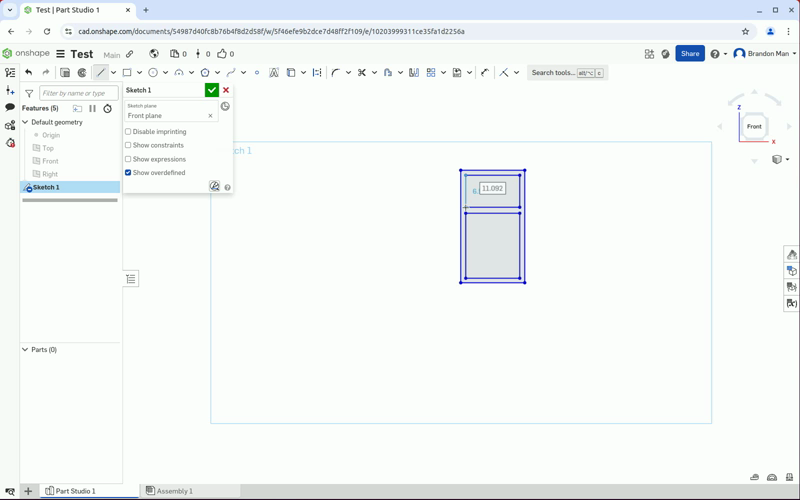
click(465, 207)
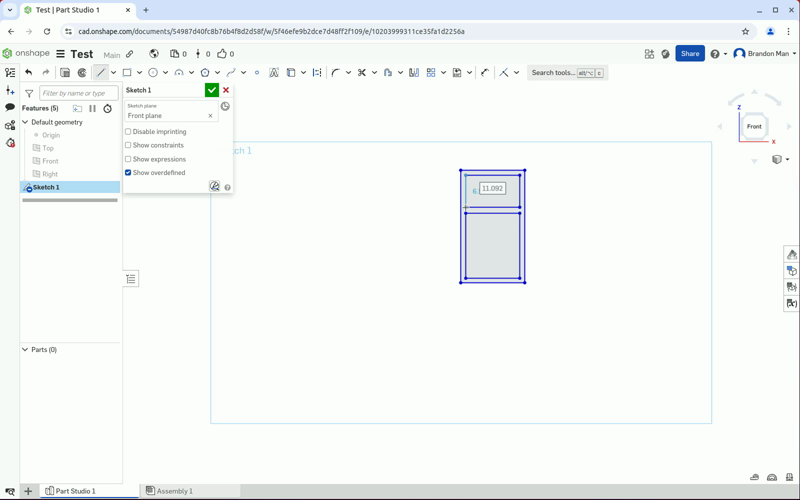
key(esc)
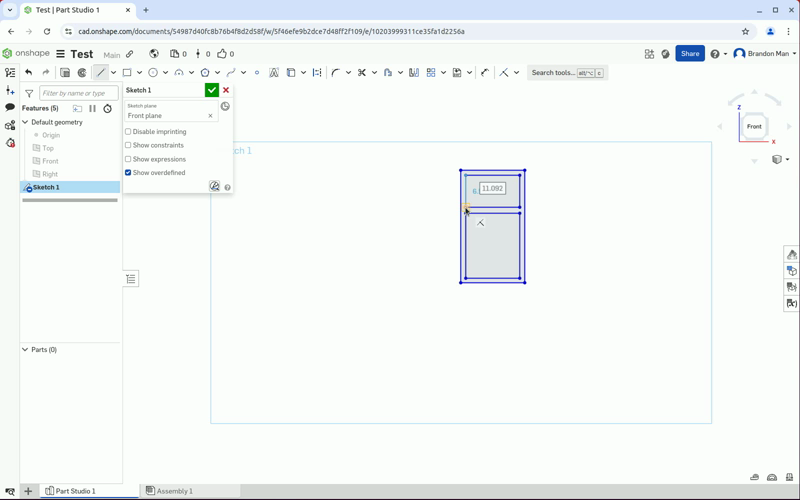
mouse_move(465, 173)
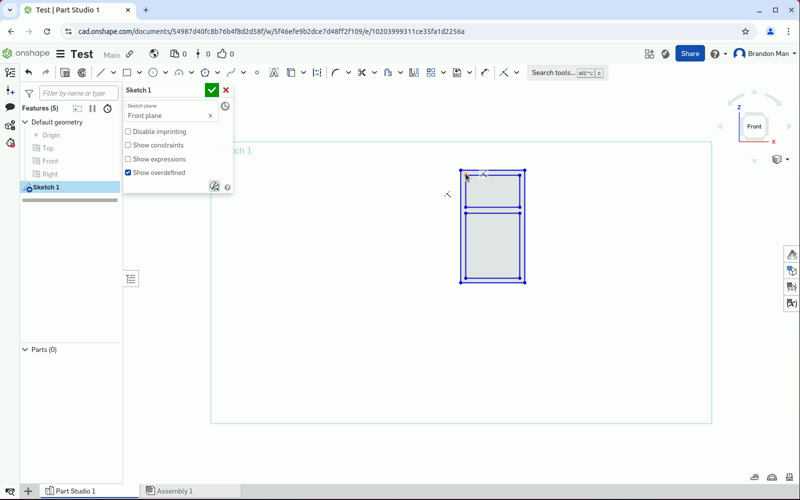
click(465, 173)
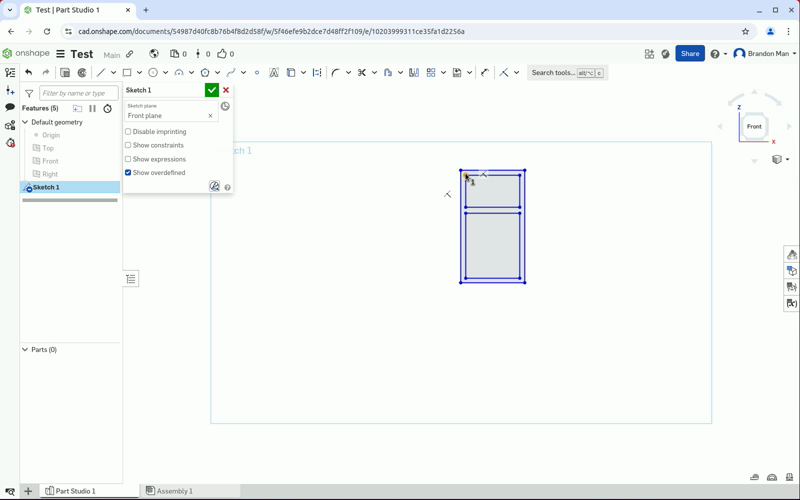
mouse_move(73, 352)
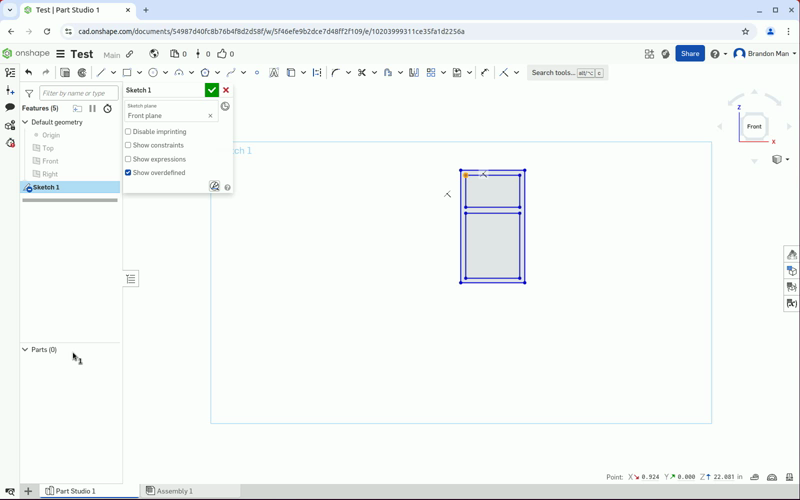
key(shift+y)
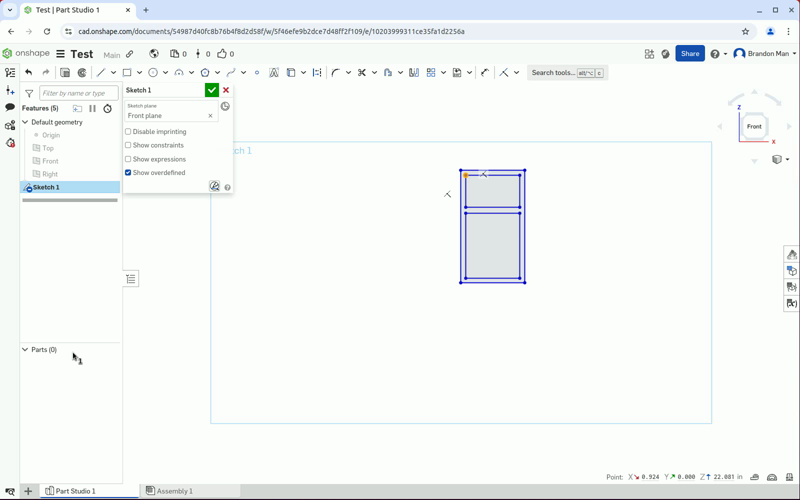
key(shift+e)
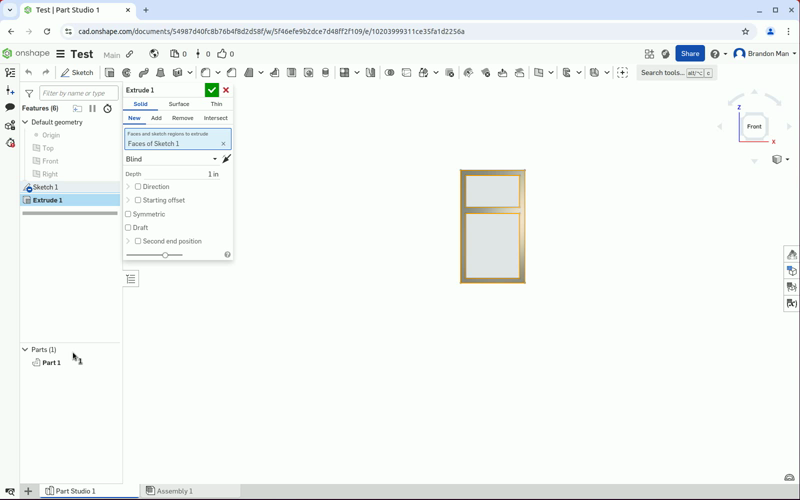
mouse_move(143, 106)
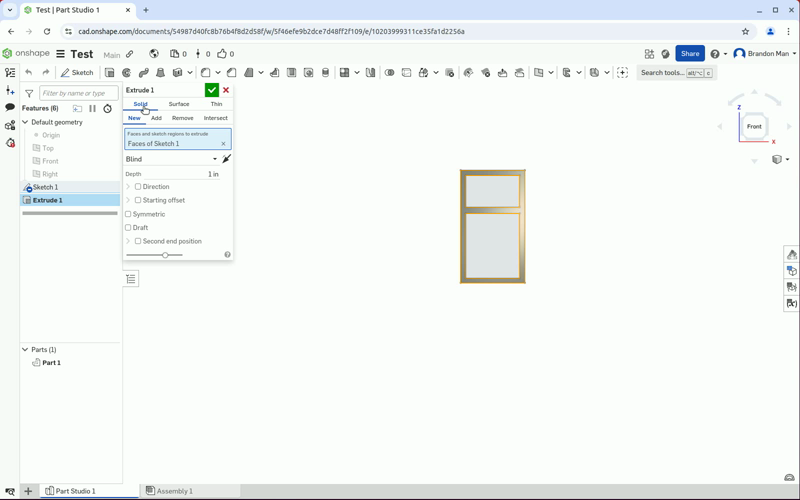
click(143, 106)
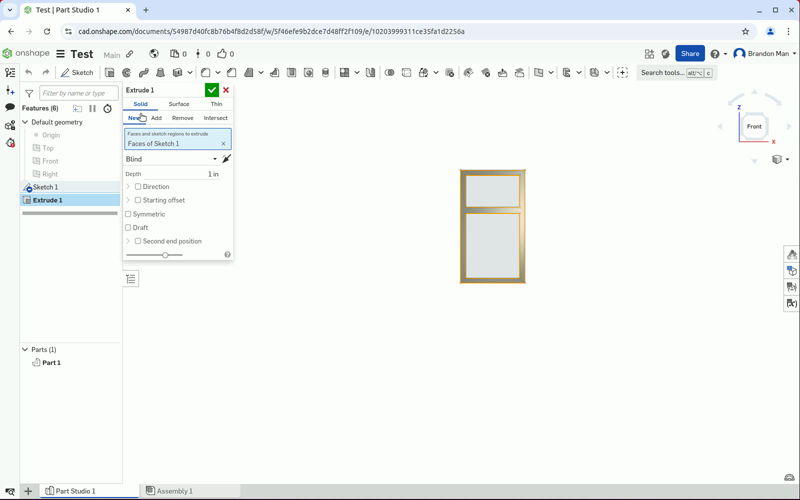
mouse_move(137, 120)
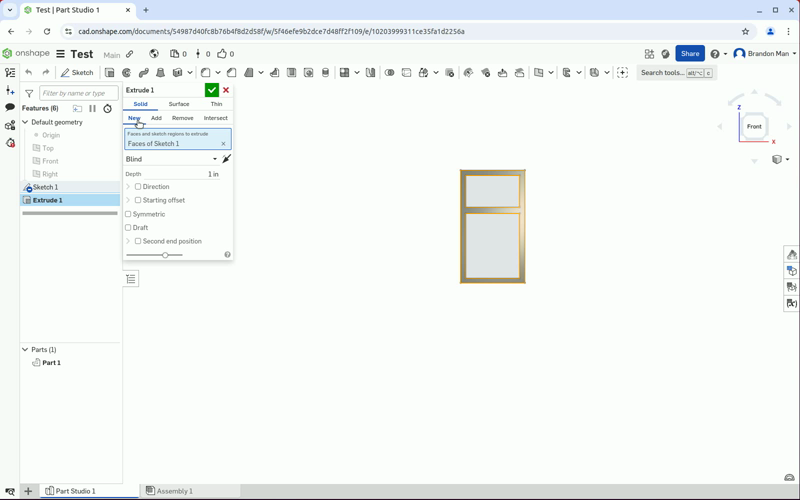
click(137, 120)
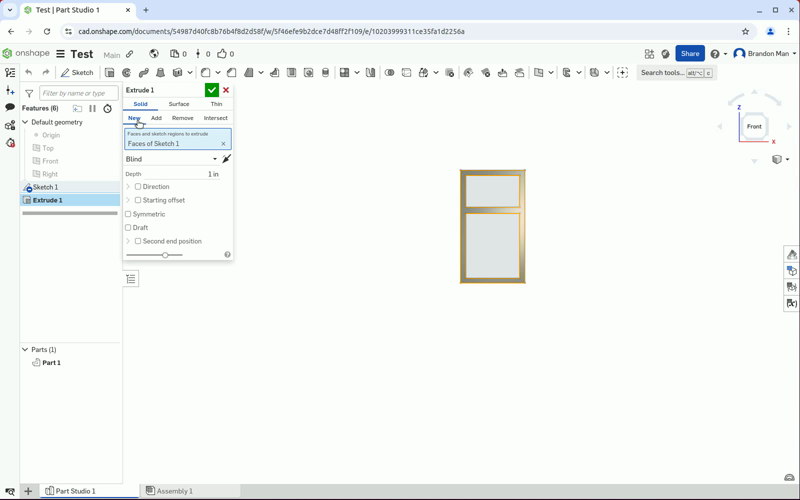
key(tab, 4)
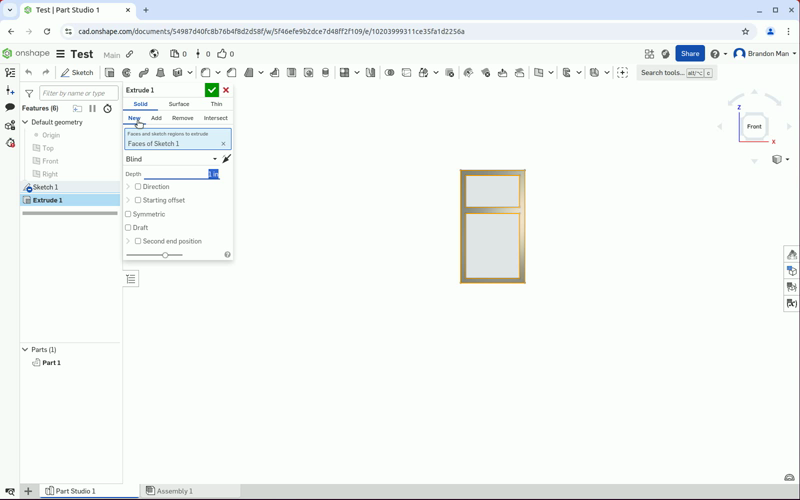
text(1.204)
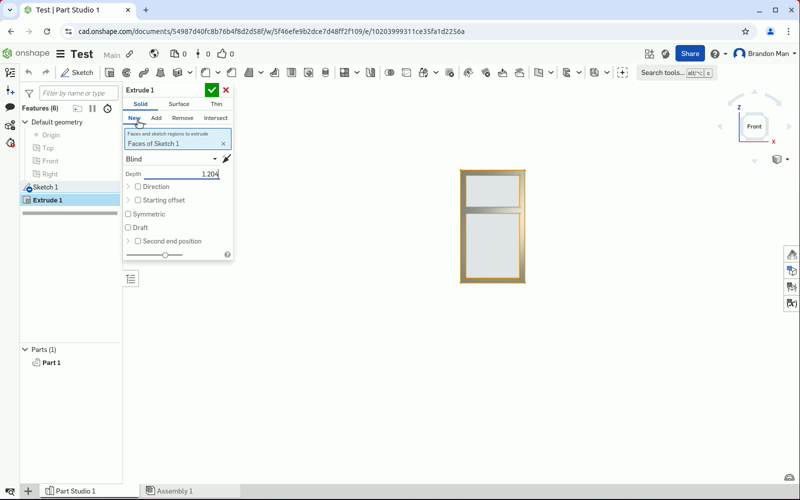
key(enter)
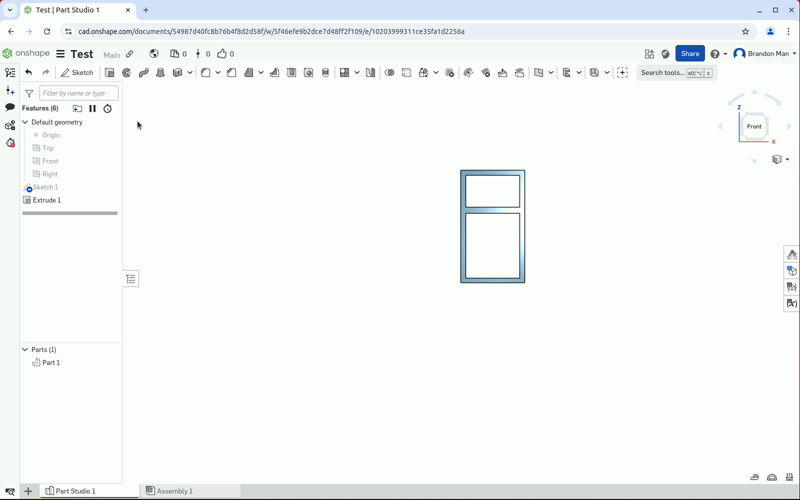
key(shift+h)
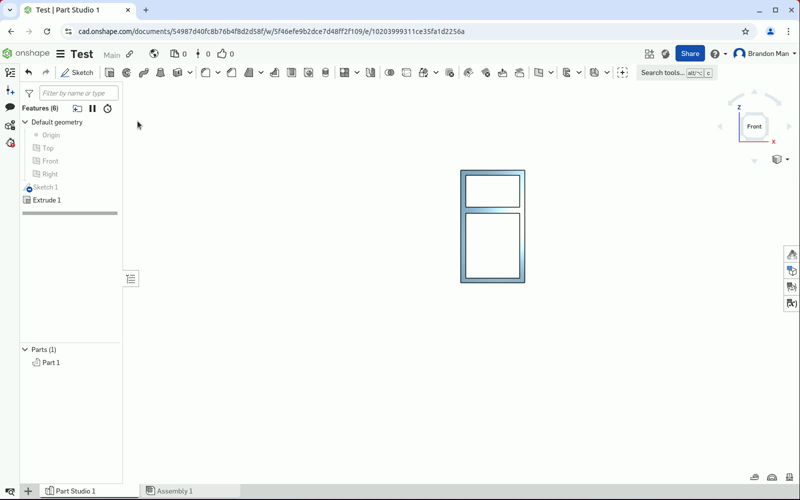
key(shift+h)
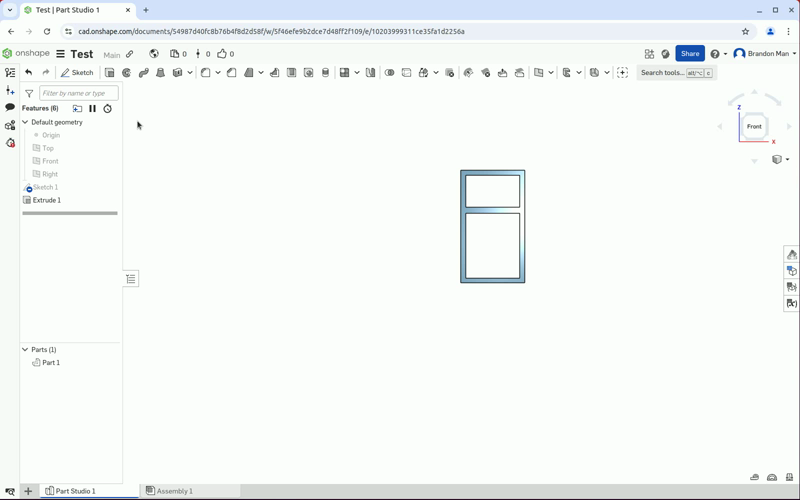
mouse_move(73, 189)
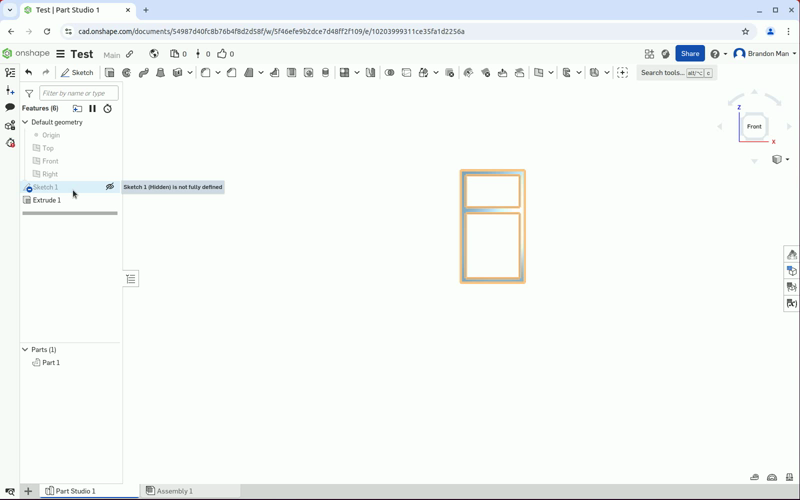
click(73, 189)
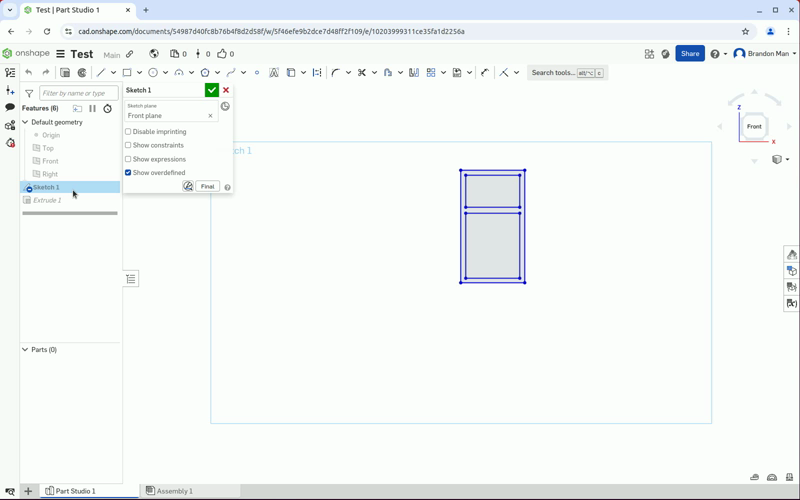
mouse_move(229, 92)
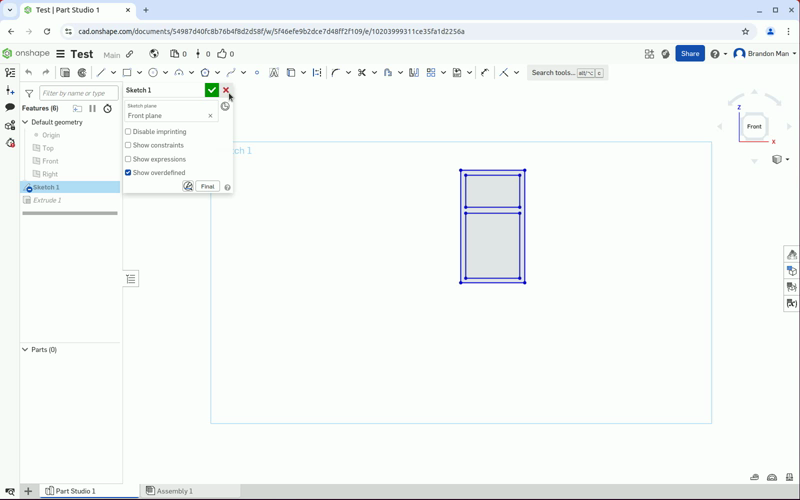
click(229, 92)
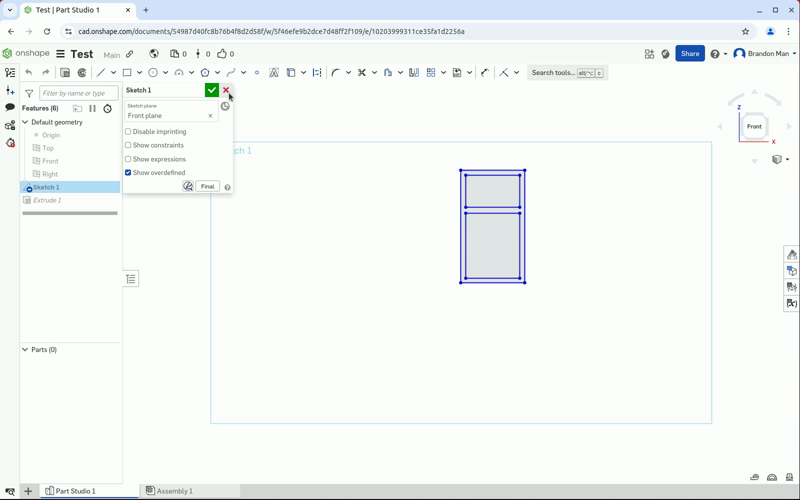
key(shift+s)
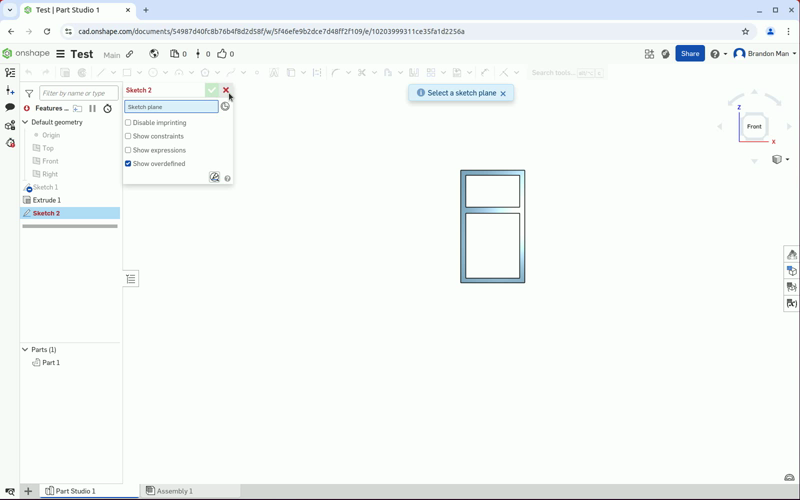
mouse_move(73, 163)
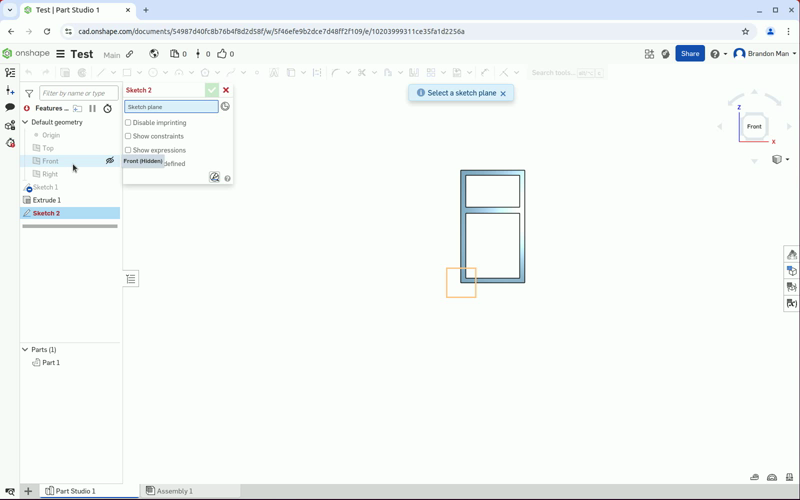
click(73, 163)
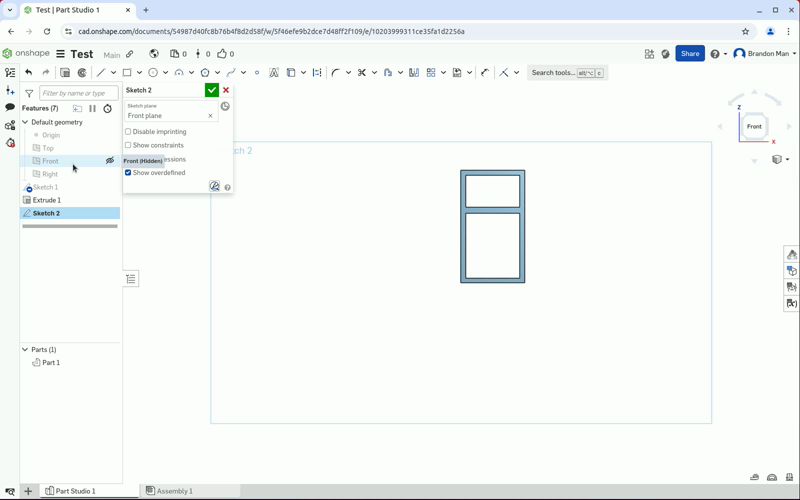
mouse_move(73, 352)
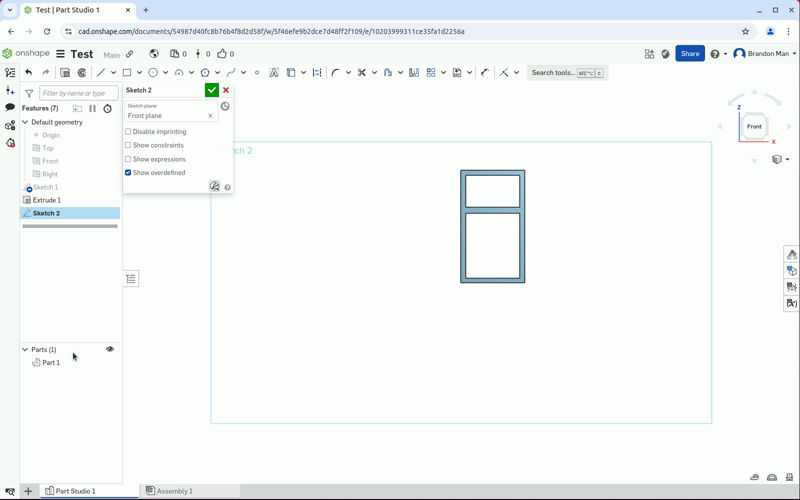
key(y)
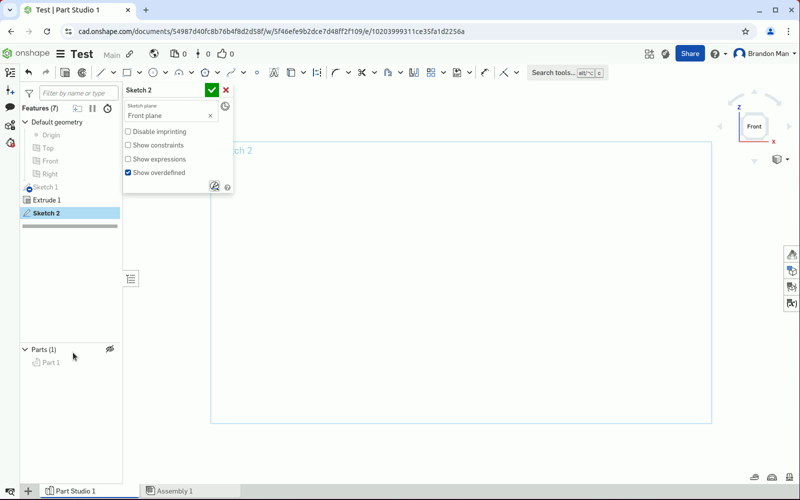
key(l)
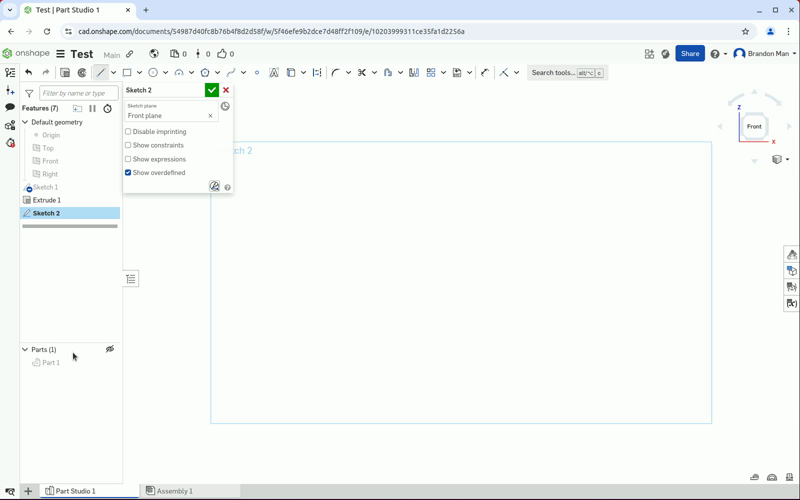
key_down(shift)
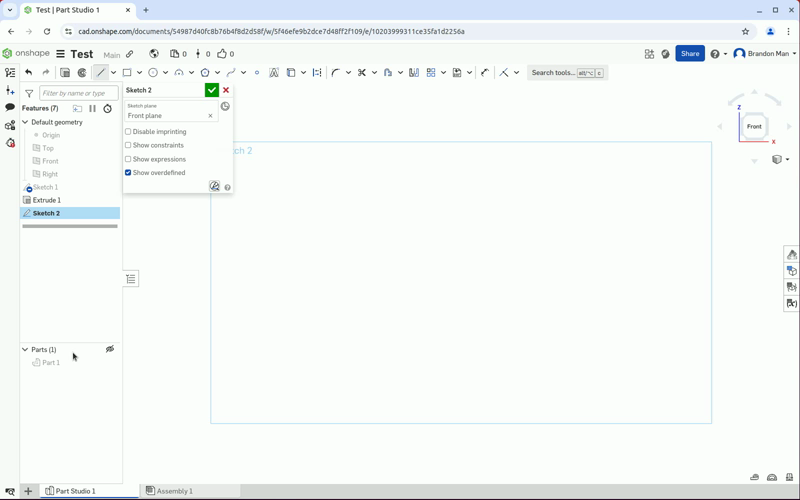
mouse_move(492, 207)
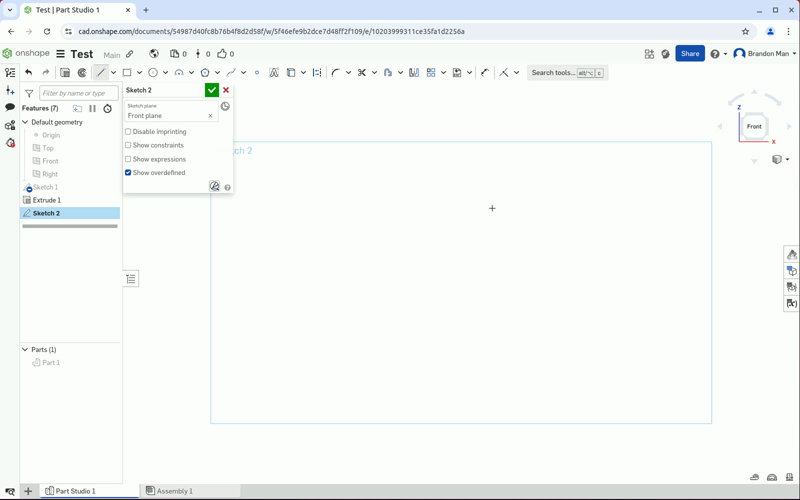
click(492, 207)
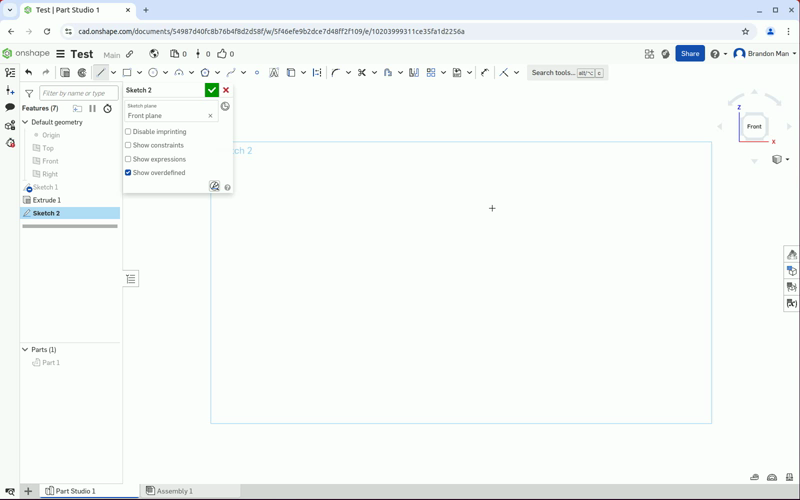
key_up(shift)
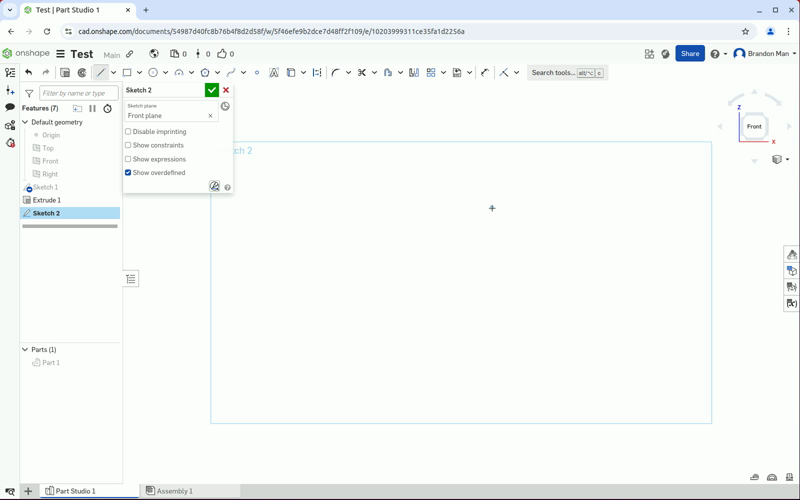
key_down(shift)
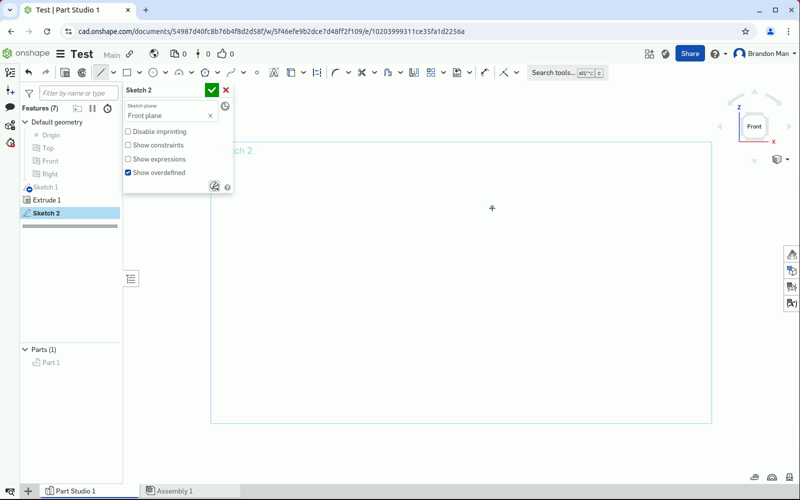
mouse_move(522, 207)
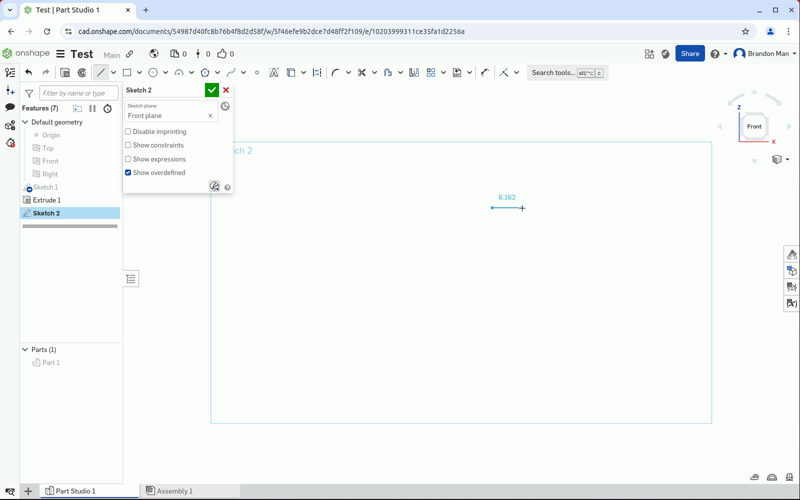
mouse_move(494, 207)
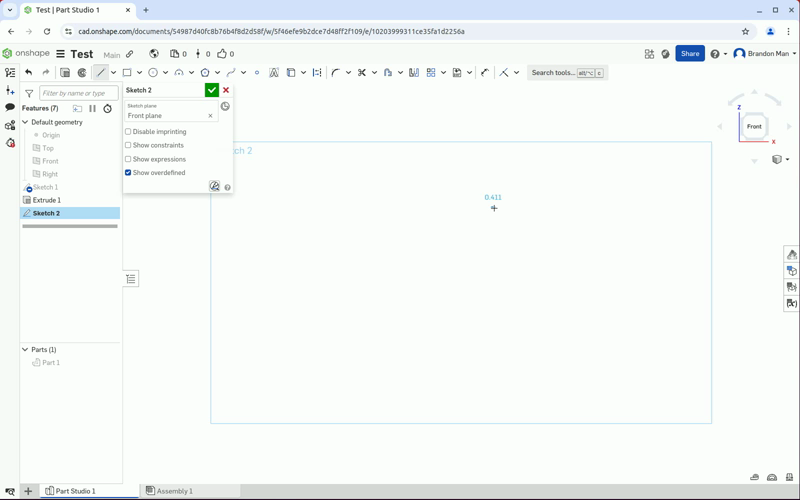
scroll(6)
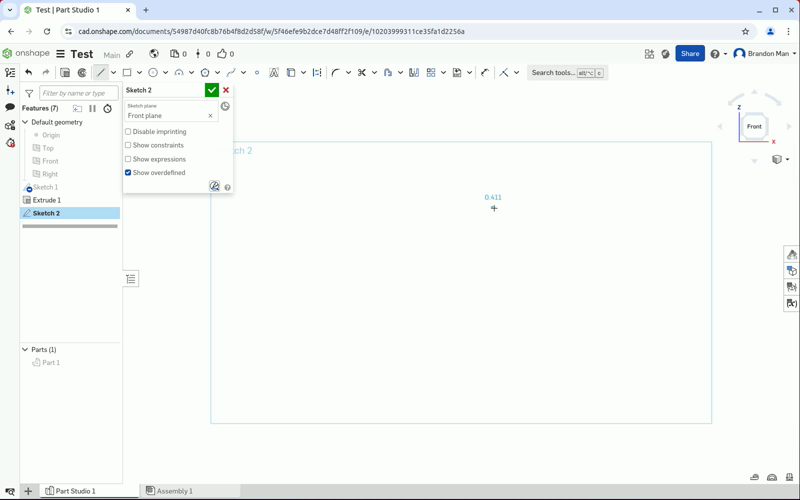
scroll(6)
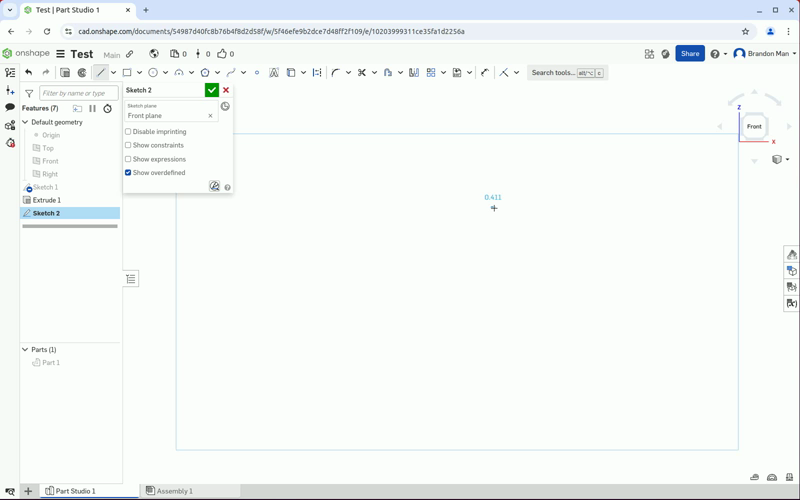
scroll(6)
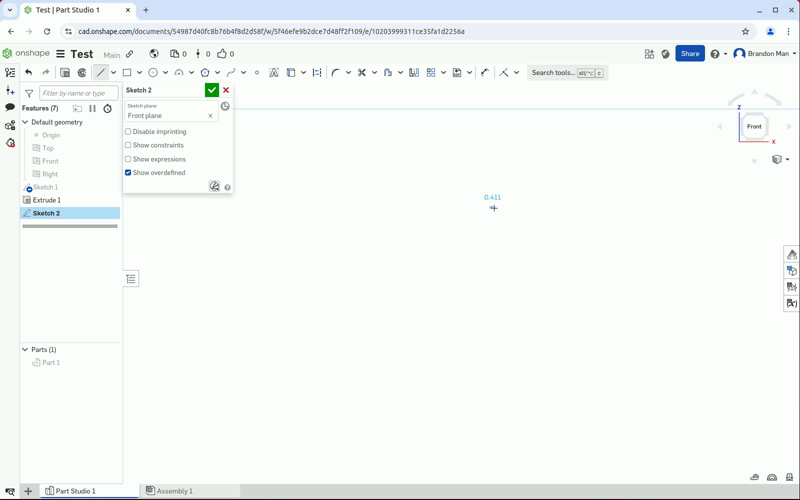
scroll(6)
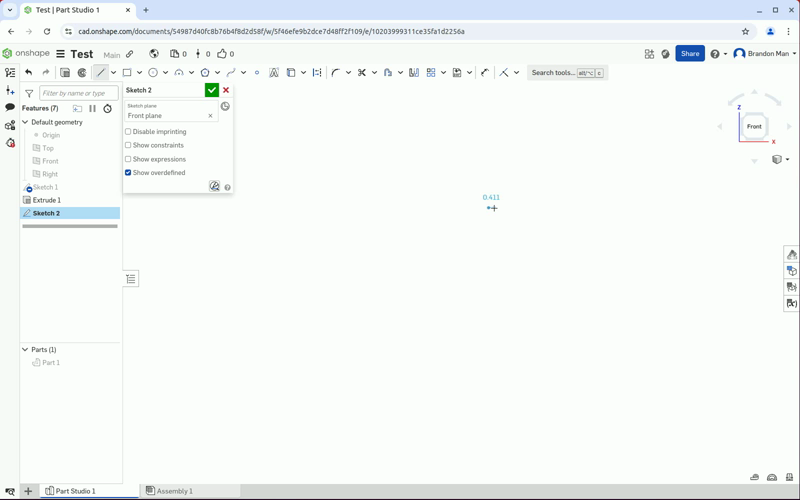
scroll(6)
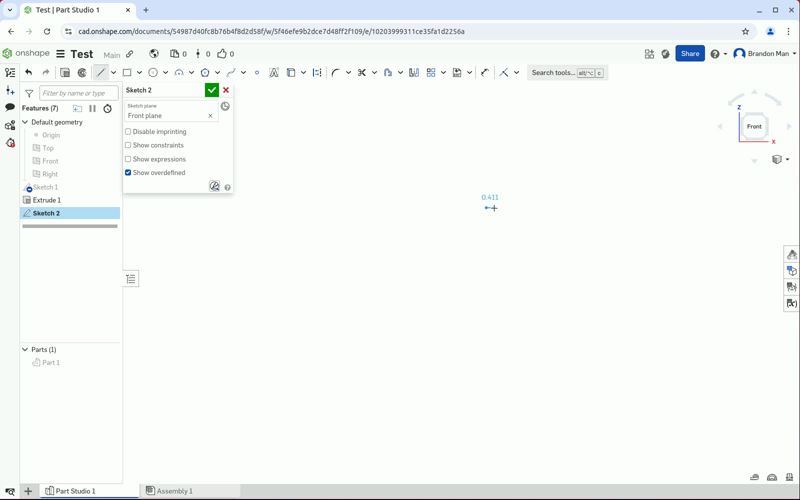
scroll(6)
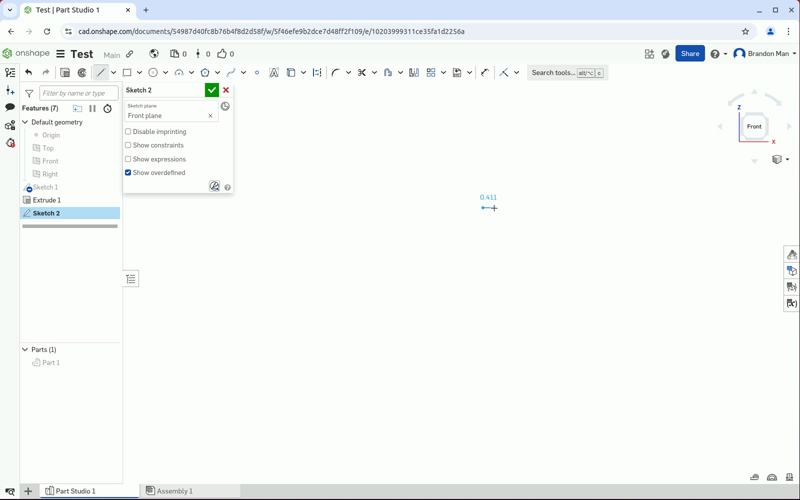
scroll(6)
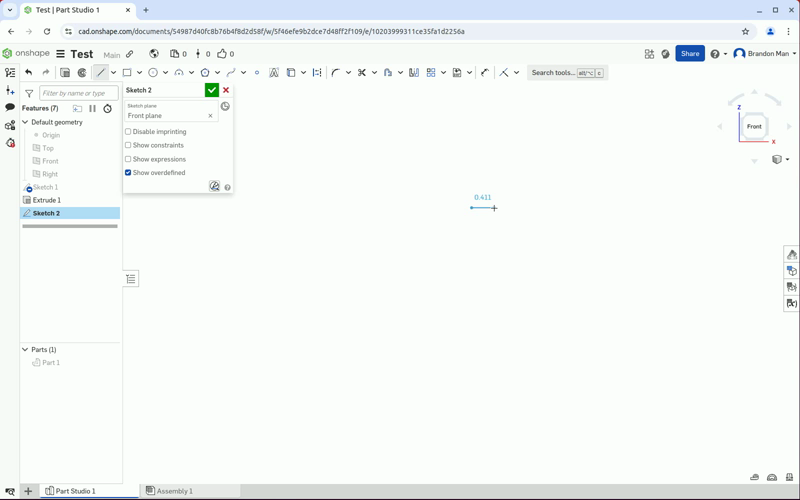
click(494, 207)
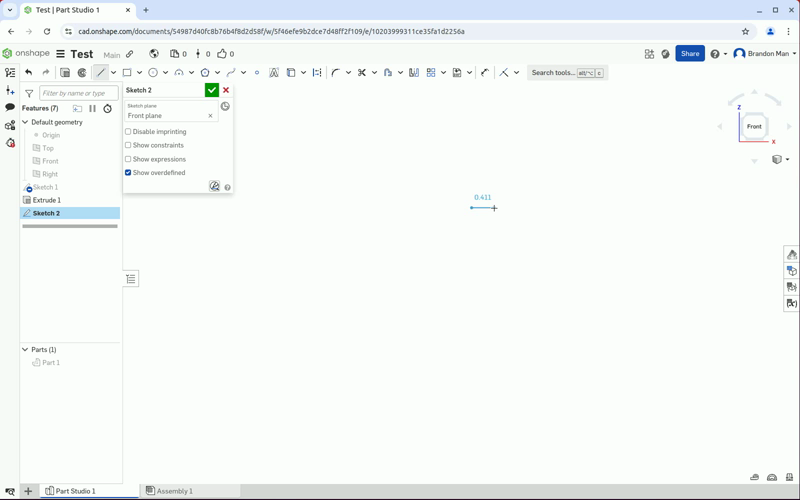
scroll(-6)
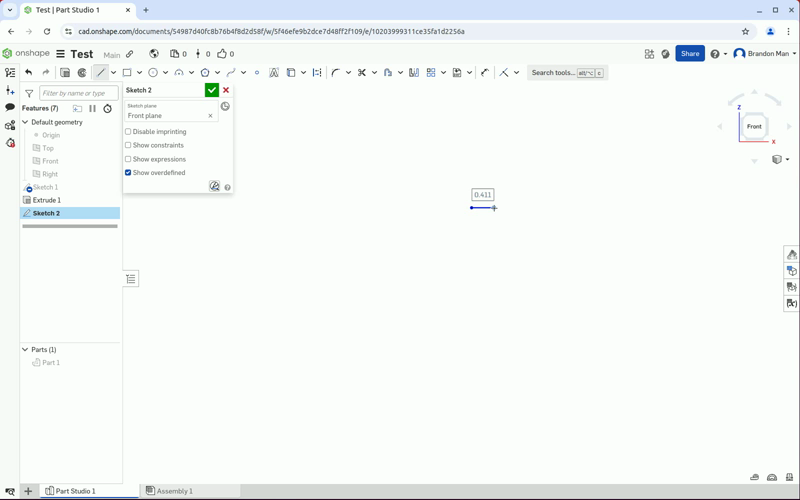
scroll(-6)
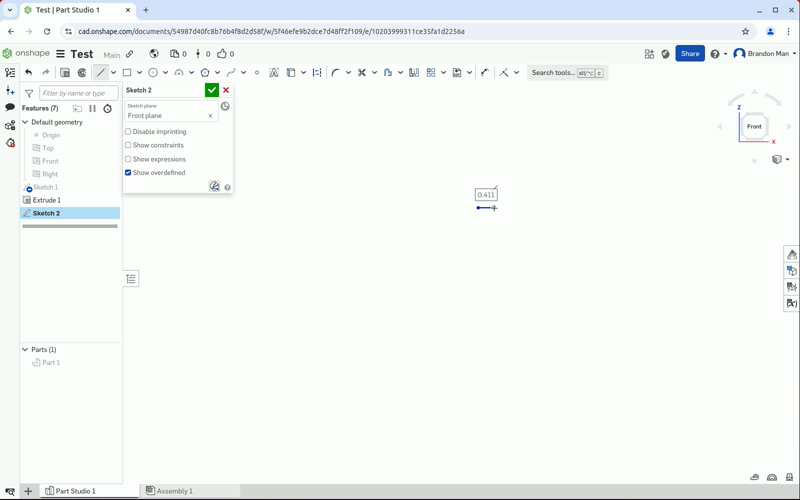
scroll(-6)
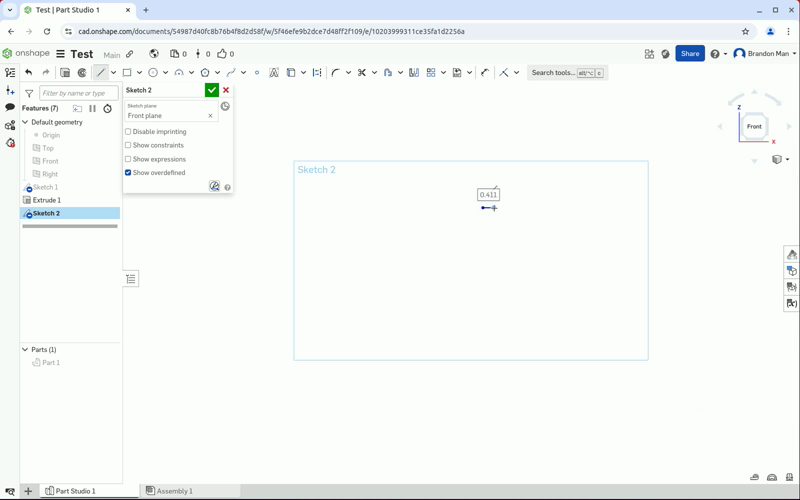
scroll(-6)
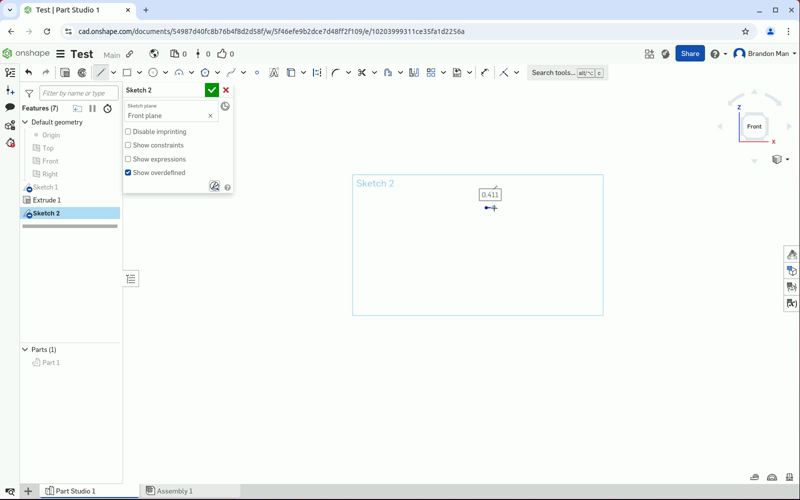
scroll(-6)
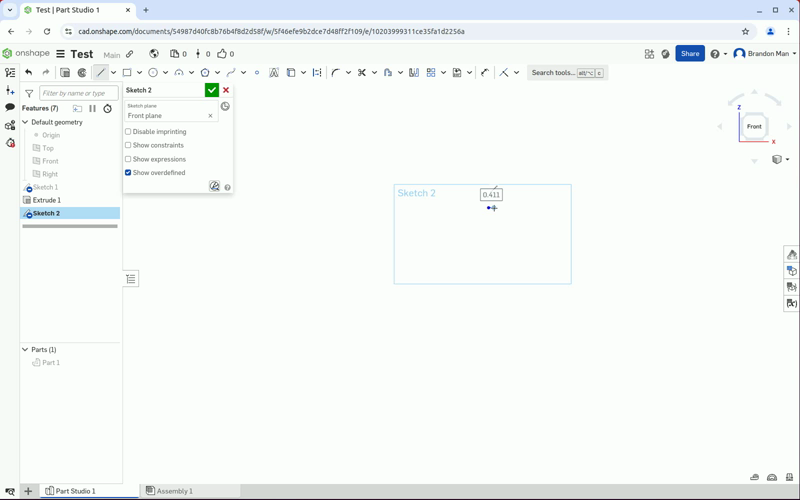
scroll(-6)
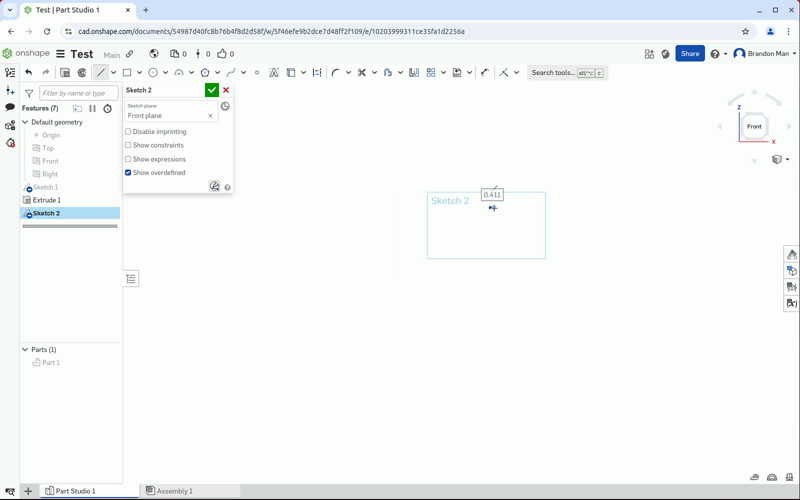
scroll(-6)
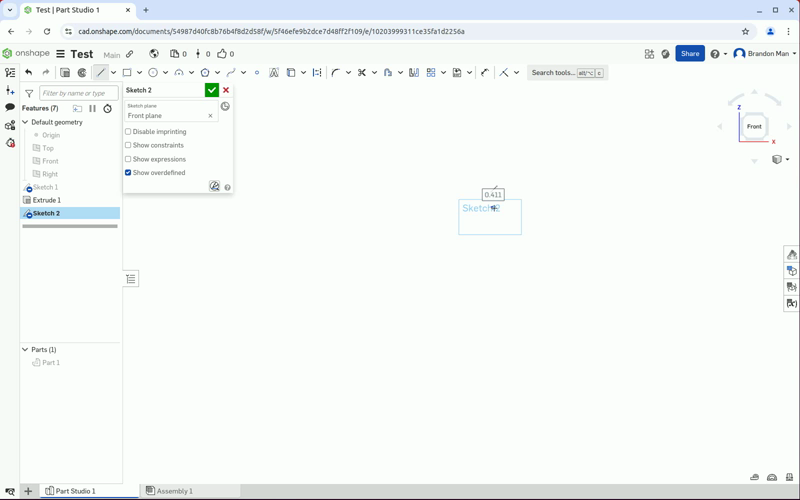
key_up(shift)
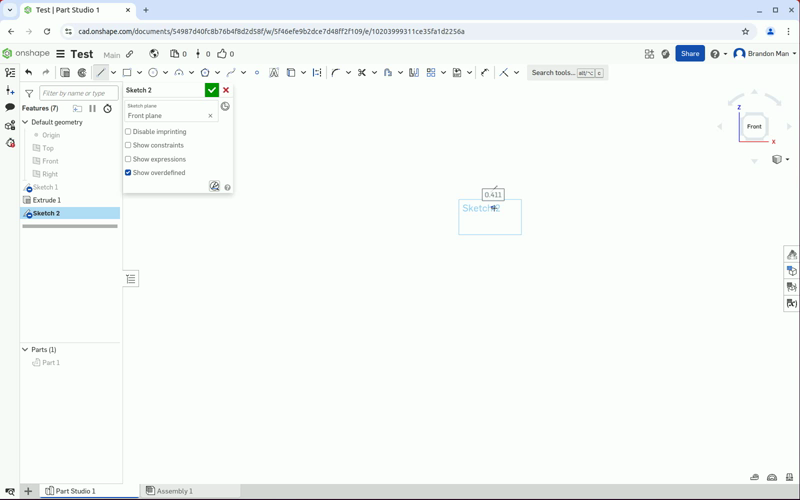
key_down(shift)
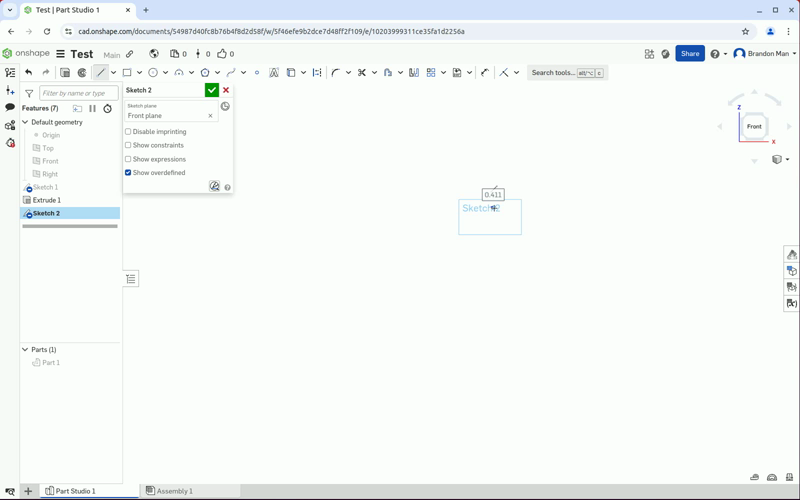
mouse_move(524, 207)
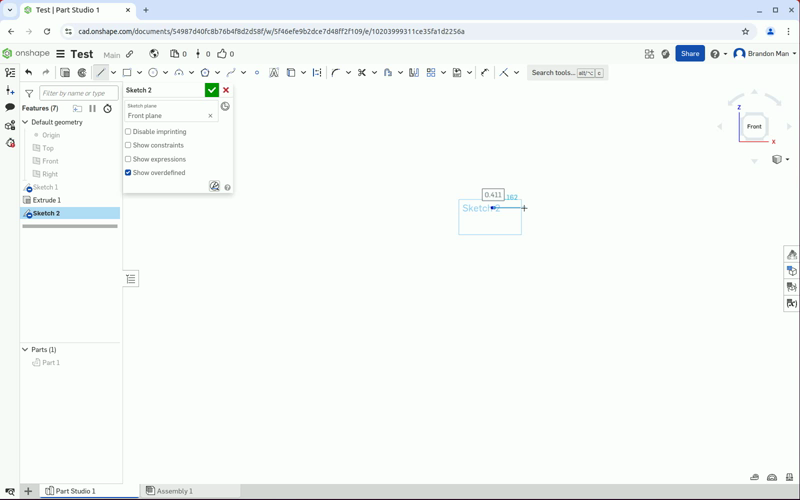
mouse_move(494, 174)
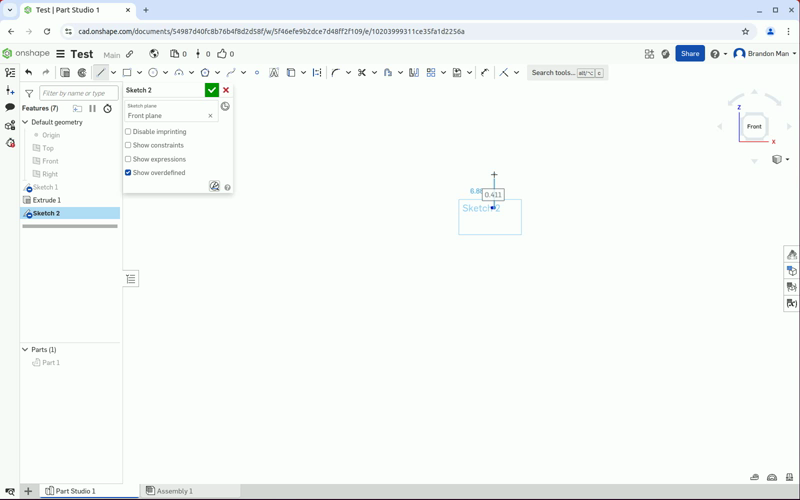
click(494, 174)
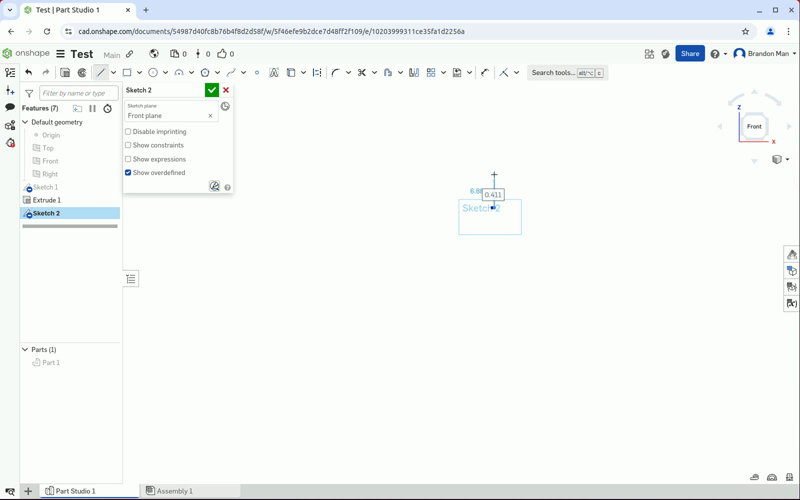
key_up(shift)
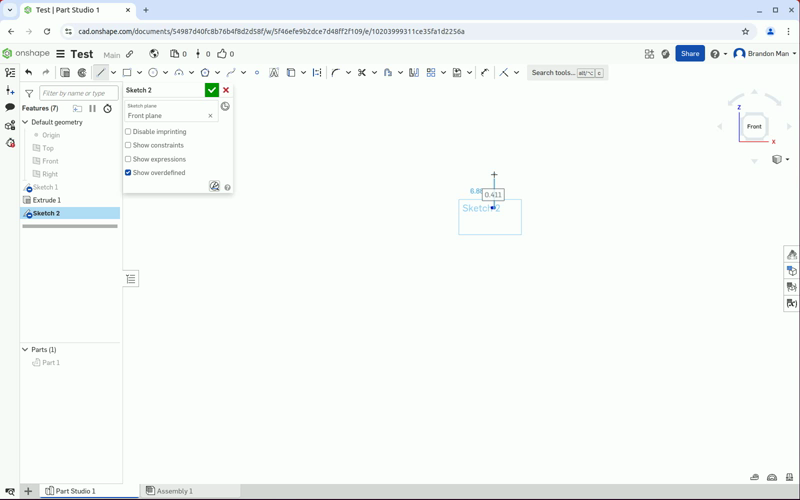
key_down(shift)
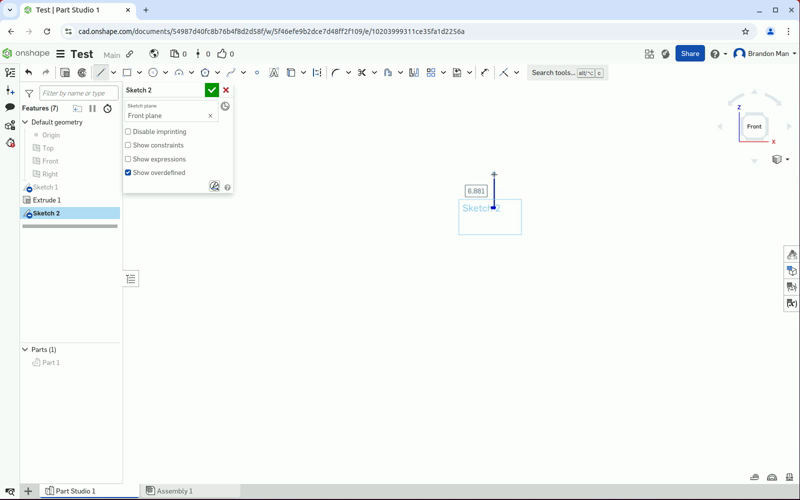
mouse_move(524, 174)
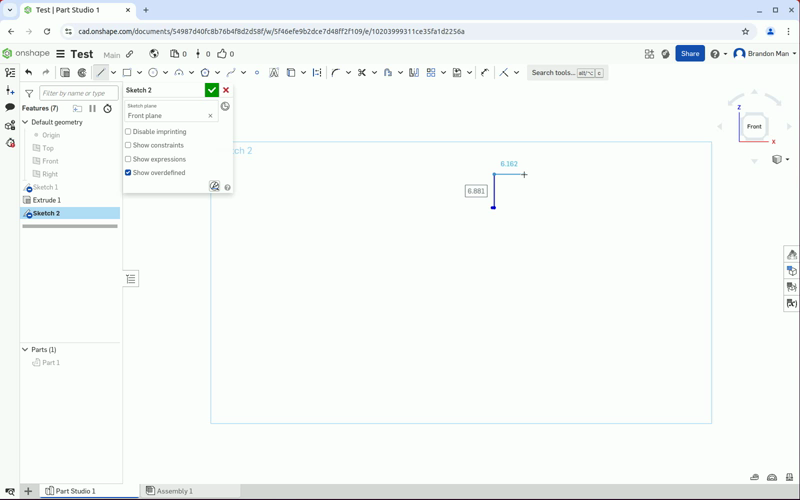
mouse_move(492, 174)
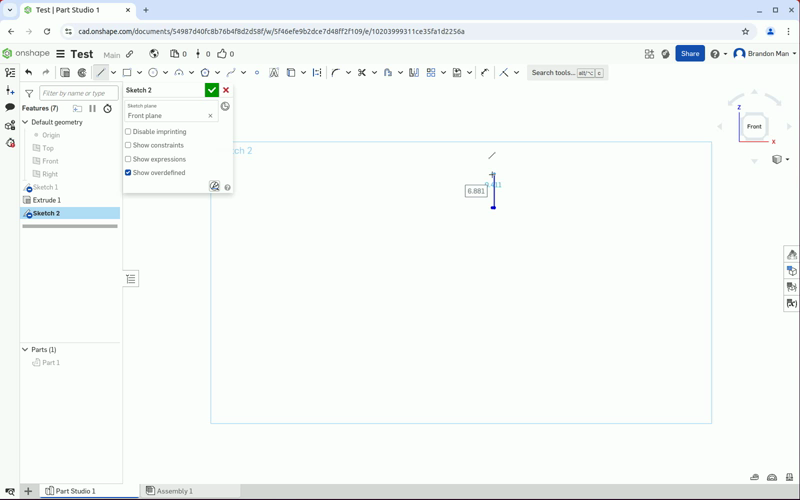
scroll(6)
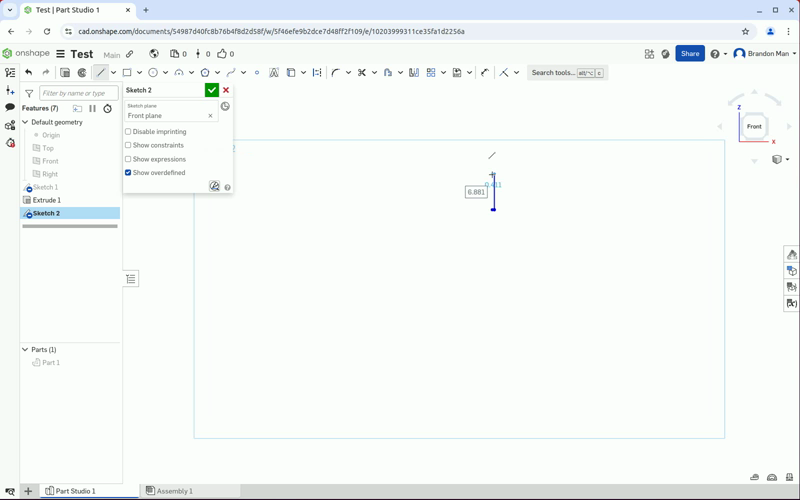
scroll(6)
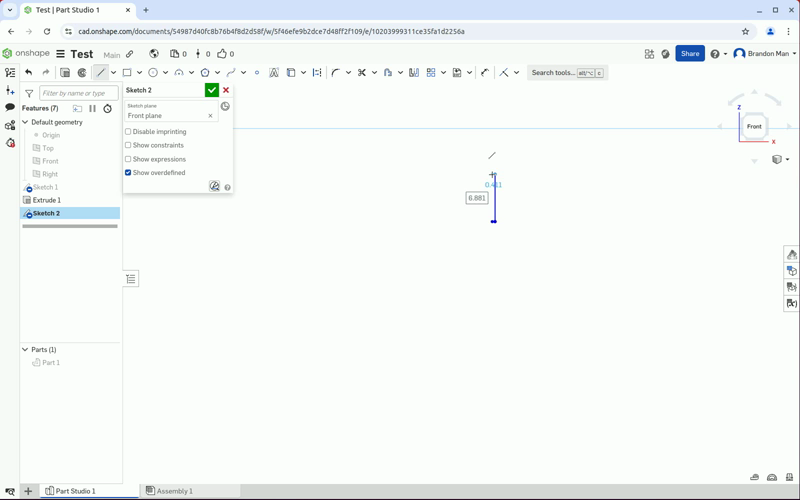
scroll(6)
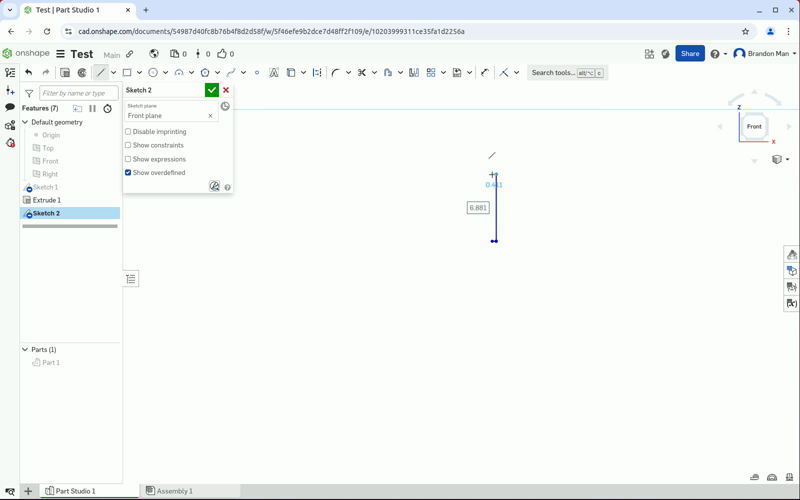
scroll(6)
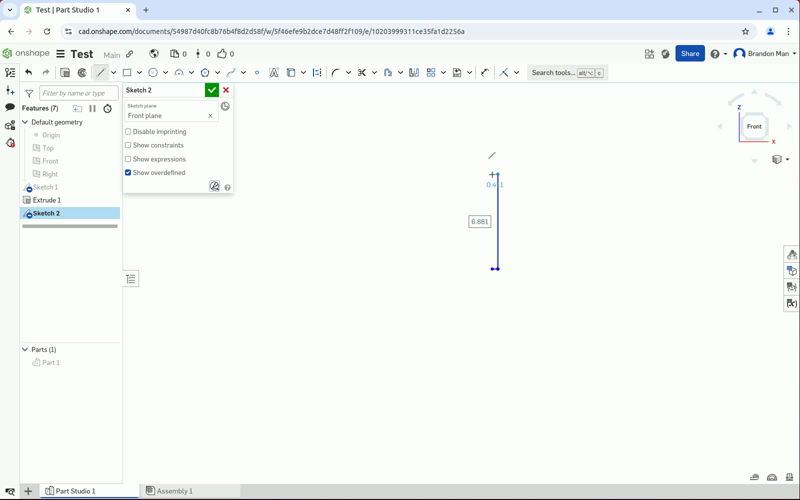
scroll(6)
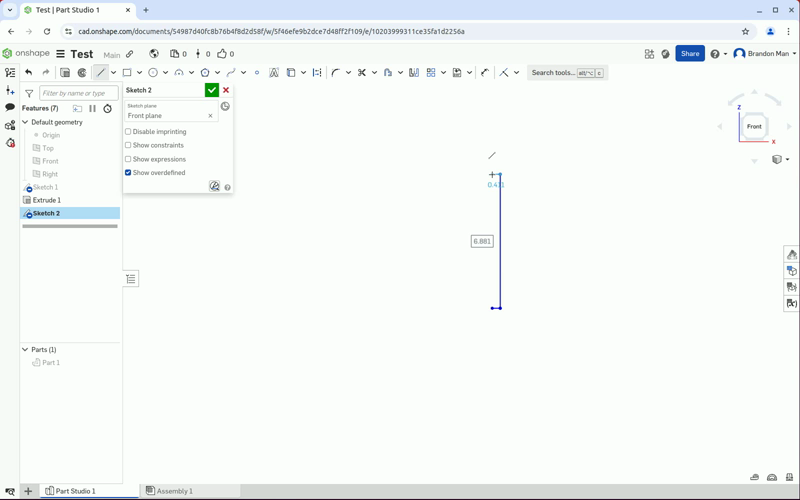
scroll(6)
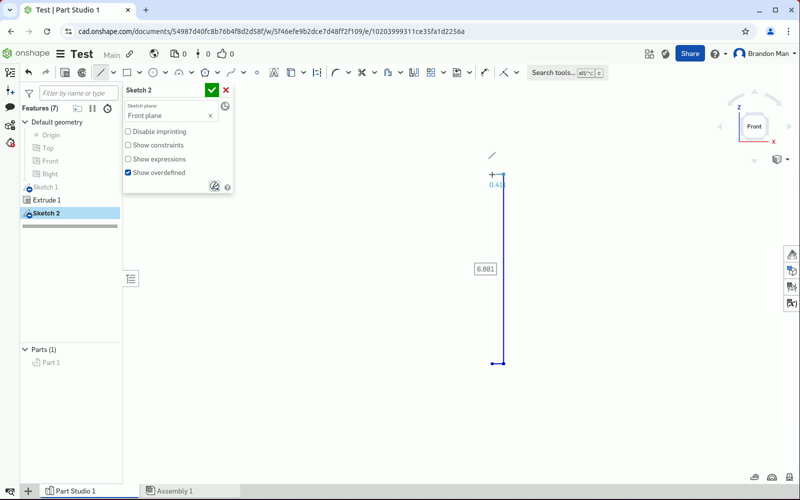
scroll(6)
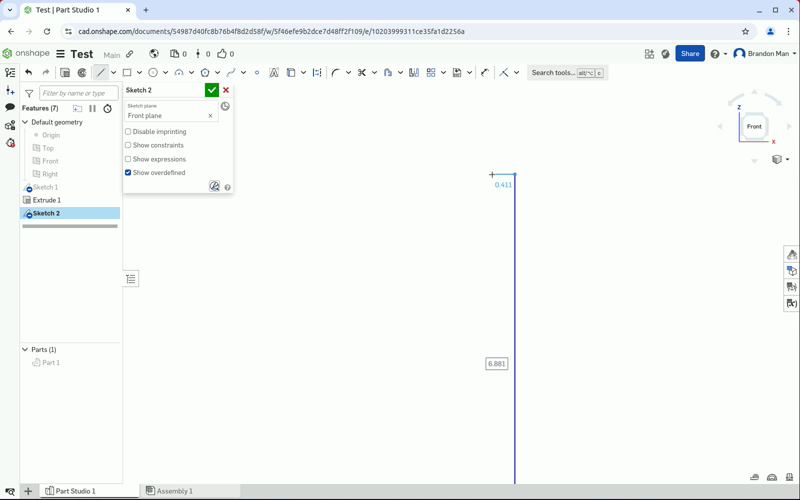
click(492, 174)
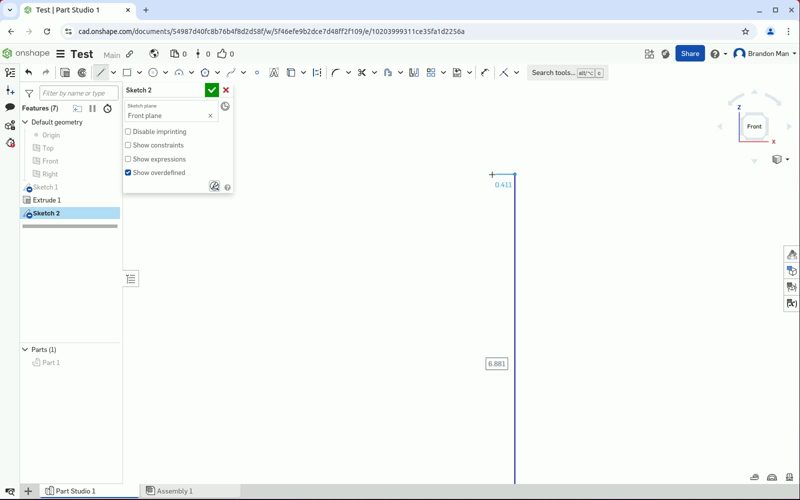
scroll(-6)
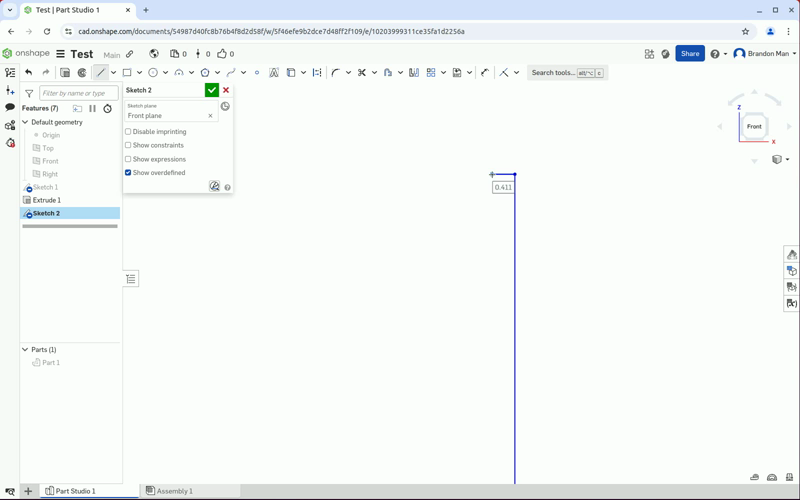
scroll(-6)
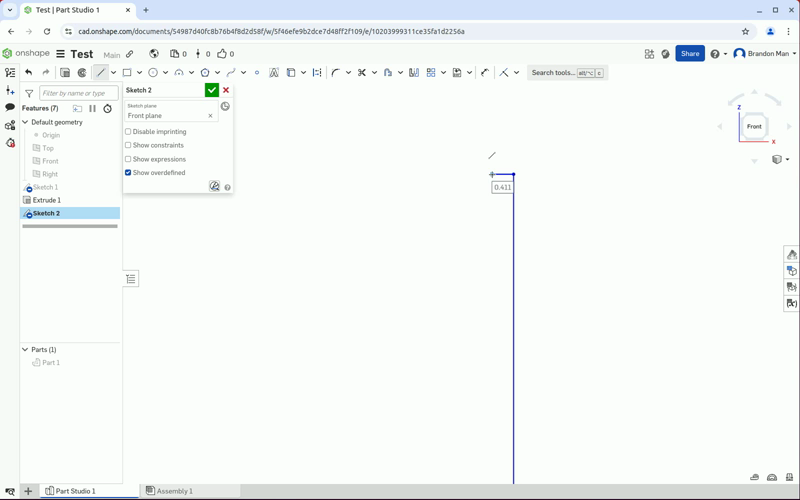
scroll(-6)
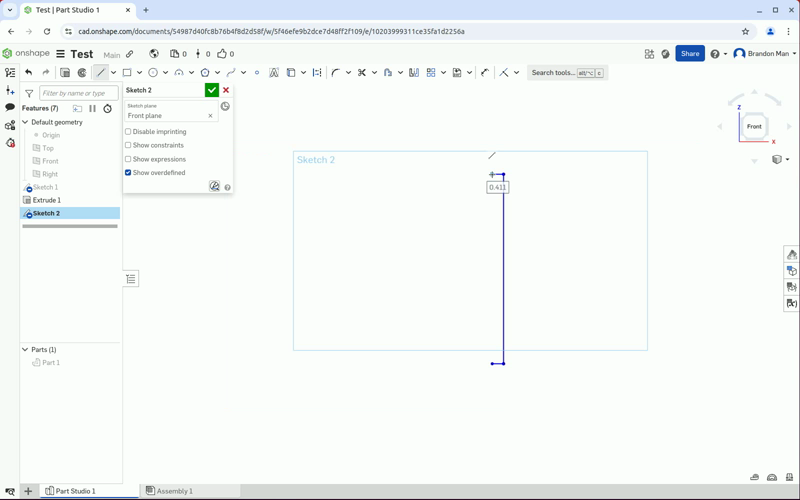
scroll(-6)
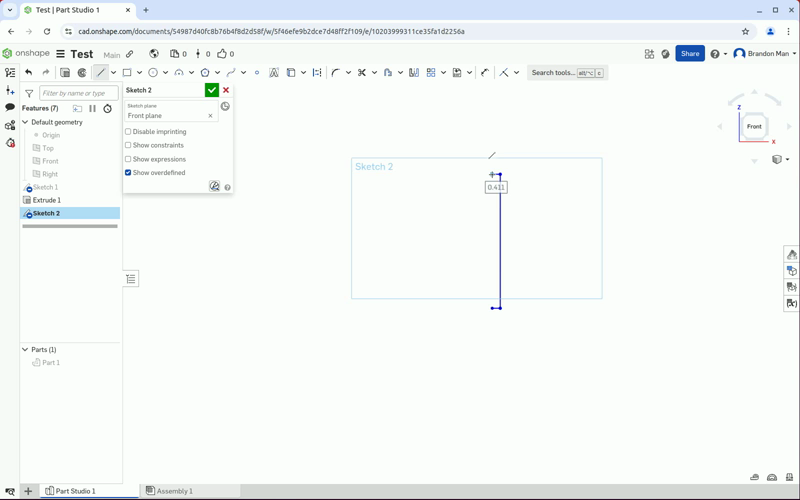
scroll(-6)
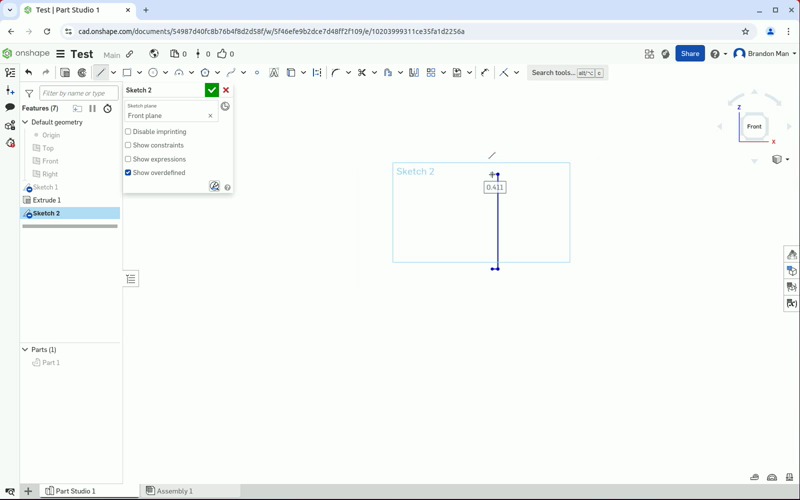
scroll(-6)
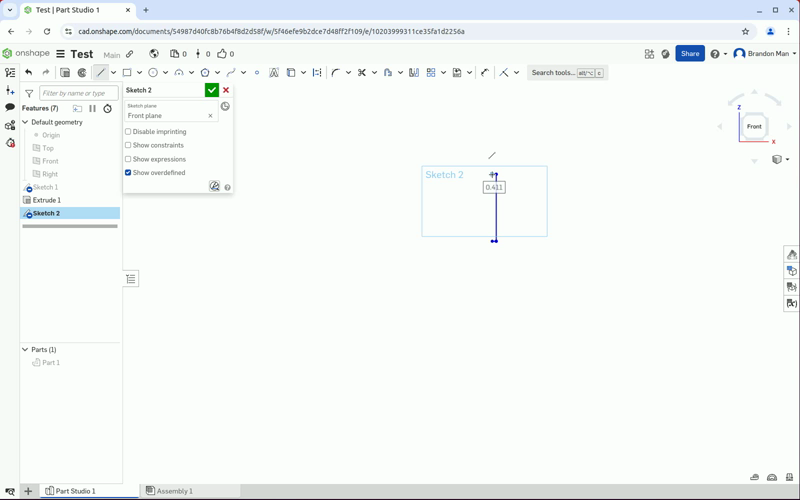
scroll(-6)
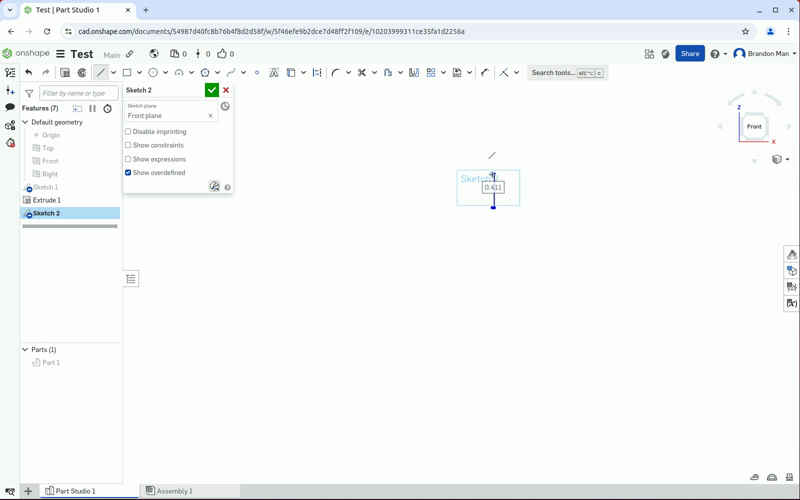
key_up(shift)
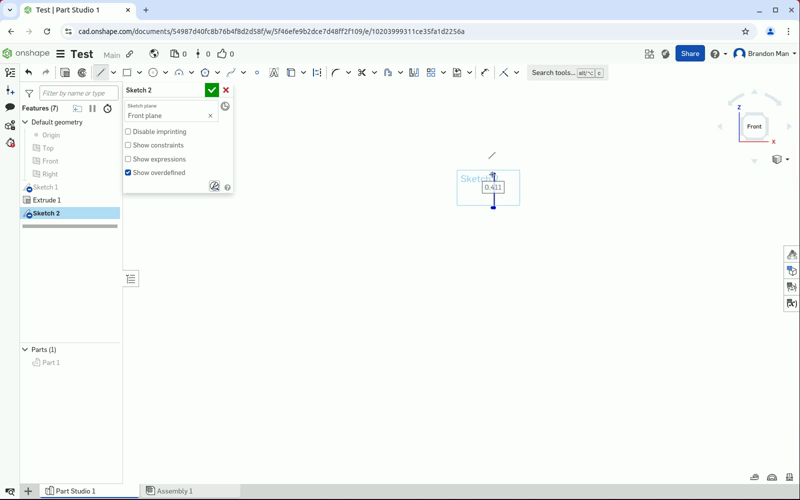
mouse_move(522, 174)
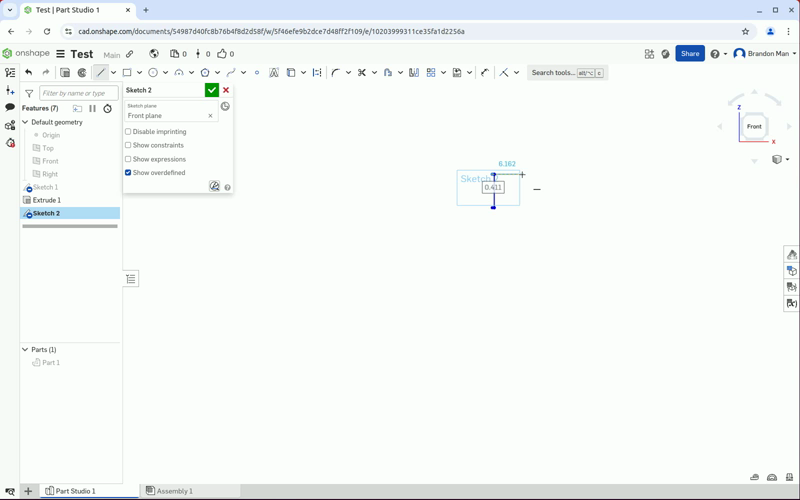
key_down(shift)
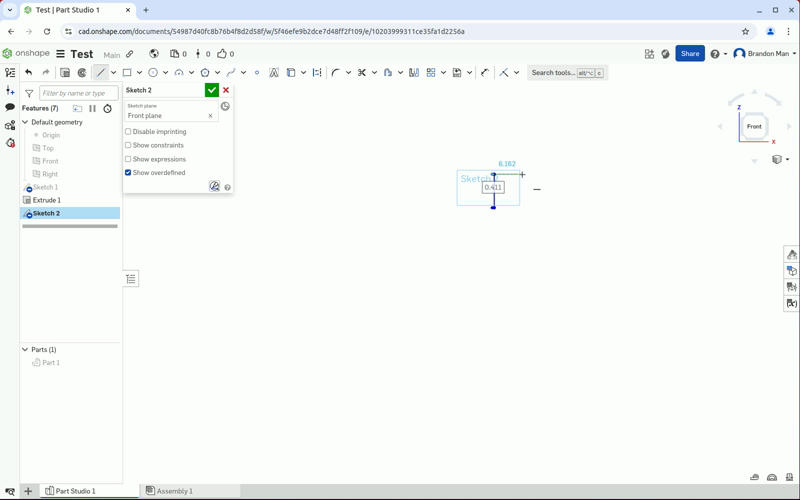
mouse_move(492, 207)
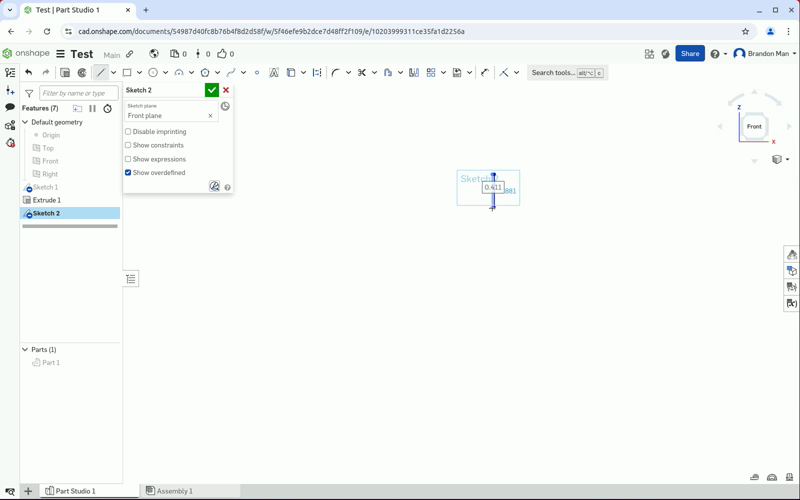
scroll(6)
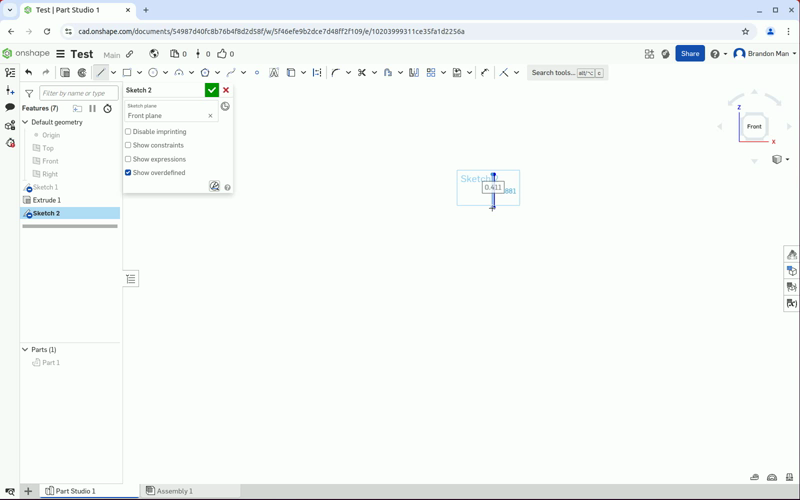
scroll(6)
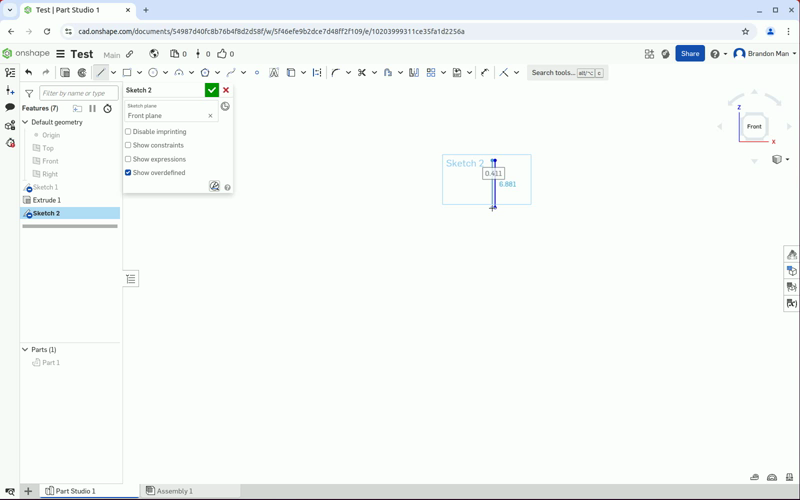
scroll(6)
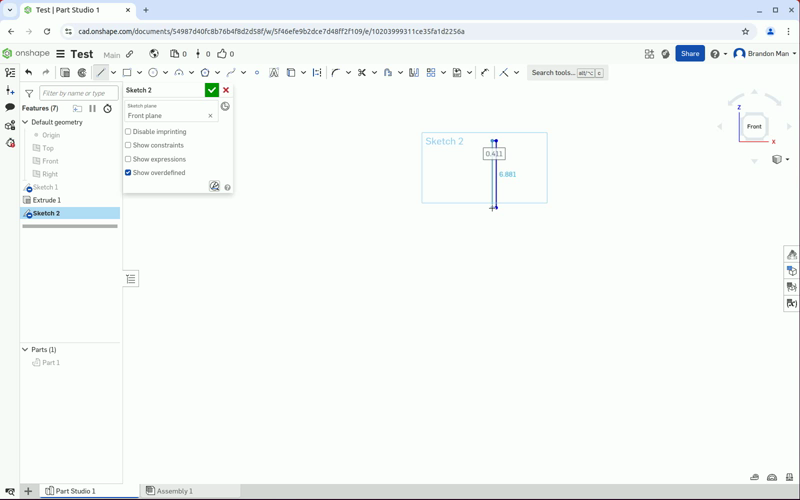
scroll(6)
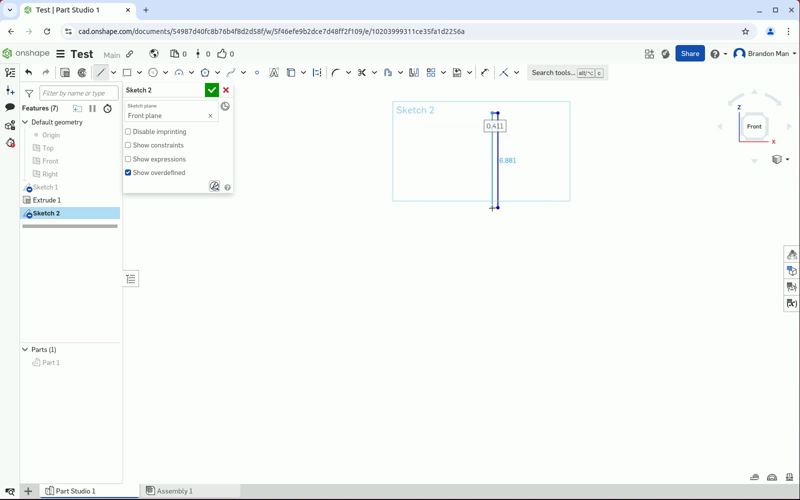
scroll(6)
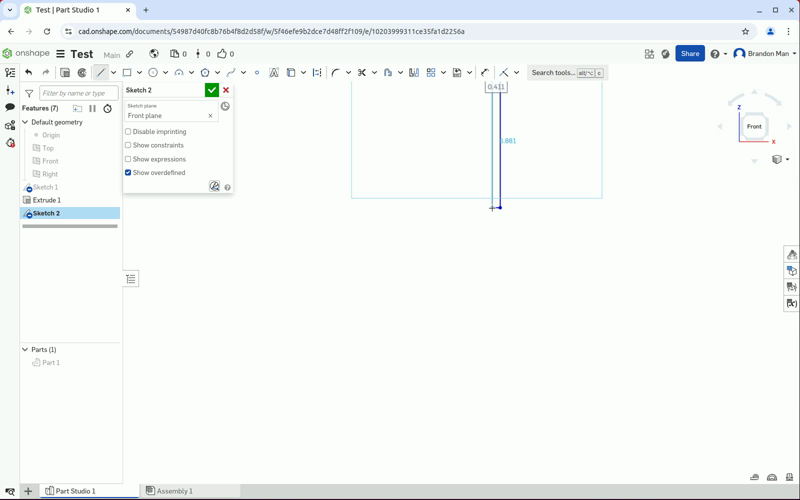
scroll(6)
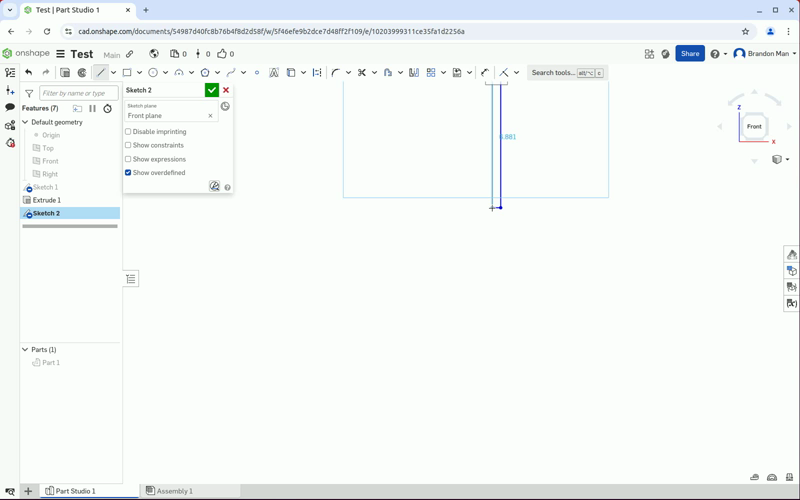
scroll(6)
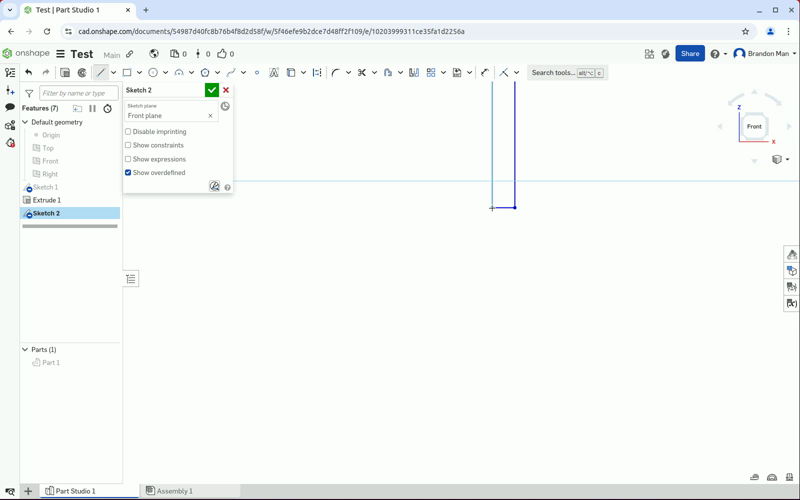
key_up(shift)
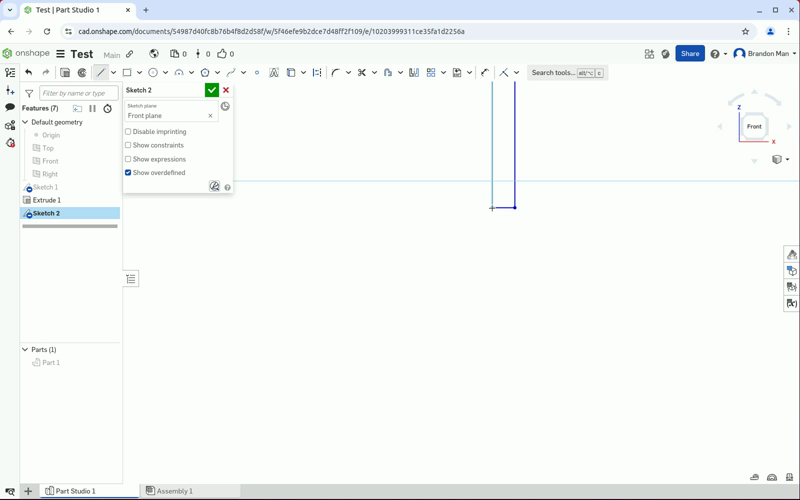
click(492, 207)
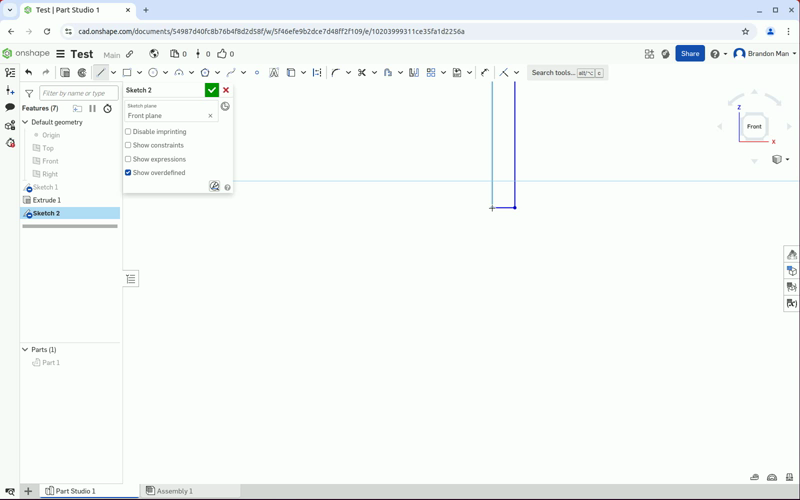
scroll(-6)
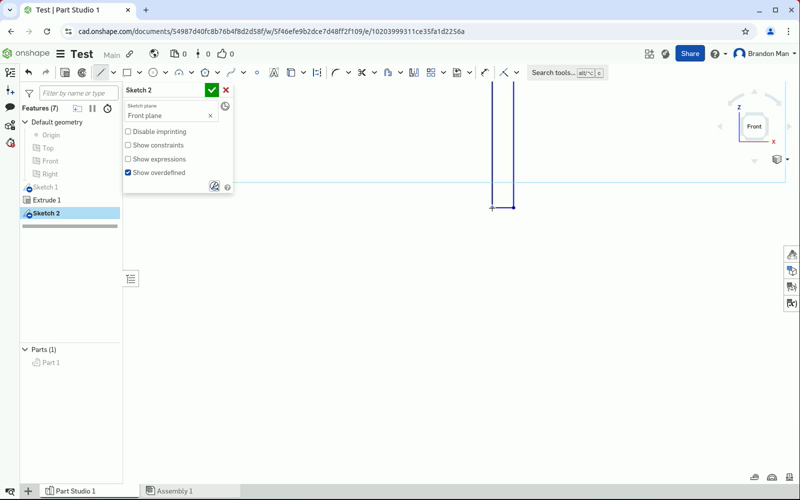
scroll(-6)
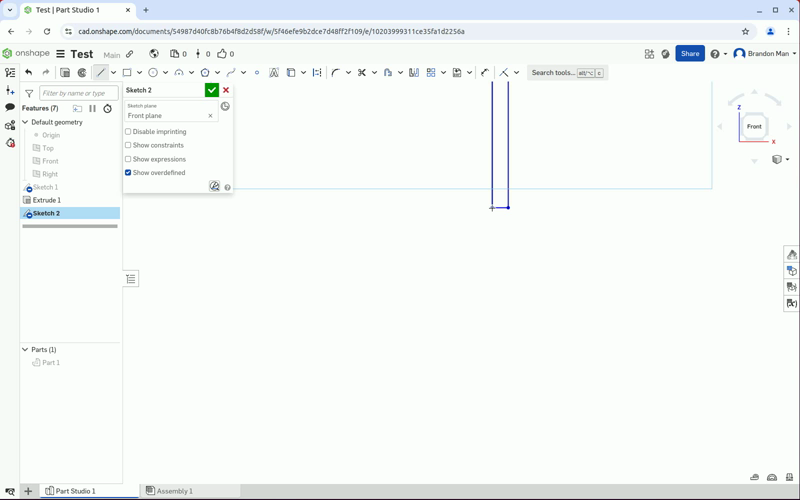
scroll(-6)
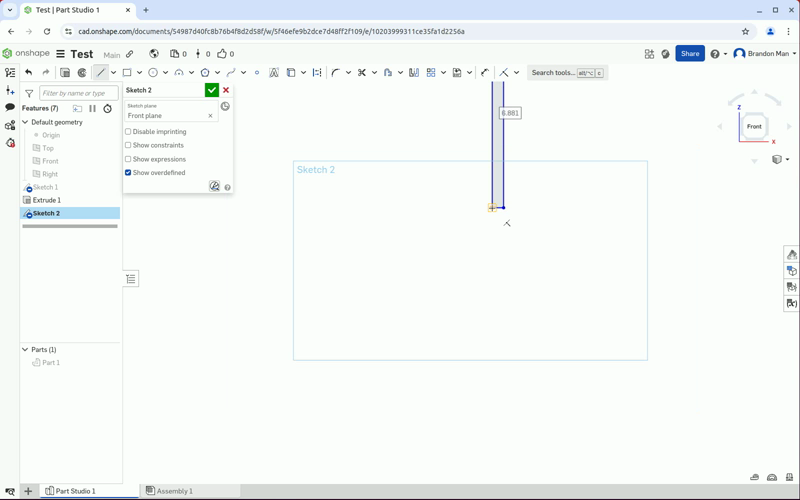
scroll(-6)
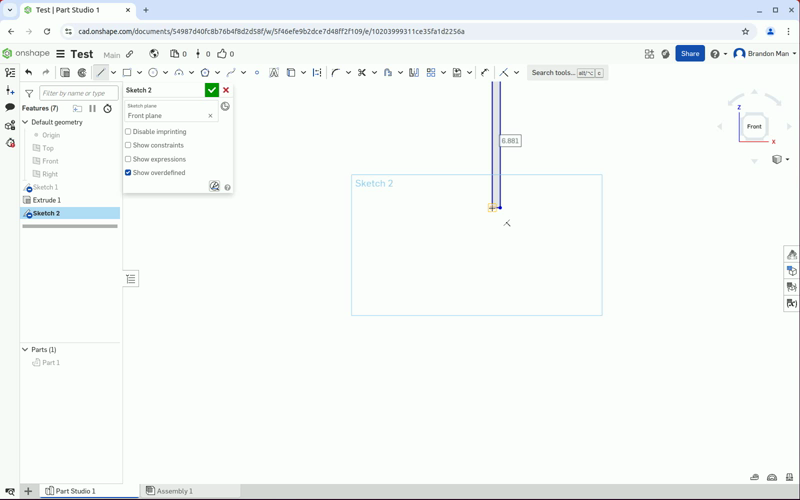
scroll(-6)
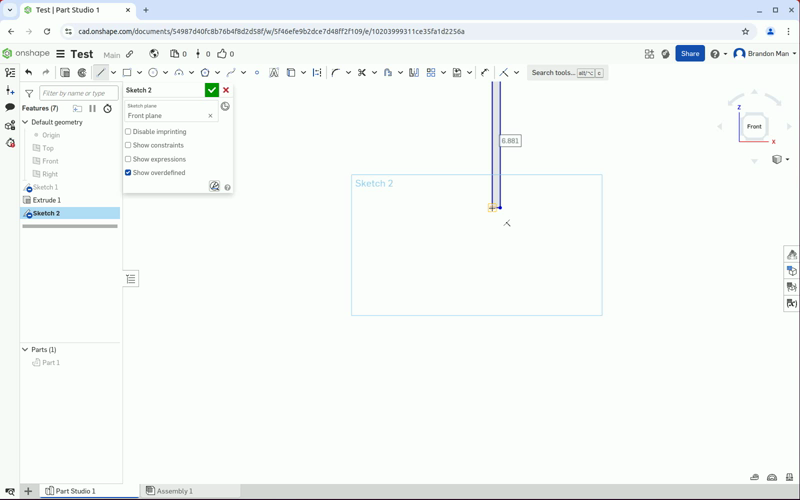
scroll(-6)
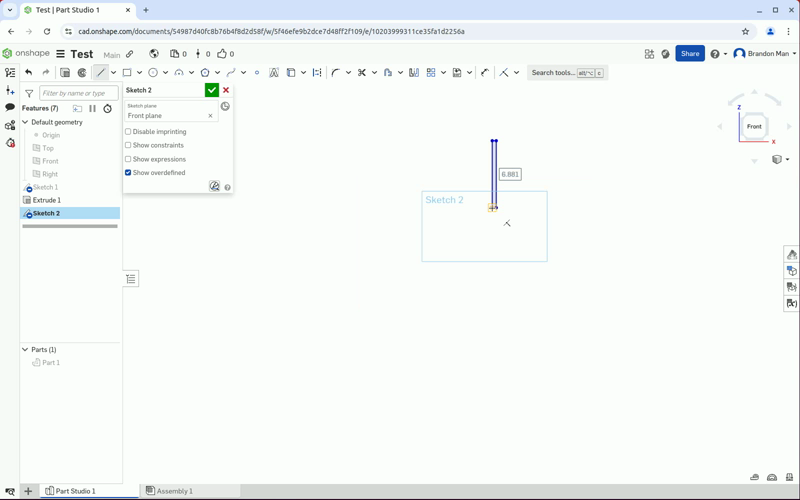
scroll(-6)
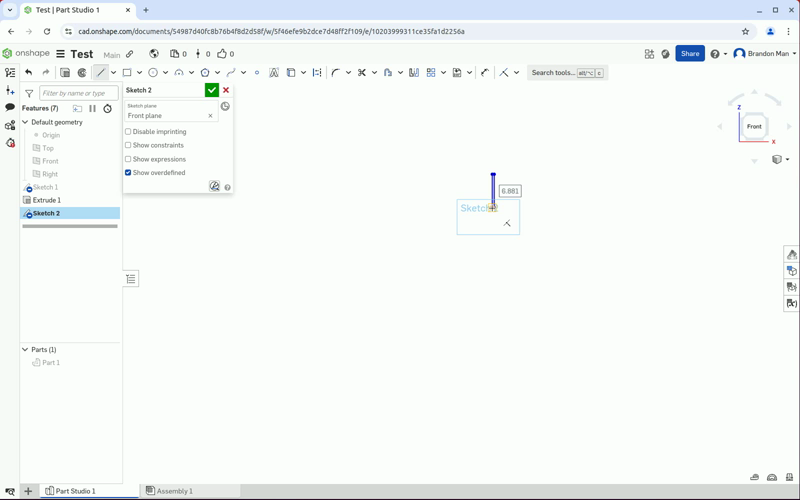
key(esc)
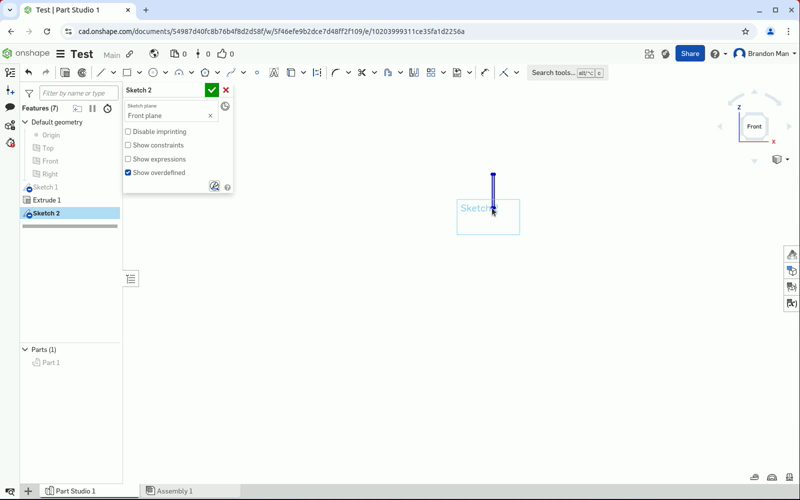
mouse_move(492, 180)
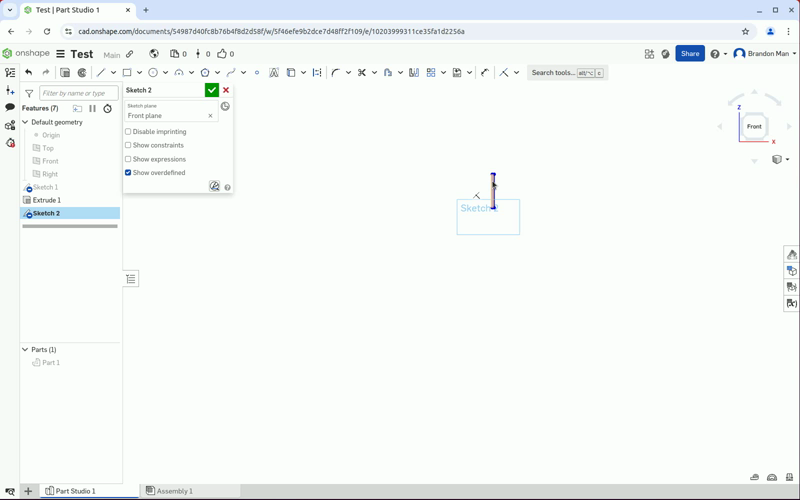
scroll(6)
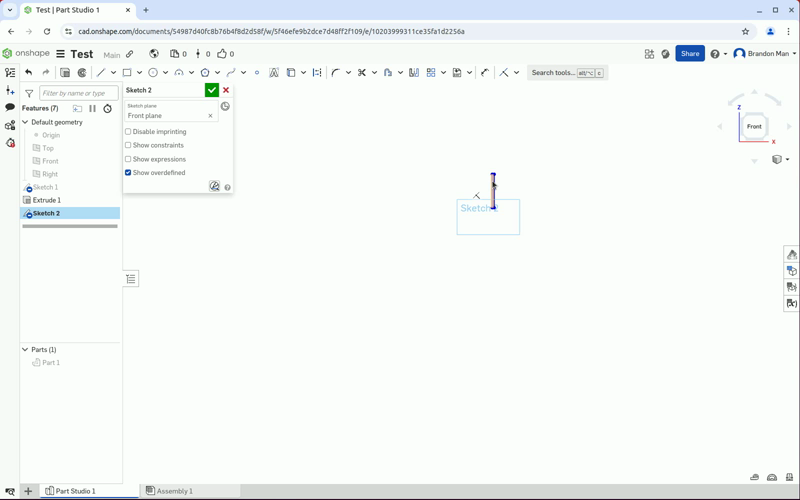
scroll(6)
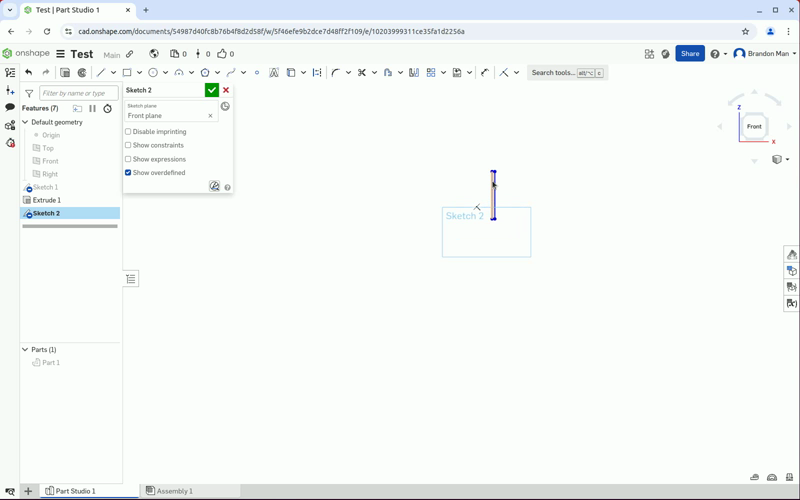
scroll(6)
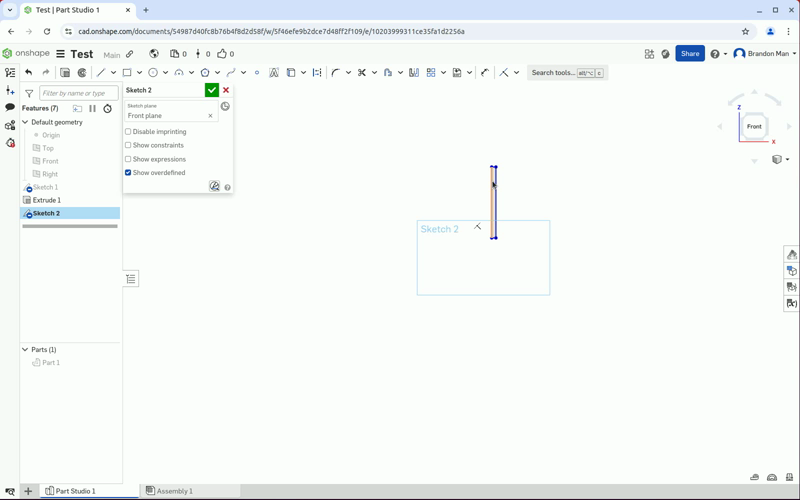
scroll(6)
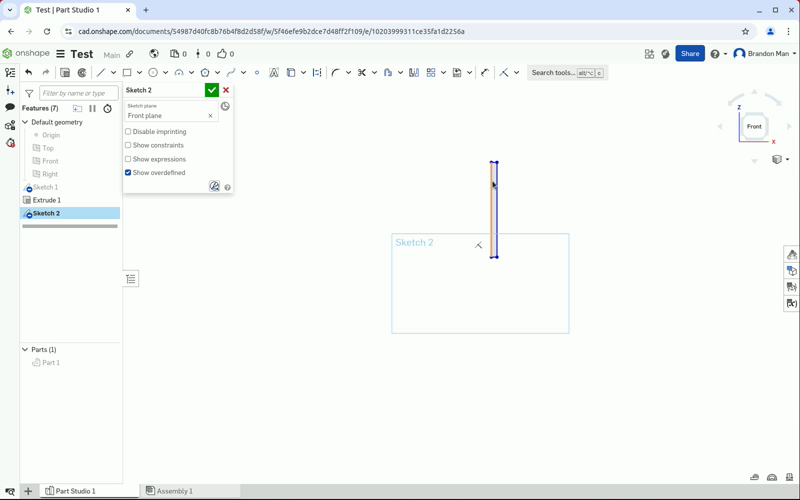
scroll(6)
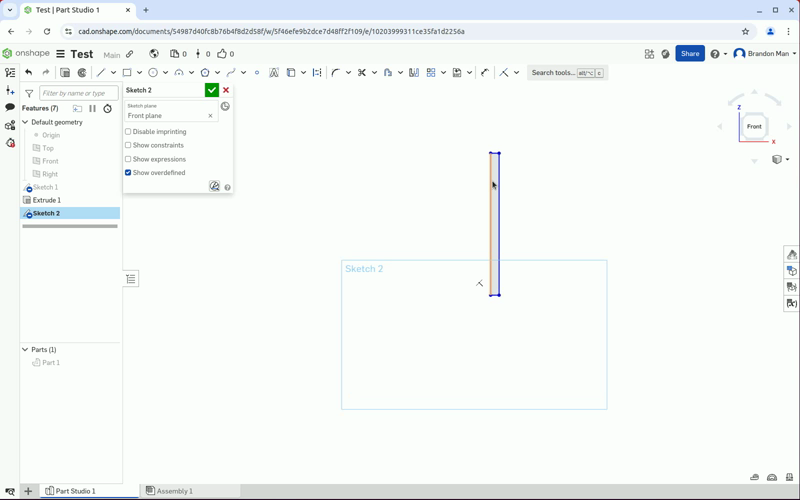
scroll(6)
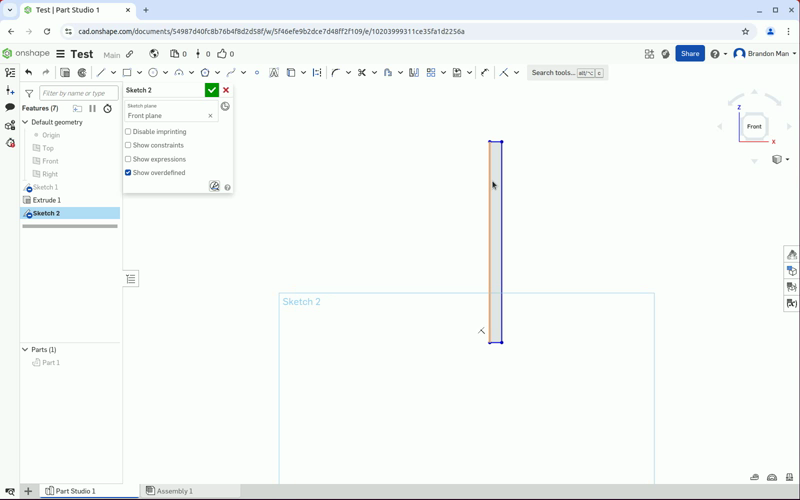
scroll(6)
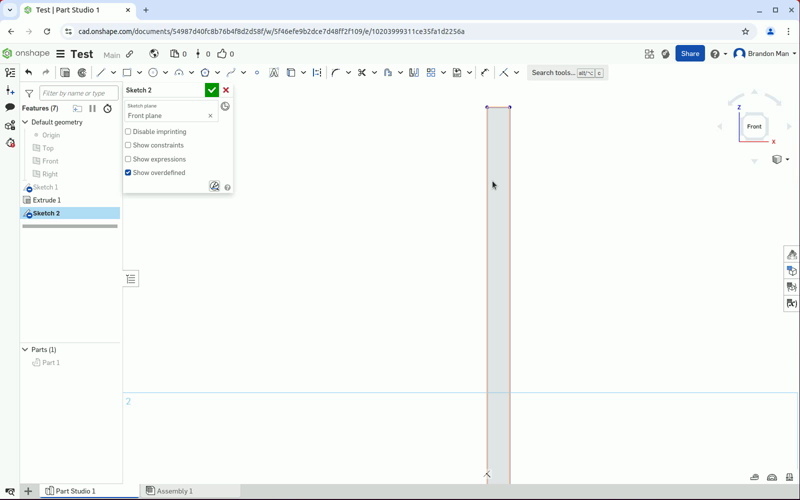
click(492, 180)
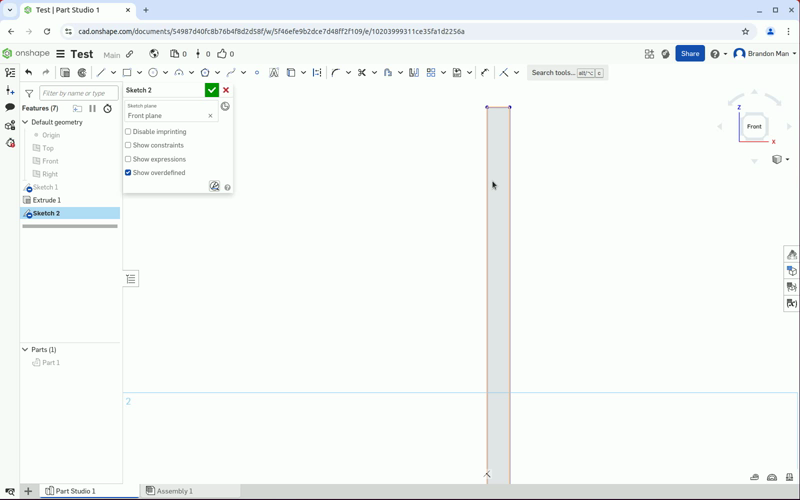
scroll(-6)
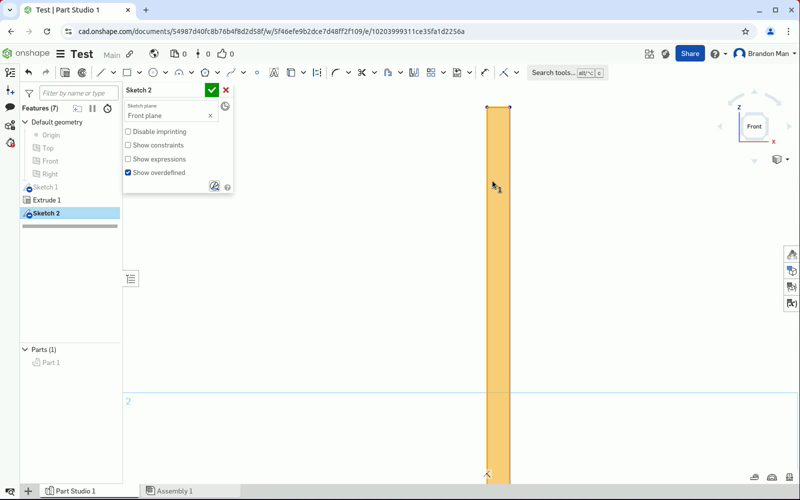
scroll(-6)
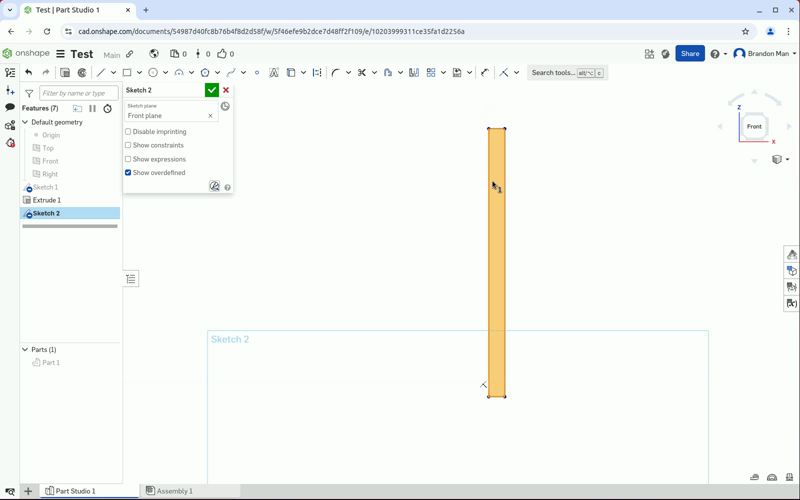
scroll(-6)
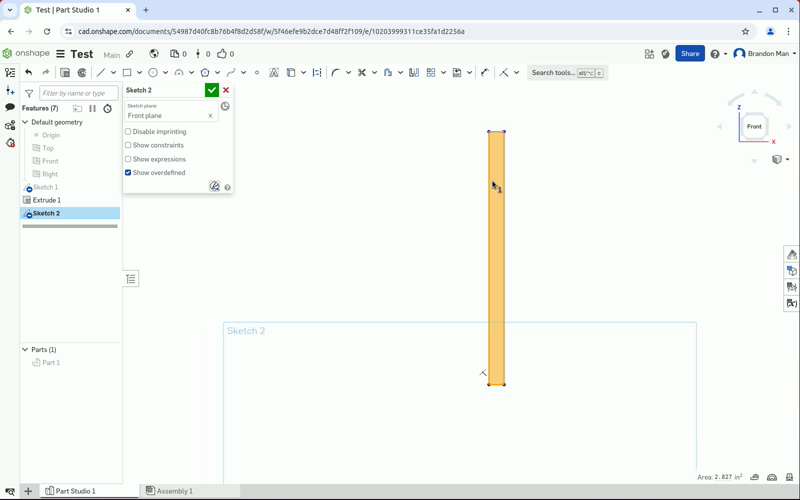
scroll(-6)
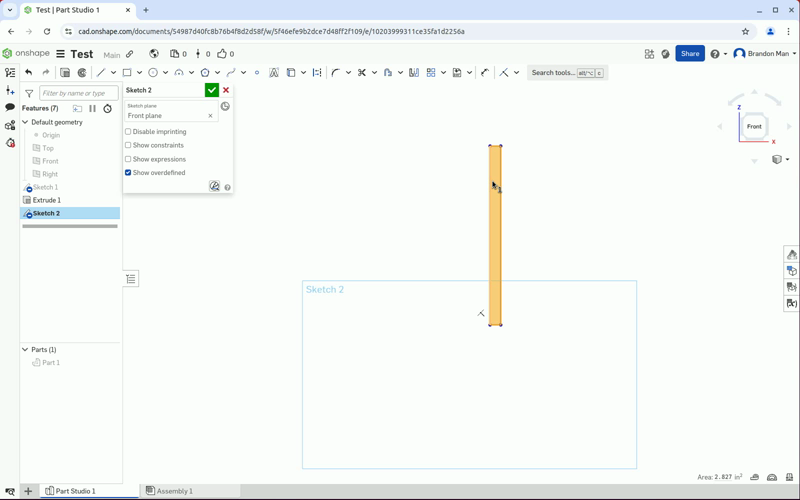
scroll(-6)
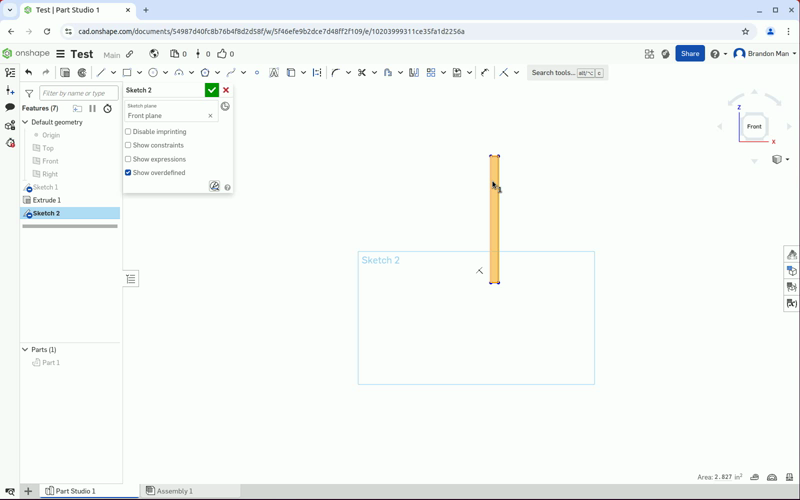
scroll(-6)
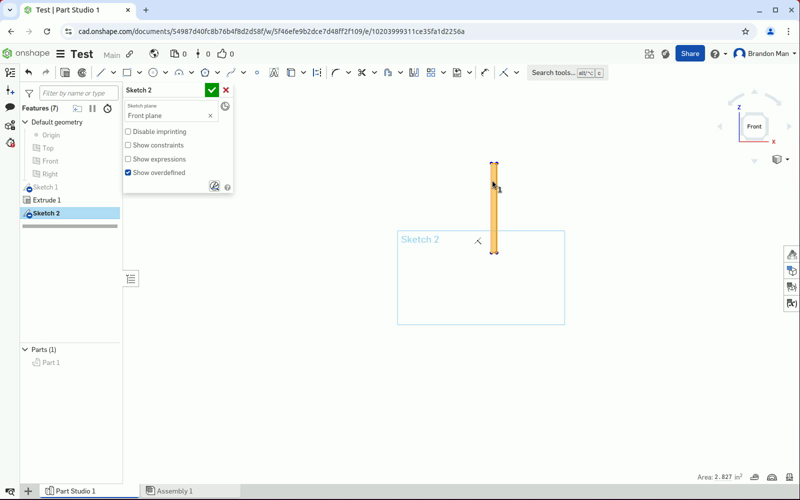
scroll(-6)
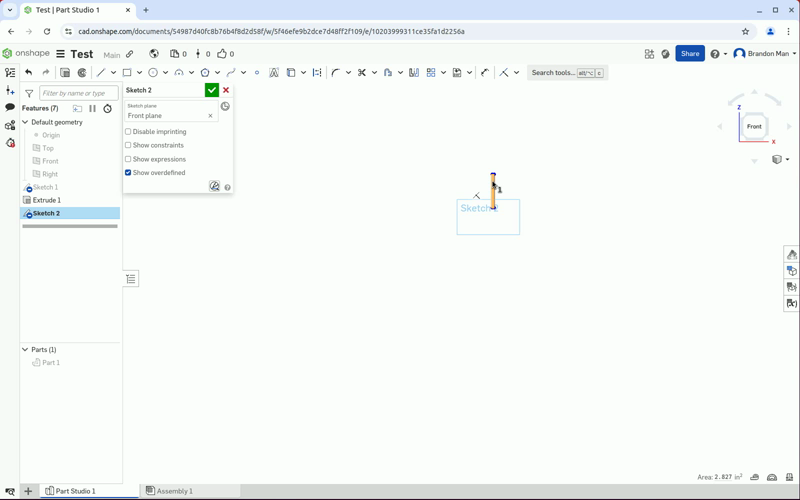
mouse_move(73, 352)
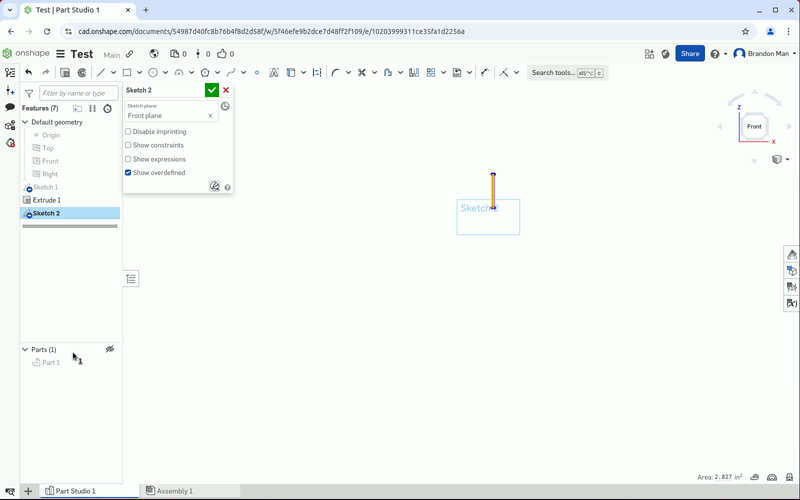
key(shift+y)
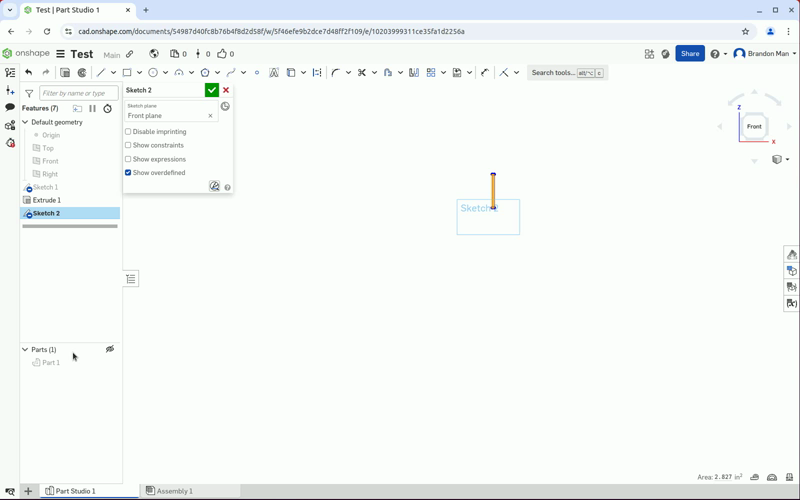
key(shift+e)
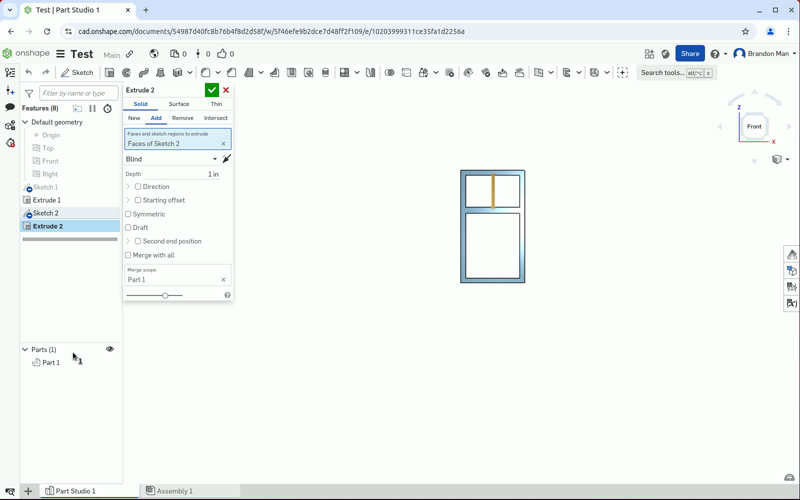
mouse_move(143, 106)
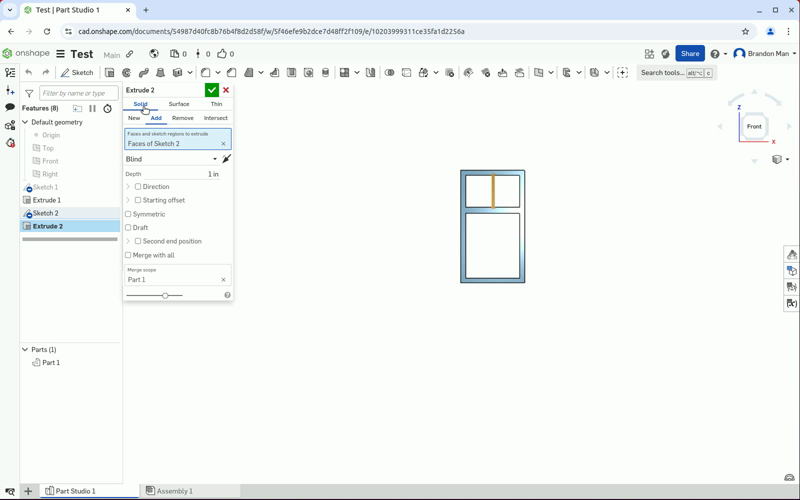
click(143, 106)
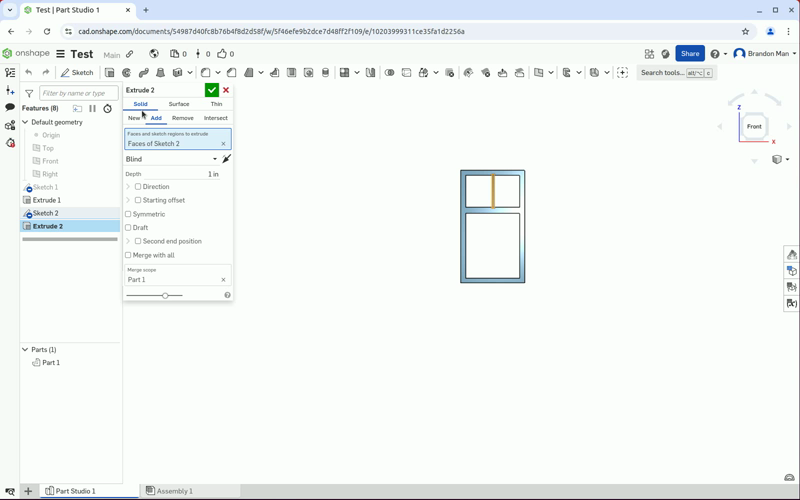
mouse_move(137, 120)
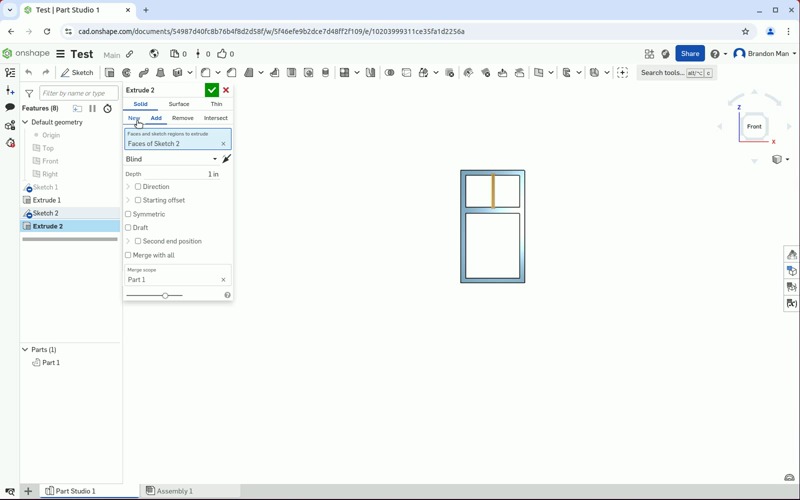
click(137, 120)
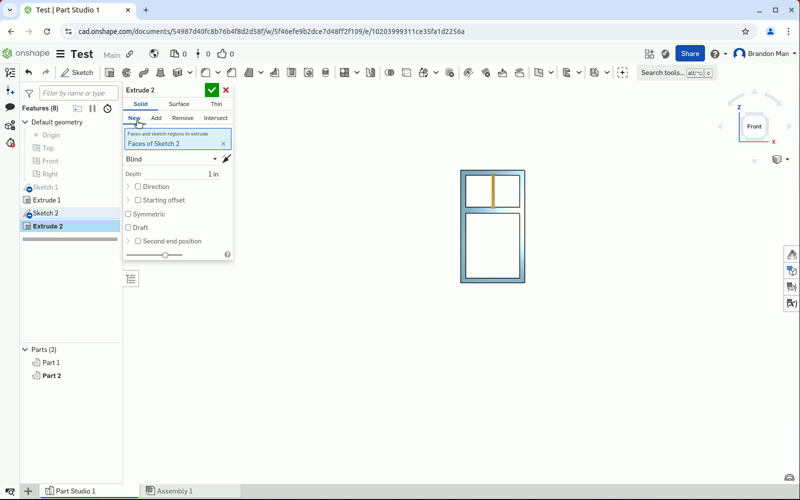
key(tab, 4)
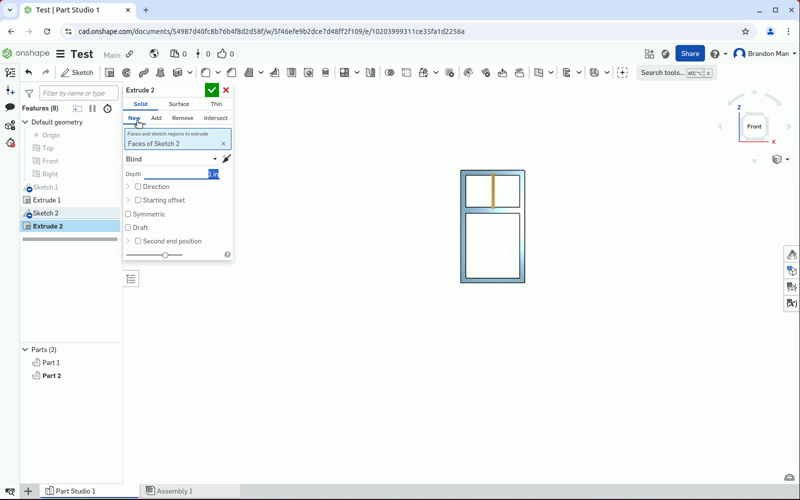
text(0.481)
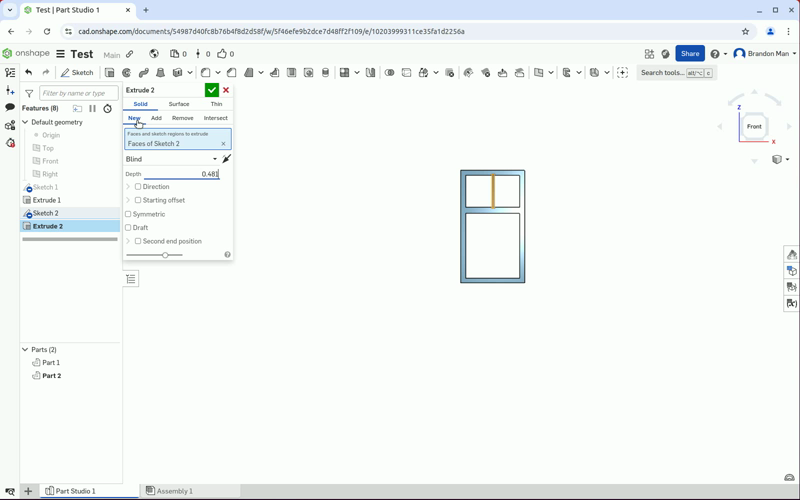
key(enter)
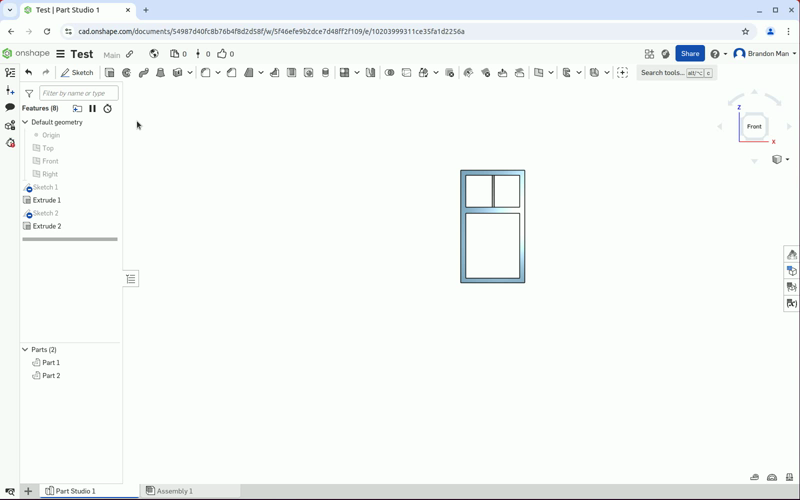
key(shift+h)
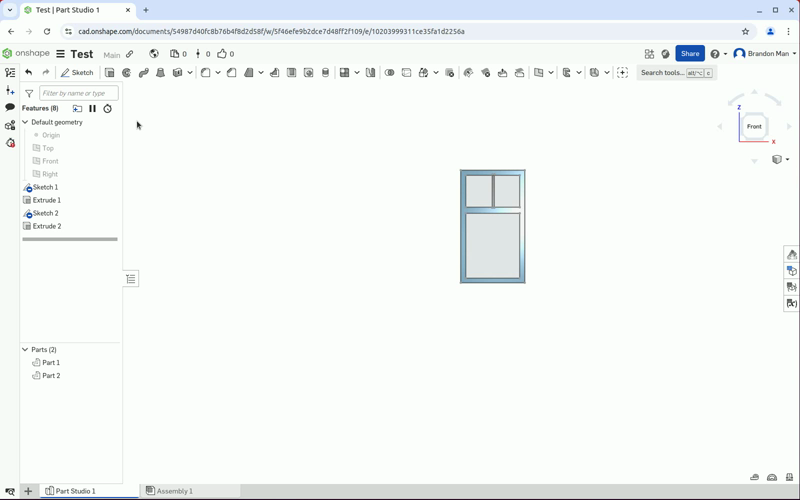
key(shift+h)
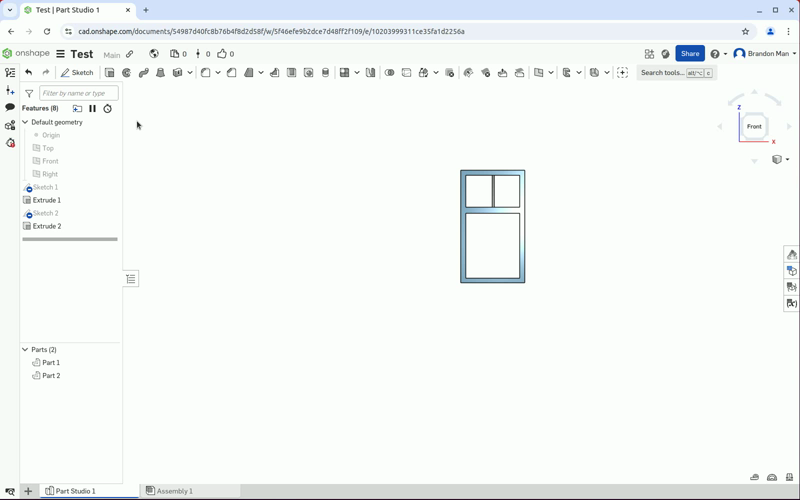
mouse_move(73, 189)
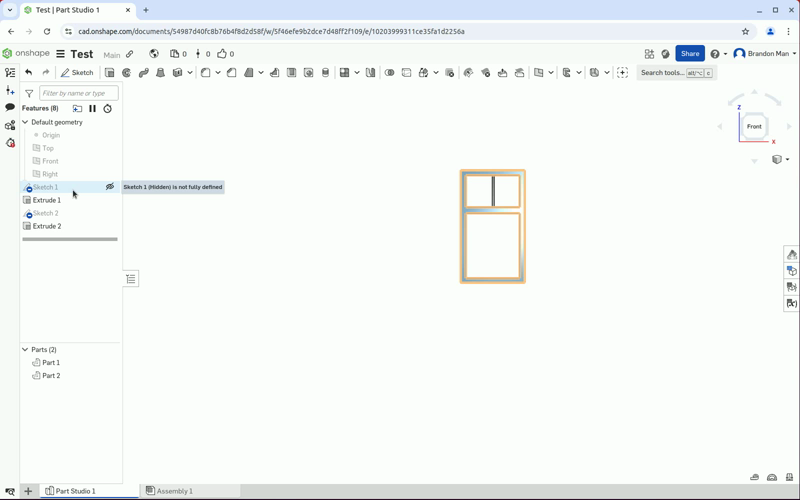
click(73, 189)
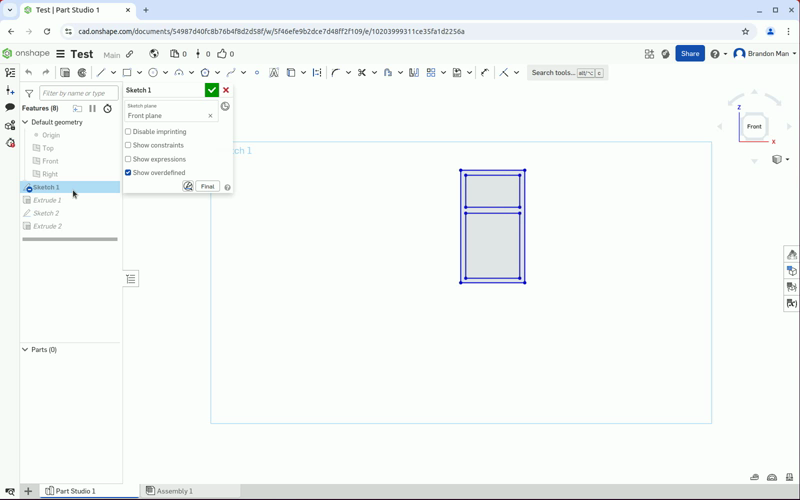
mouse_move(229, 92)
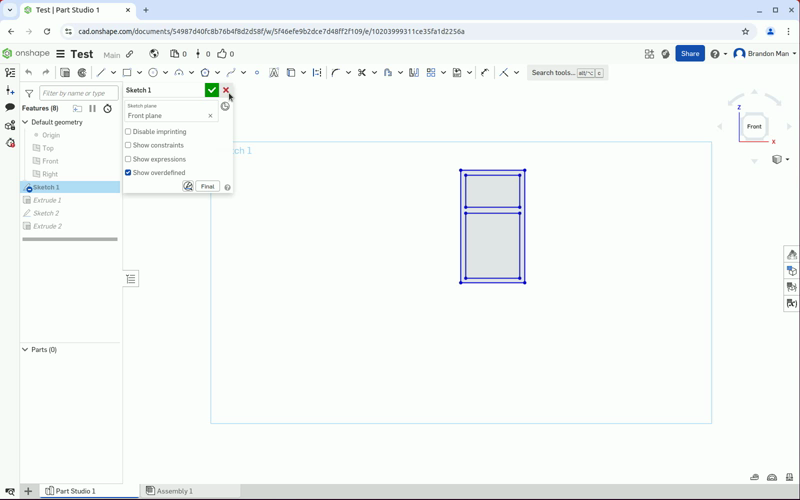
click(229, 92)
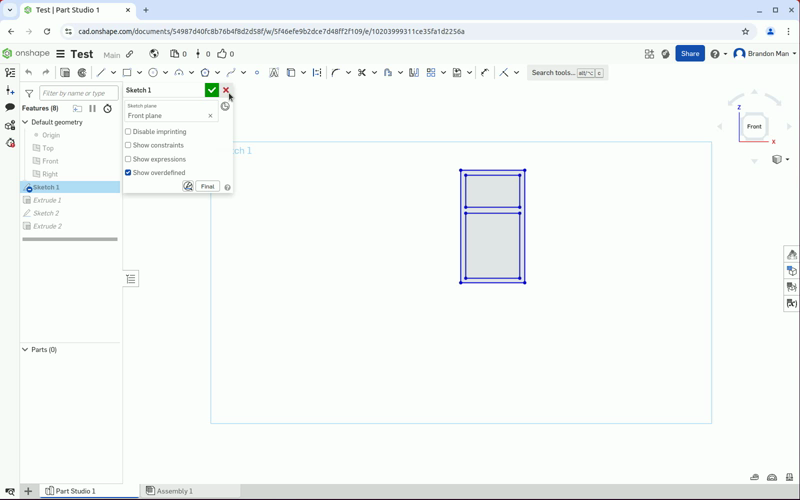
key(shift+s)
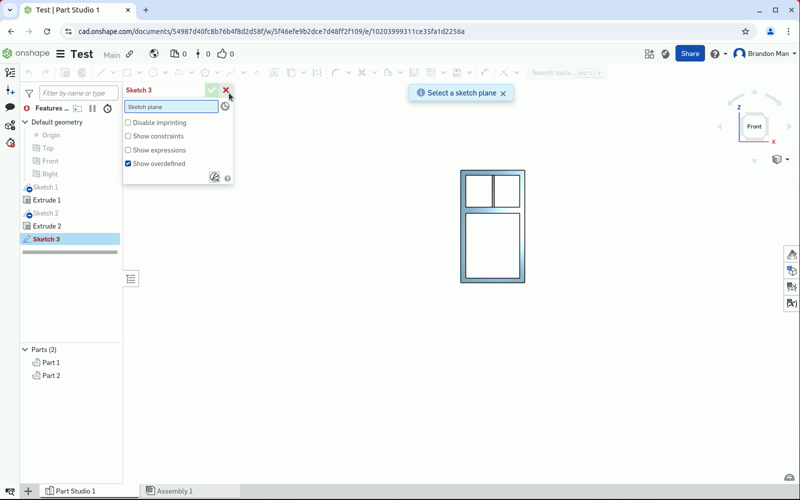
mouse_move(73, 163)
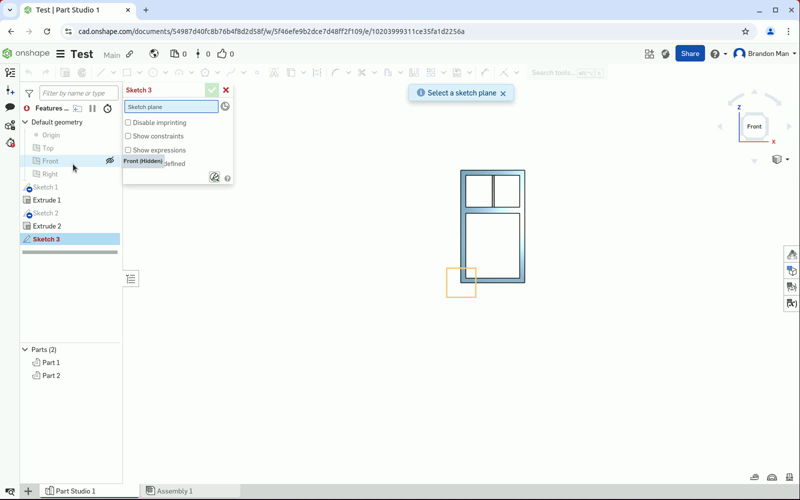
click(73, 163)
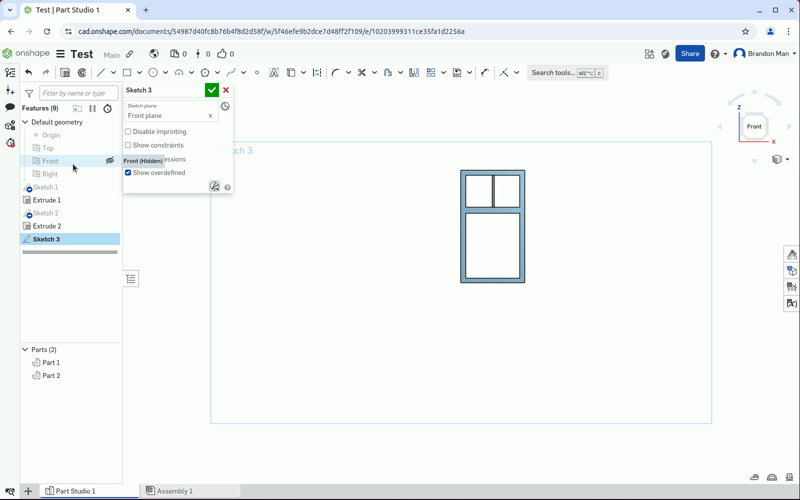
mouse_move(73, 352)
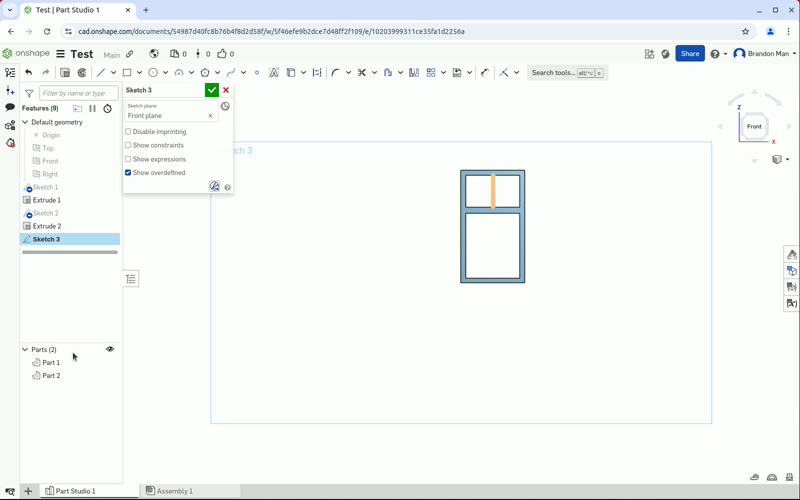
key(y)
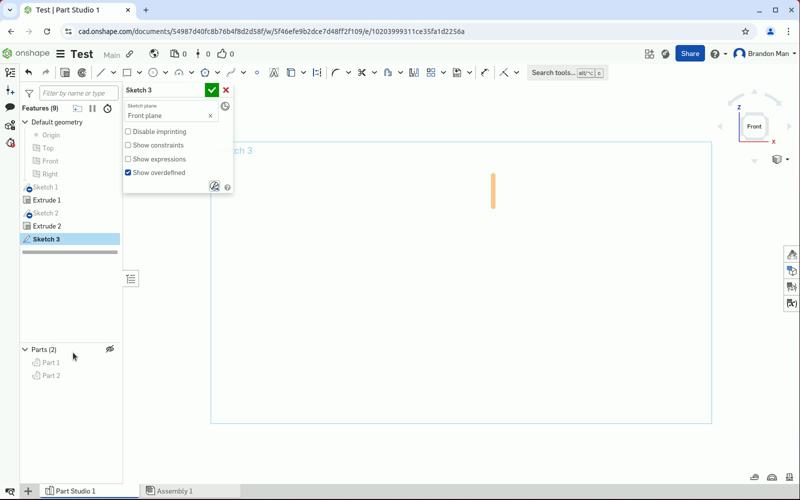
key(l)
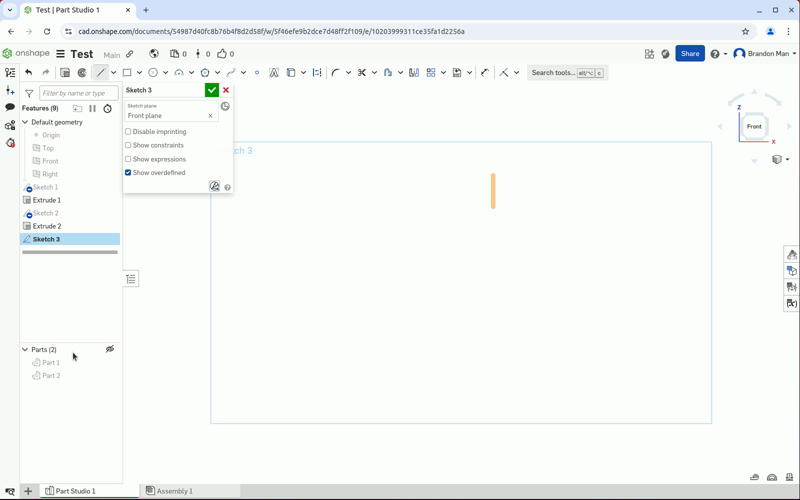
key_down(shift)
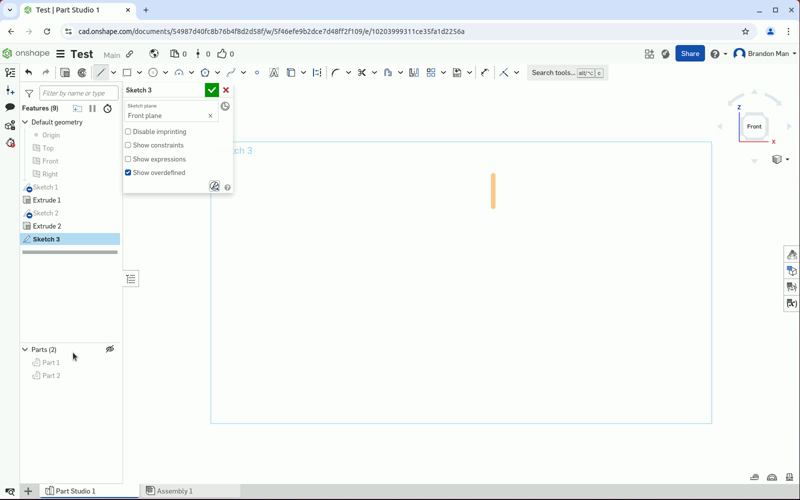
mouse_move(465, 246)
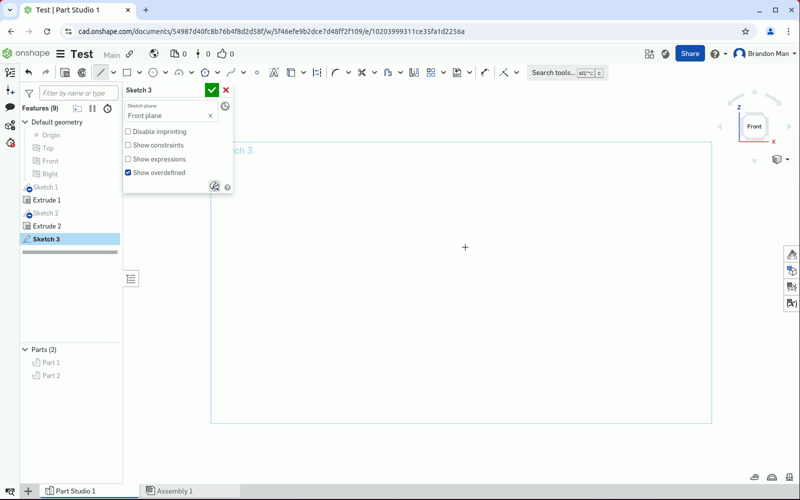
click(465, 246)
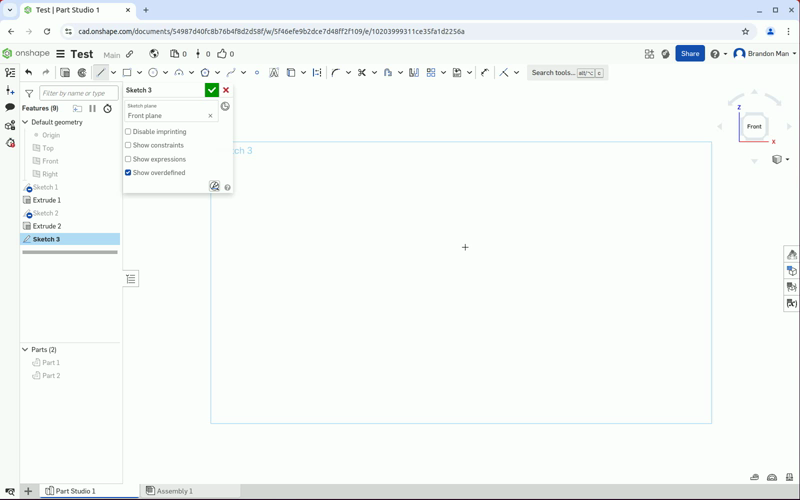
key_up(shift)
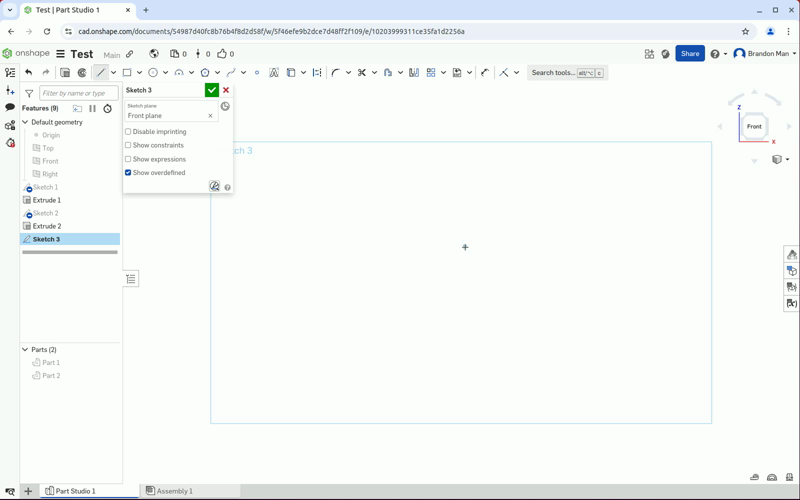
key_down(shift)
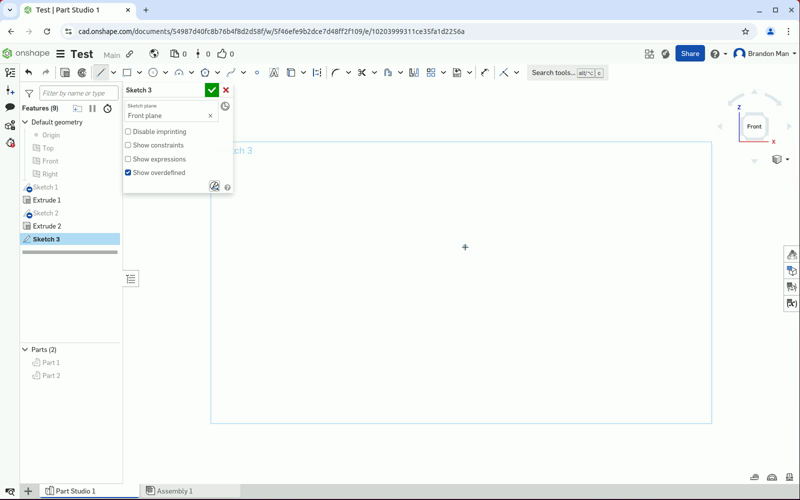
mouse_move(495, 246)
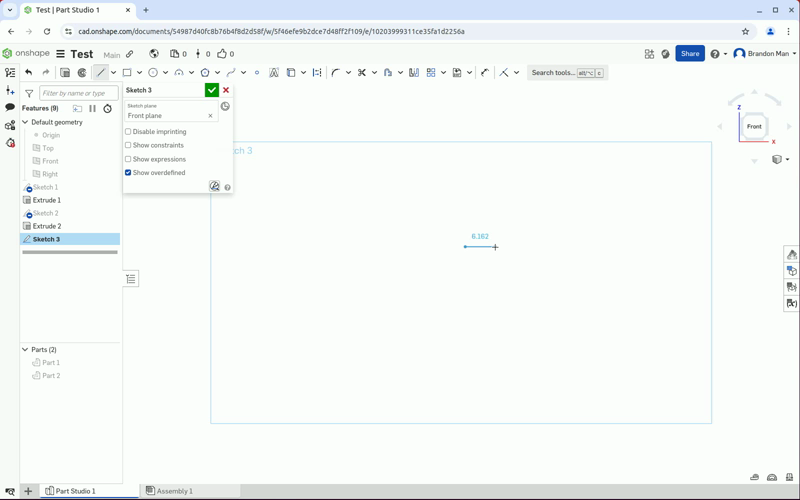
mouse_move(491, 246)
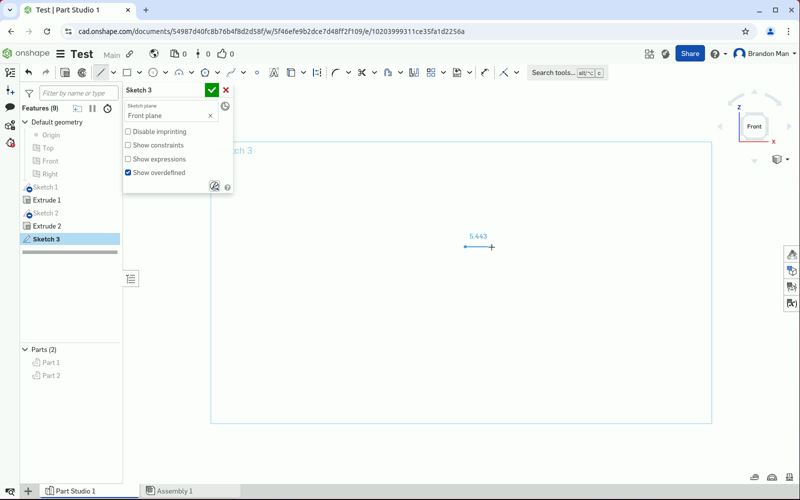
click(491, 246)
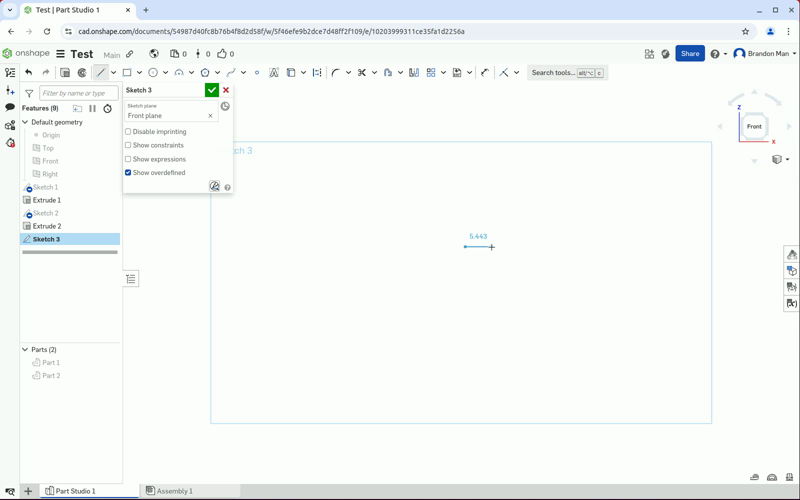
key_up(shift)
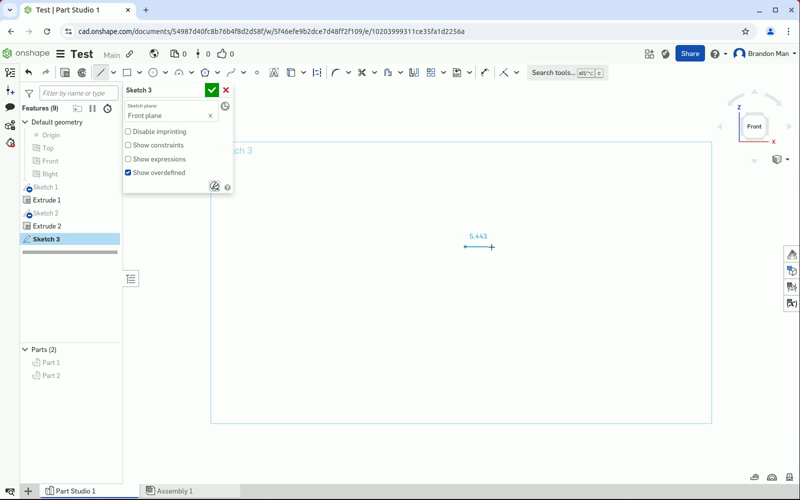
key_down(shift)
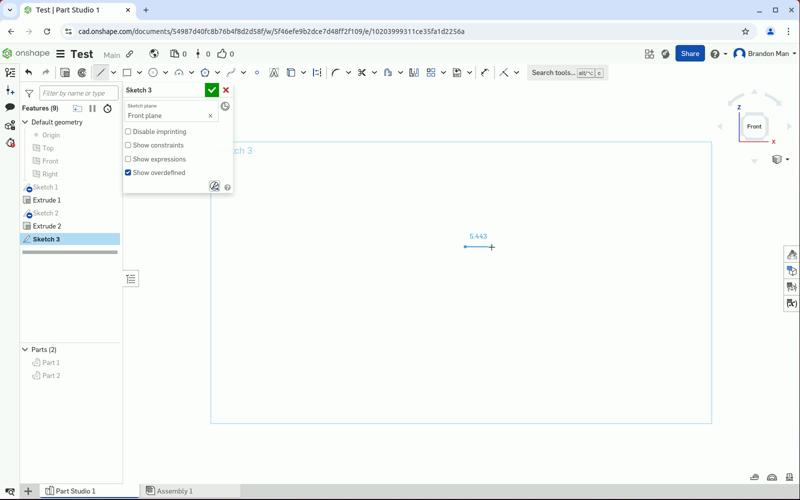
mouse_move(521, 246)
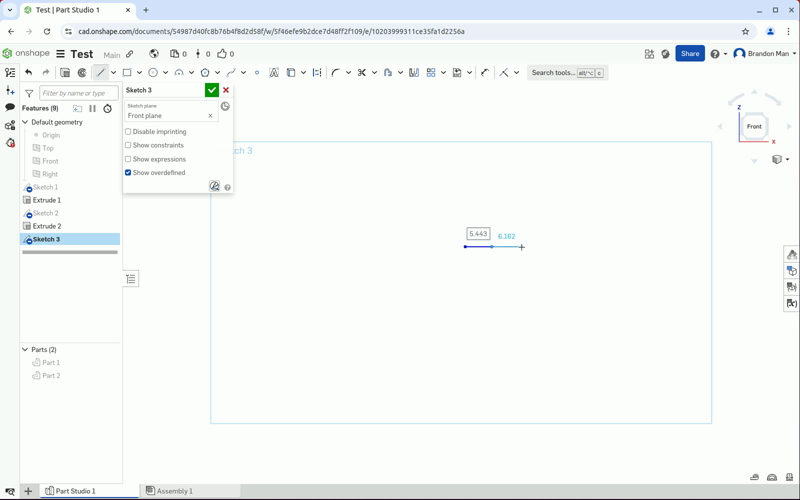
mouse_move(491, 278)
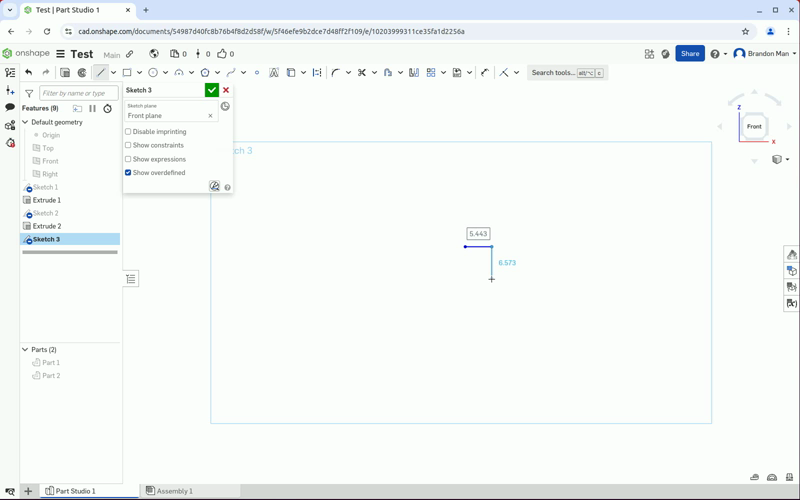
click(491, 278)
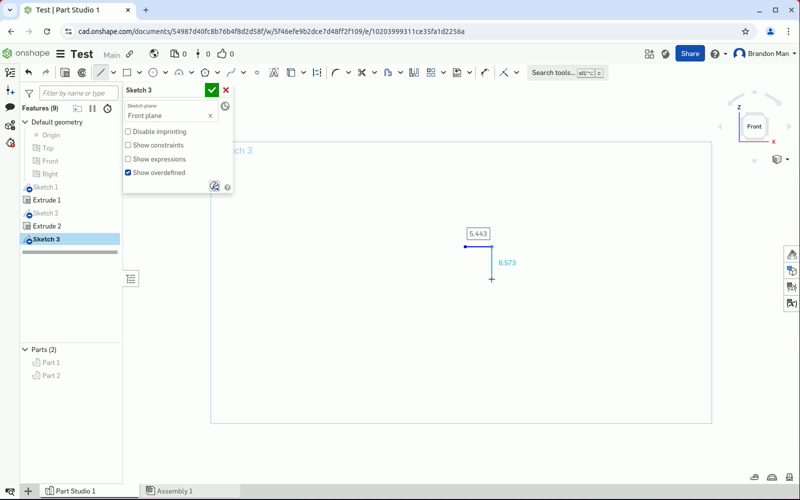
key_up(shift)
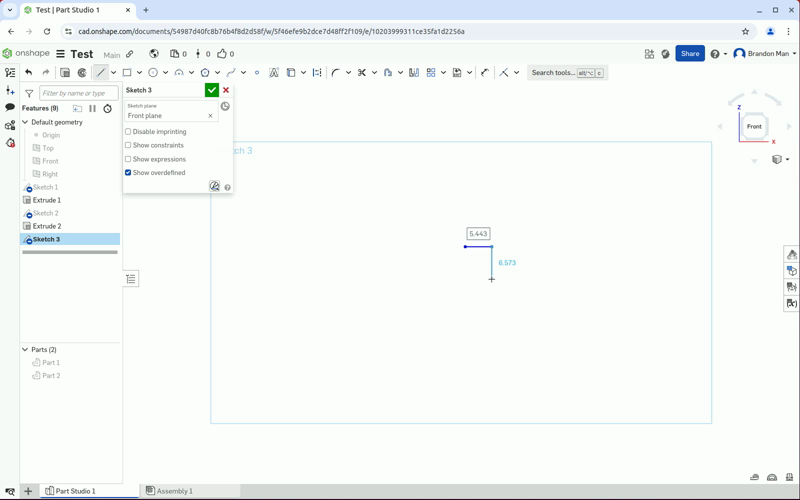
key_down(shift)
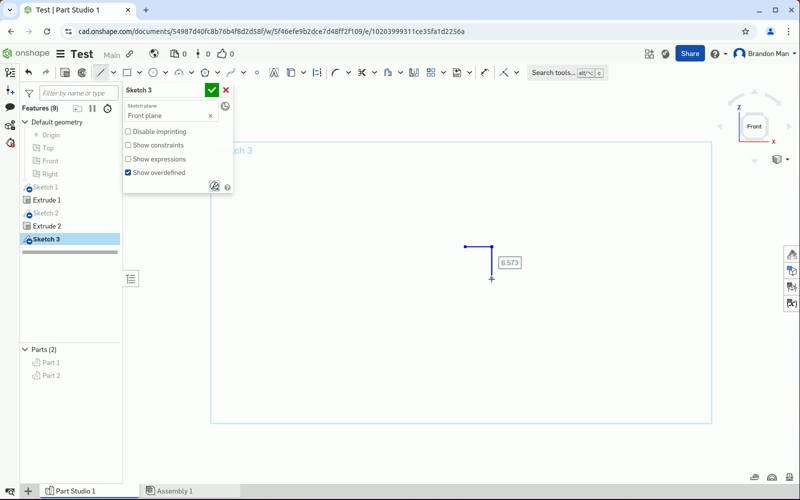
mouse_move(521, 278)
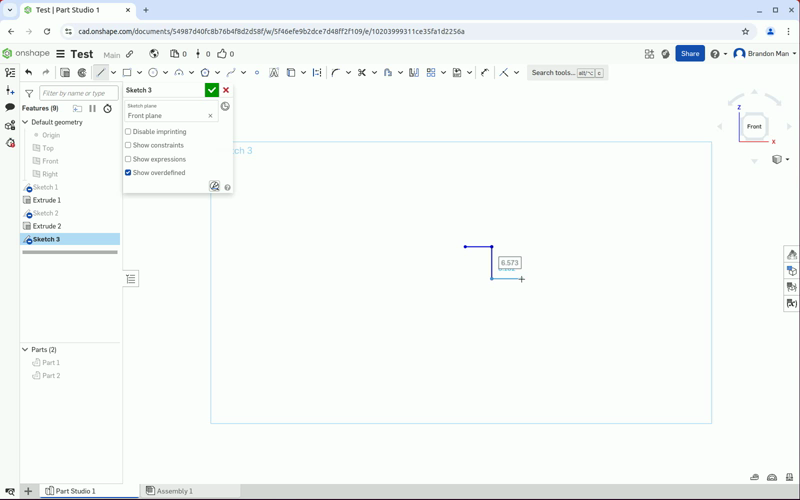
mouse_move(493, 278)
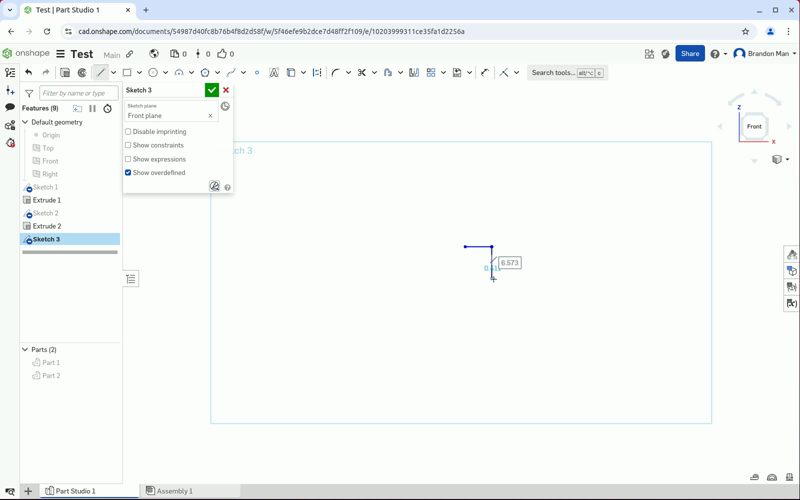
scroll(6)
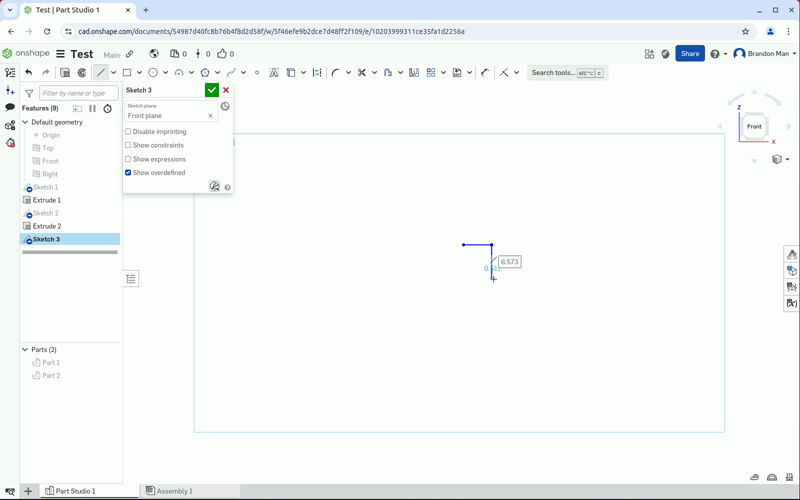
scroll(6)
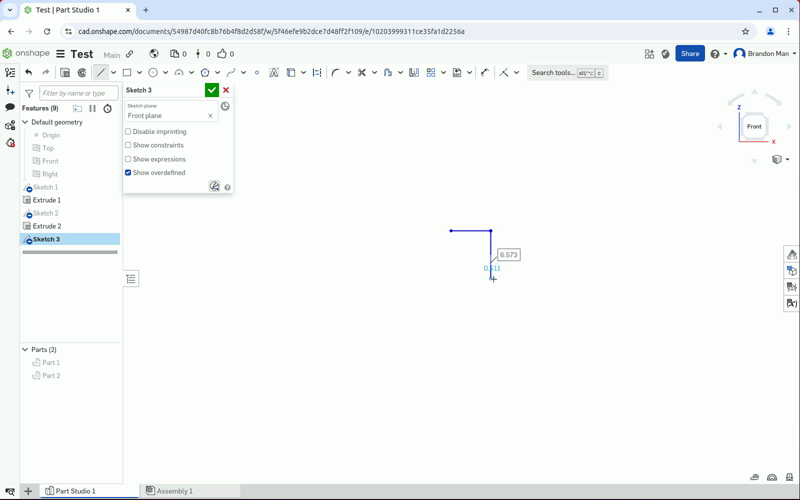
scroll(6)
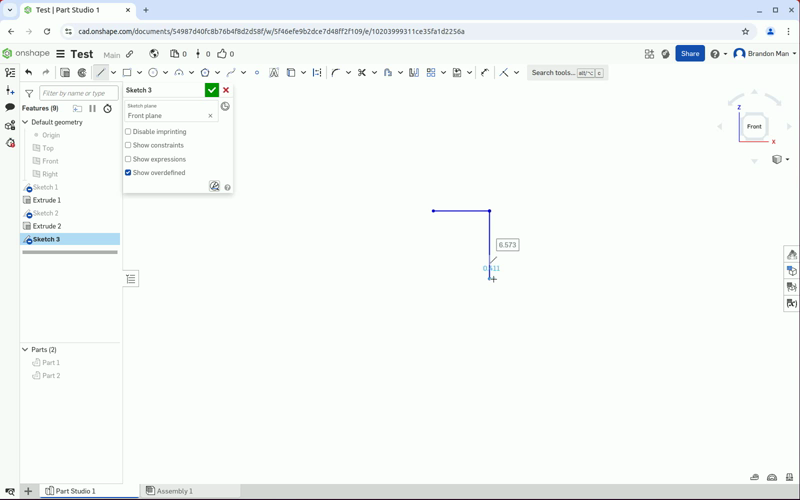
scroll(6)
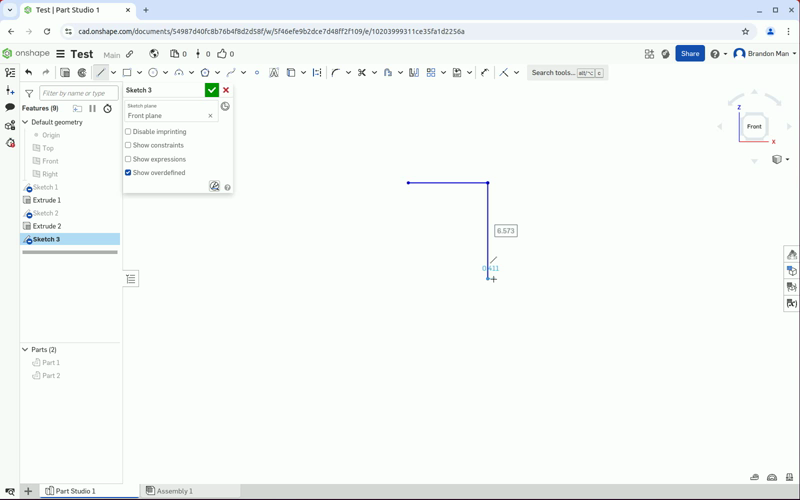
scroll(6)
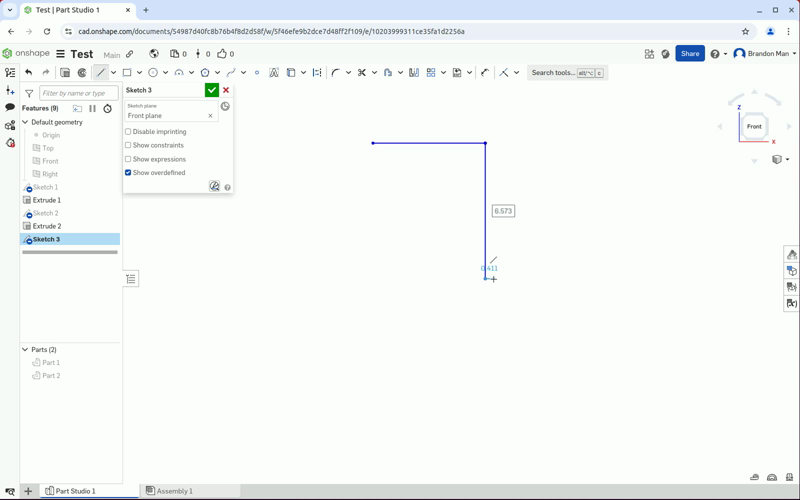
scroll(6)
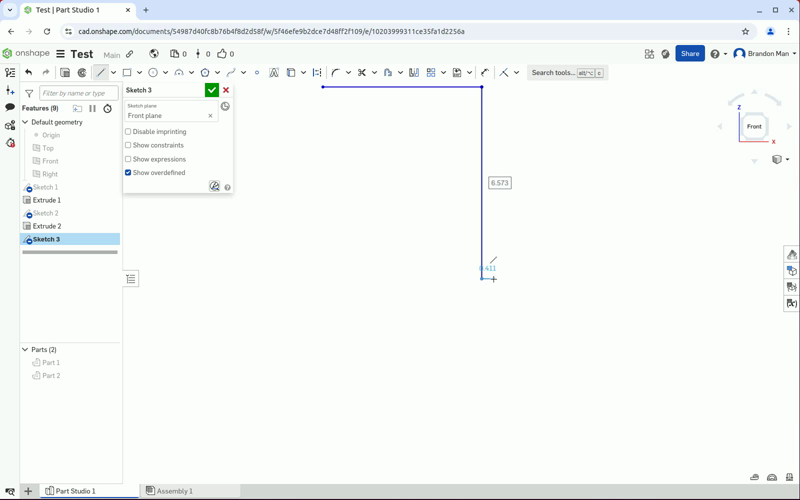
scroll(6)
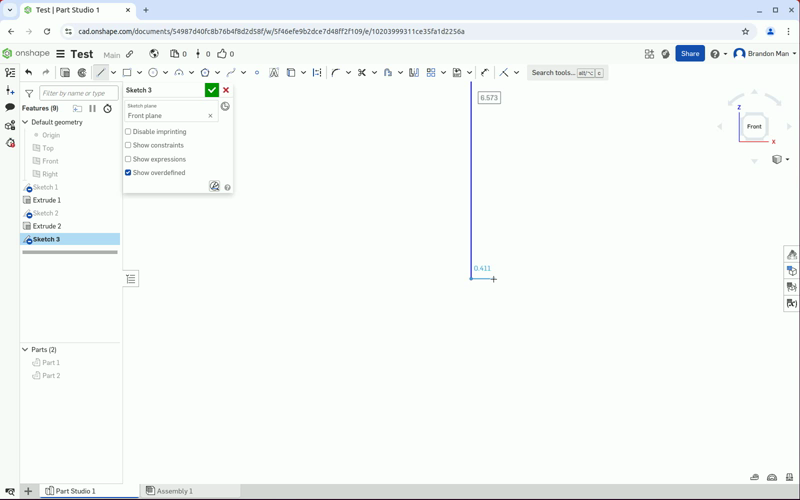
click(493, 278)
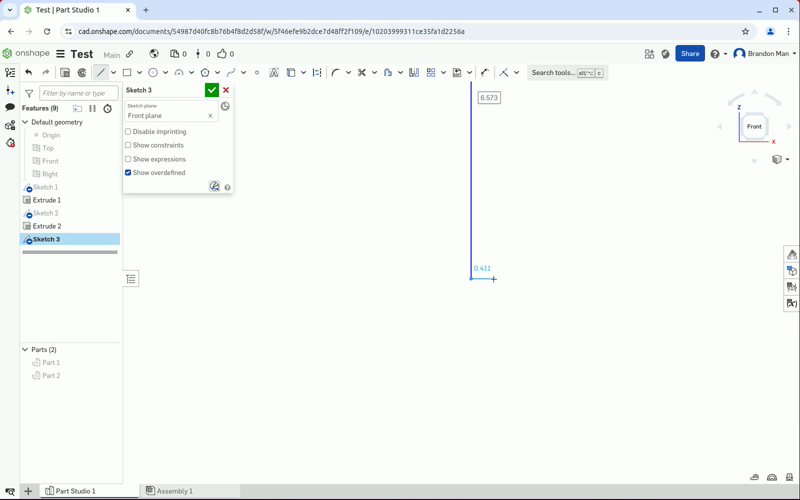
scroll(-6)
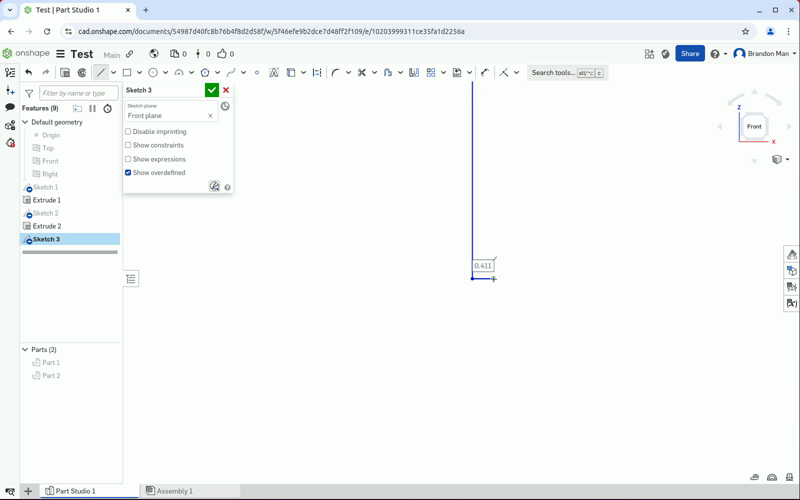
scroll(-6)
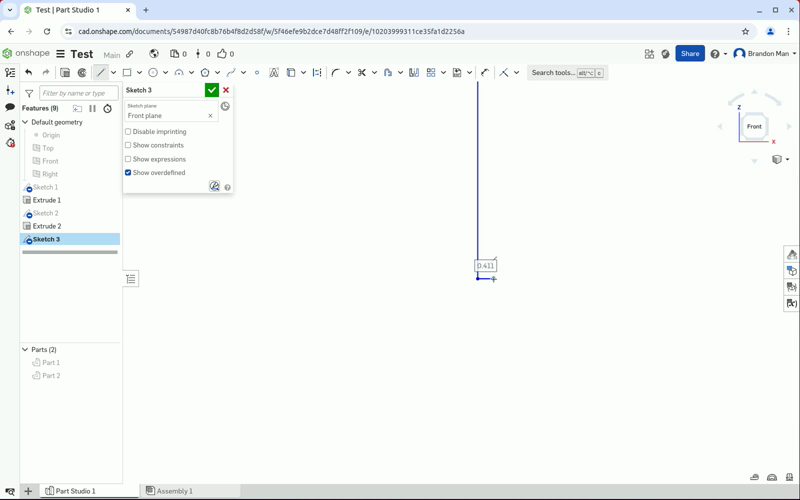
scroll(-6)
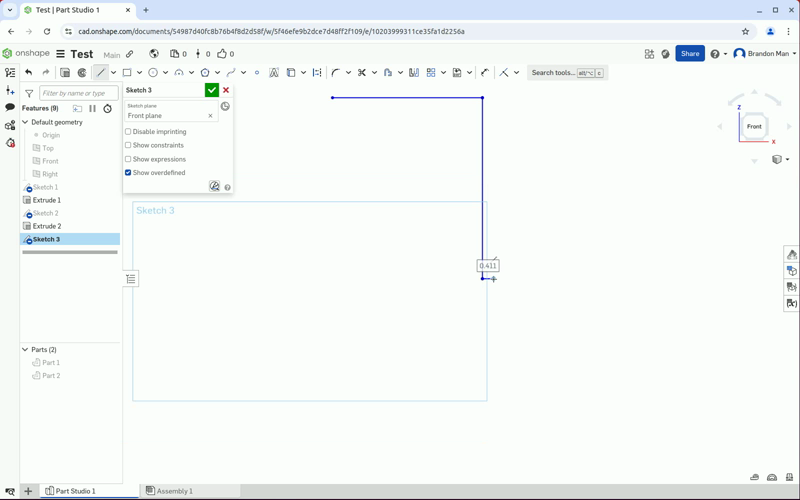
scroll(-6)
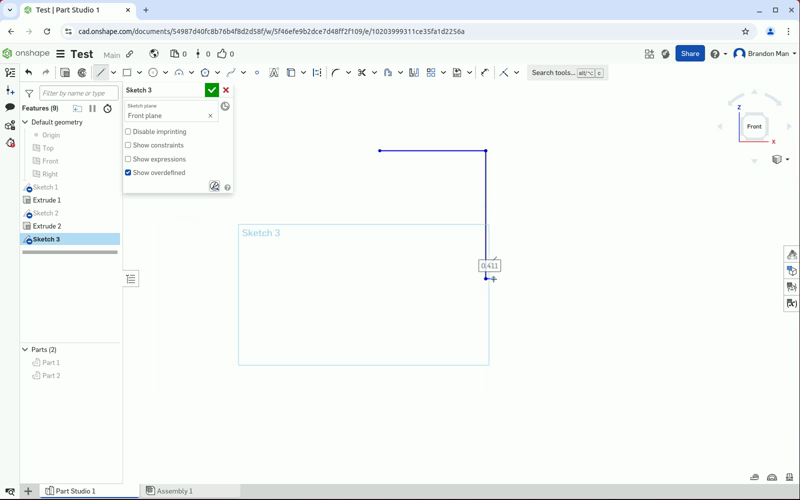
scroll(-6)
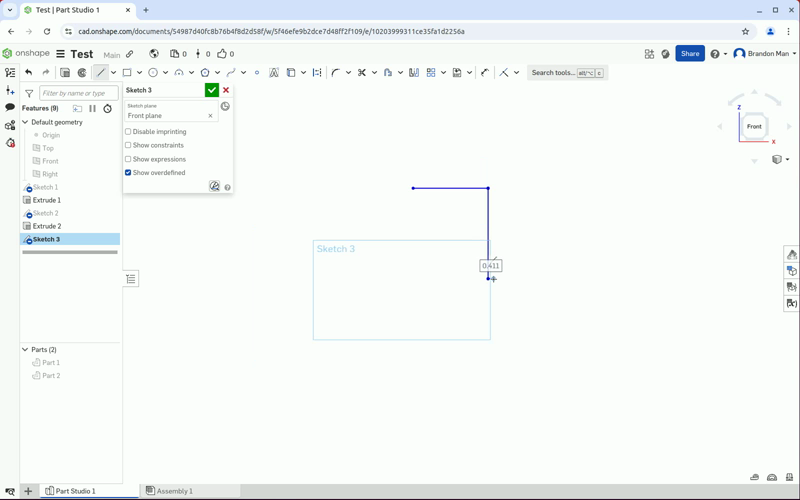
scroll(-6)
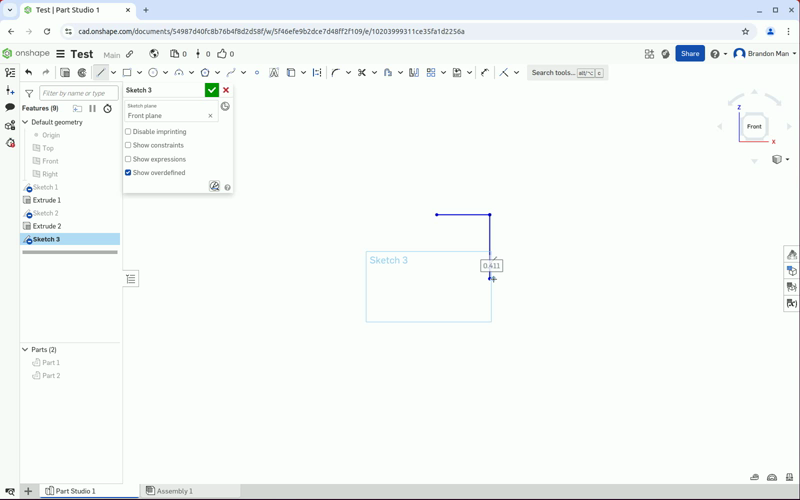
scroll(-6)
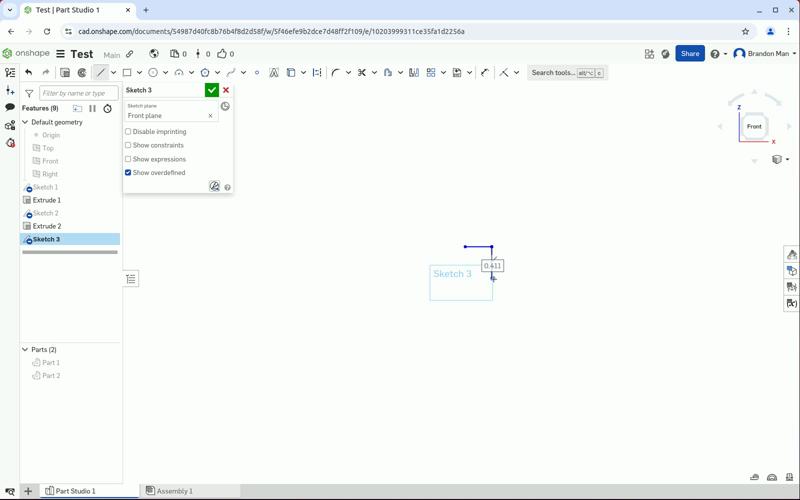
key_up(shift)
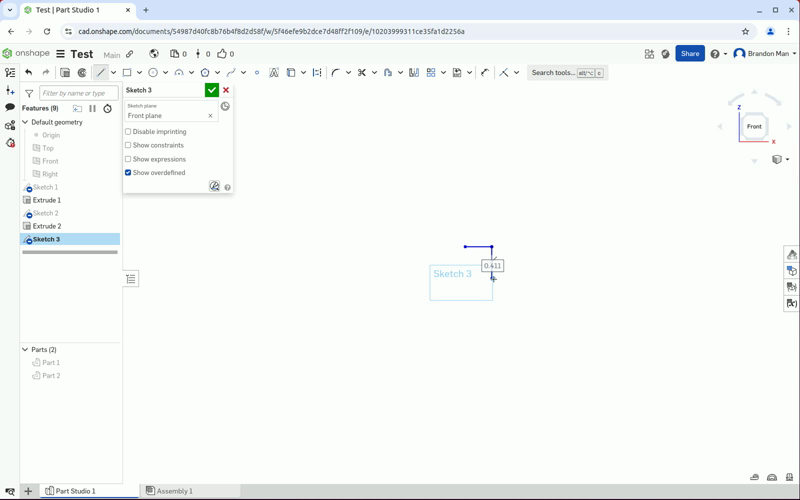
key_down(shift)
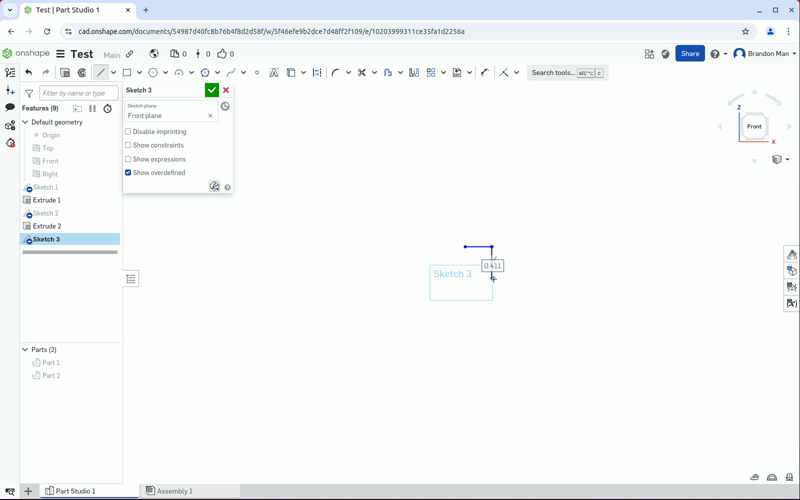
mouse_move(523, 278)
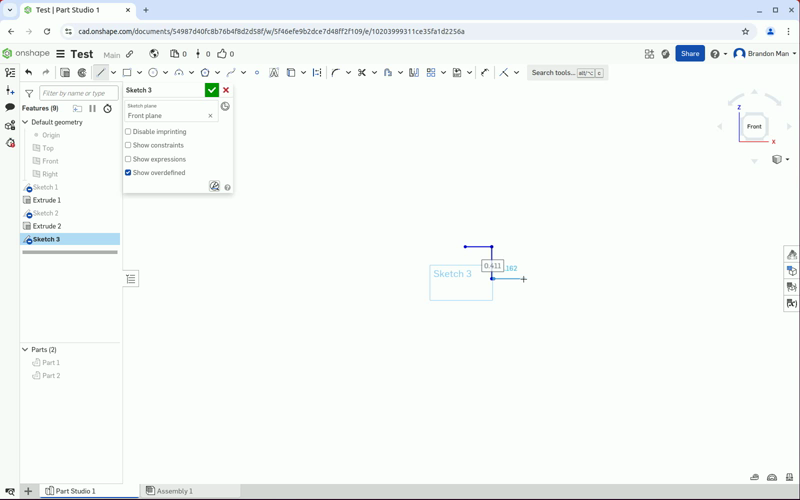
mouse_move(493, 246)
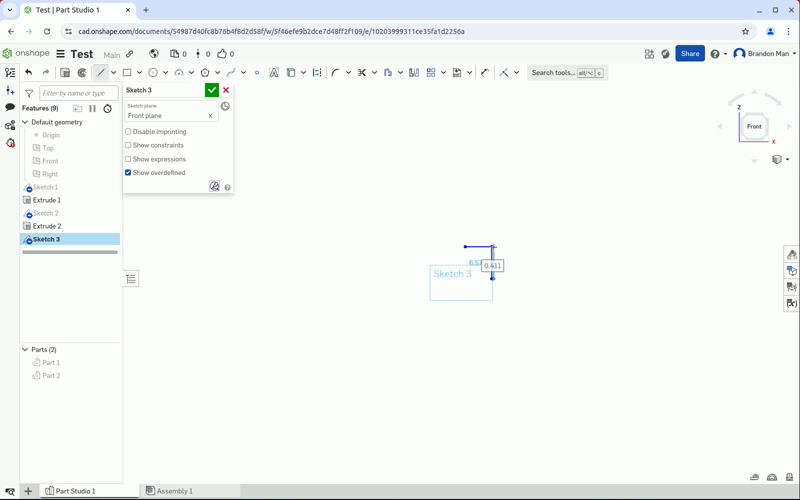
scroll(6)
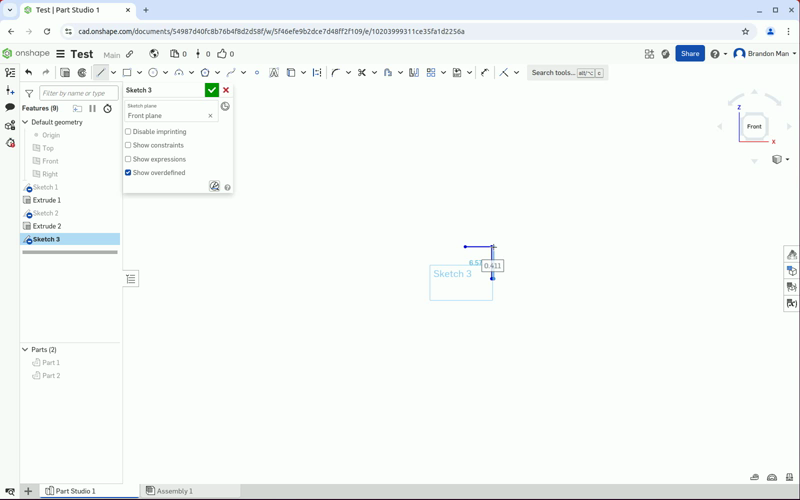
scroll(6)
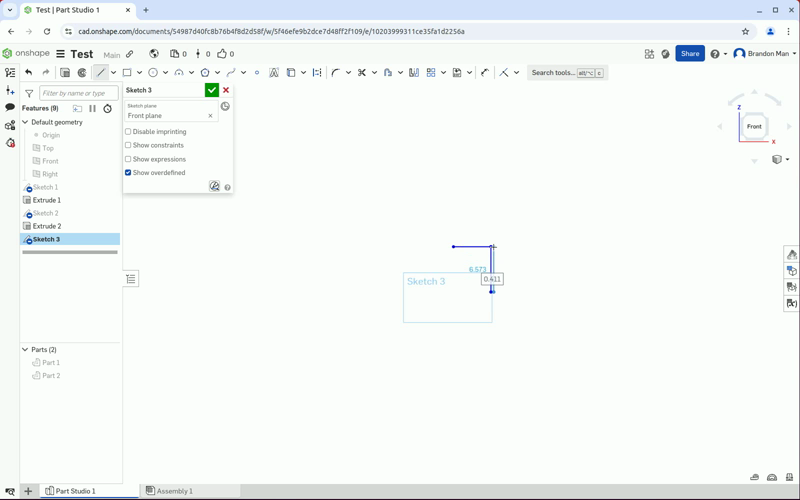
scroll(6)
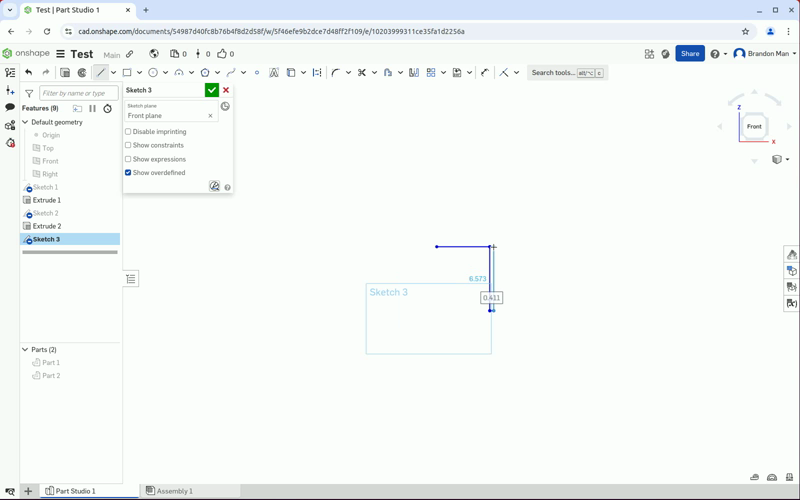
scroll(6)
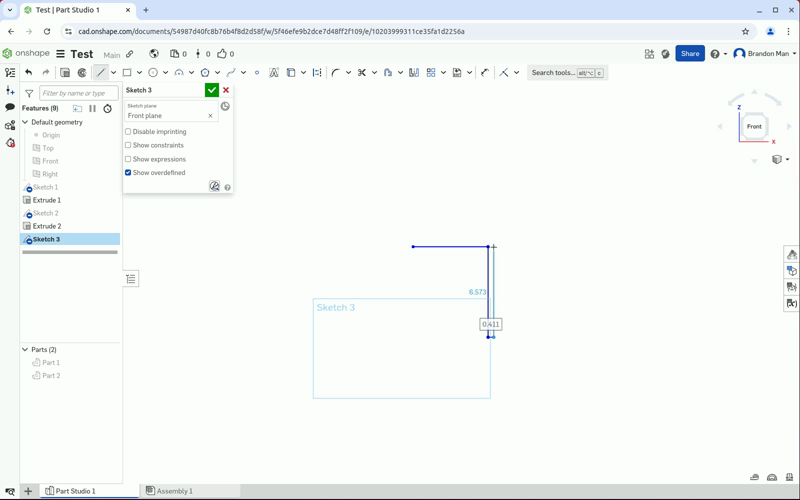
scroll(6)
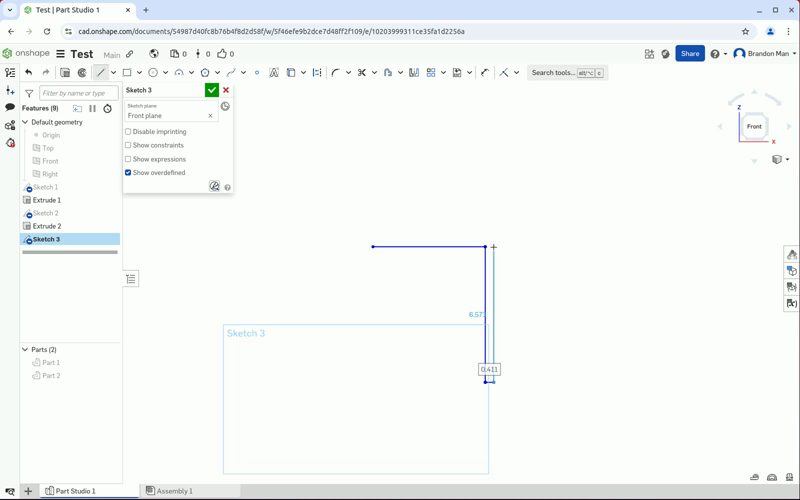
scroll(6)
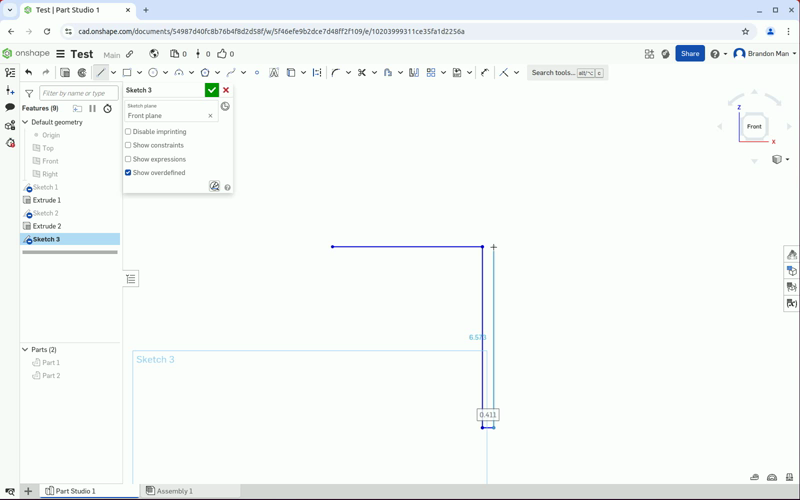
scroll(6)
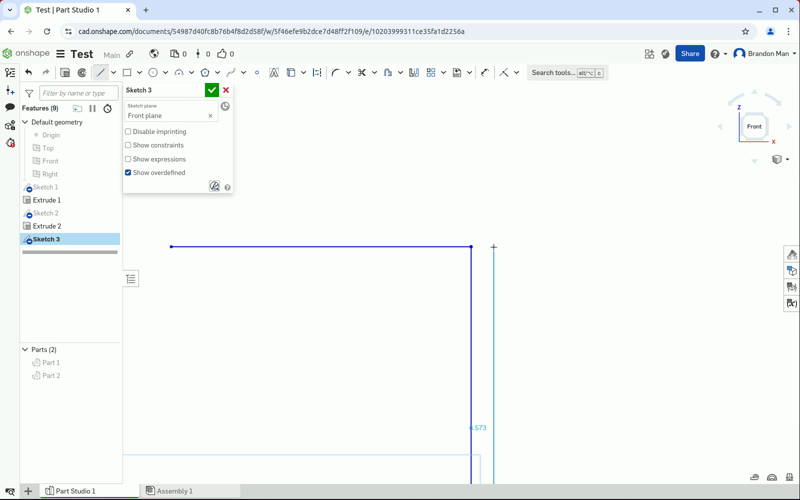
click(493, 246)
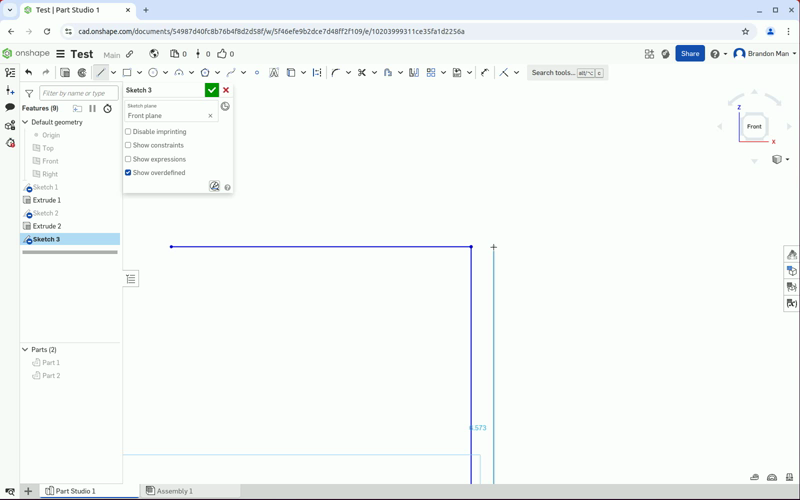
scroll(-6)
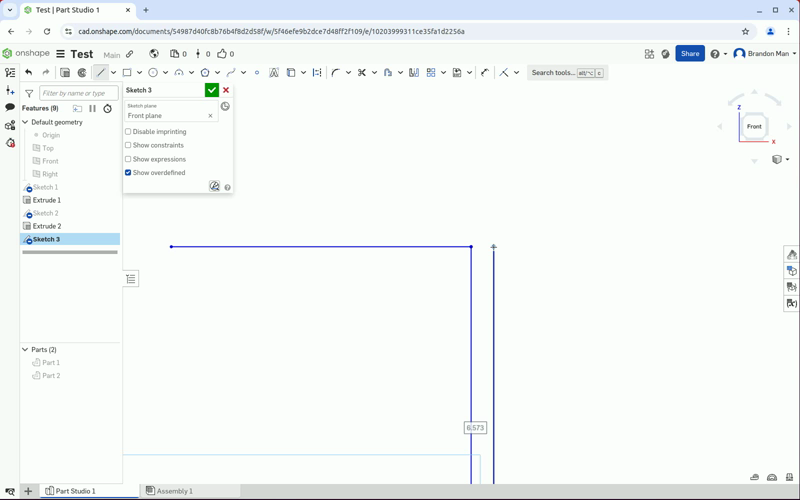
scroll(-6)
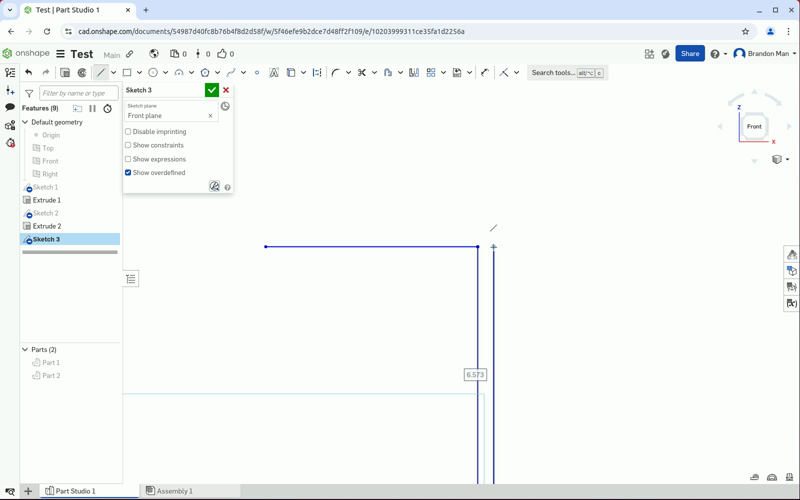
scroll(-6)
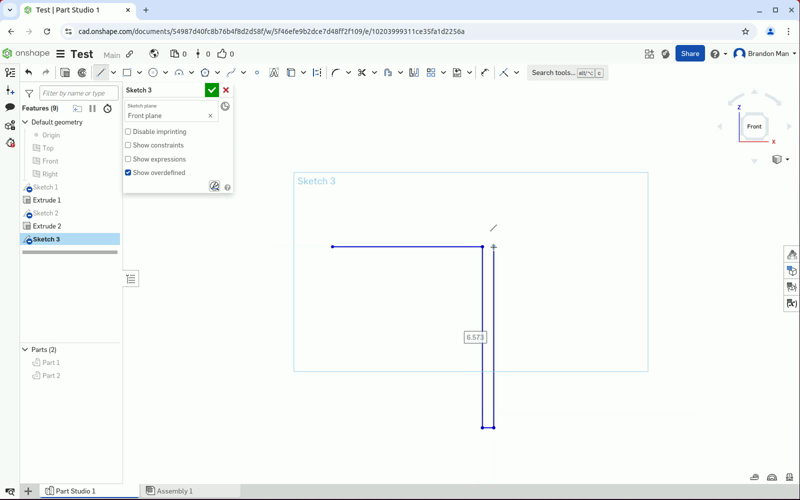
scroll(-6)
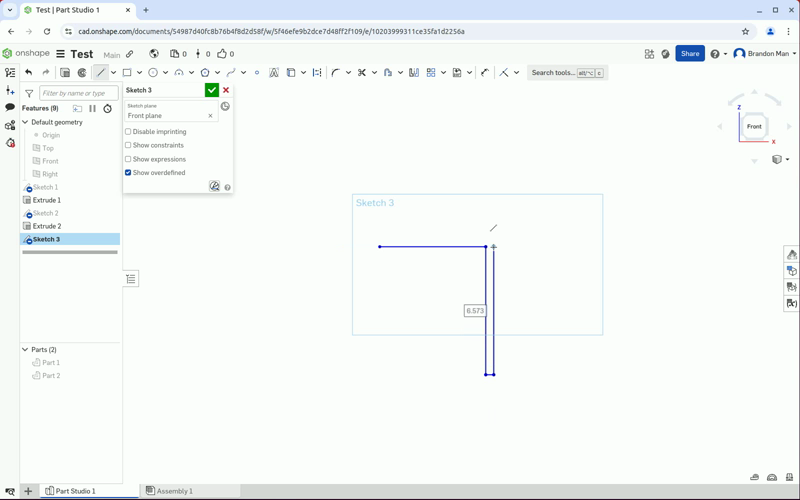
scroll(-6)
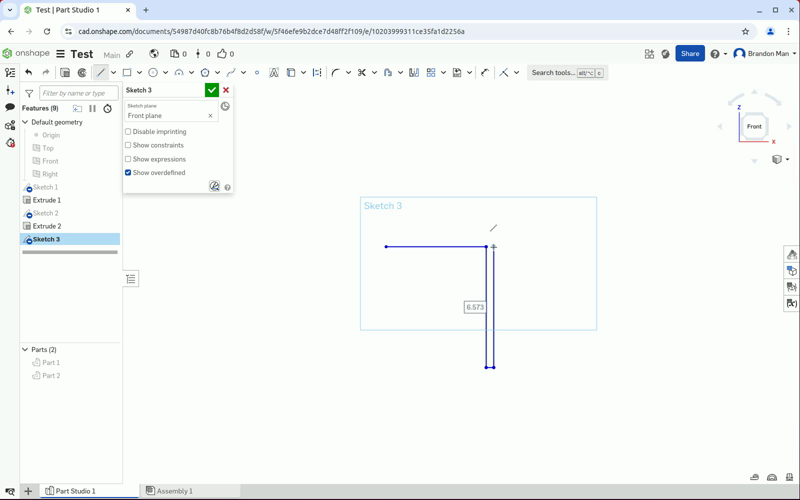
scroll(-6)
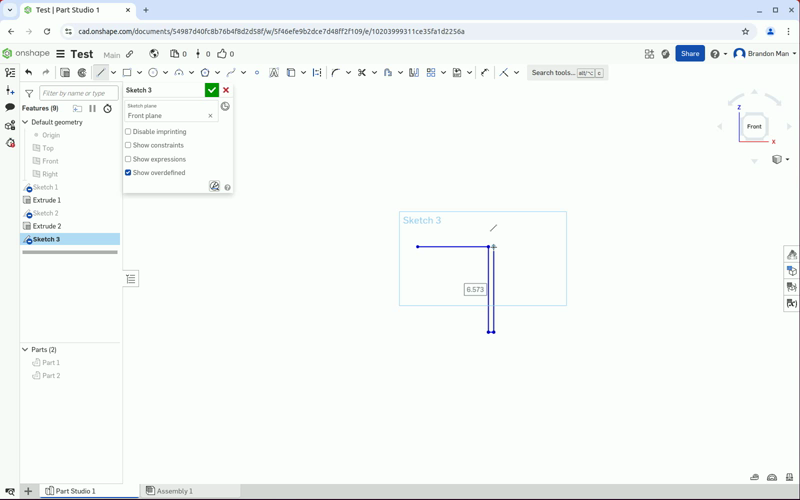
scroll(-6)
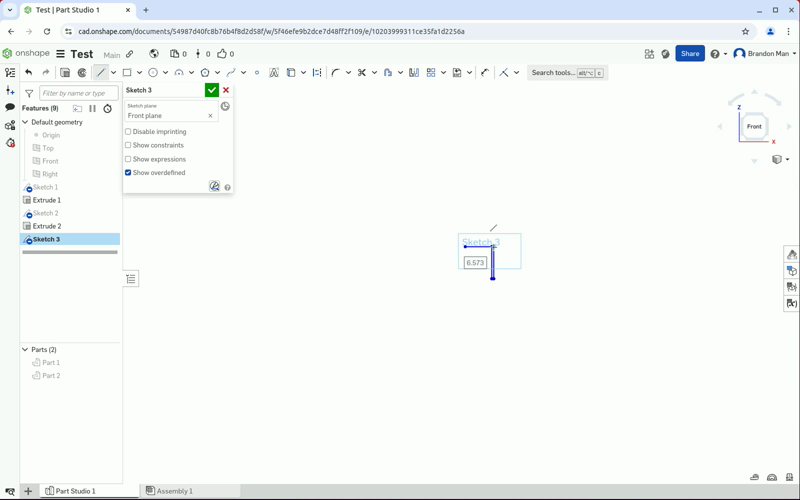
key_up(shift)
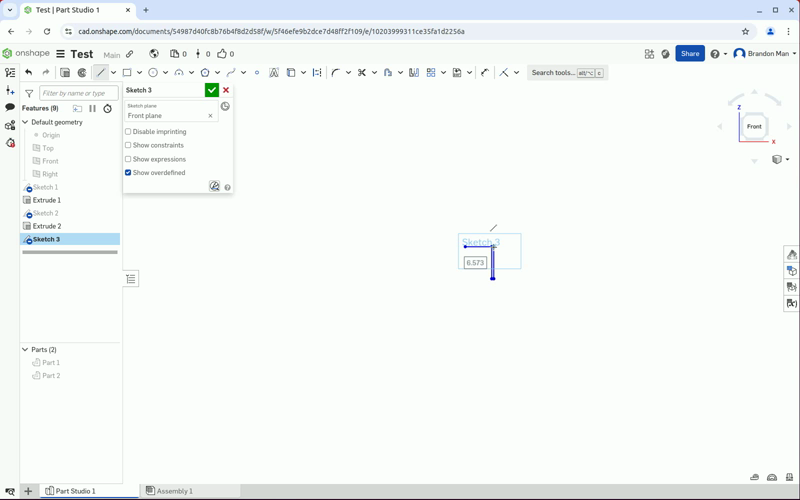
key_down(shift)
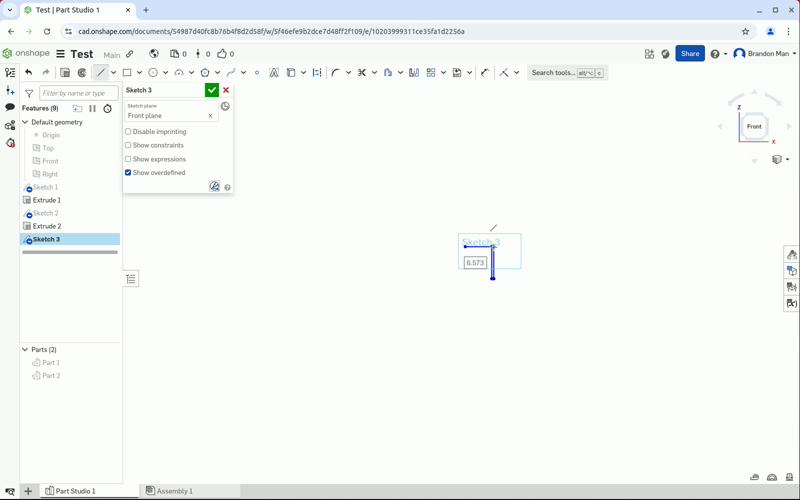
mouse_move(523, 246)
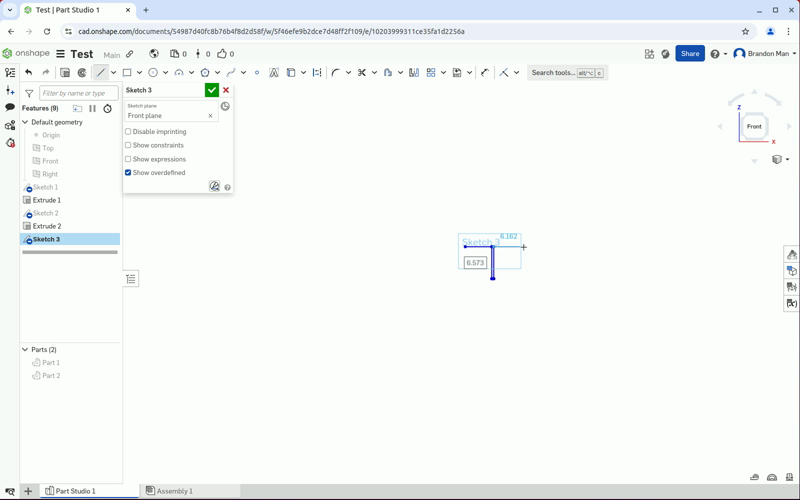
mouse_move(519, 246)
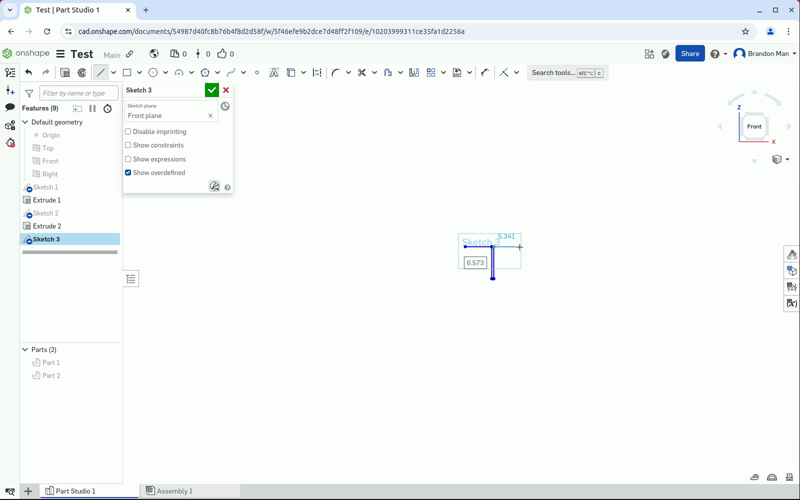
click(519, 246)
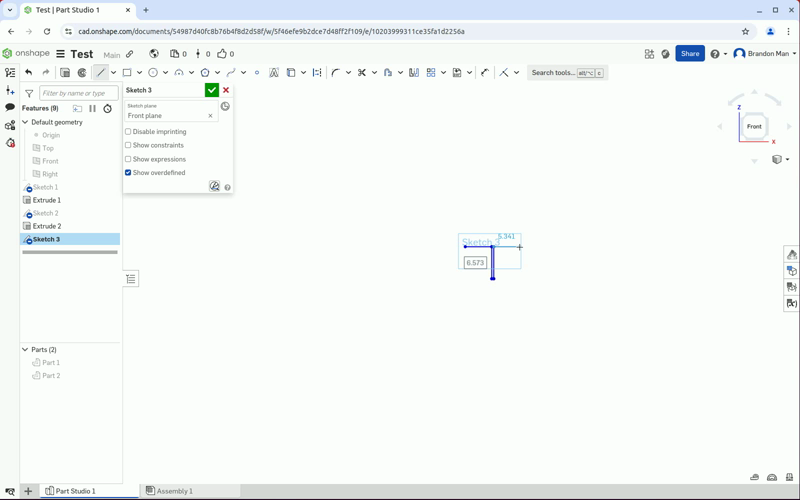
key_up(shift)
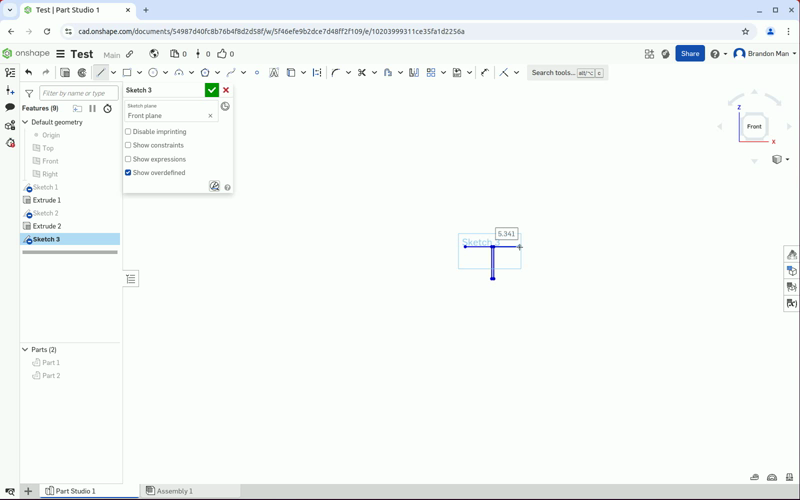
key_down(shift)
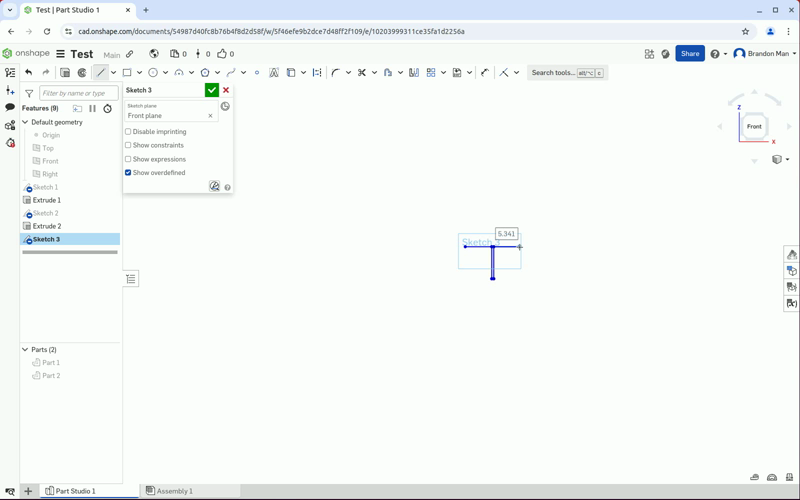
mouse_move(549, 246)
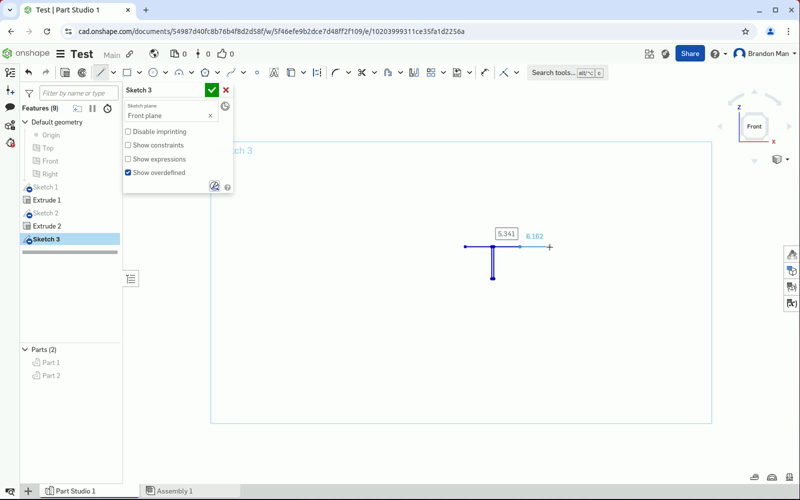
mouse_move(519, 244)
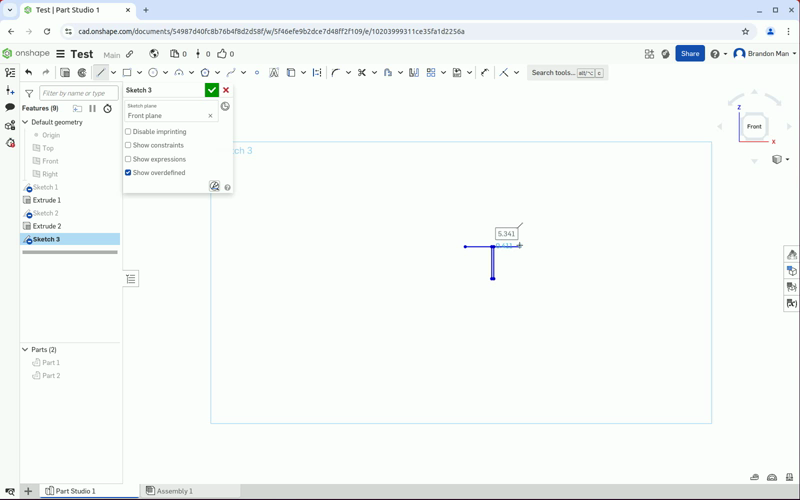
scroll(6)
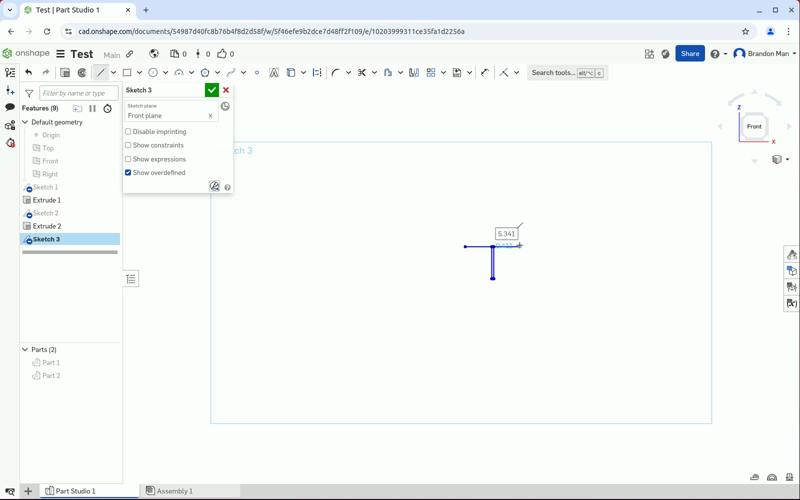
scroll(6)
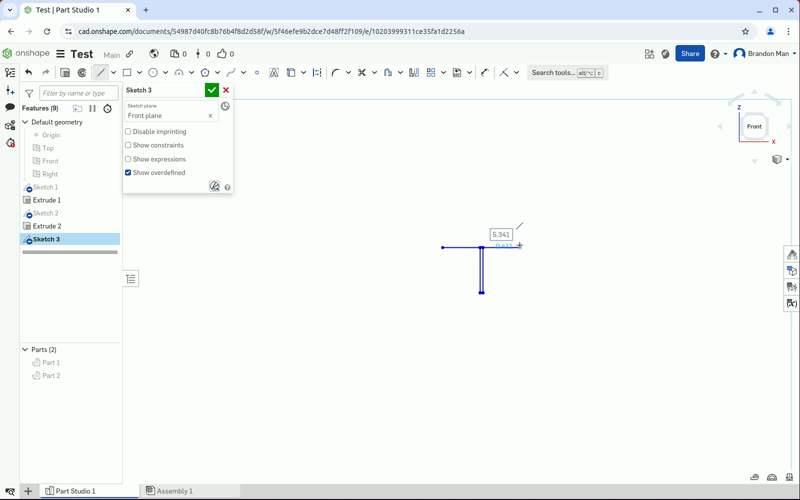
scroll(6)
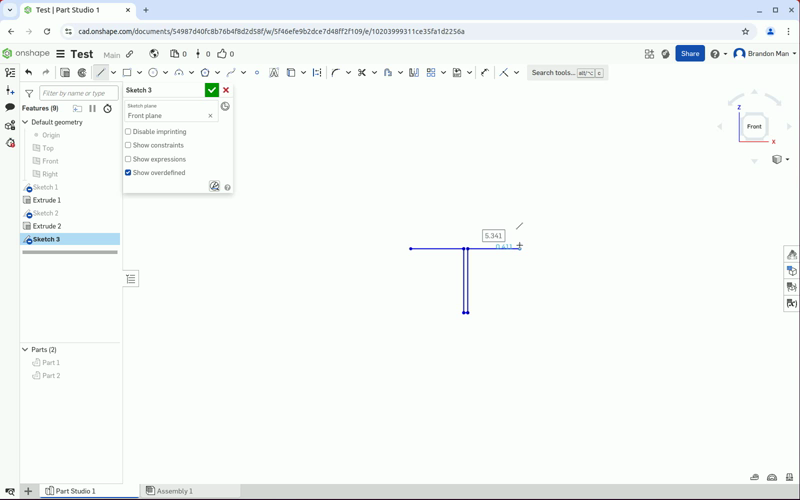
scroll(6)
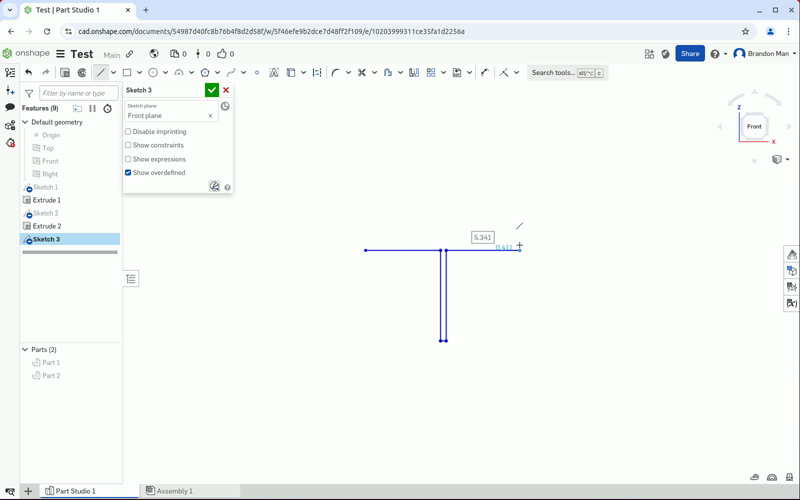
scroll(6)
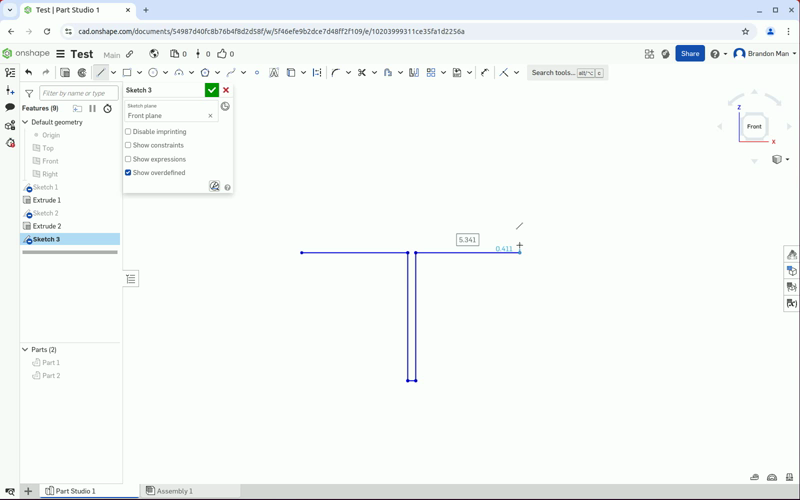
scroll(6)
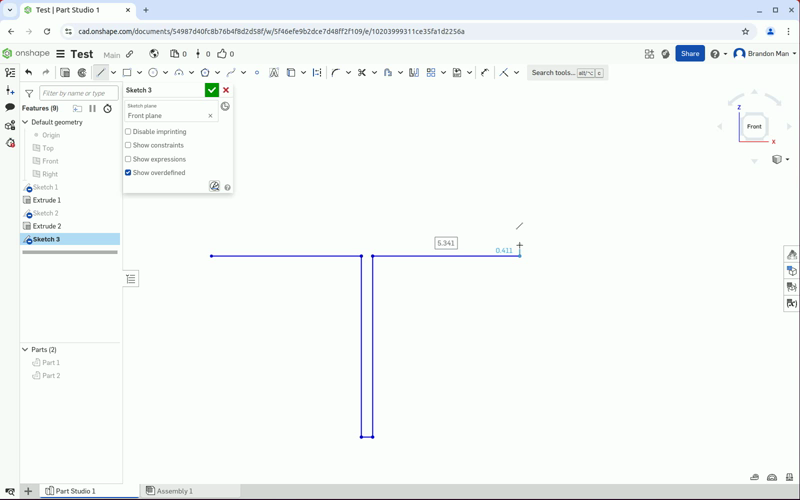
scroll(6)
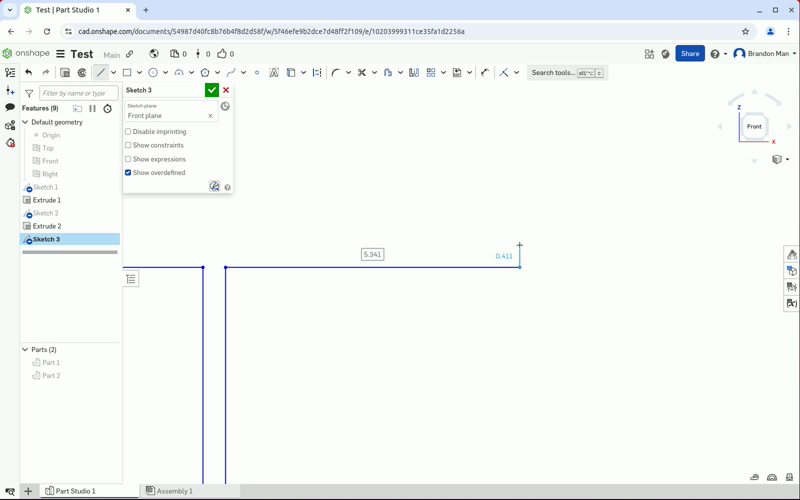
click(519, 244)
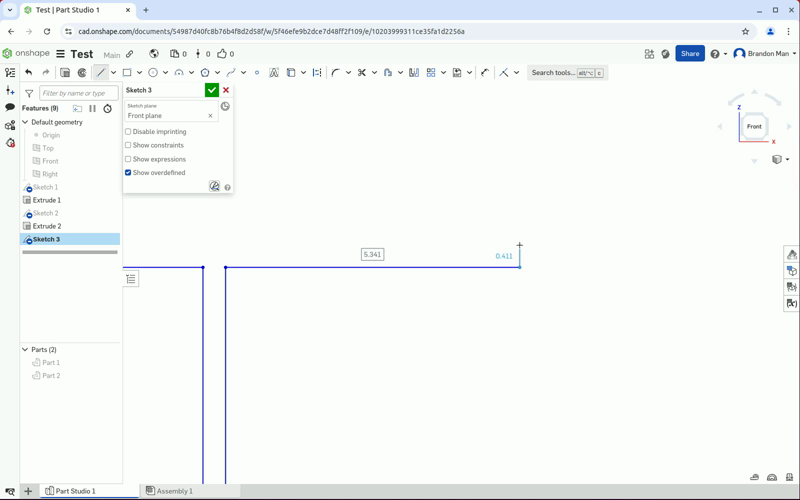
scroll(-6)
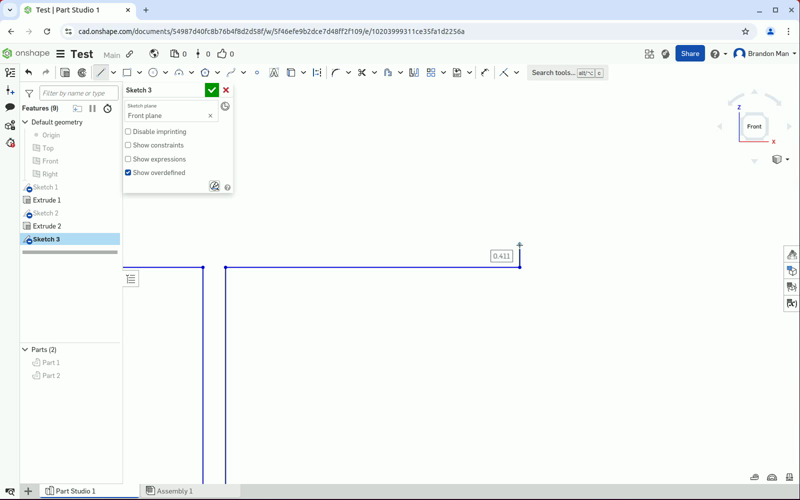
scroll(-6)
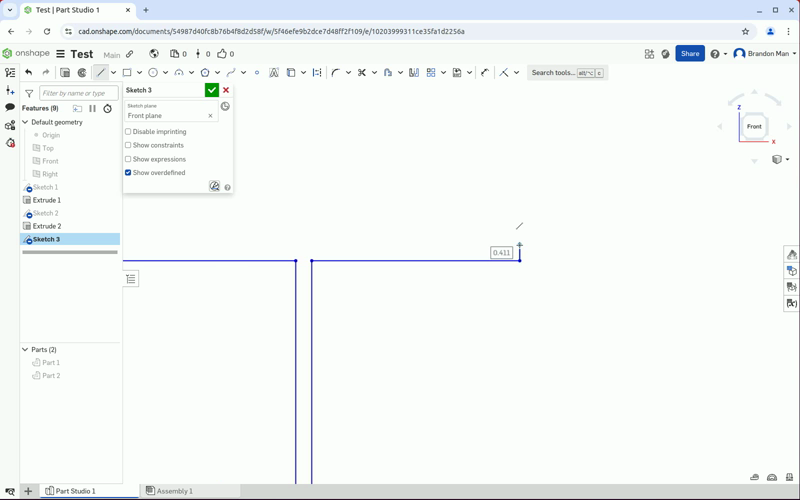
scroll(-6)
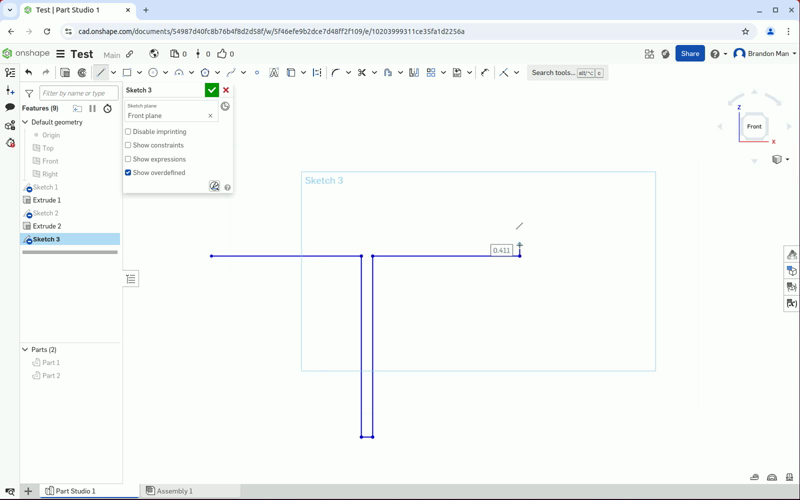
scroll(-6)
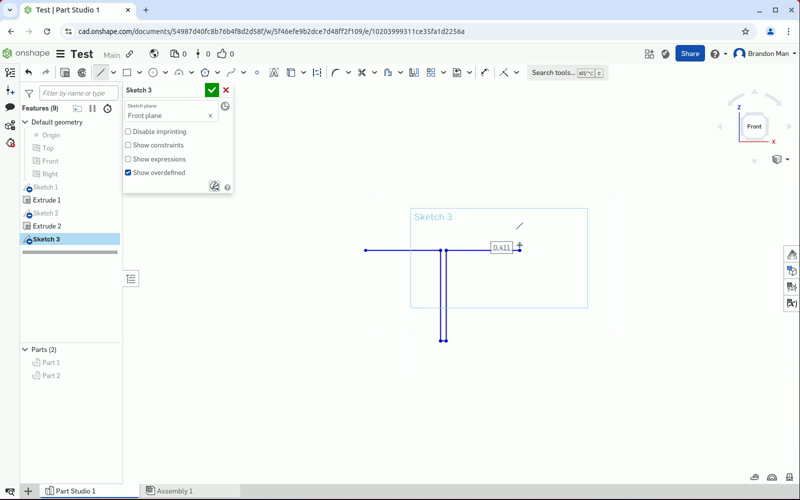
scroll(-6)
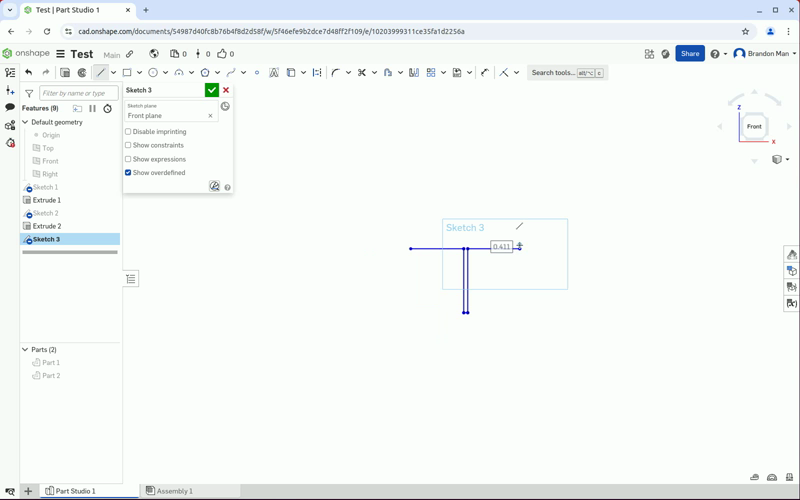
scroll(-6)
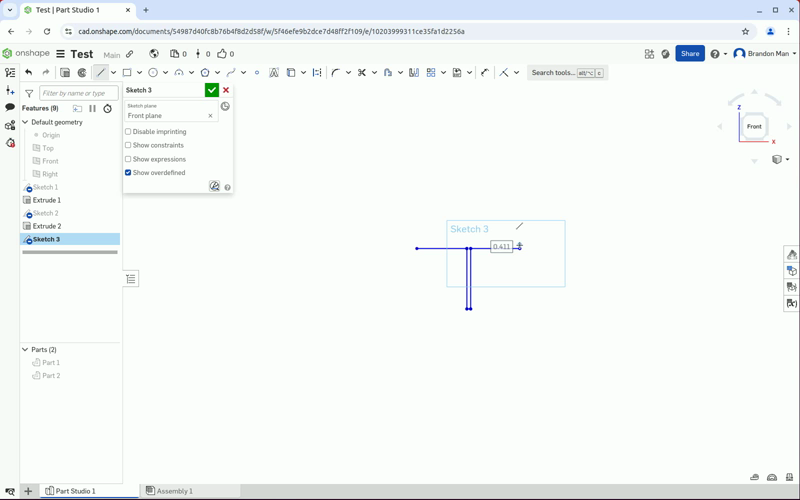
scroll(-6)
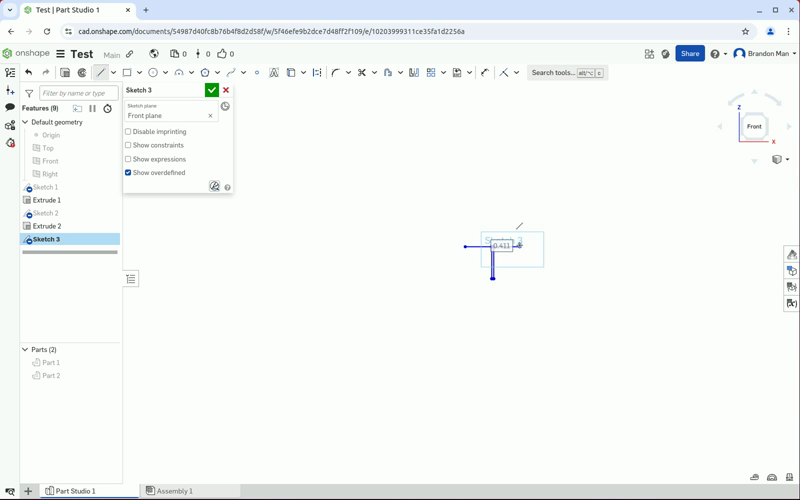
key_up(shift)
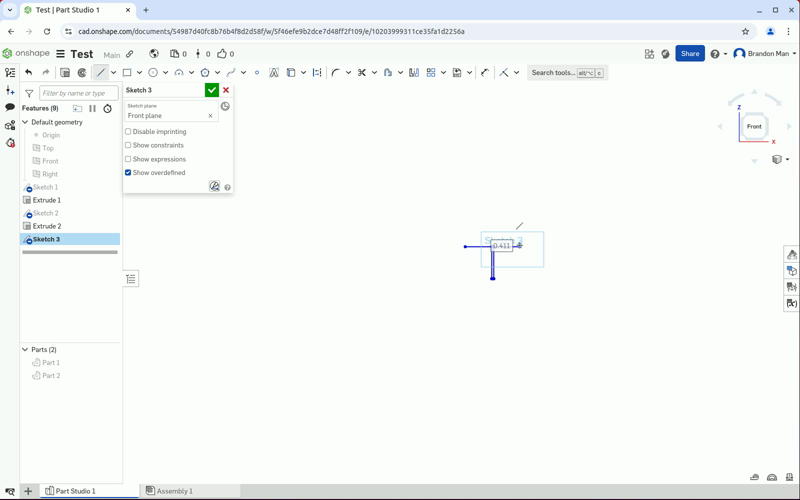
key_down(shift)
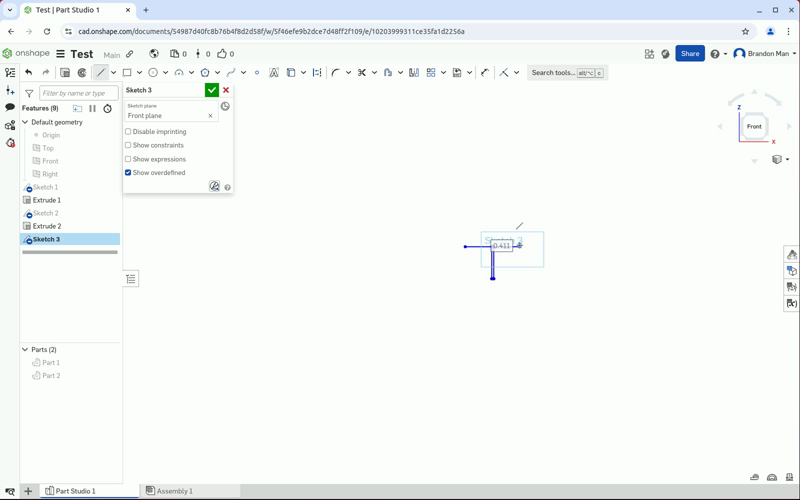
mouse_move(549, 244)
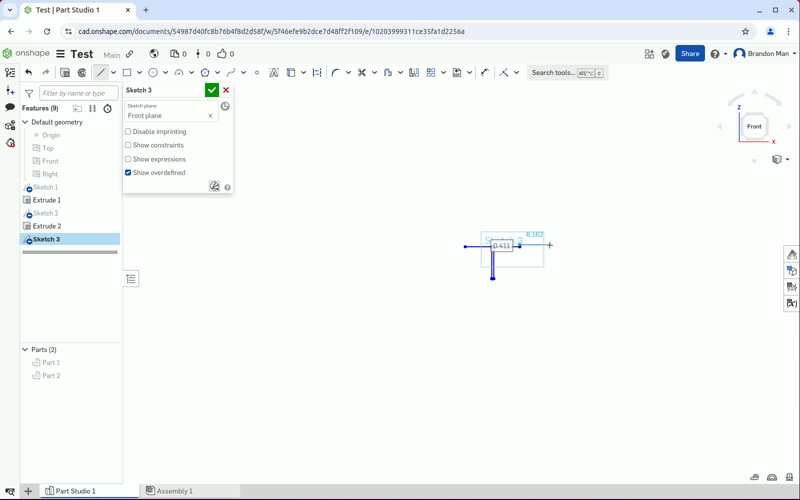
mouse_move(493, 244)
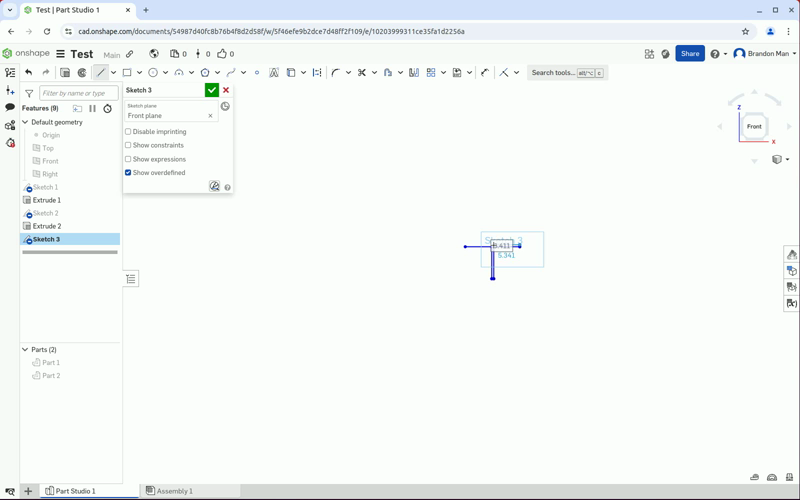
scroll(6)
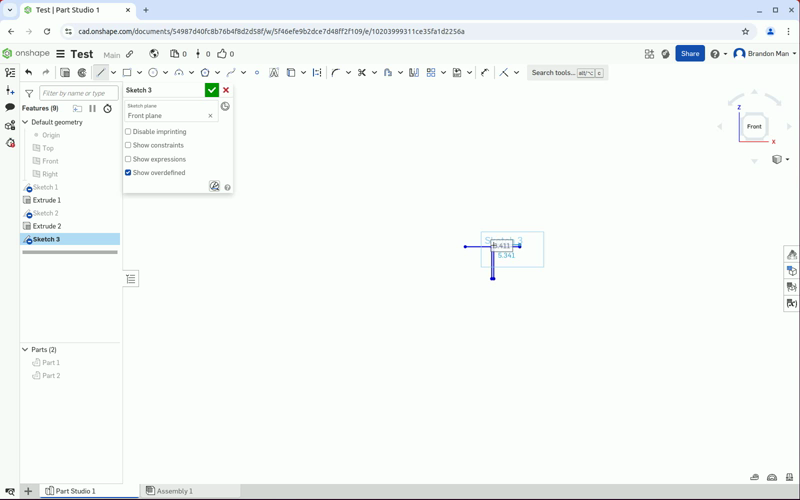
scroll(6)
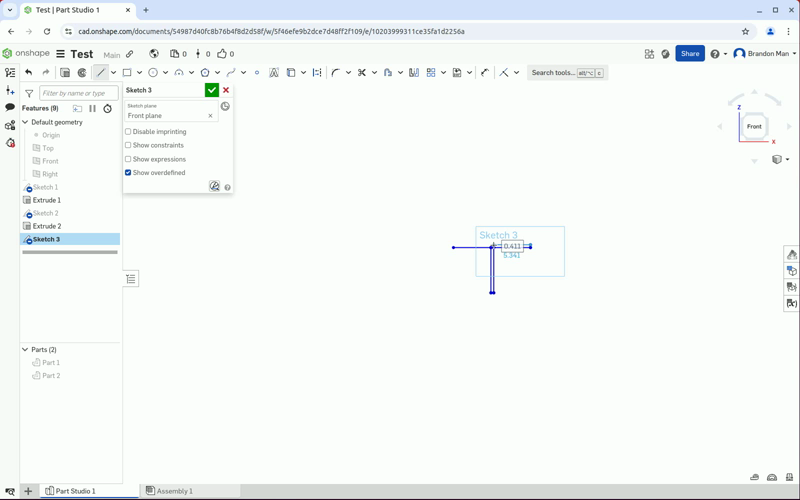
scroll(6)
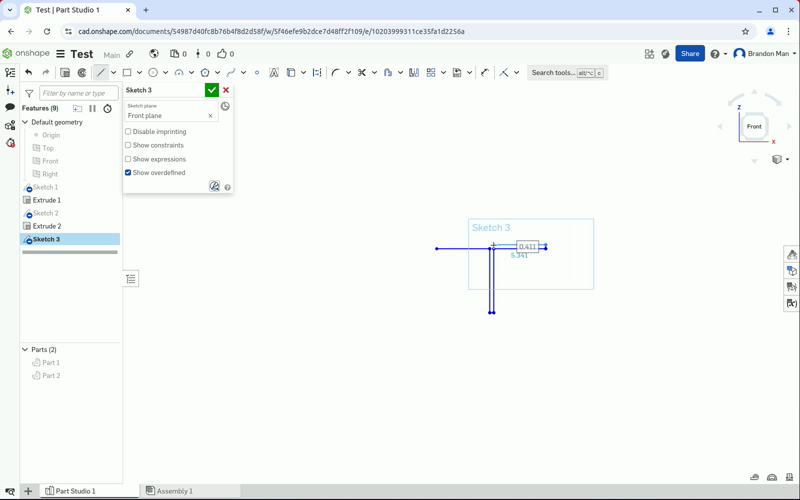
scroll(6)
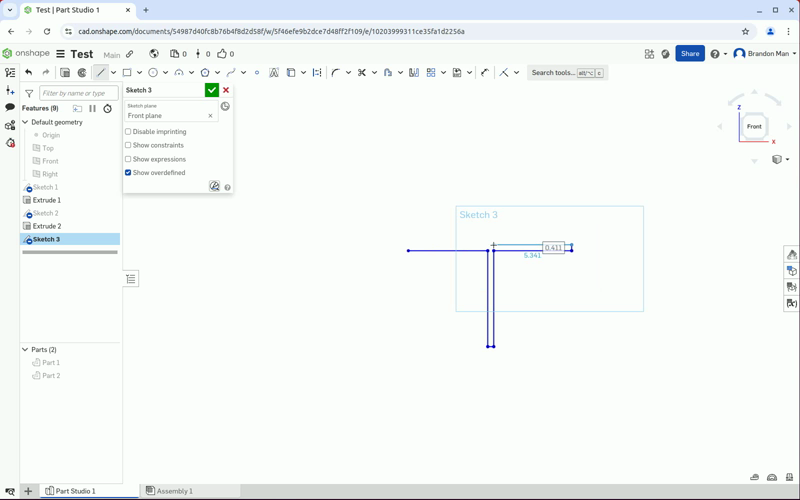
scroll(6)
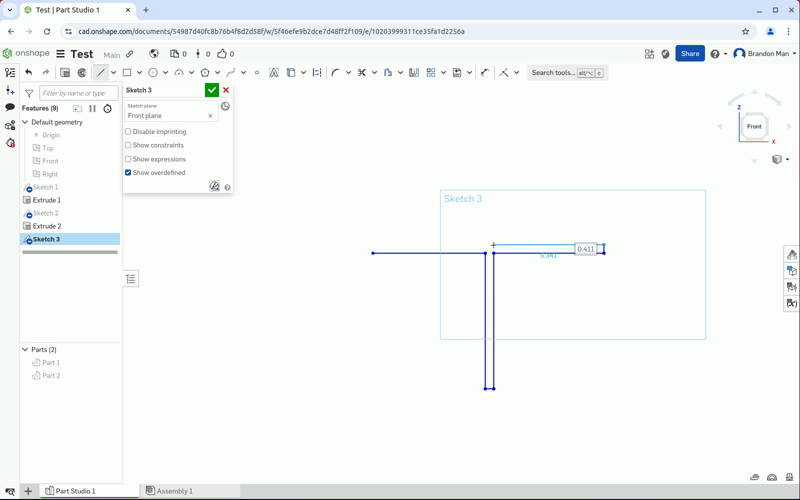
scroll(6)
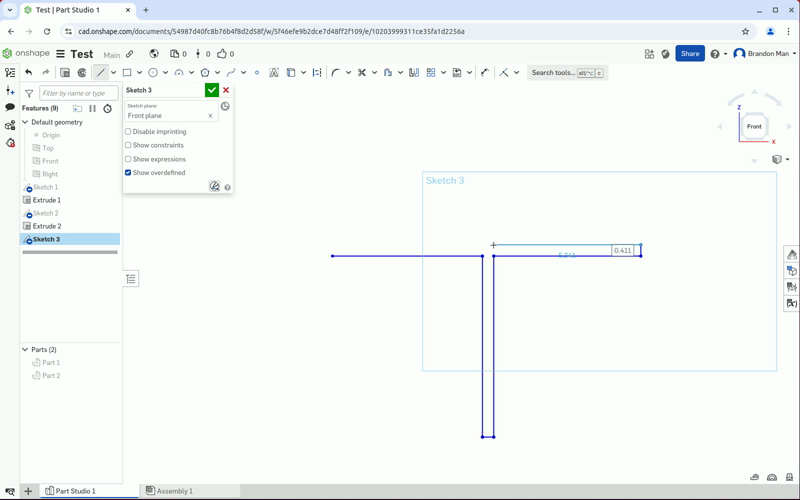
scroll(6)
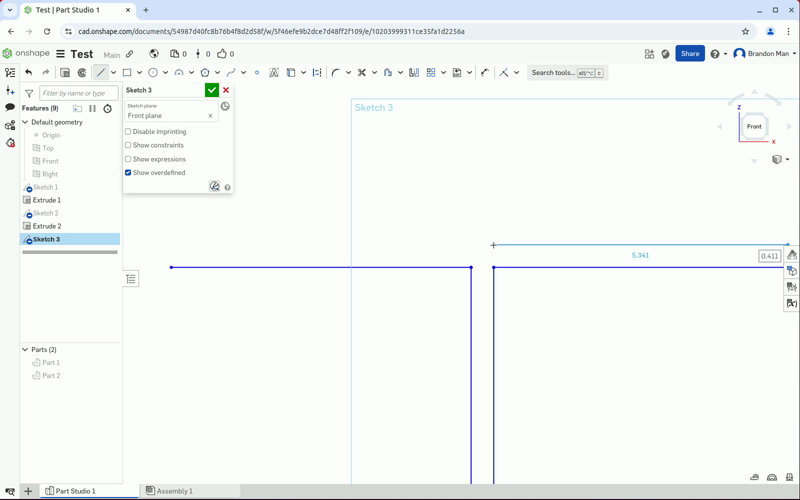
click(493, 244)
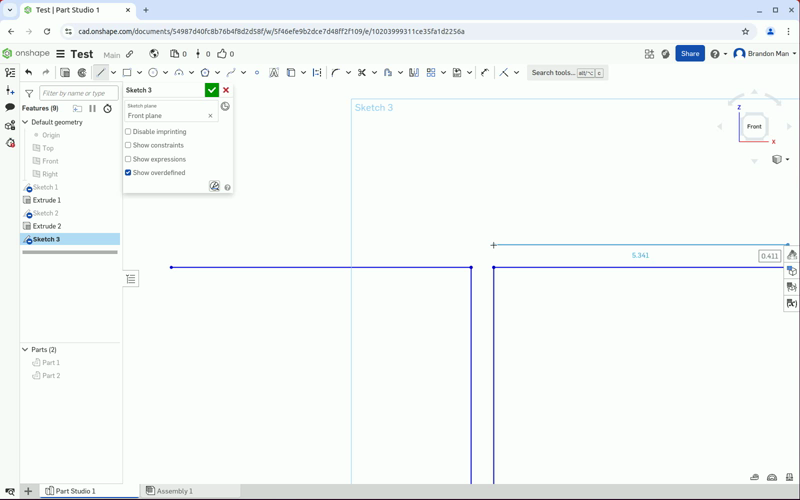
scroll(-6)
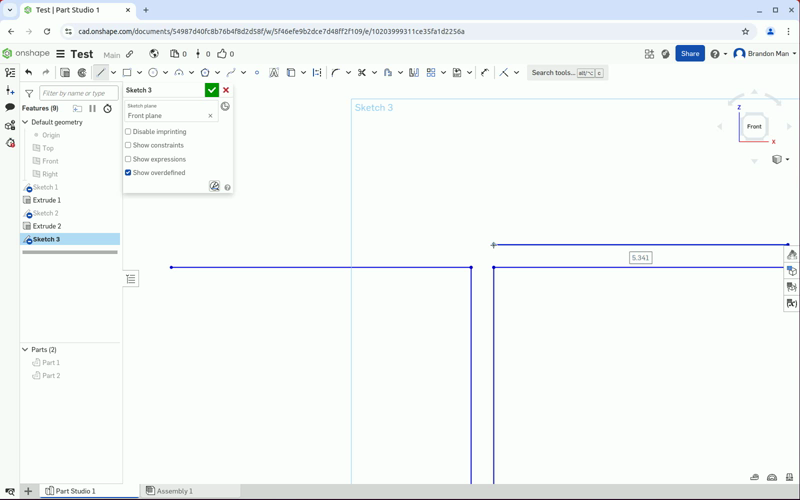
scroll(-6)
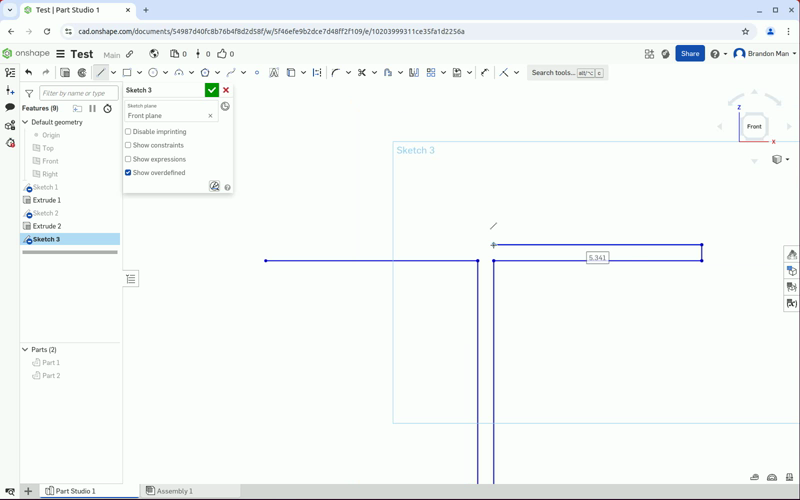
scroll(-6)
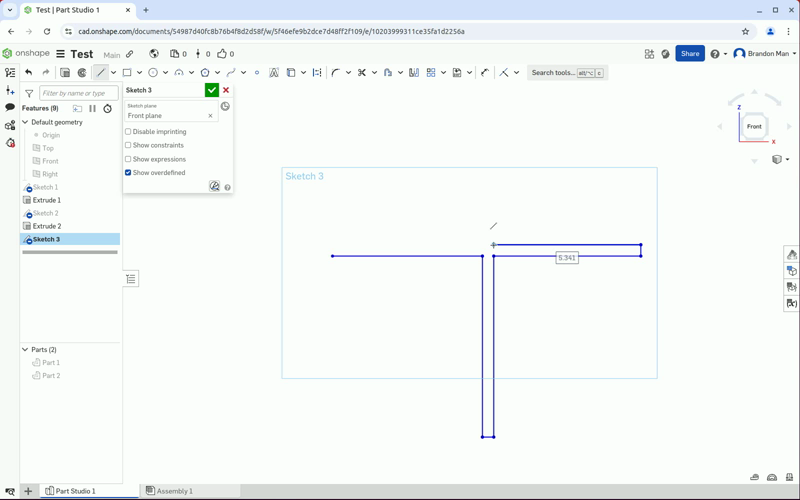
scroll(-6)
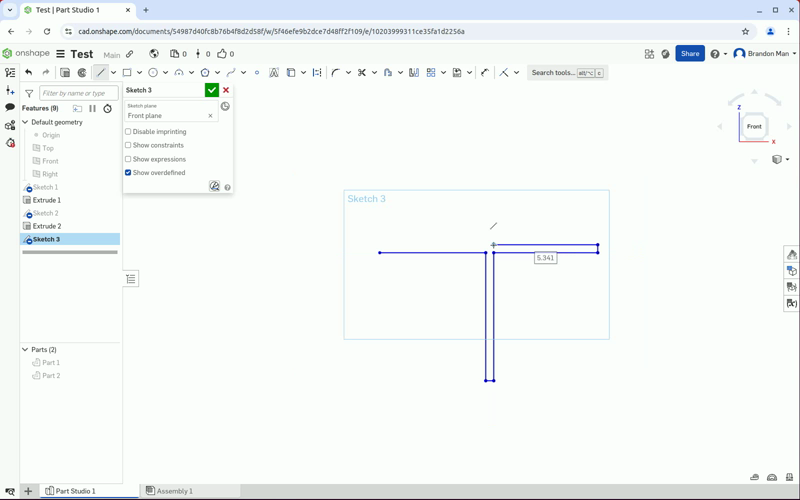
scroll(-6)
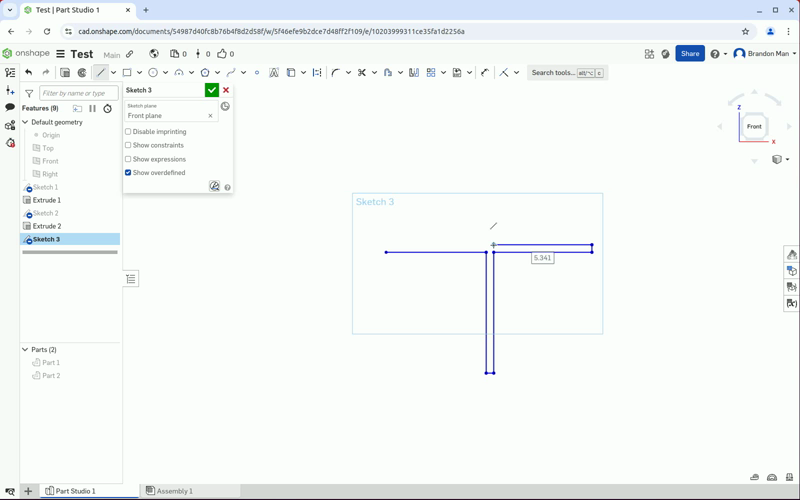
scroll(-6)
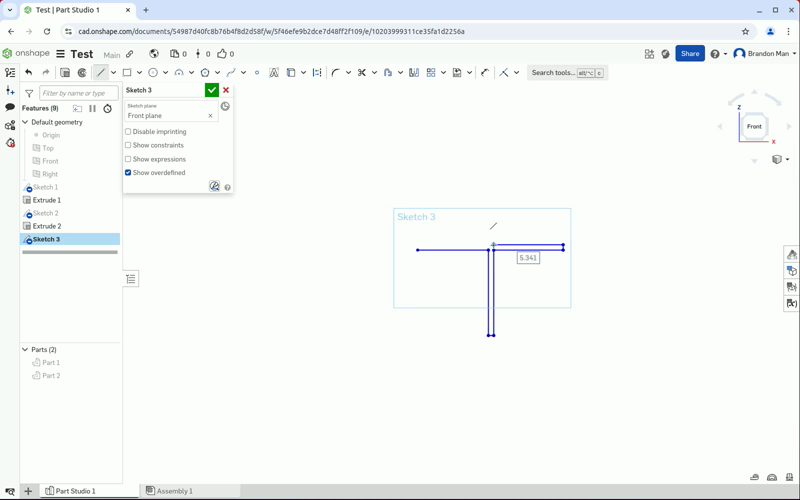
scroll(-6)
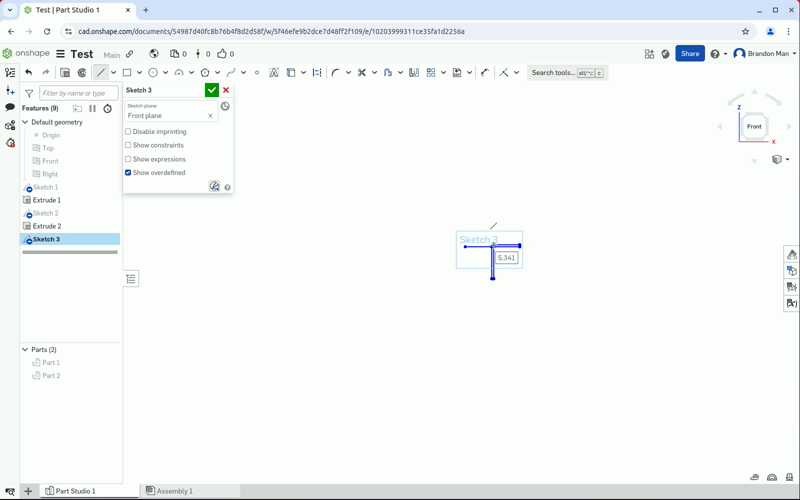
key_up(shift)
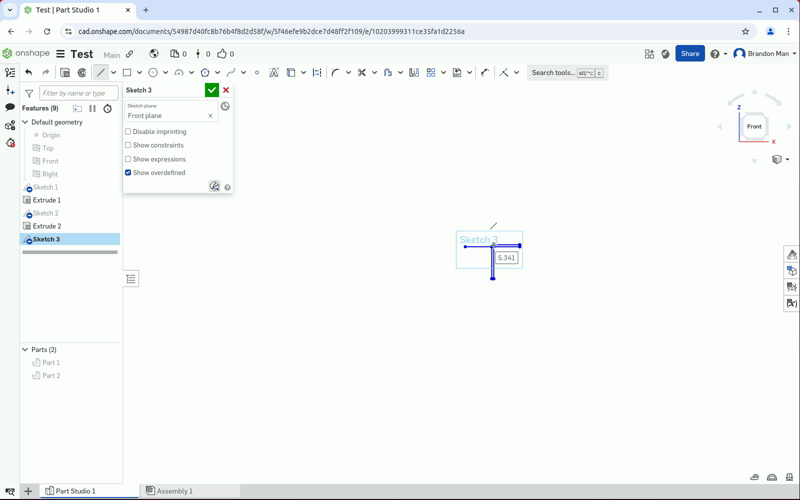
key_down(shift)
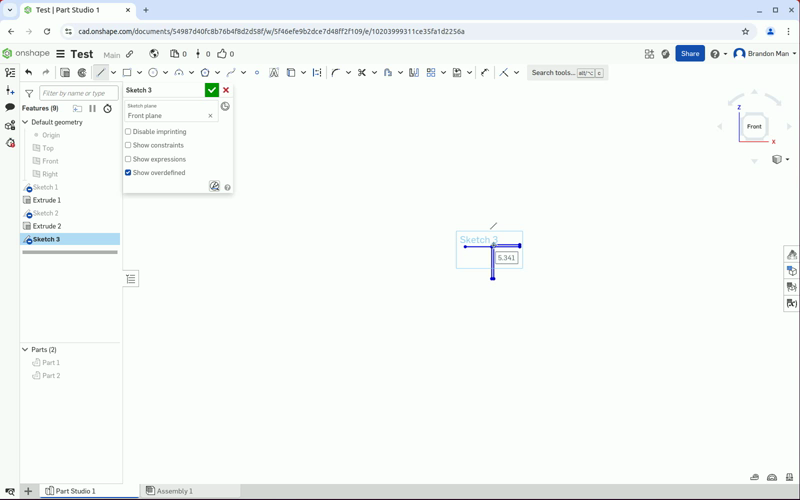
mouse_move(523, 244)
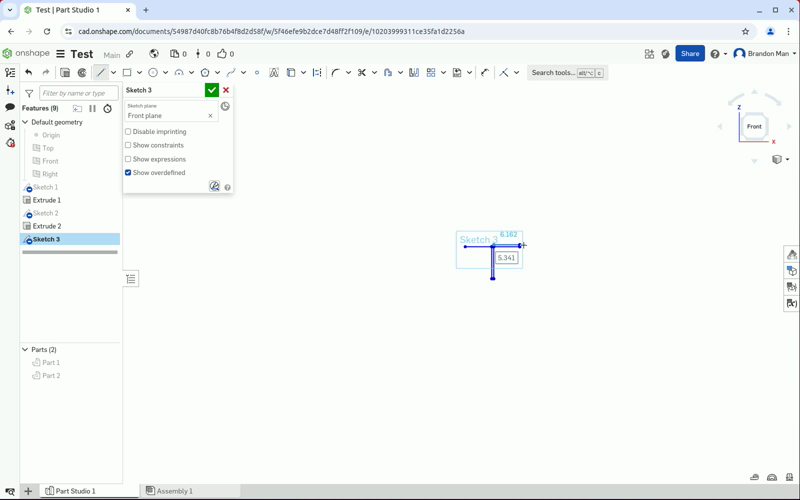
mouse_move(493, 212)
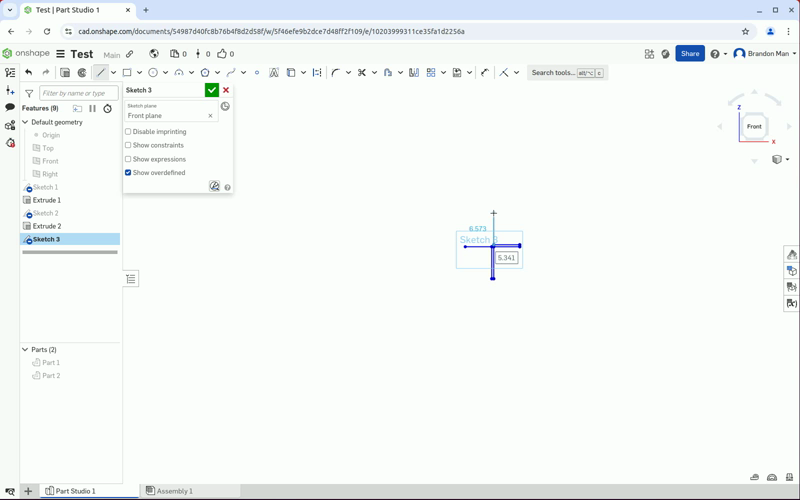
click(493, 212)
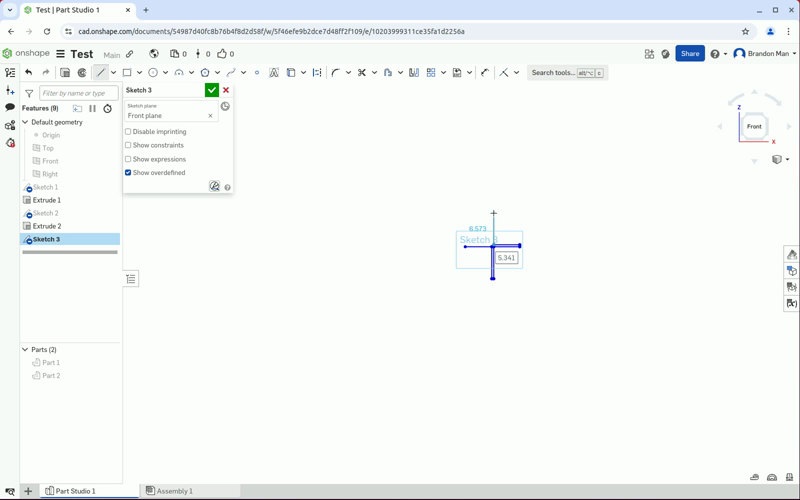
key_up(shift)
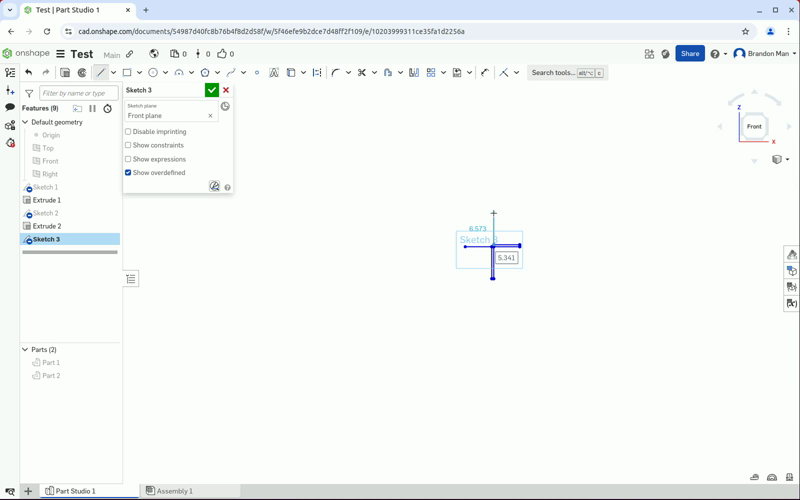
key_down(shift)
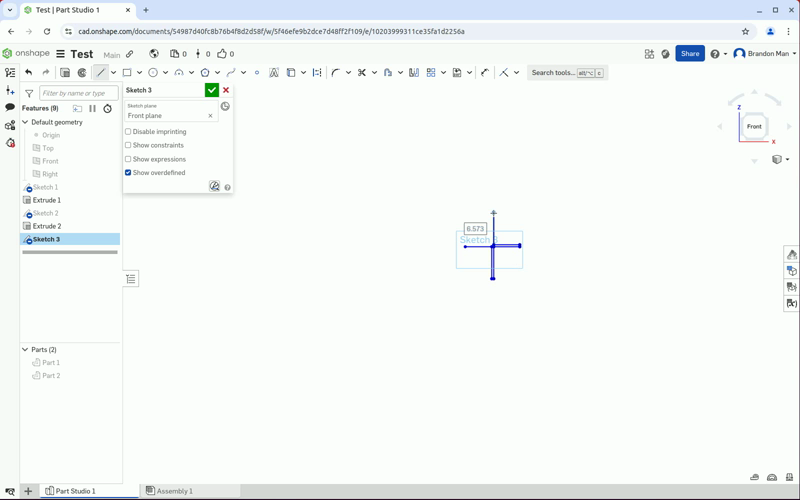
mouse_move(523, 212)
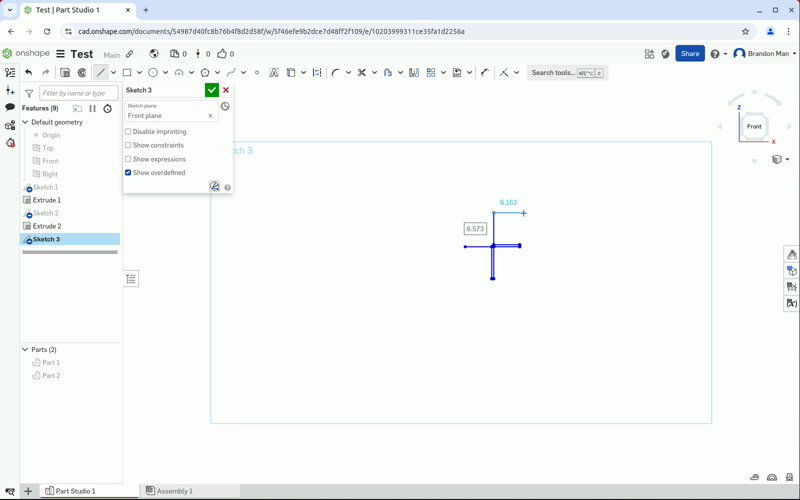
mouse_move(491, 212)
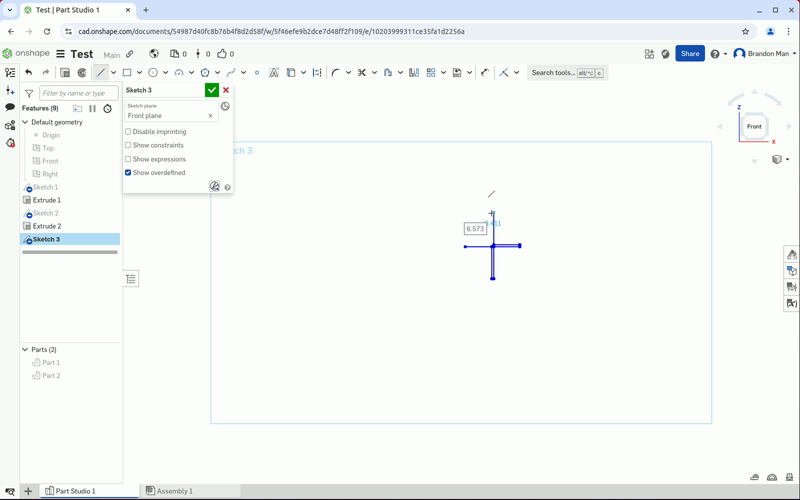
scroll(6)
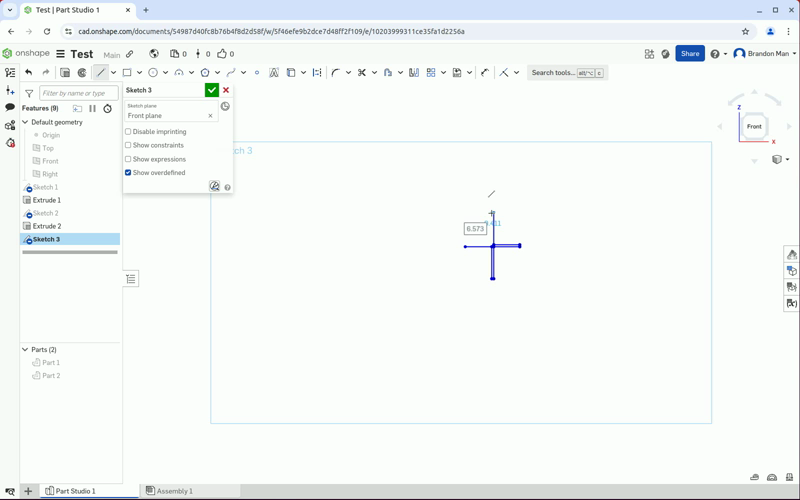
scroll(6)
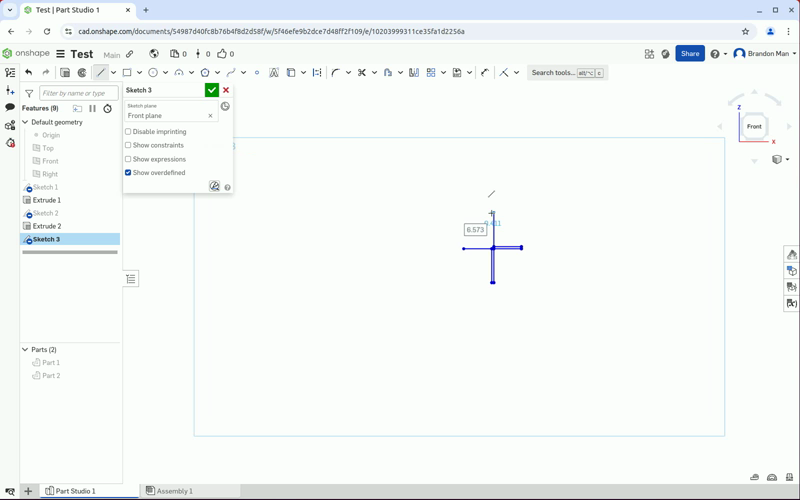
scroll(6)
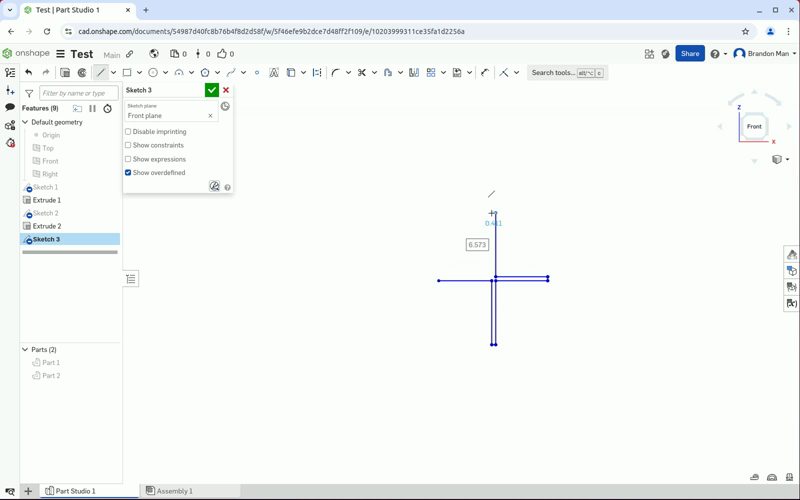
scroll(6)
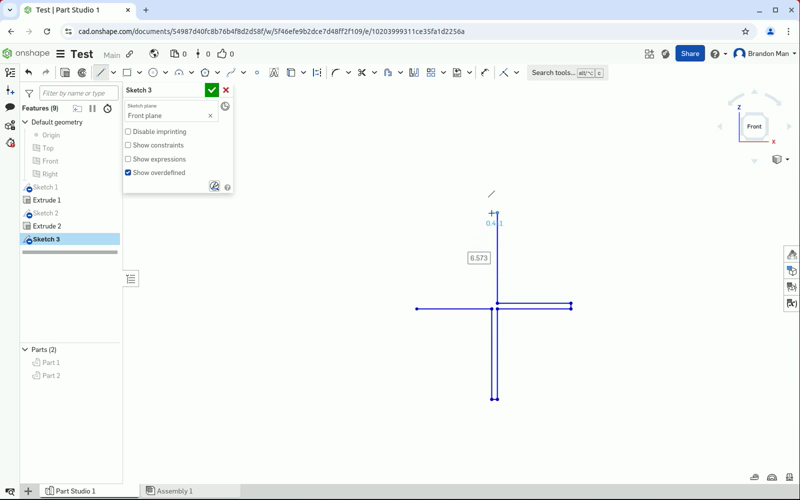
scroll(6)
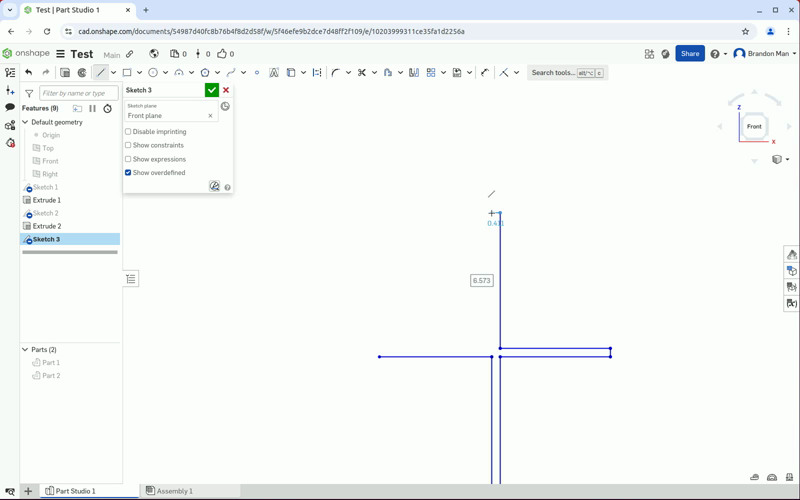
scroll(6)
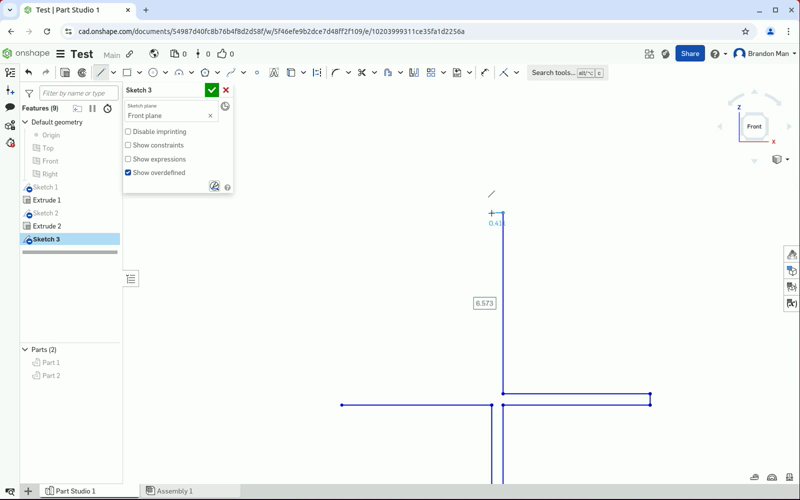
scroll(6)
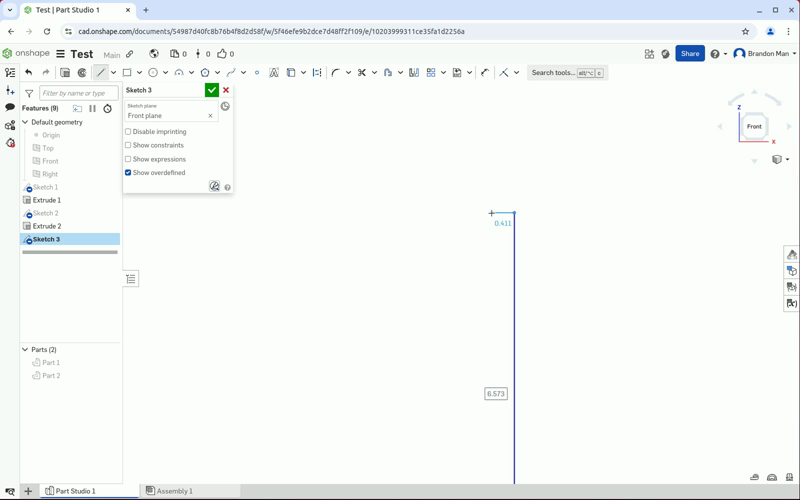
click(491, 212)
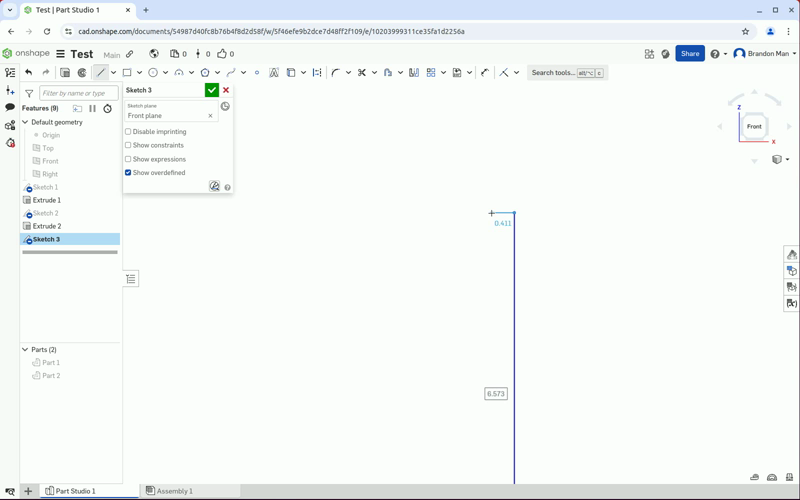
scroll(-6)
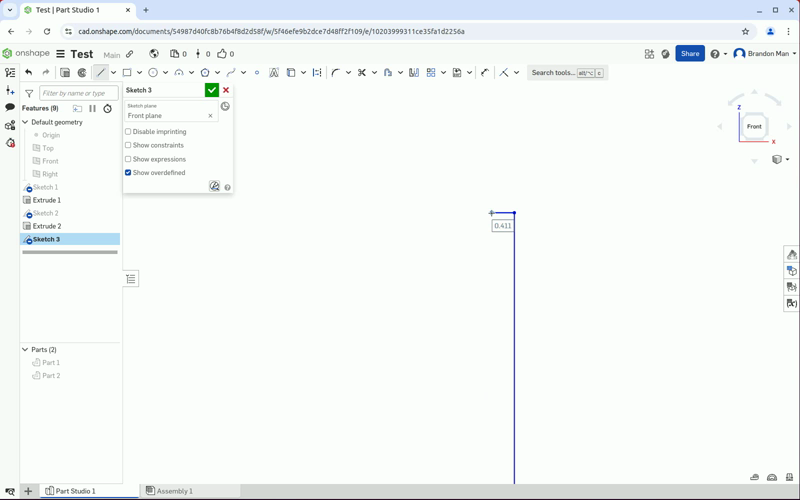
scroll(-6)
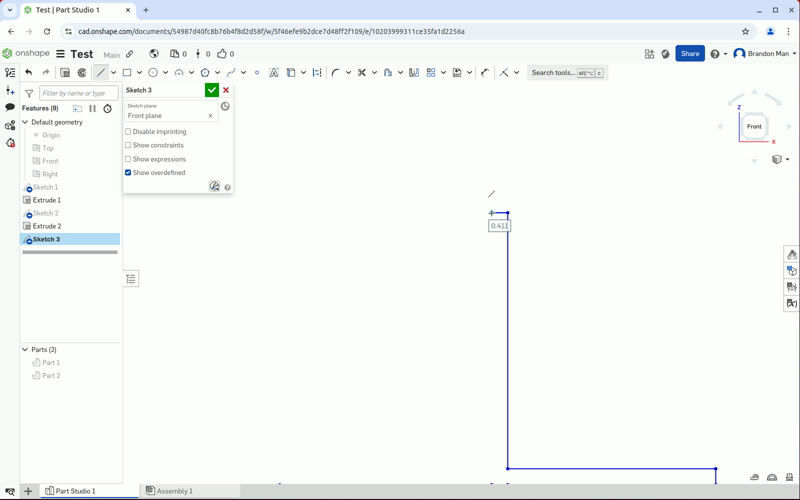
scroll(-6)
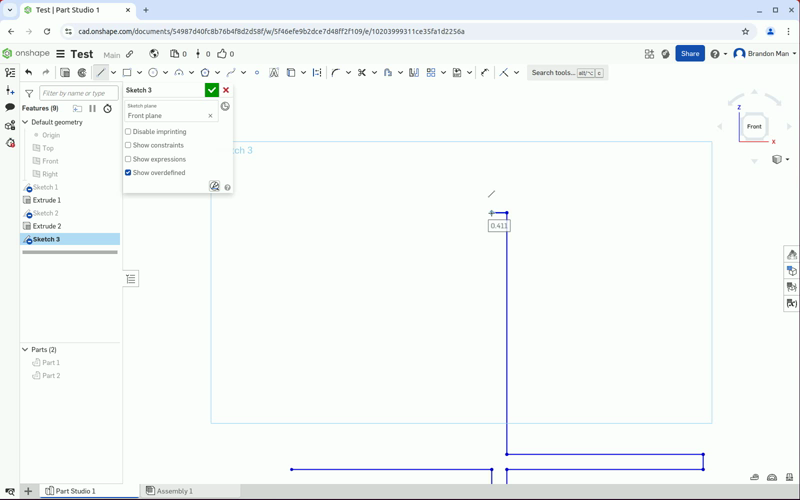
scroll(-6)
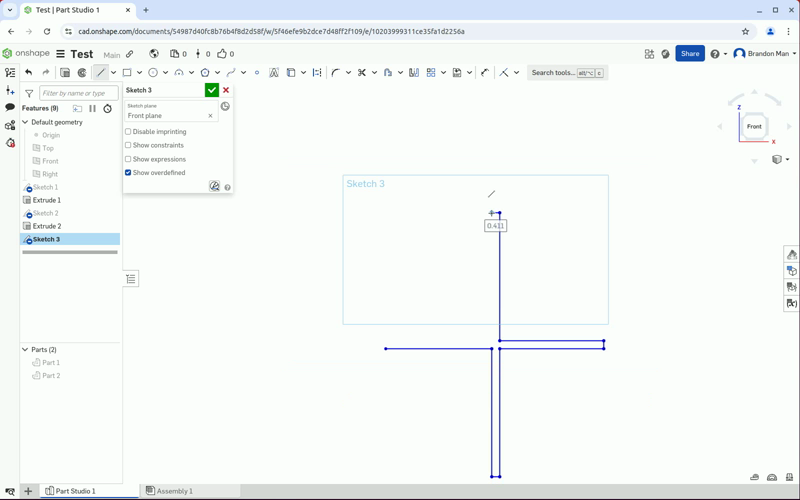
scroll(-6)
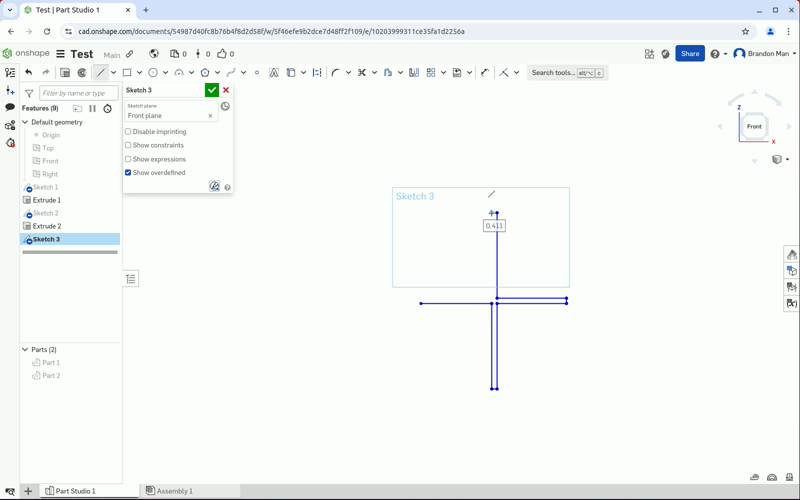
scroll(-6)
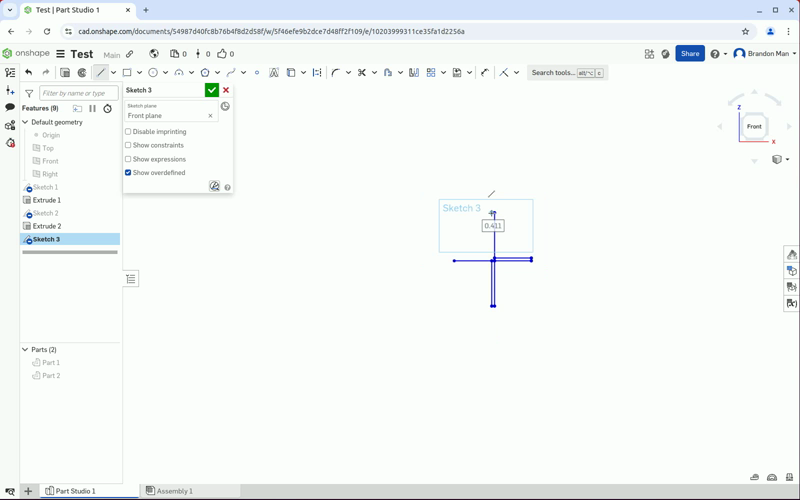
scroll(-6)
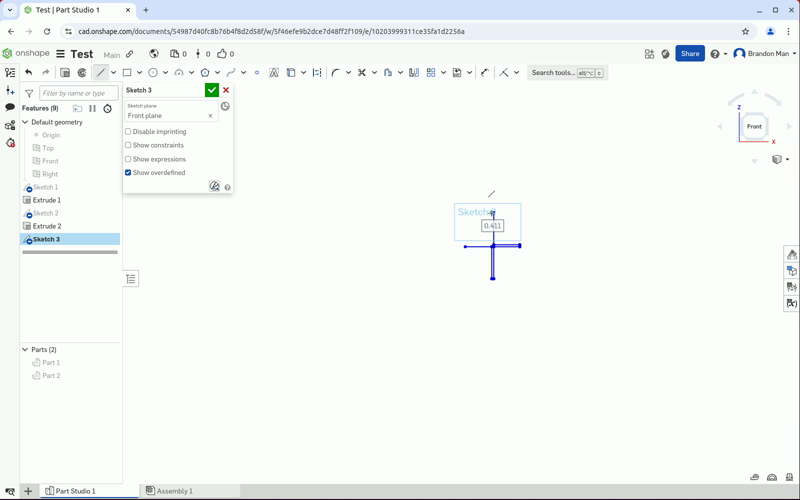
key_up(shift)
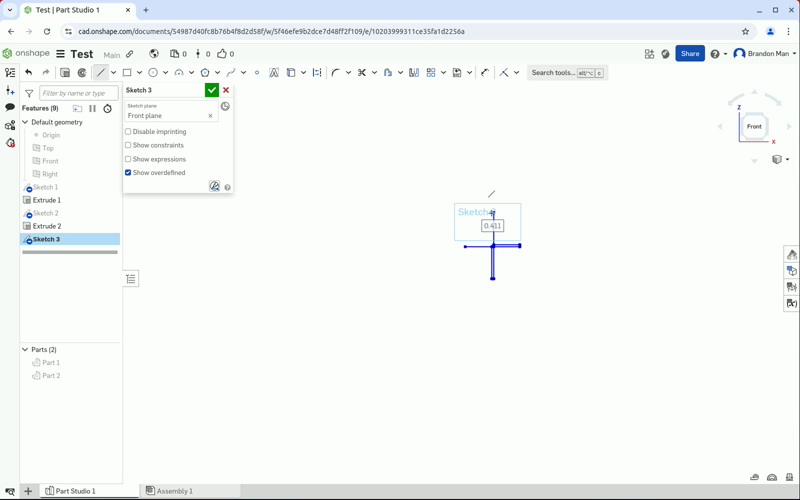
key_down(shift)
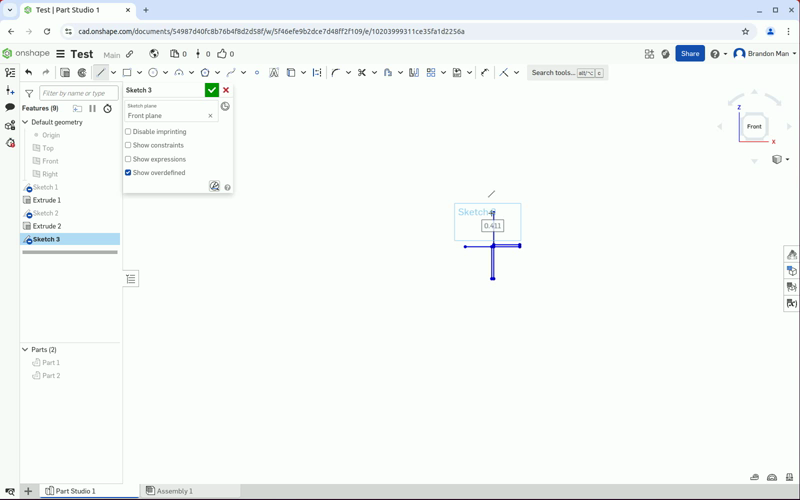
mouse_move(521, 212)
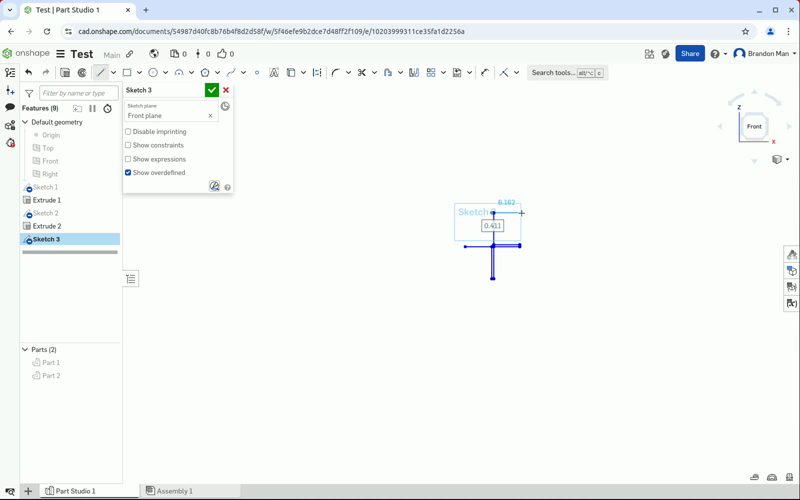
mouse_move(491, 244)
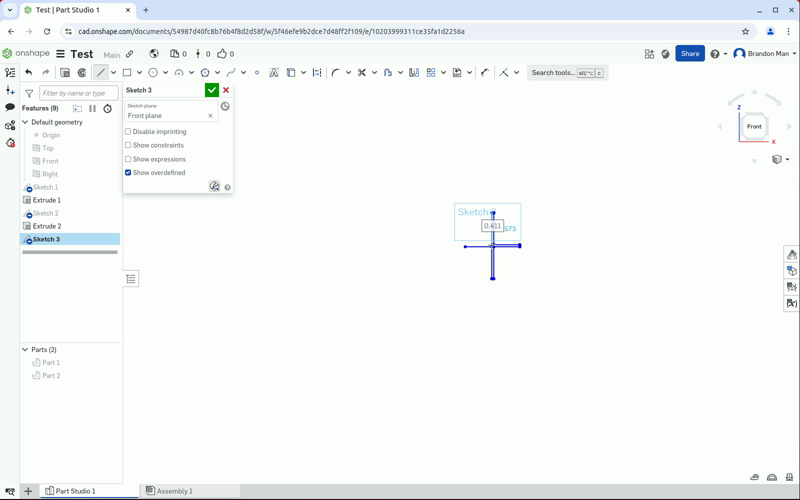
scroll(6)
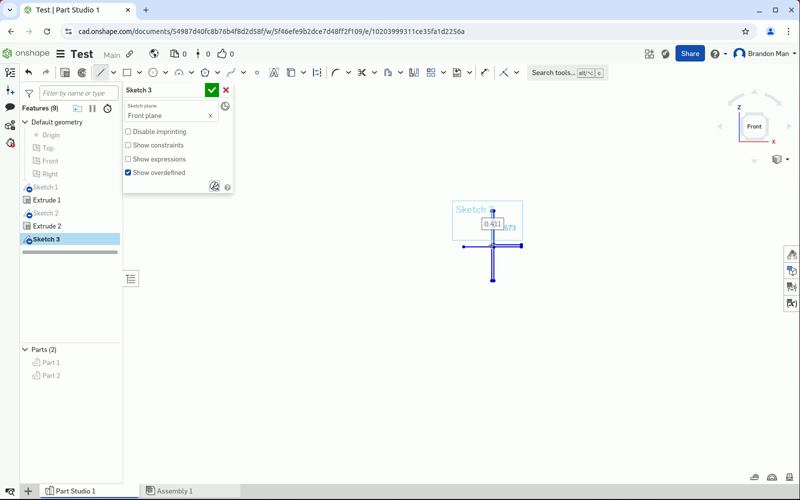
scroll(6)
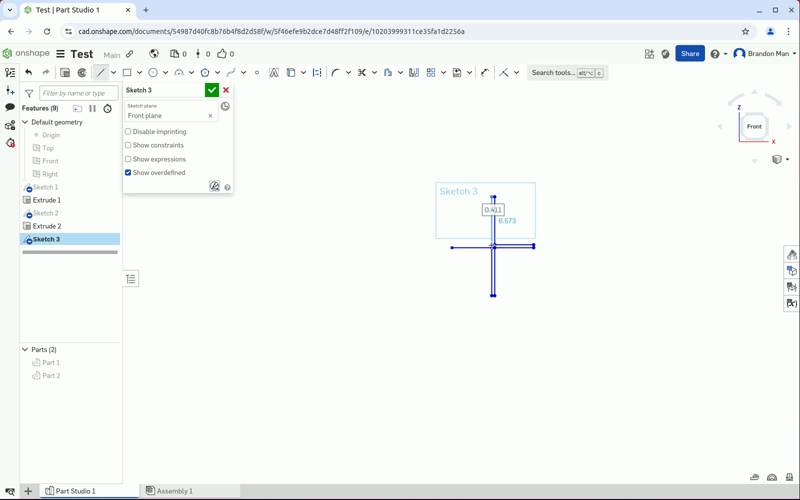
scroll(6)
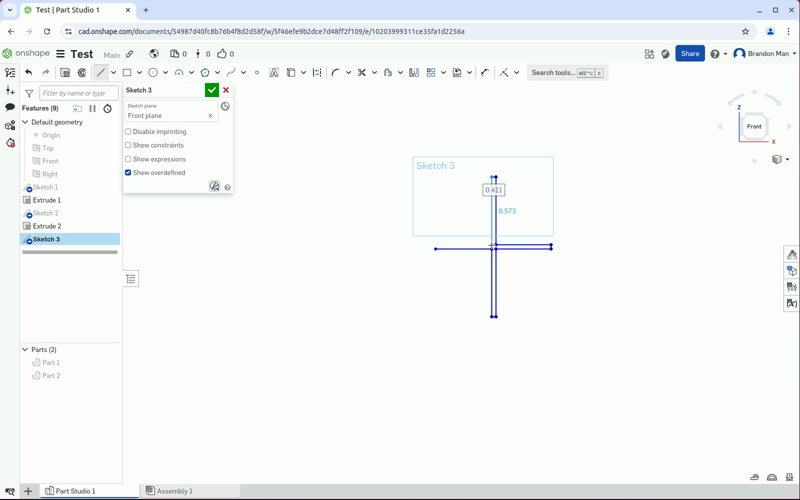
scroll(6)
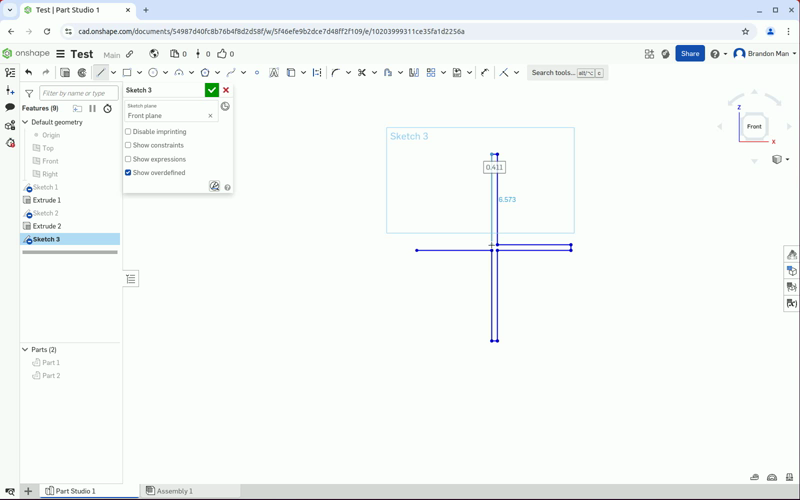
scroll(6)
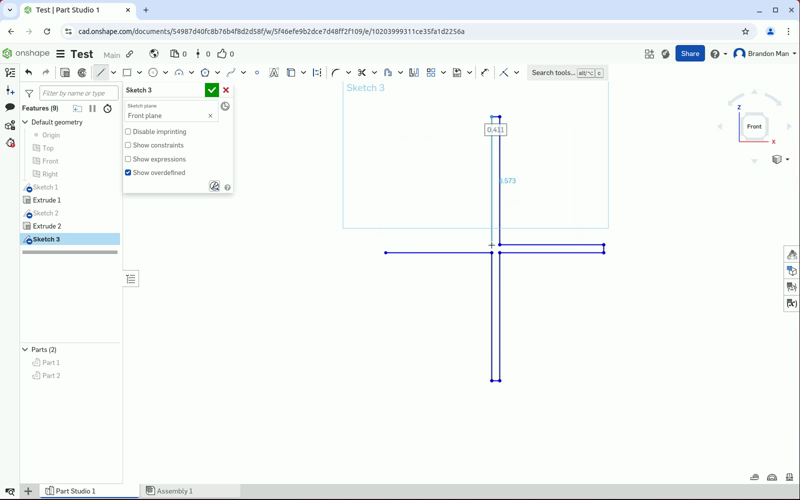
scroll(6)
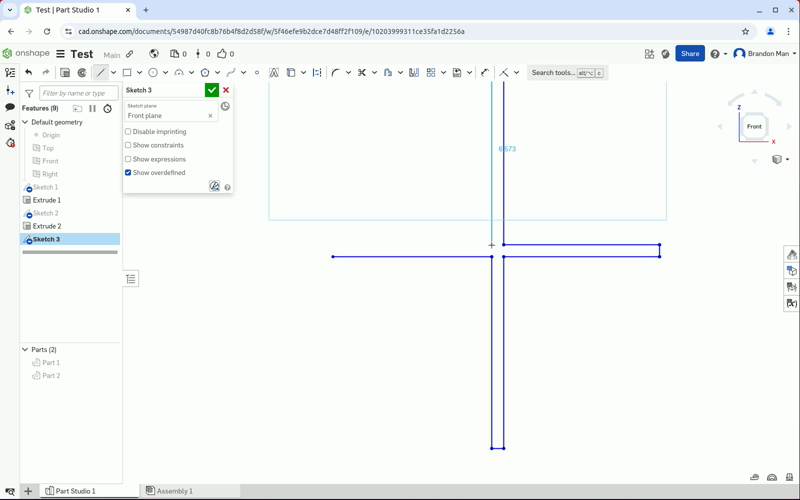
scroll(6)
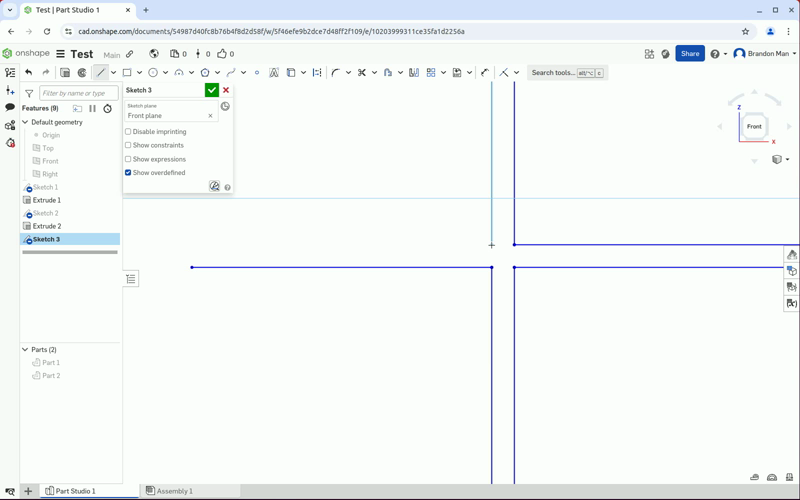
click(491, 244)
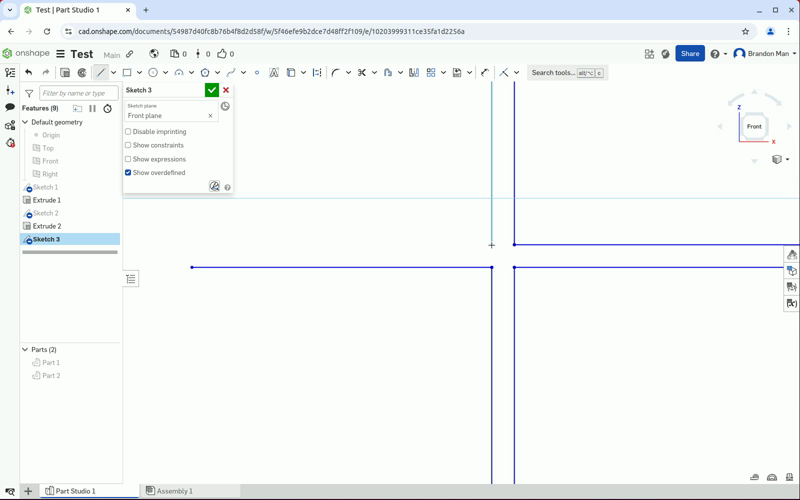
scroll(-6)
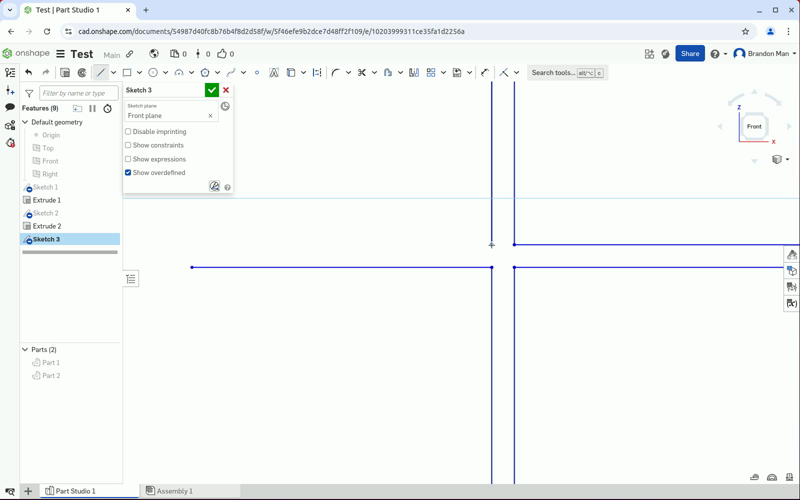
scroll(-6)
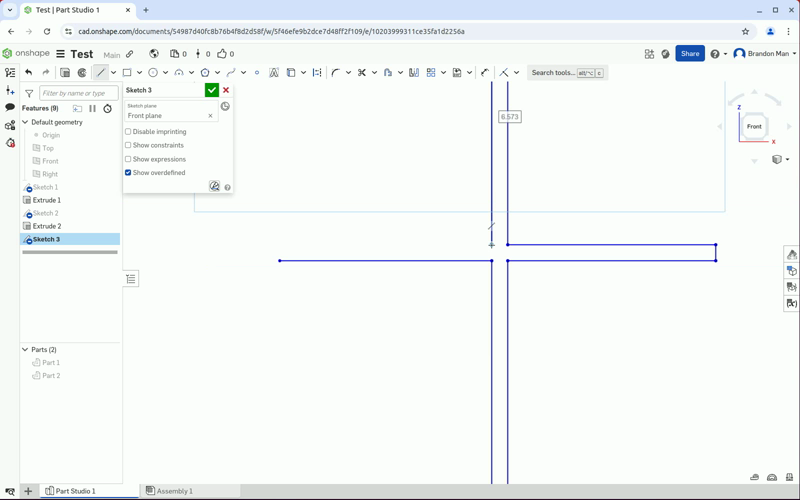
scroll(-6)
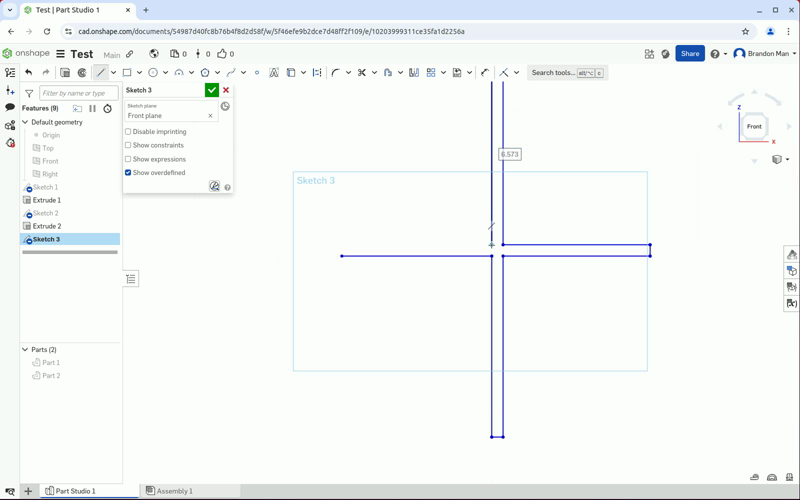
scroll(-6)
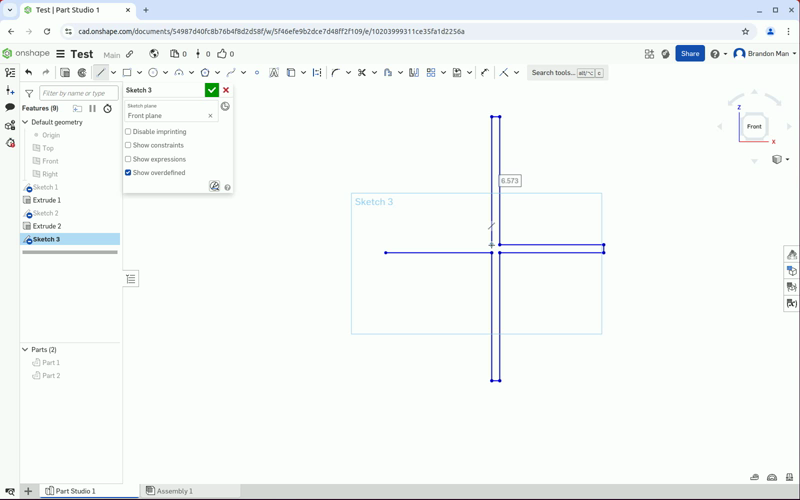
scroll(-6)
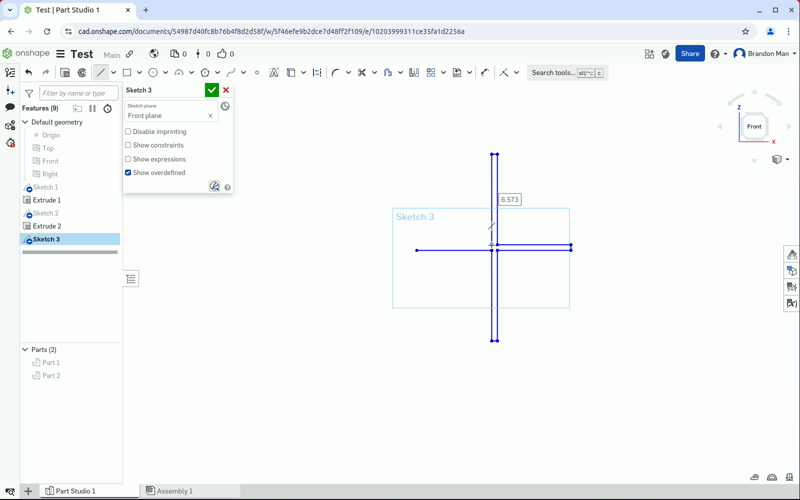
scroll(-6)
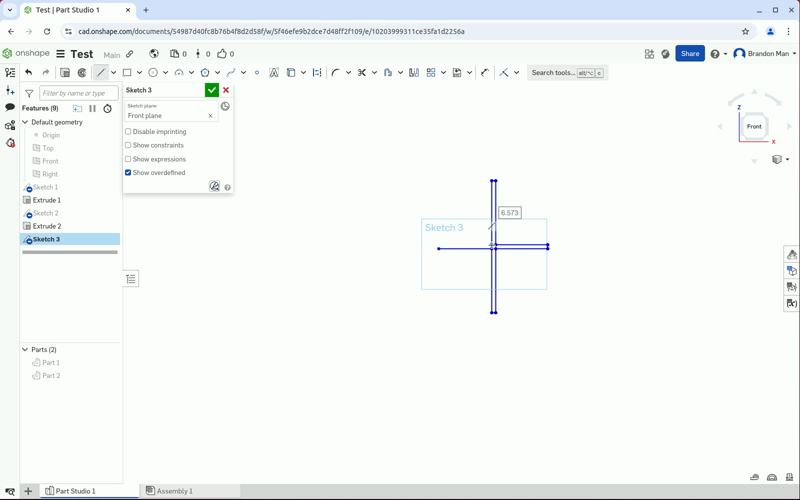
scroll(-6)
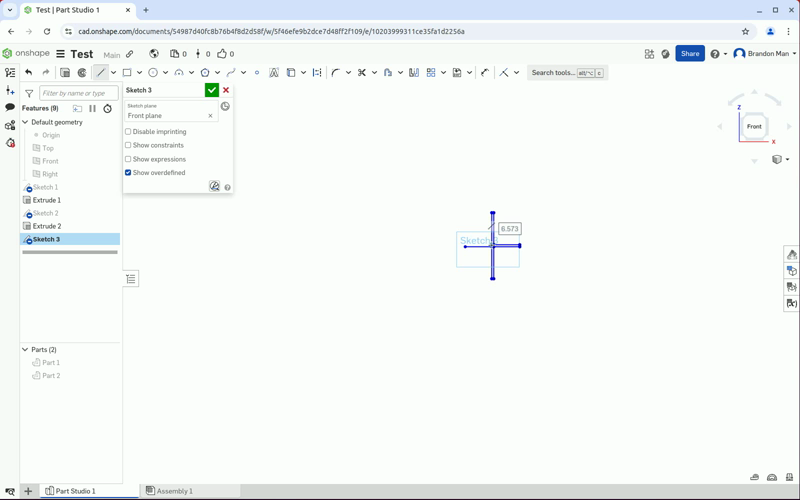
key_up(shift)
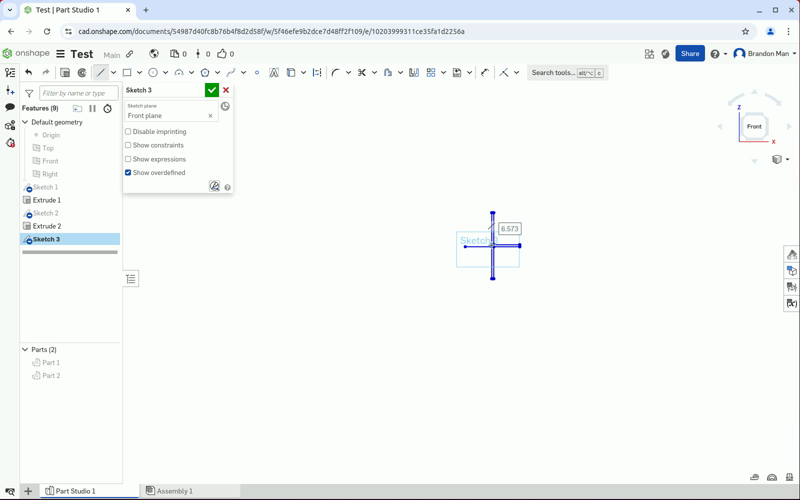
key_down(shift)
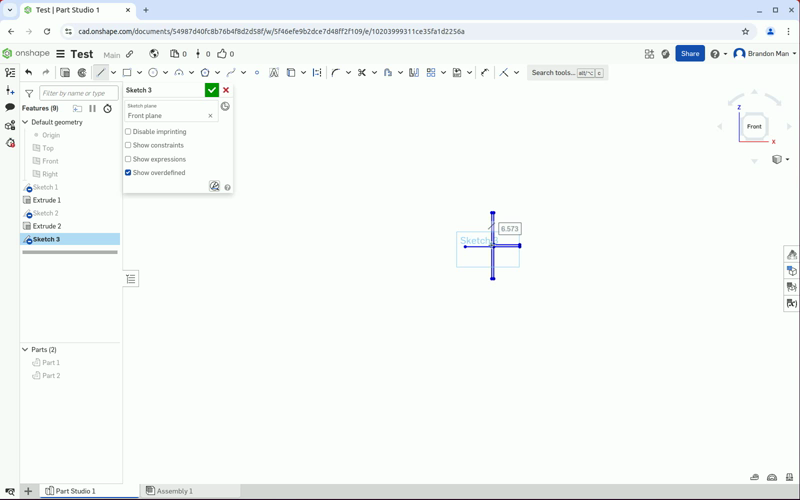
mouse_move(521, 244)
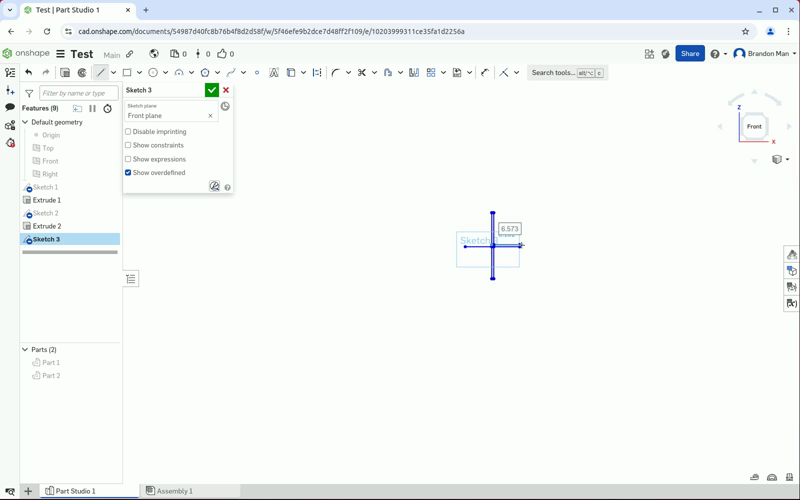
mouse_move(465, 244)
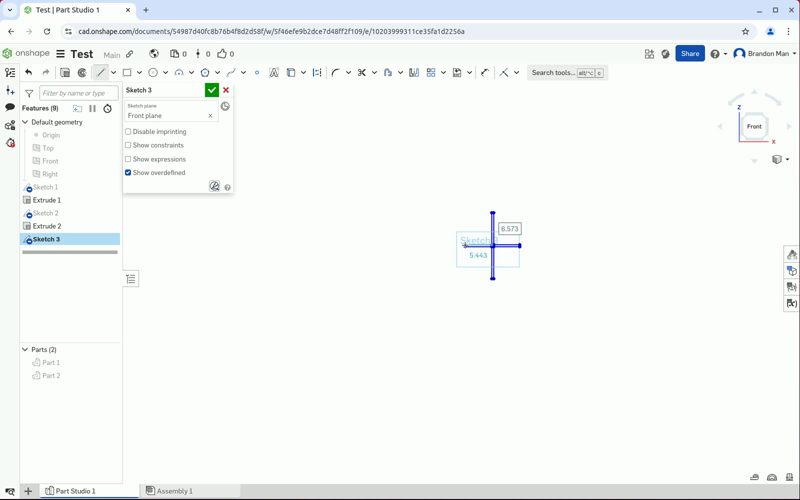
scroll(6)
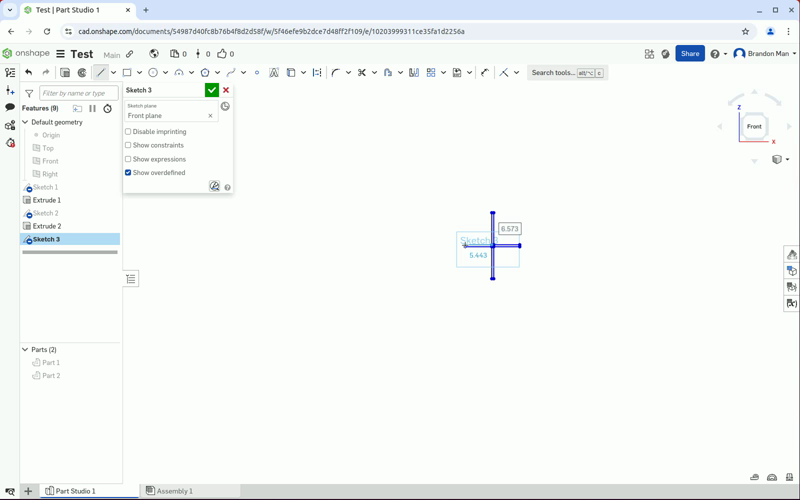
scroll(6)
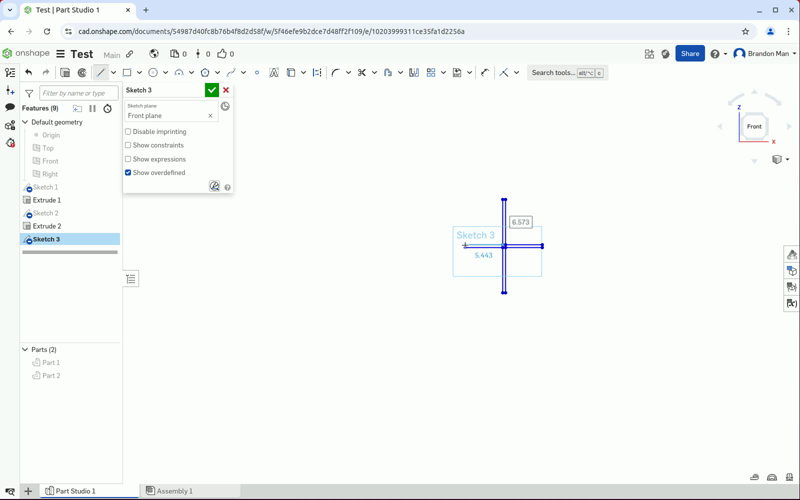
scroll(6)
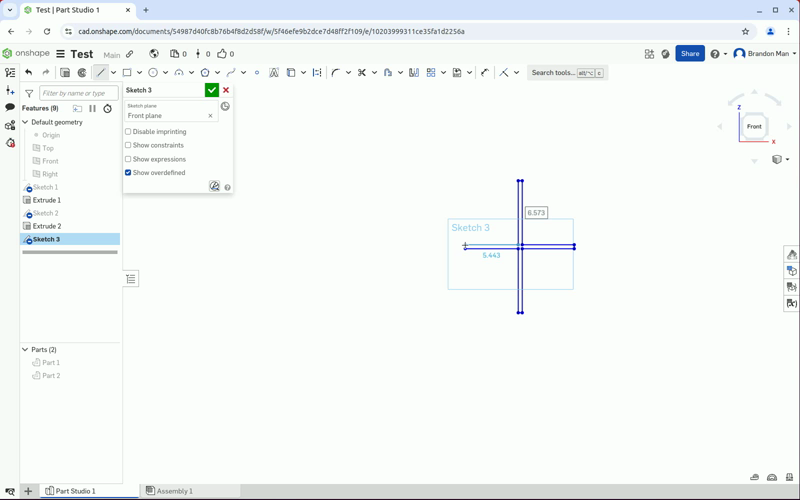
scroll(6)
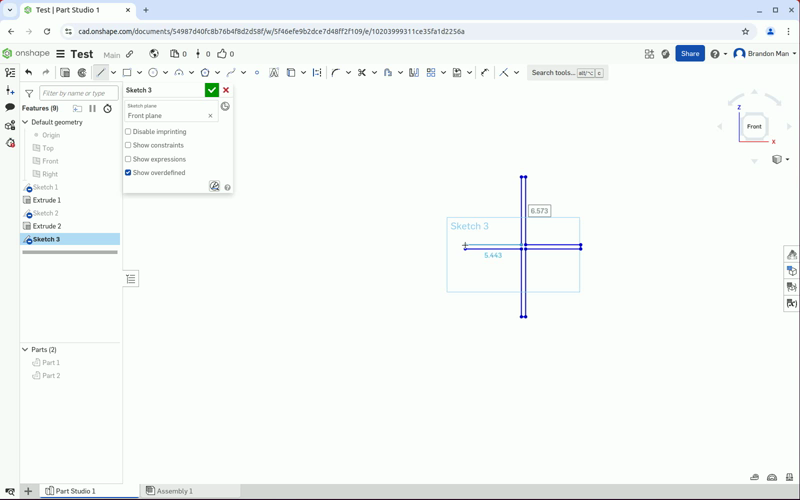
scroll(6)
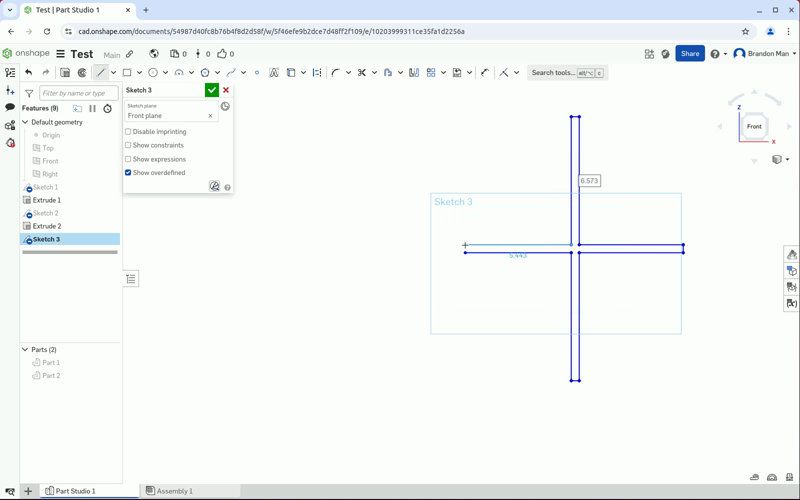
scroll(6)
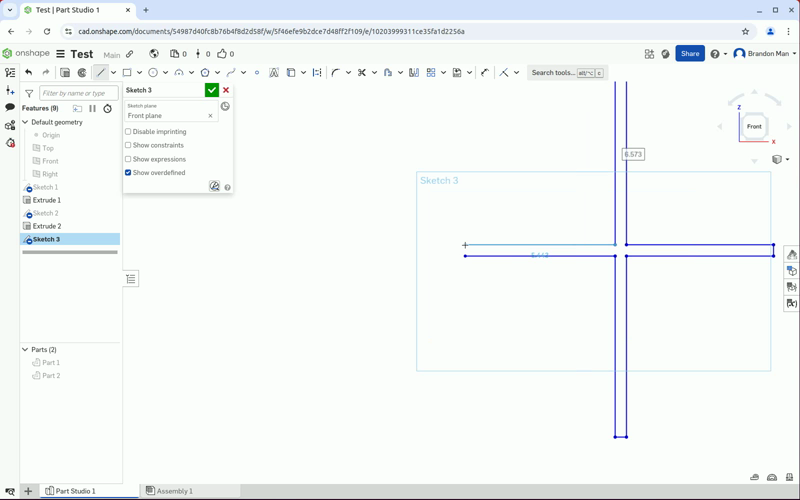
scroll(6)
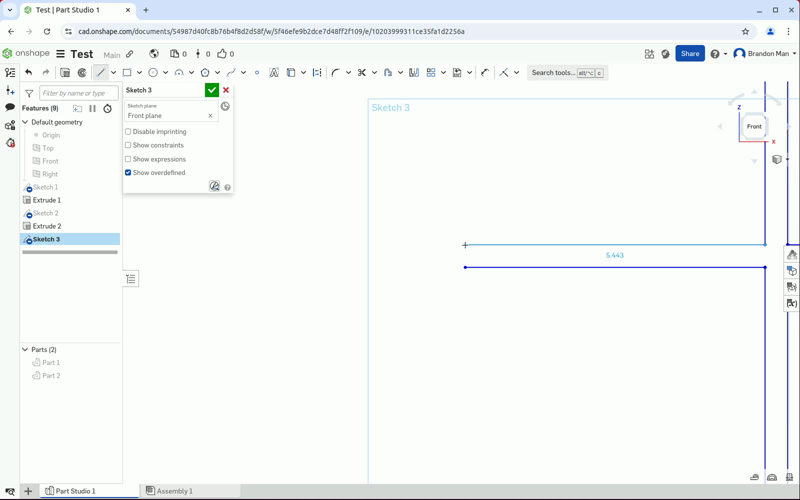
click(465, 244)
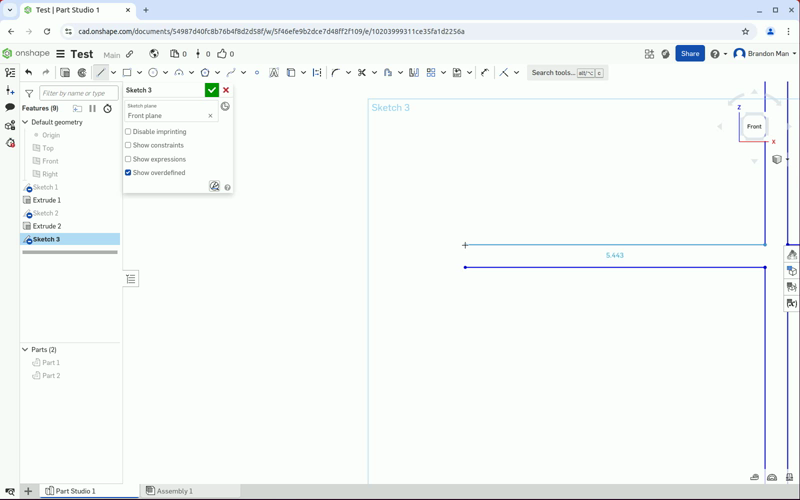
scroll(-6)
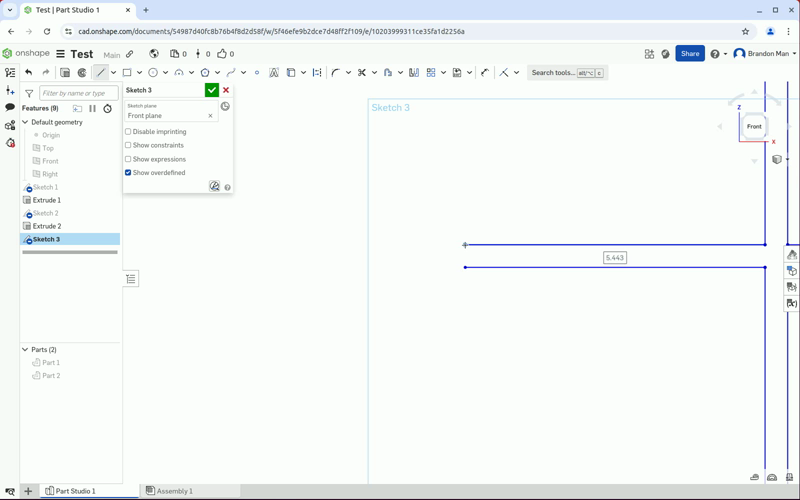
scroll(-6)
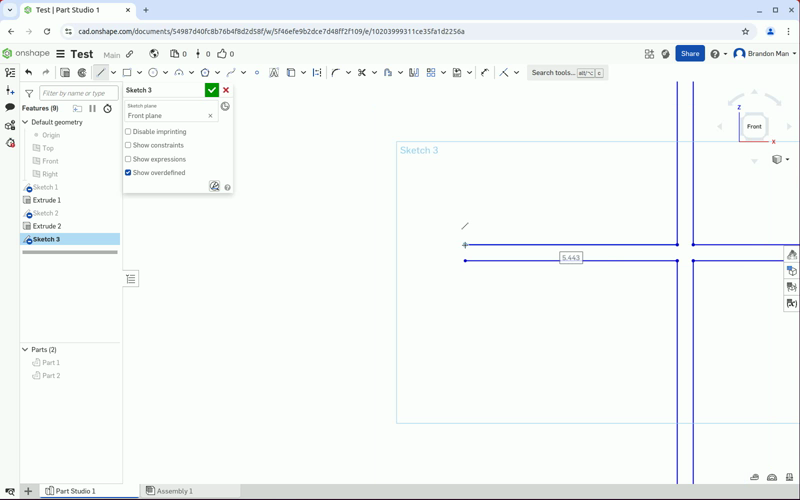
scroll(-6)
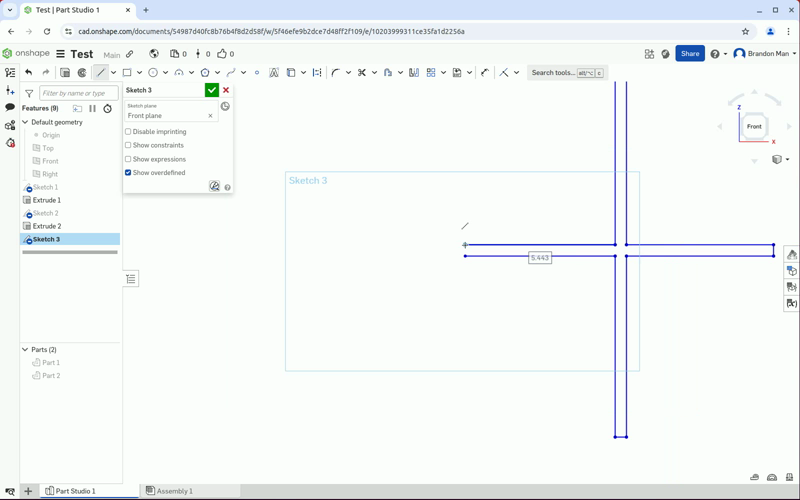
scroll(-6)
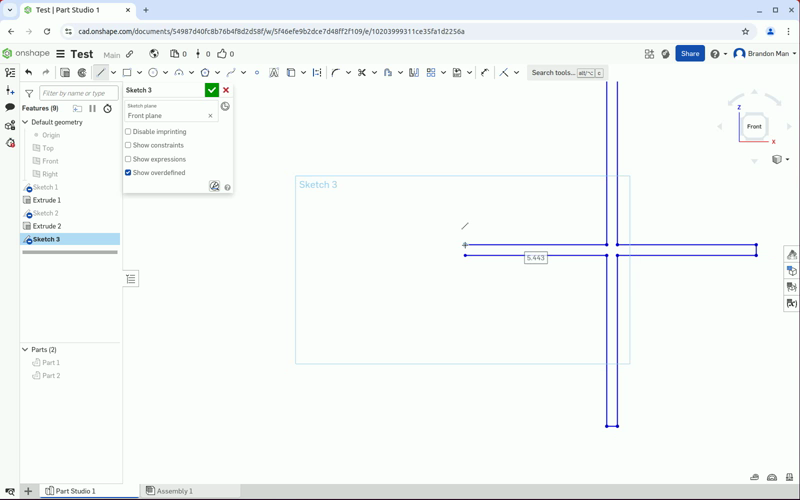
scroll(-6)
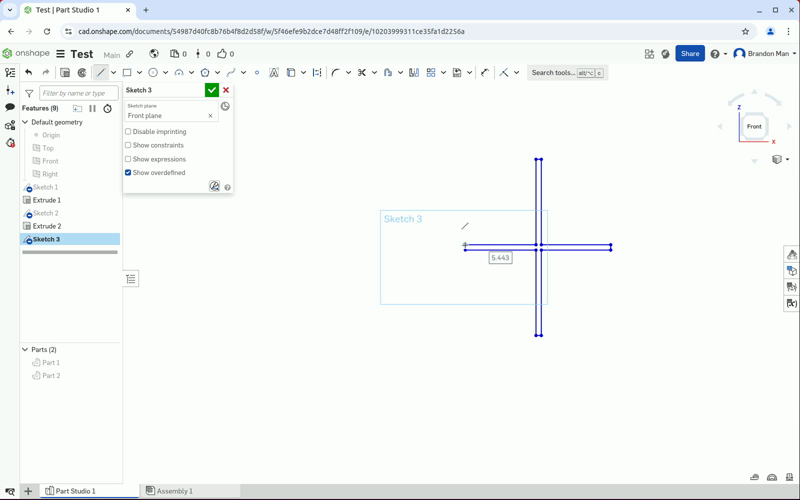
scroll(-6)
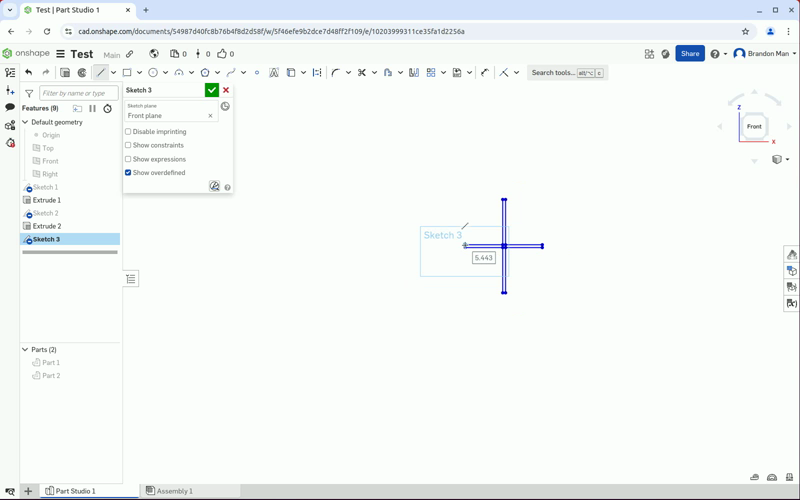
scroll(-6)
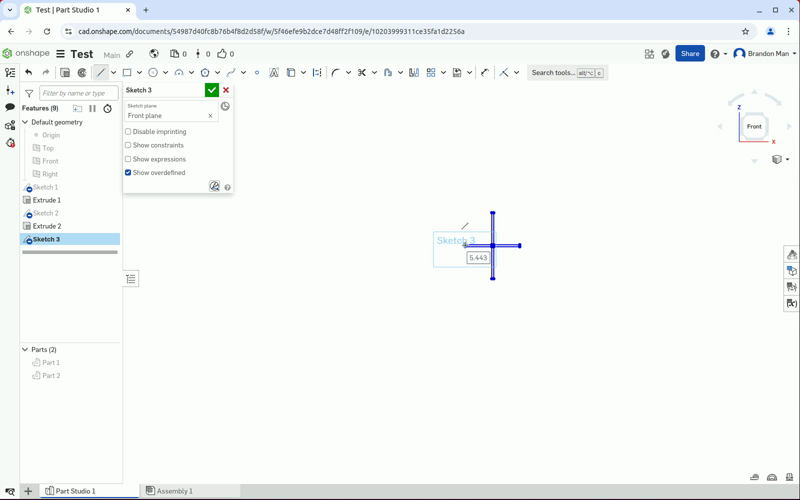
key_up(shift)
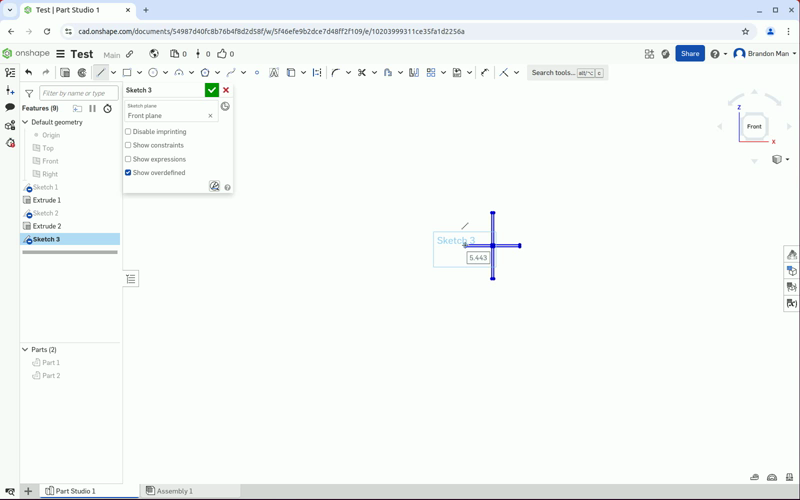
mouse_move(495, 244)
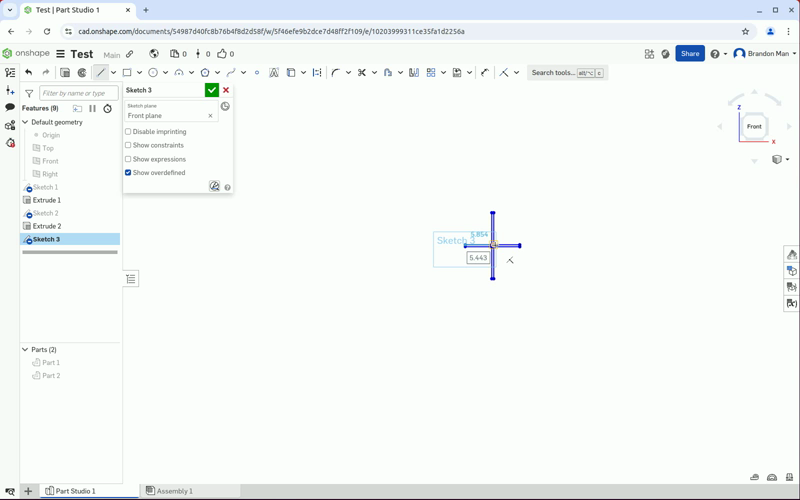
key_down(shift)
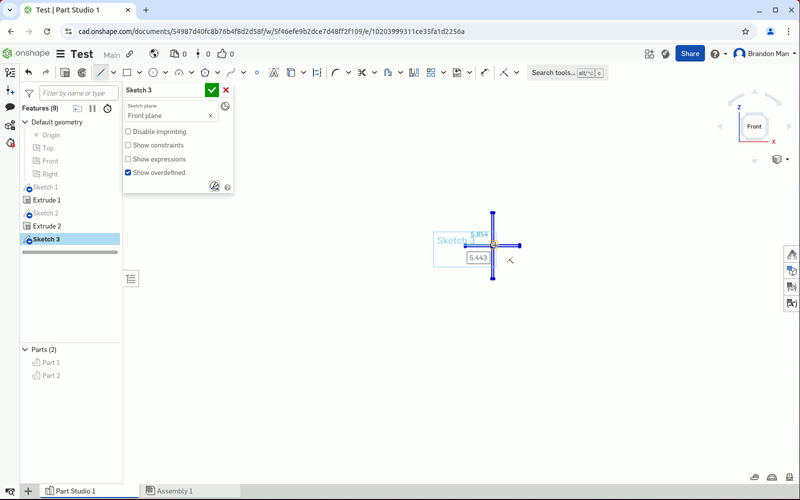
mouse_move(465, 246)
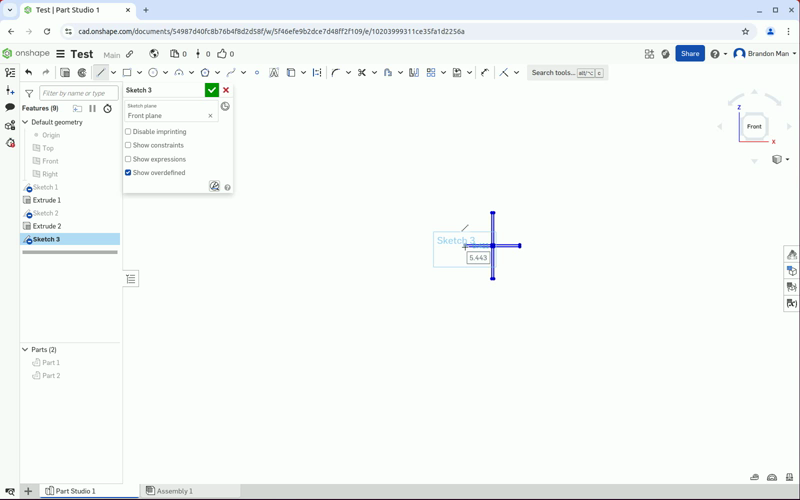
scroll(6)
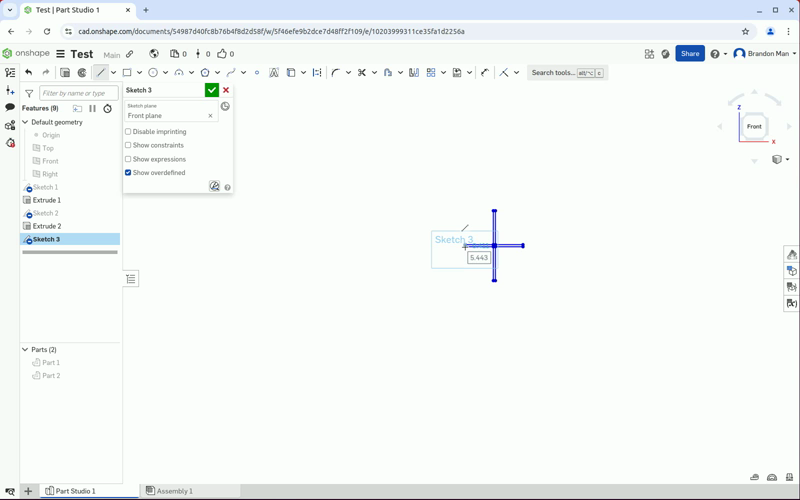
scroll(6)
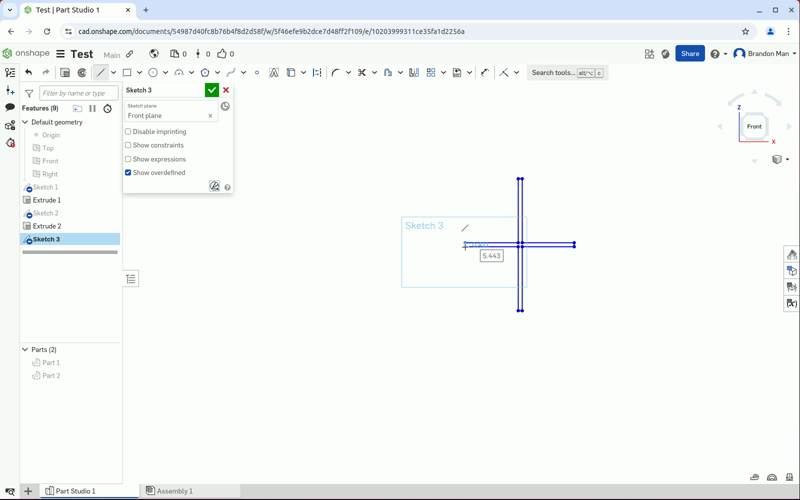
scroll(6)
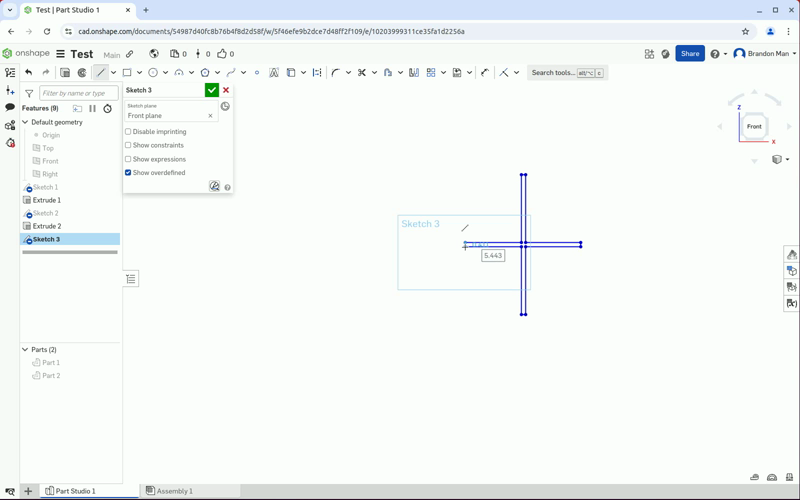
scroll(6)
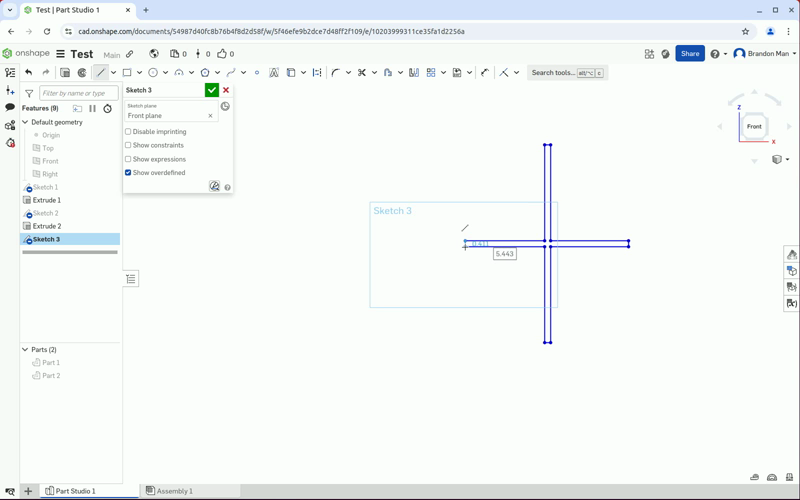
scroll(6)
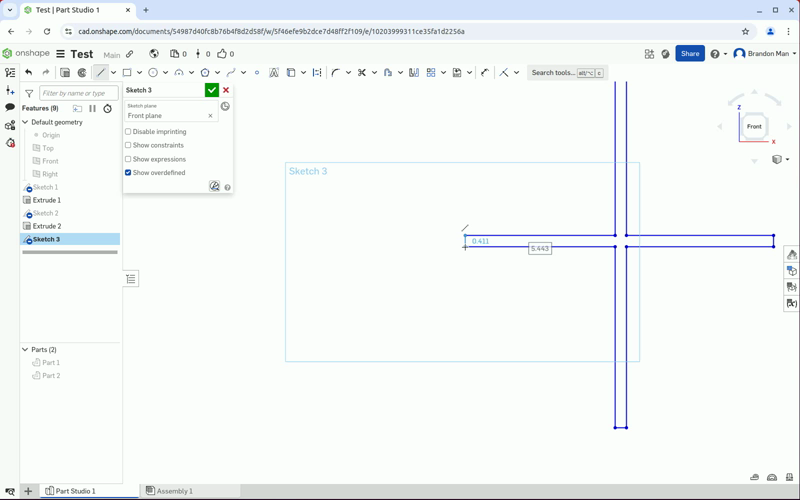
scroll(6)
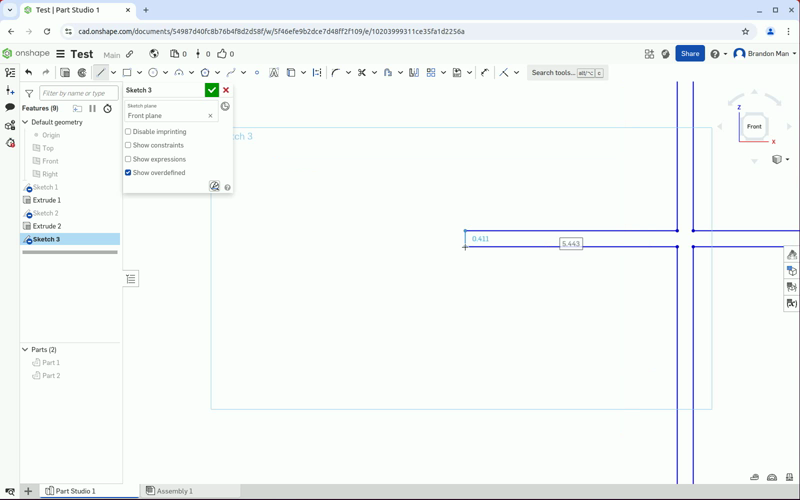
scroll(6)
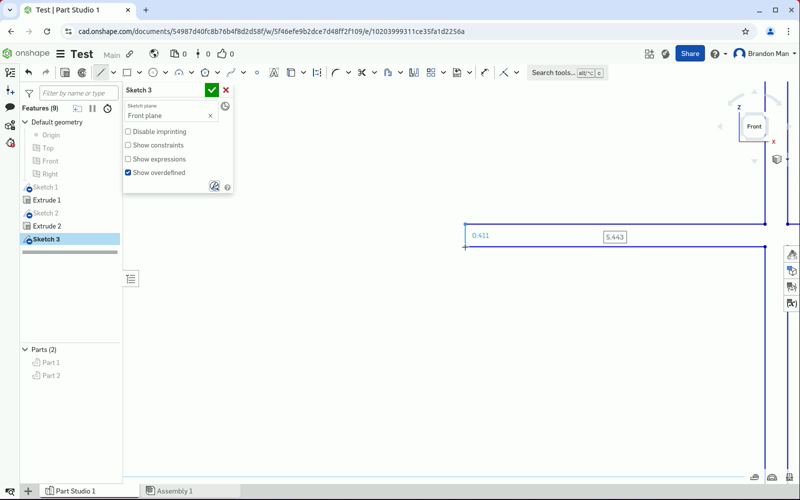
key_up(shift)
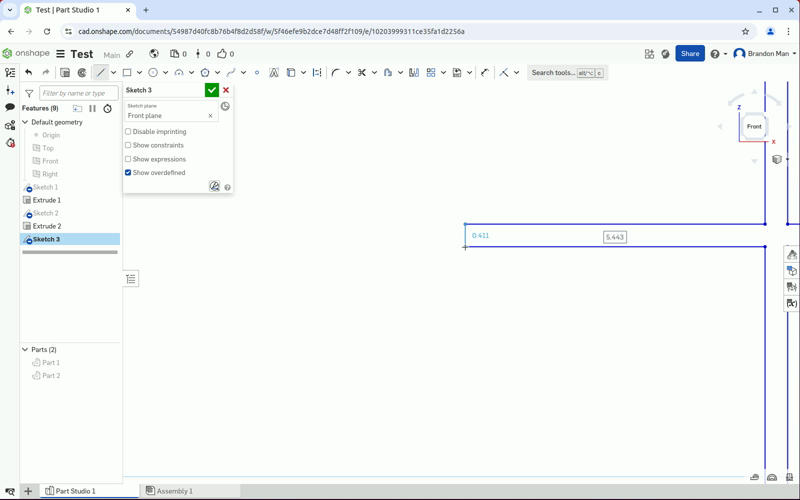
click(465, 246)
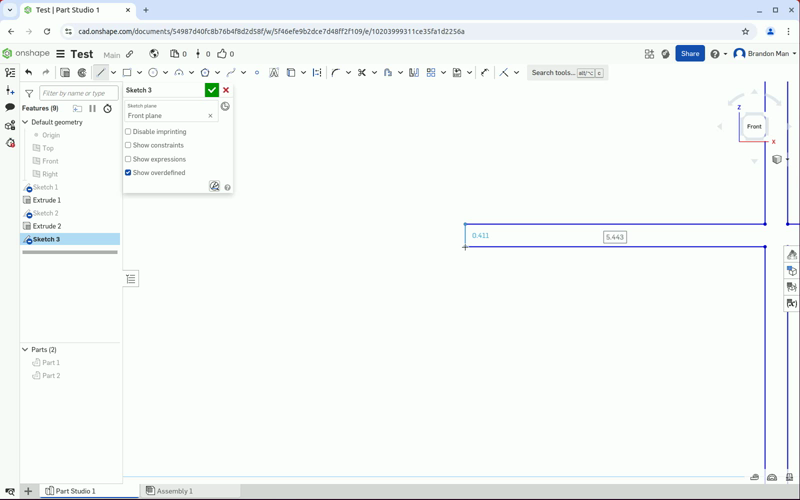
scroll(-6)
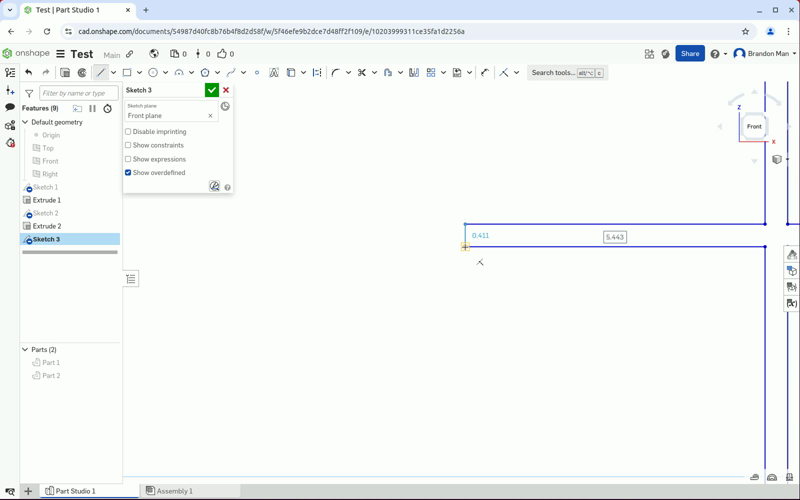
scroll(-6)
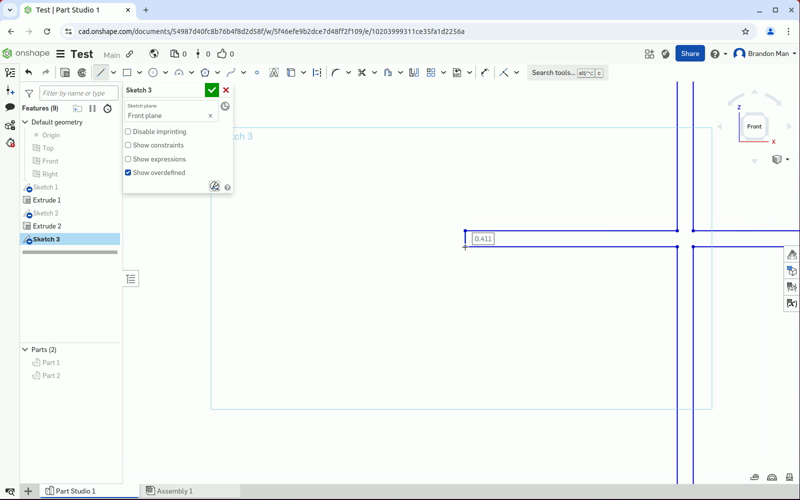
scroll(-6)
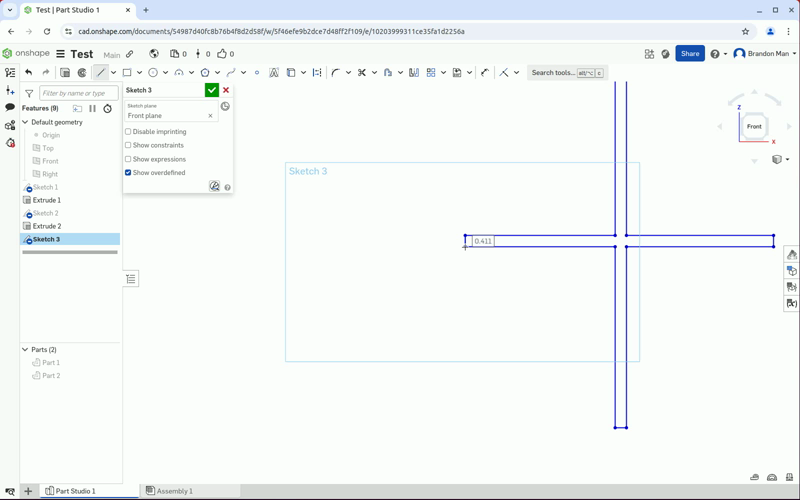
scroll(-6)
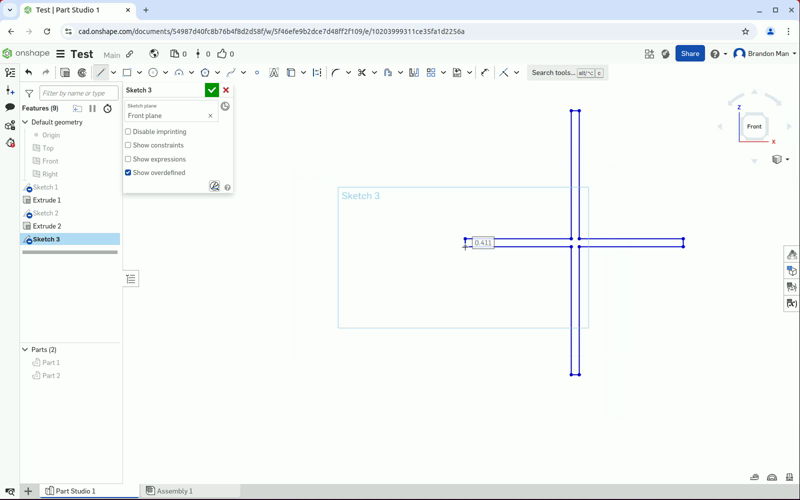
scroll(-6)
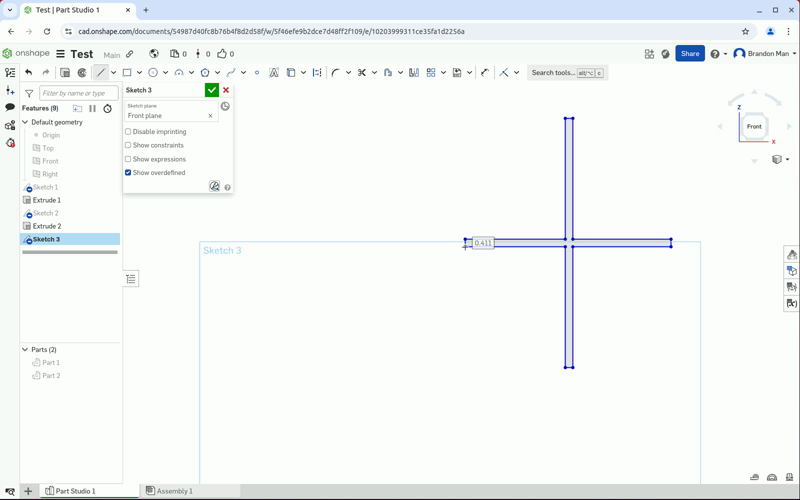
scroll(-6)
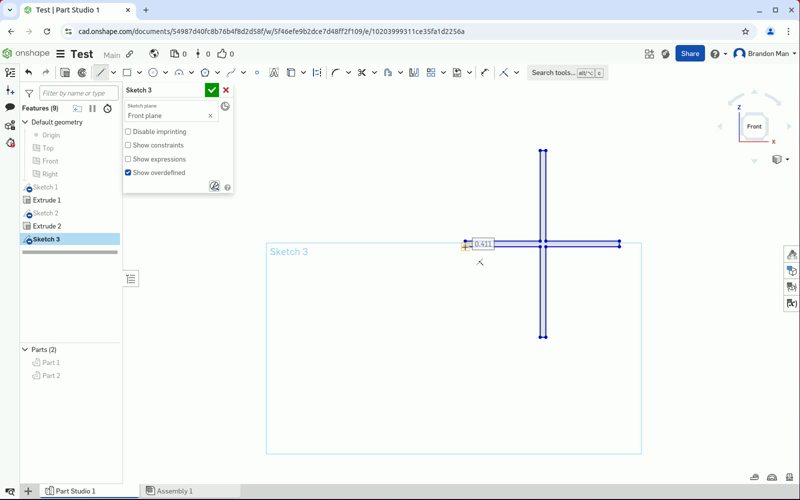
scroll(-6)
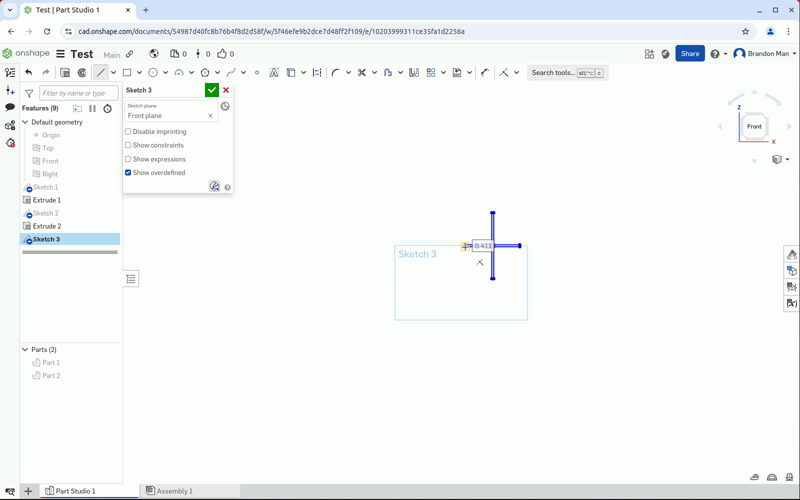
key(esc)
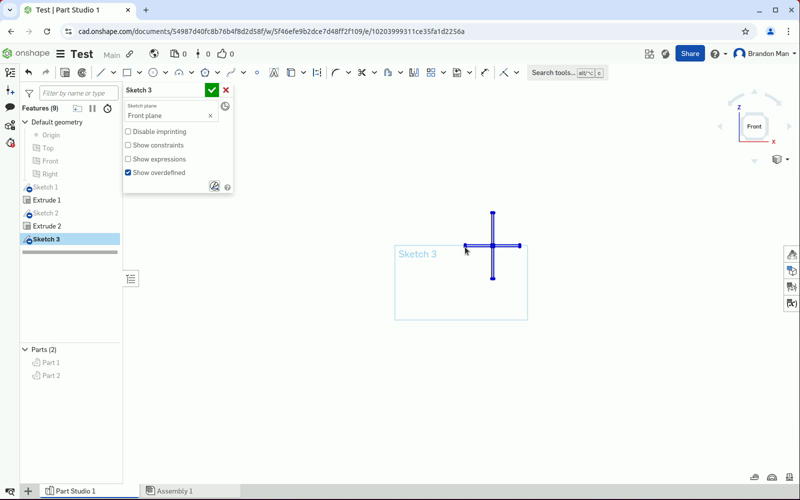
mouse_move(480, 245)
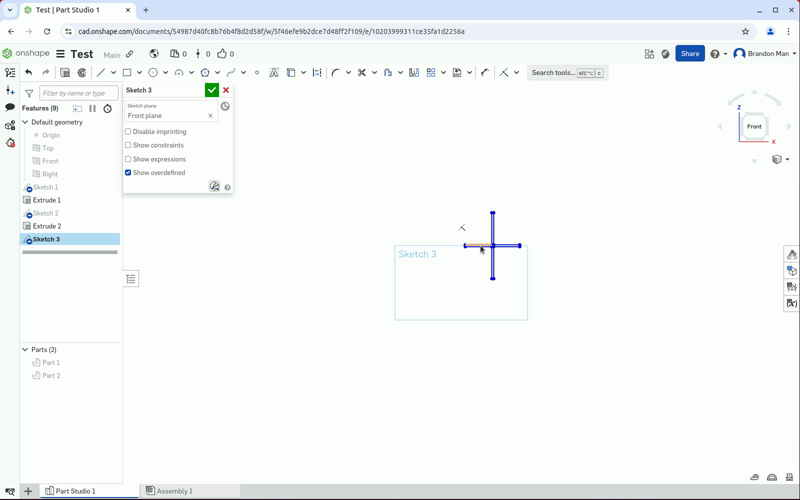
scroll(6)
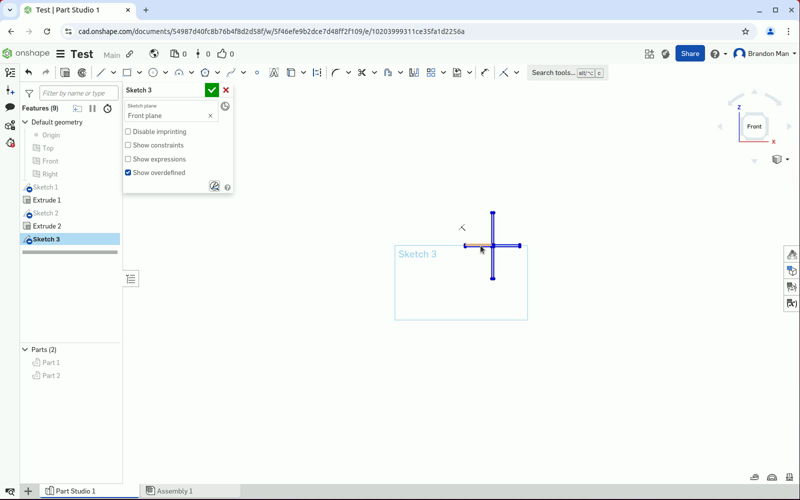
scroll(6)
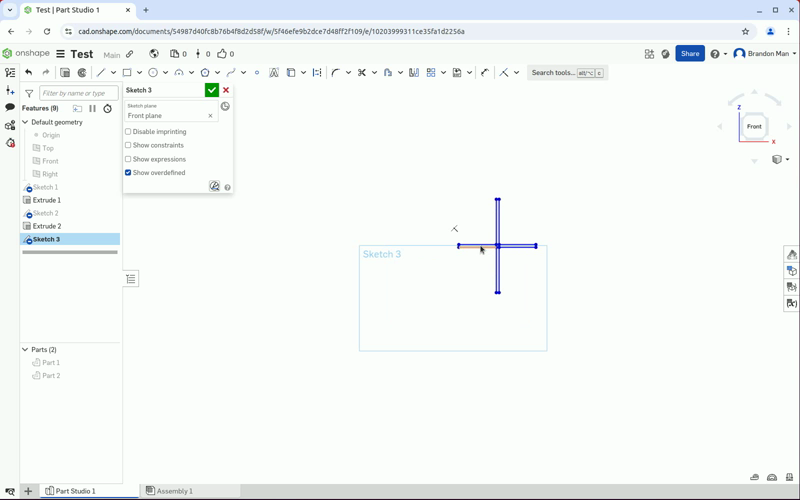
scroll(6)
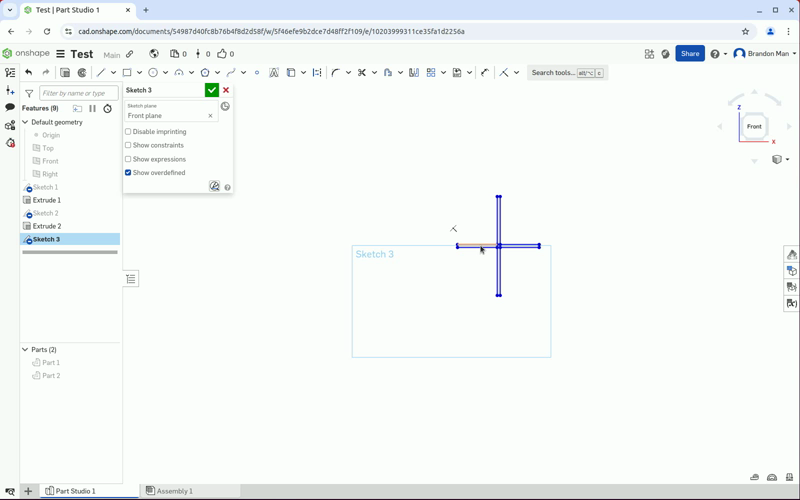
scroll(6)
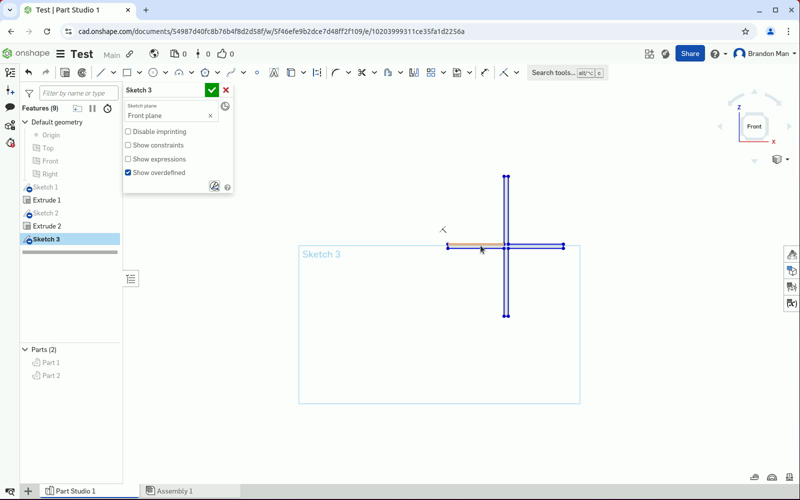
scroll(6)
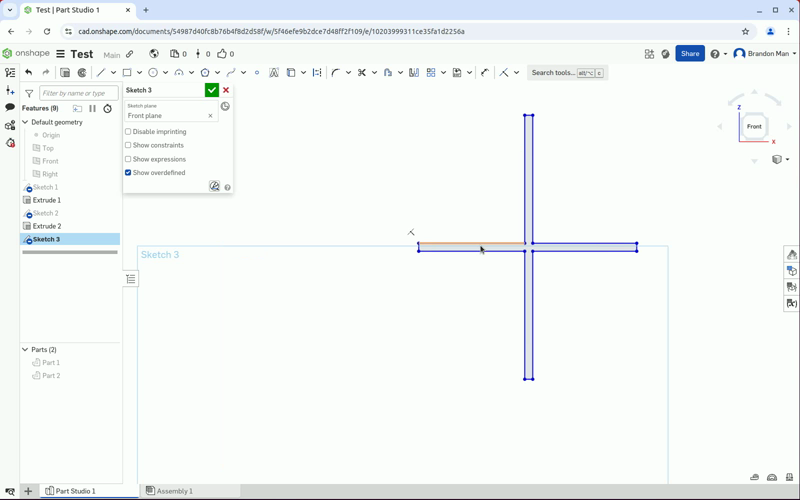
scroll(6)
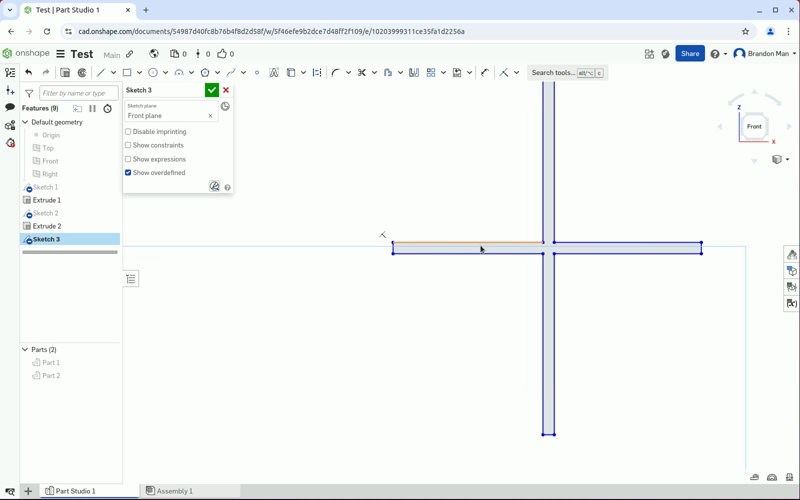
scroll(6)
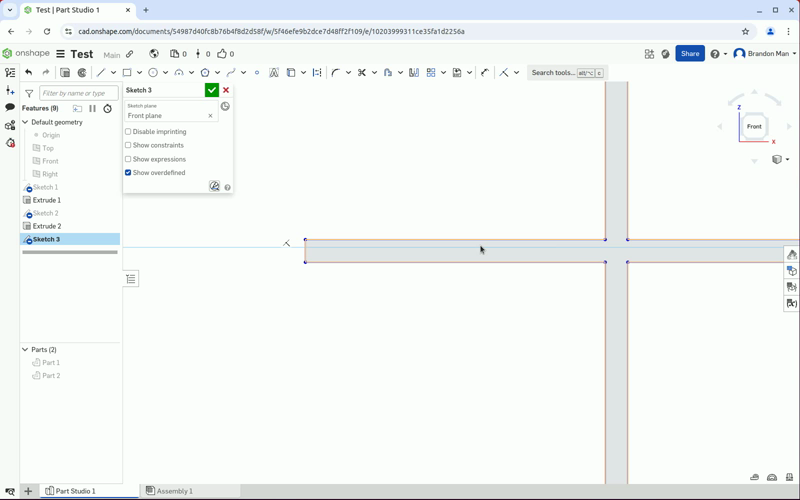
click(480, 245)
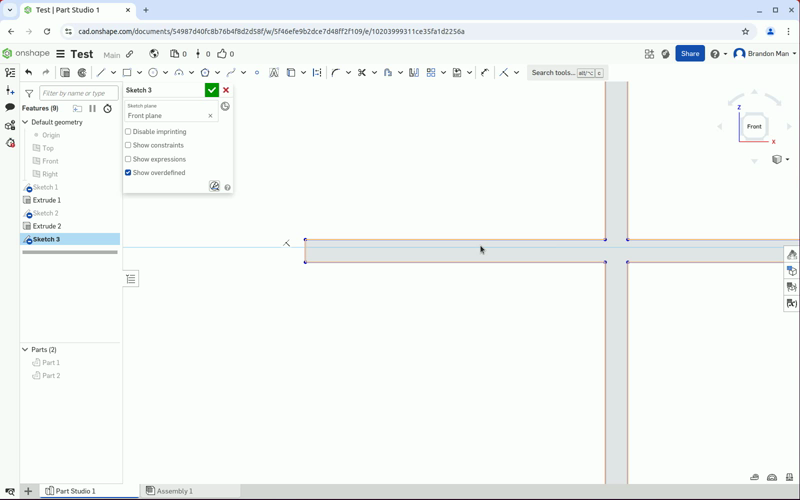
scroll(-6)
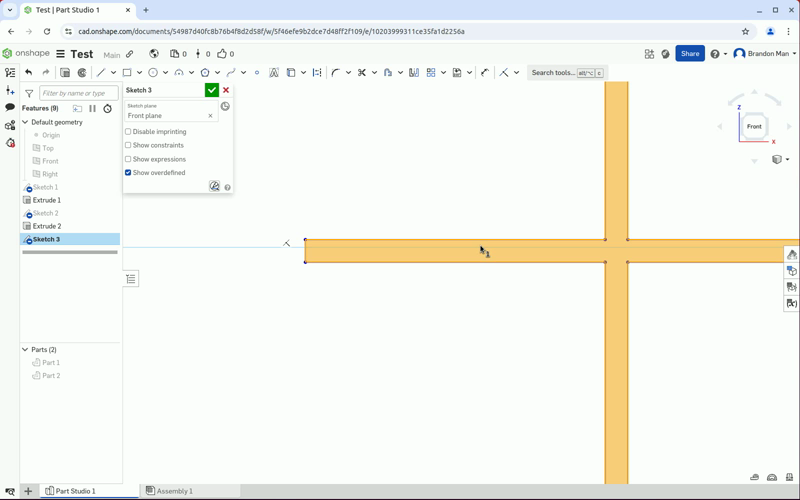
scroll(-6)
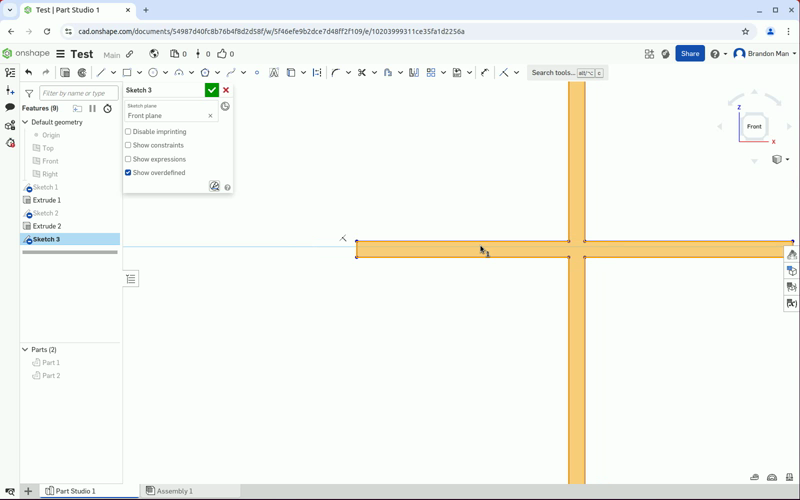
scroll(-6)
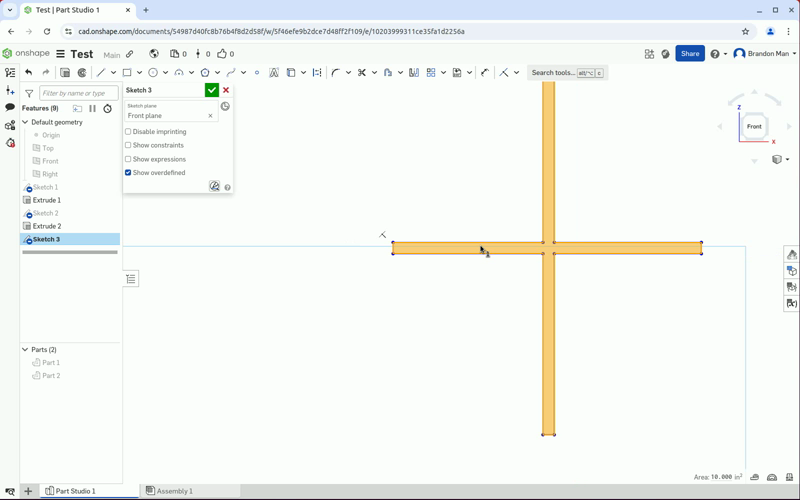
scroll(-6)
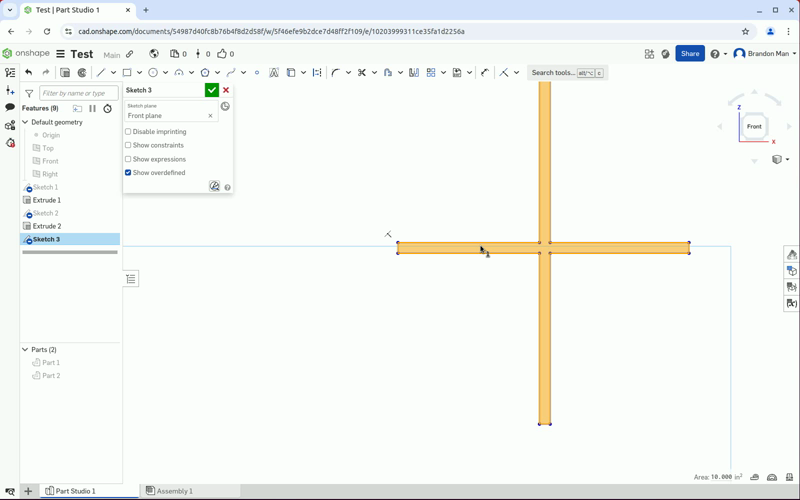
scroll(-6)
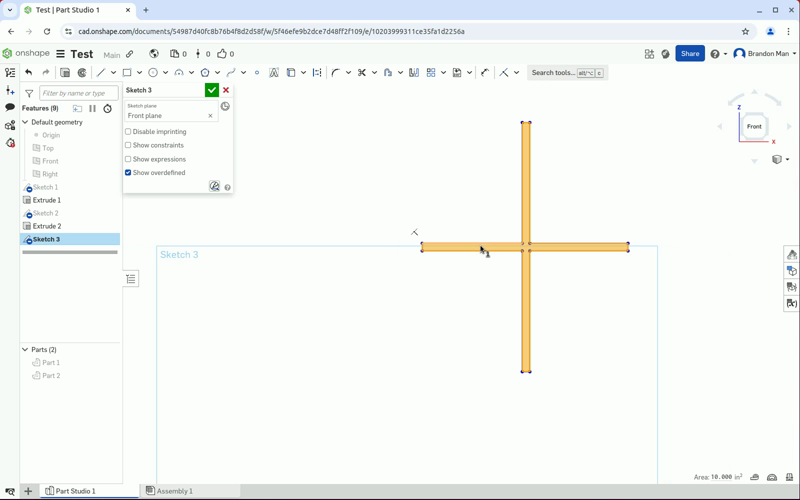
scroll(-6)
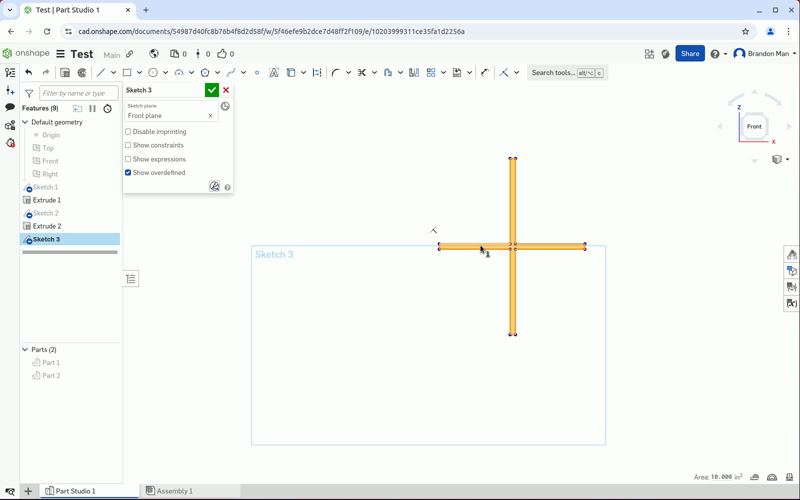
scroll(-6)
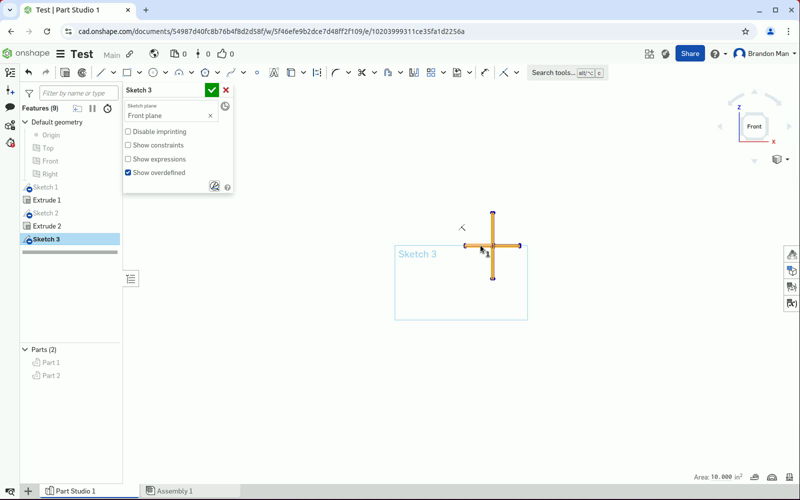
mouse_move(73, 352)
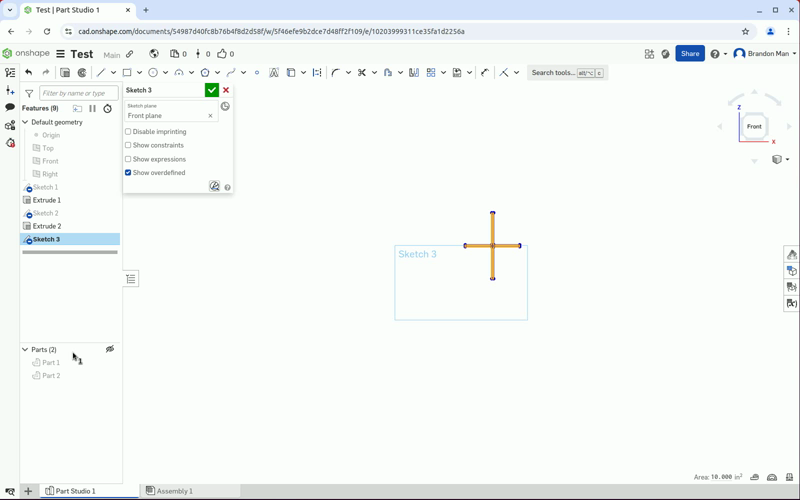
key(shift+y)
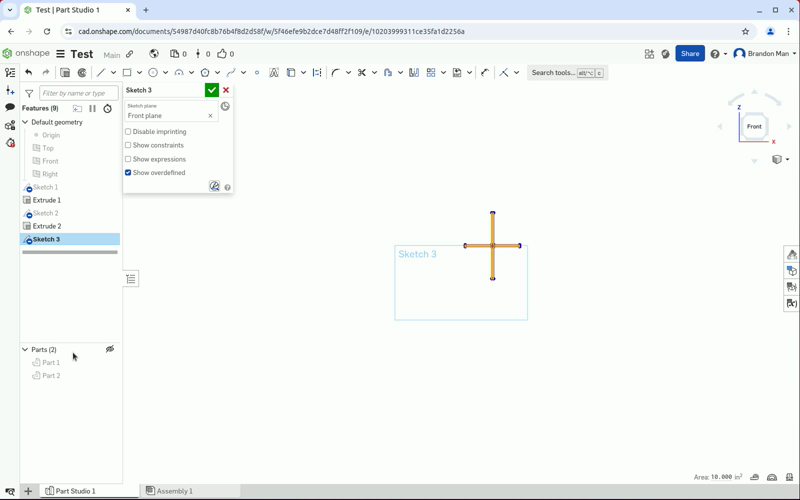
key(shift+e)
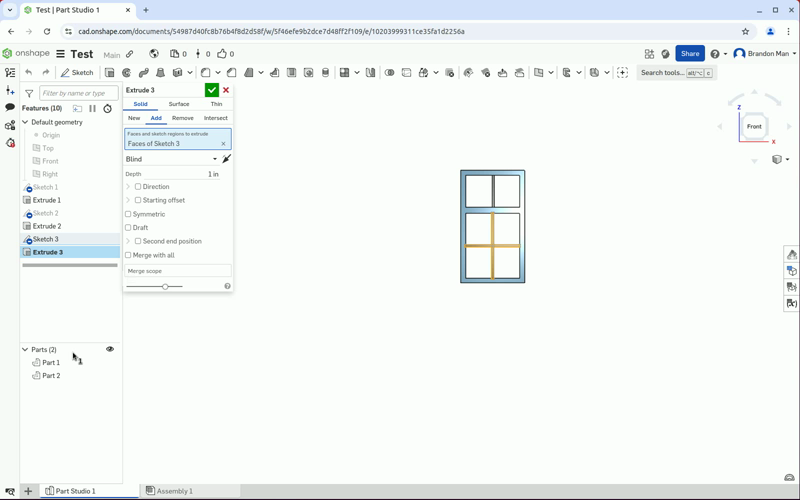
mouse_move(143, 106)
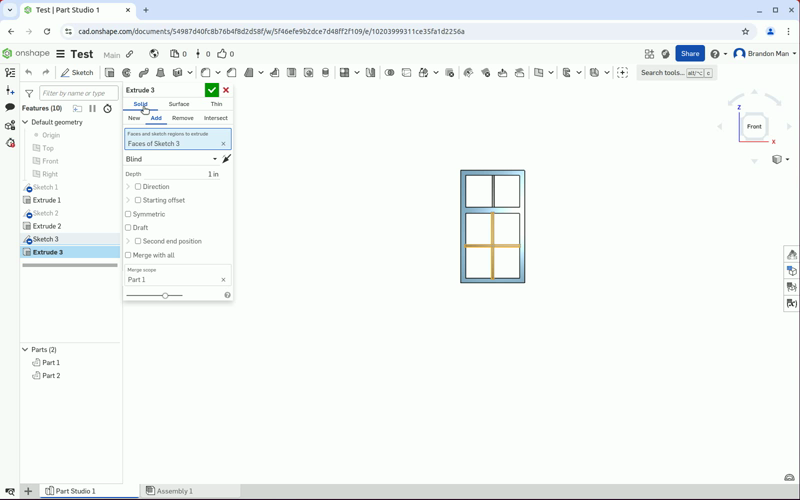
click(143, 106)
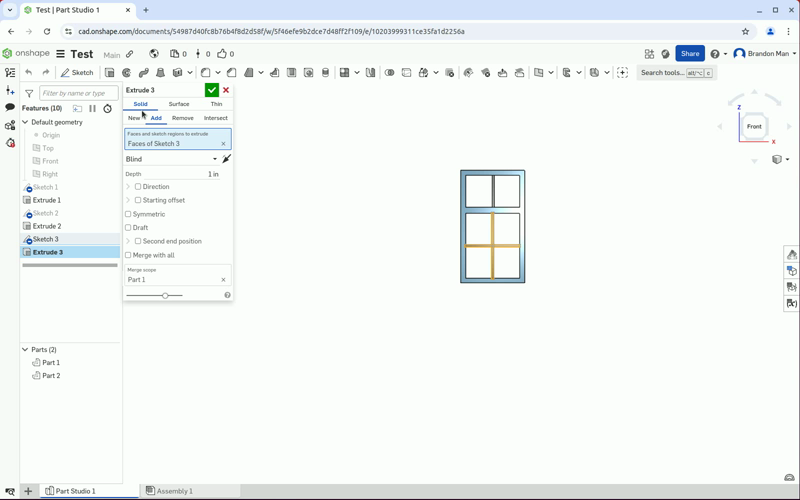
mouse_move(137, 120)
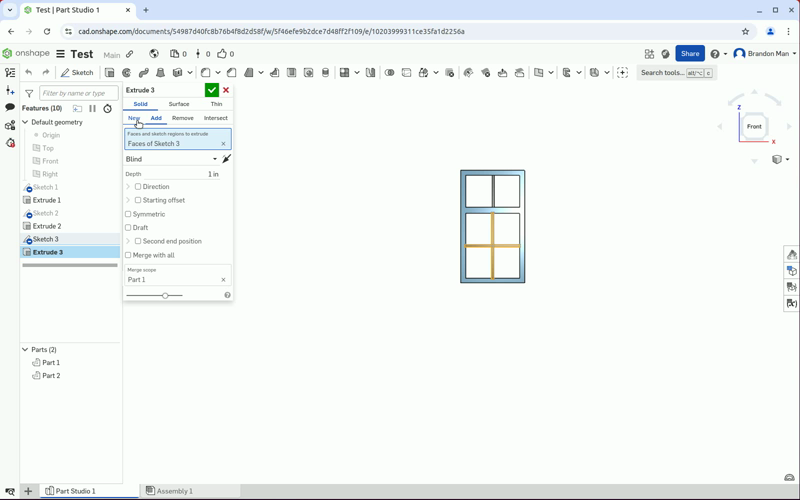
click(137, 120)
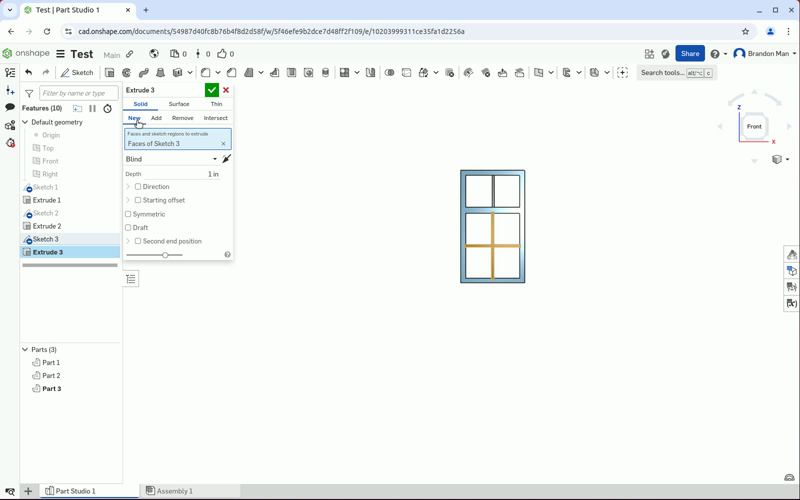
key(tab, 4)
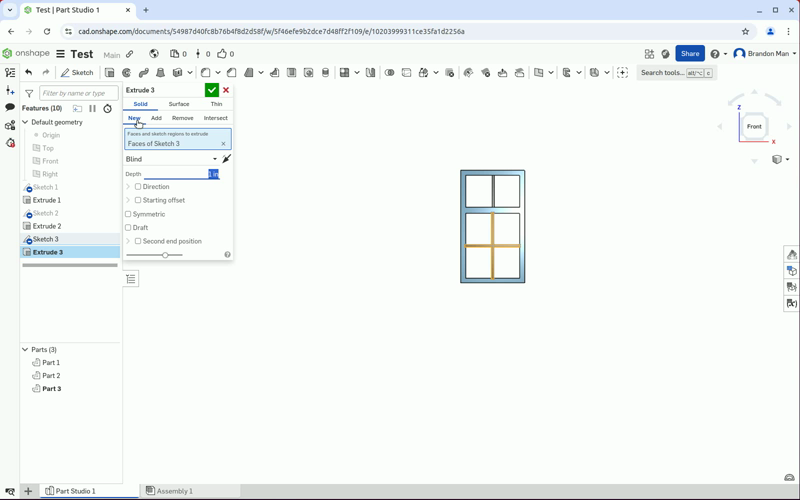
text(0.481)
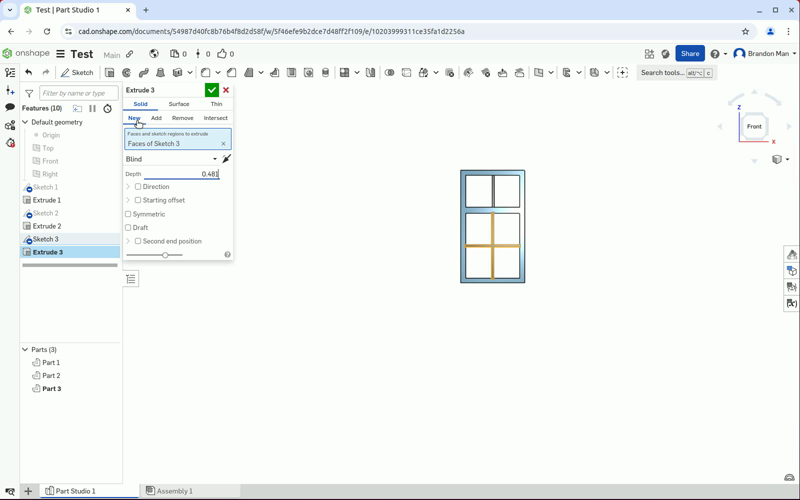
key(enter)
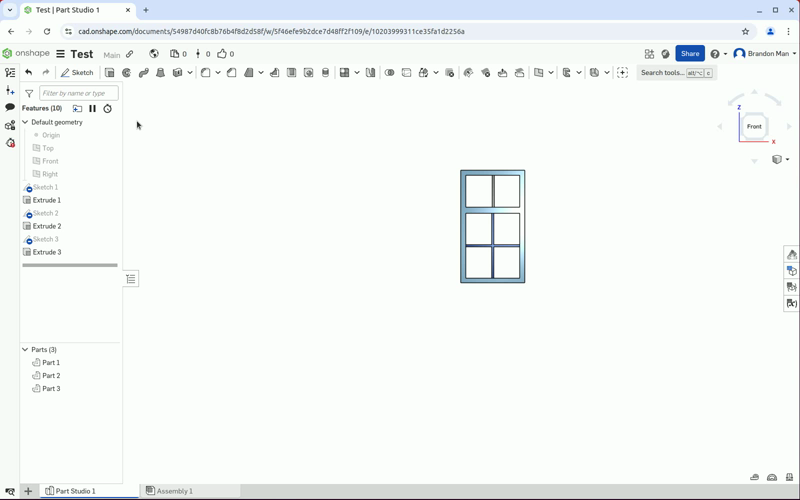
key(shift+h)
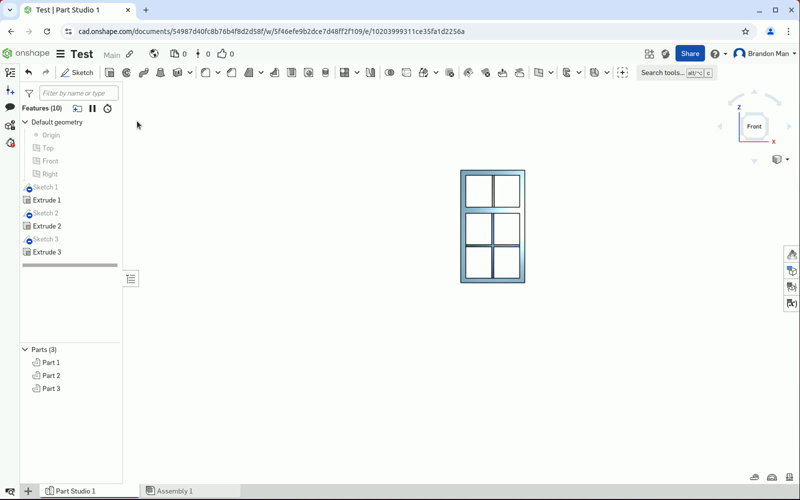
key(shift+h)
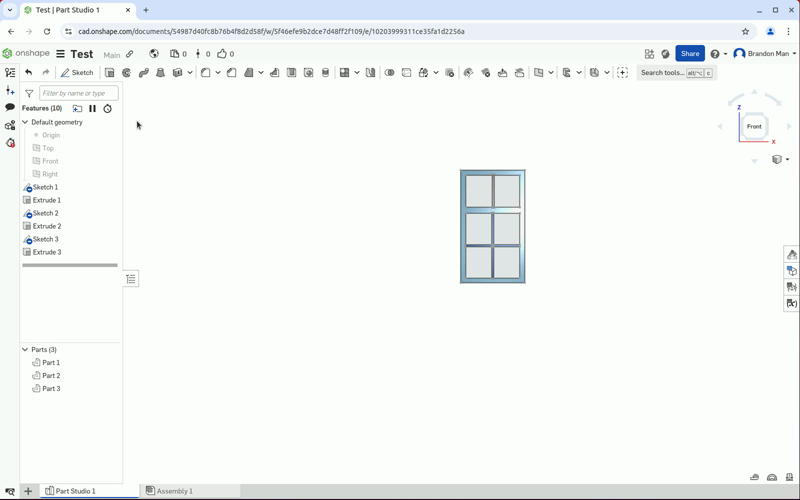
key(shift+7)
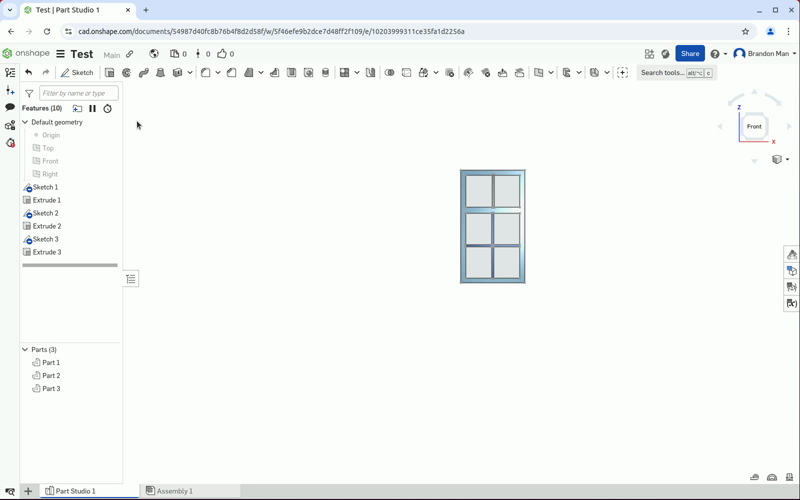
key(left, 2)
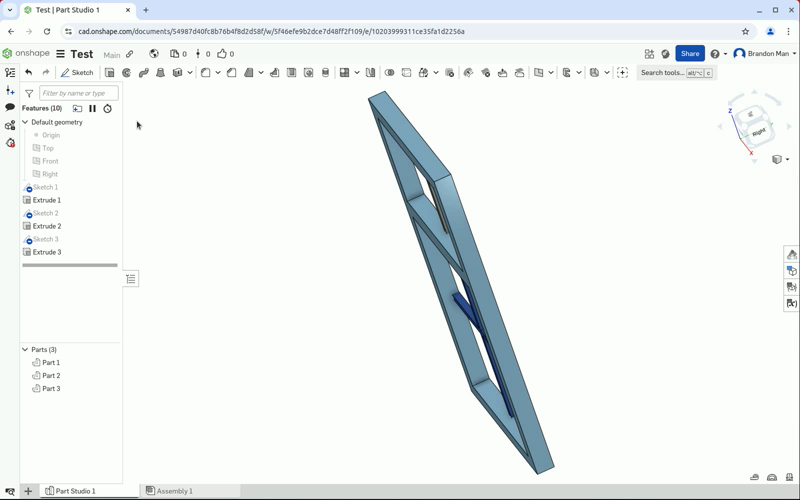
key(down, 2)
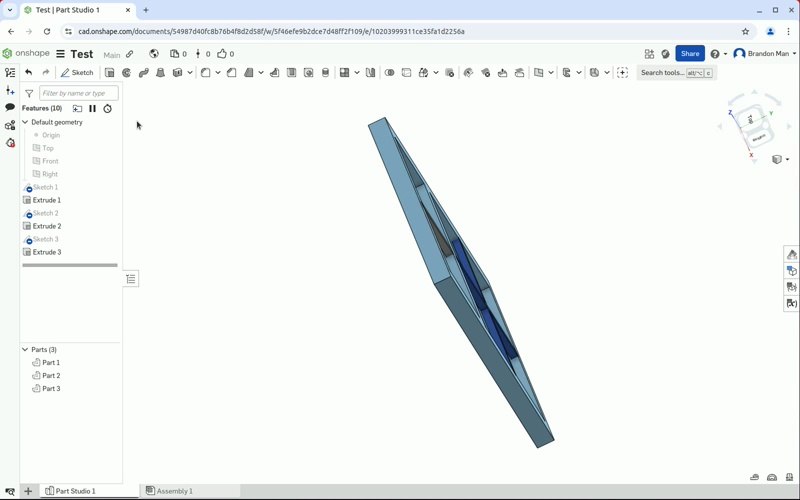
key(up, 2)
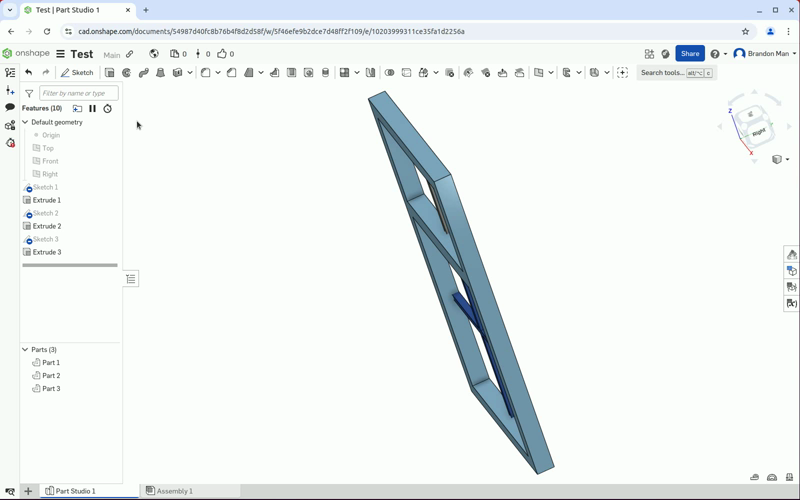
key(right, 2)
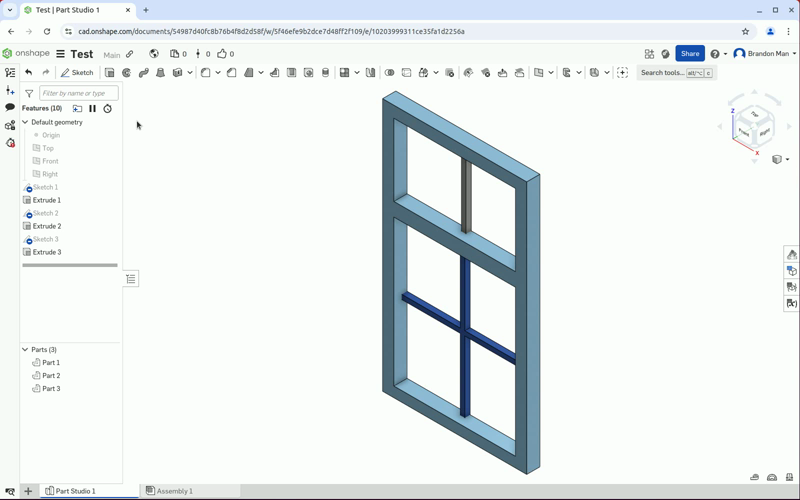
mouse_move(73, 189)
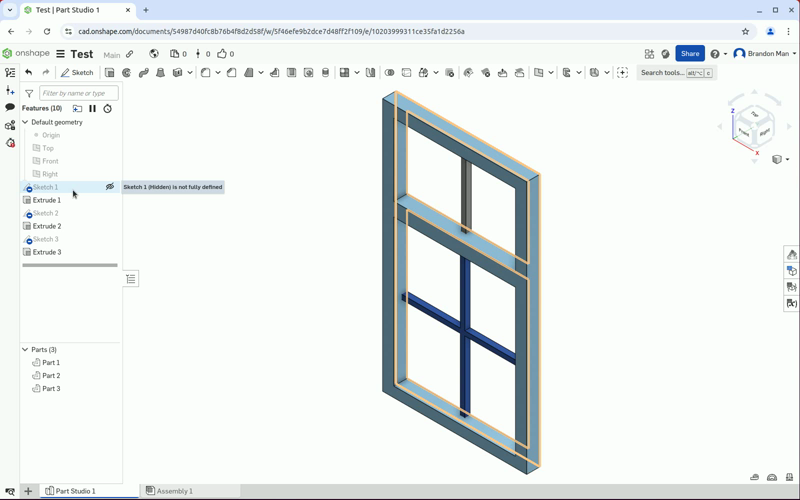
click(73, 189)